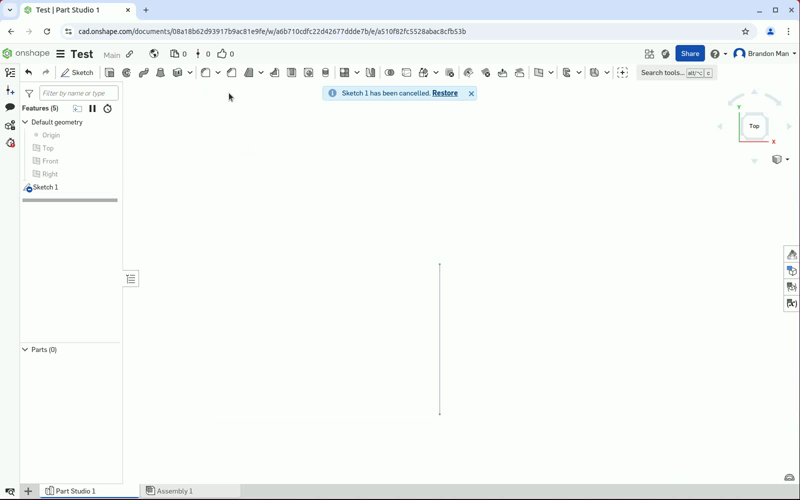
key(shift+h)
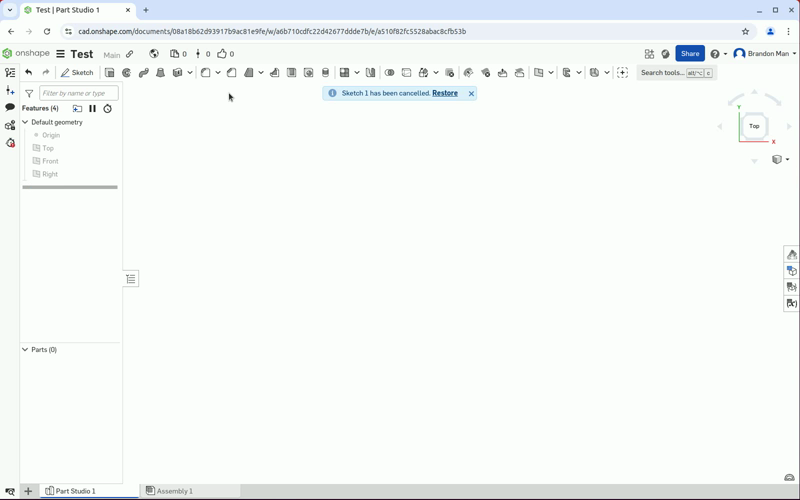
mouse_move(73, 352)
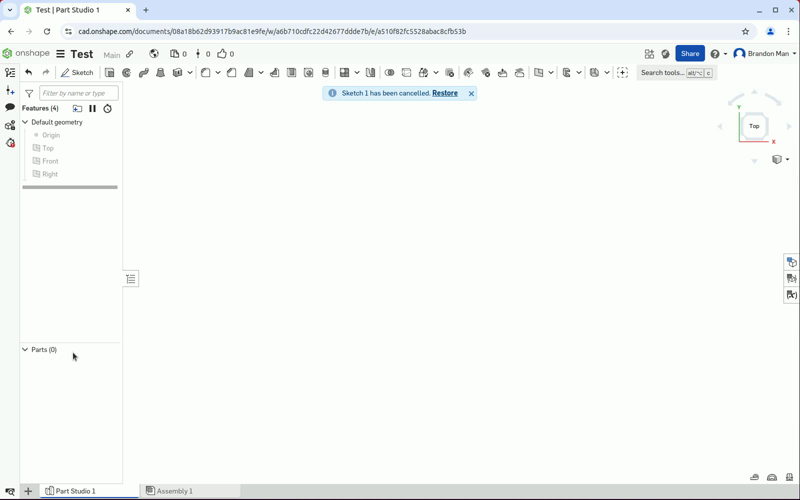
key(y)
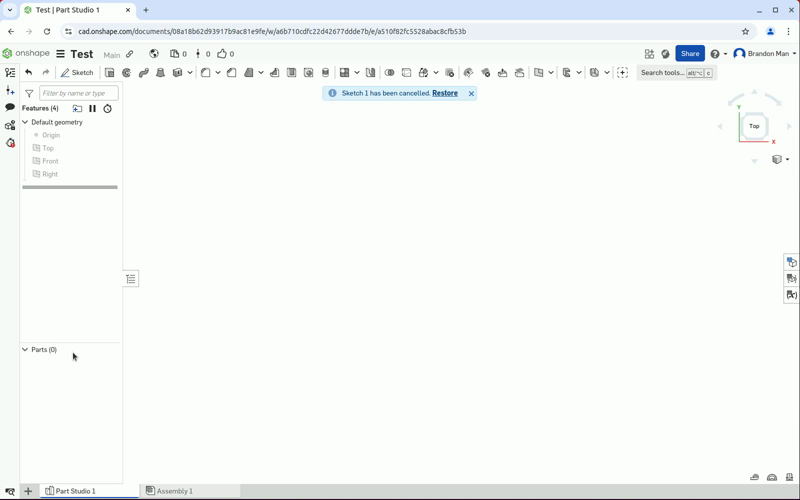
key(shift+p)
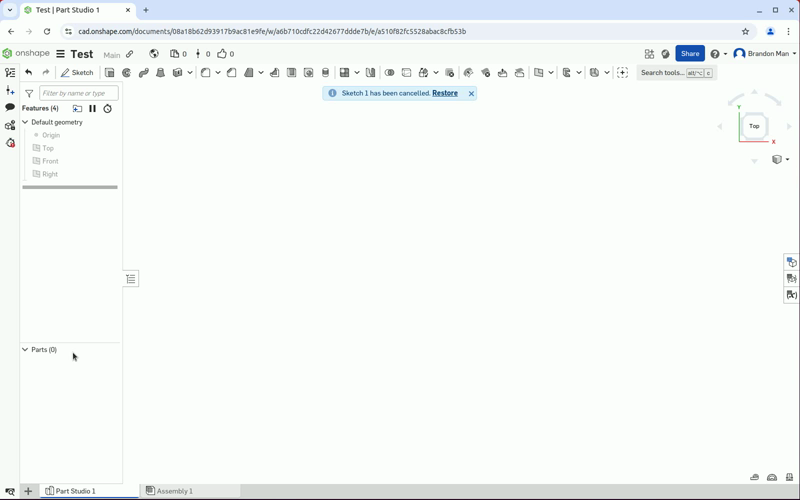
key(space)
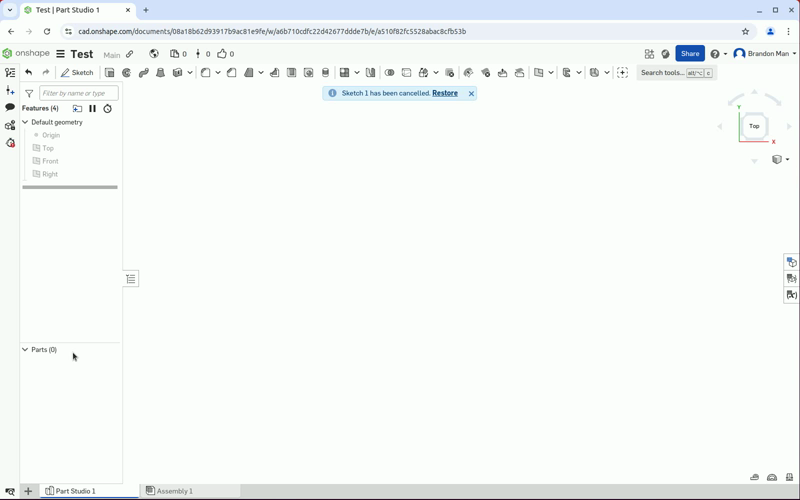
key_down(shift)
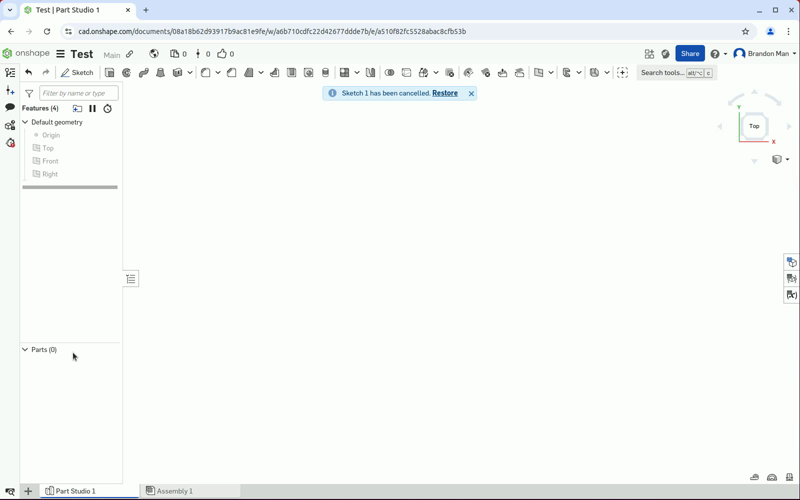
key(up)
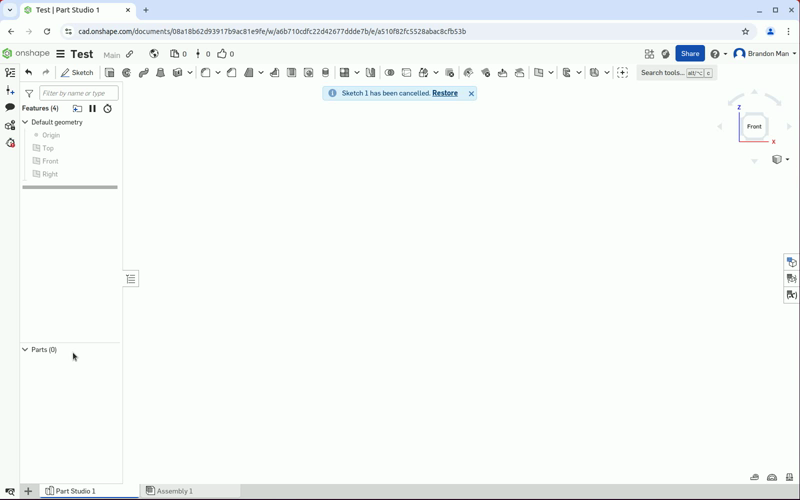
key_up(shift)
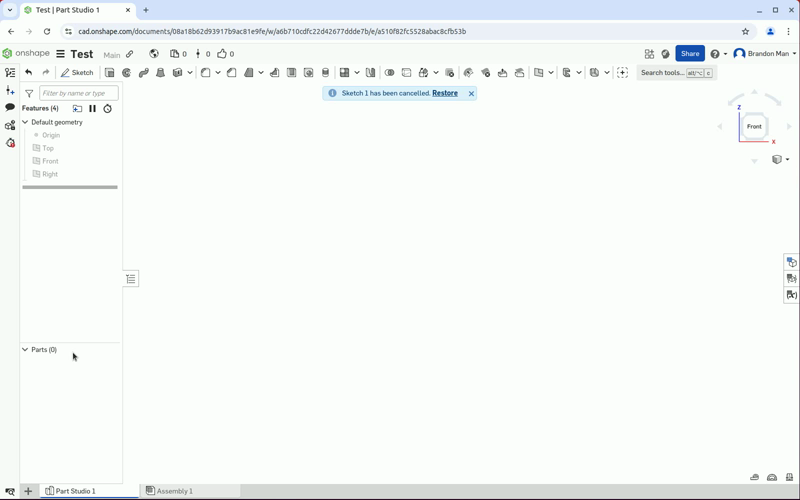
key(space)
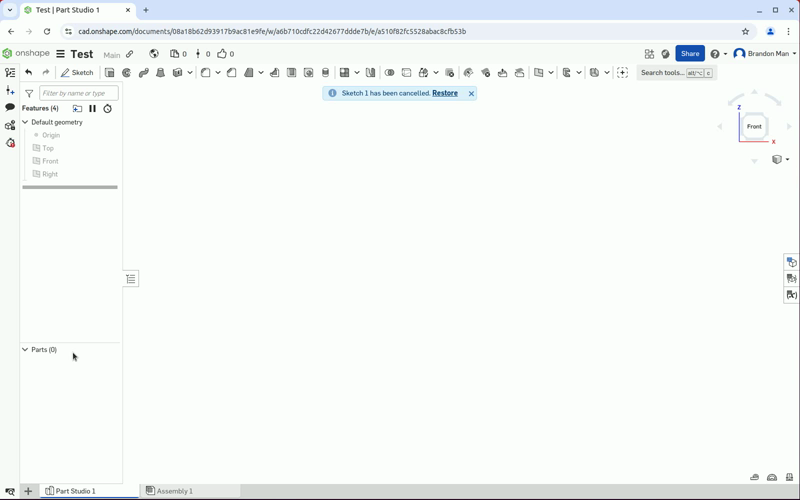
key_down(shift)
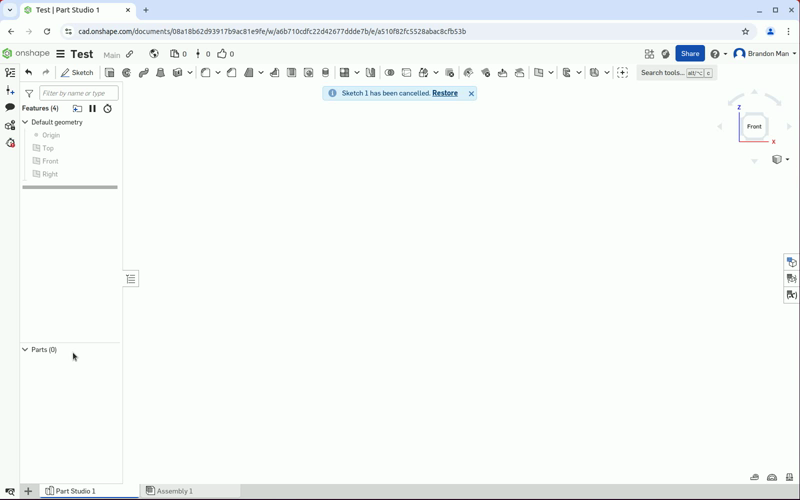
key(left)
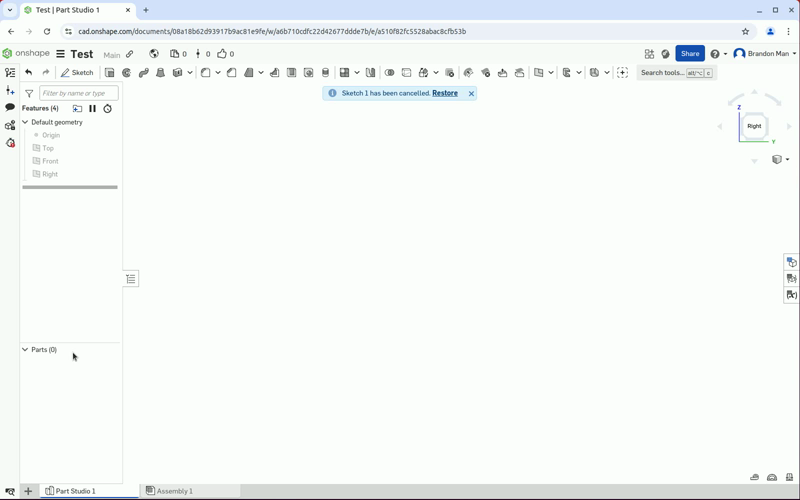
key_up(shift)
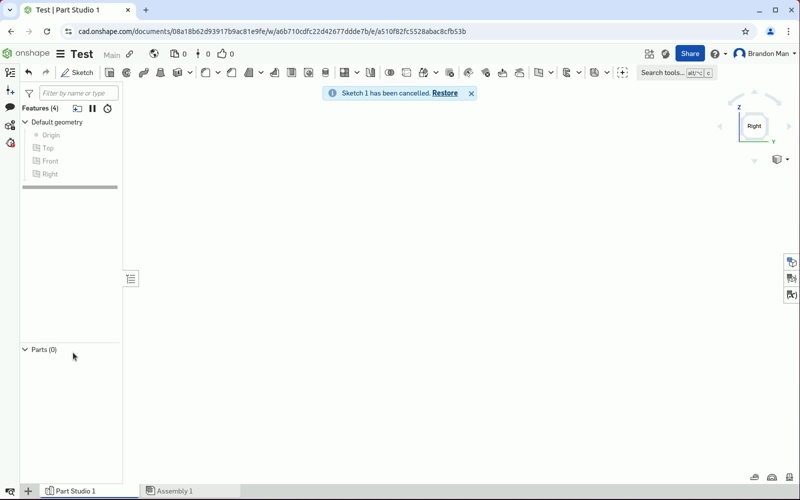
mouse_move(73, 352)
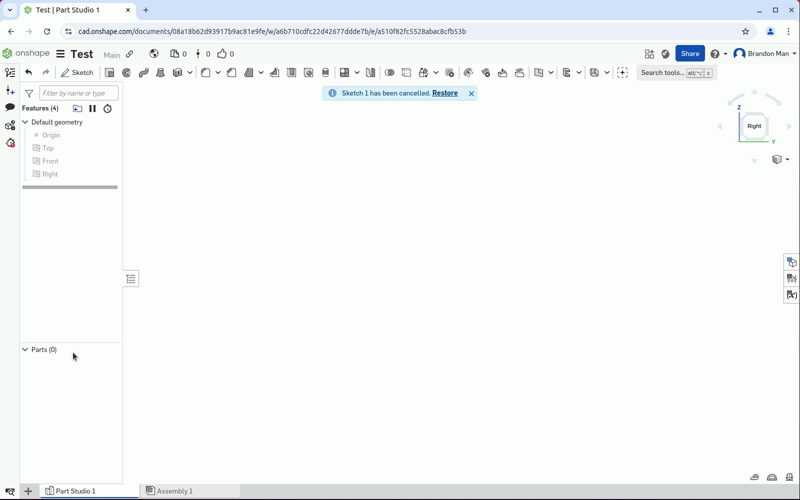
key(shift+y)
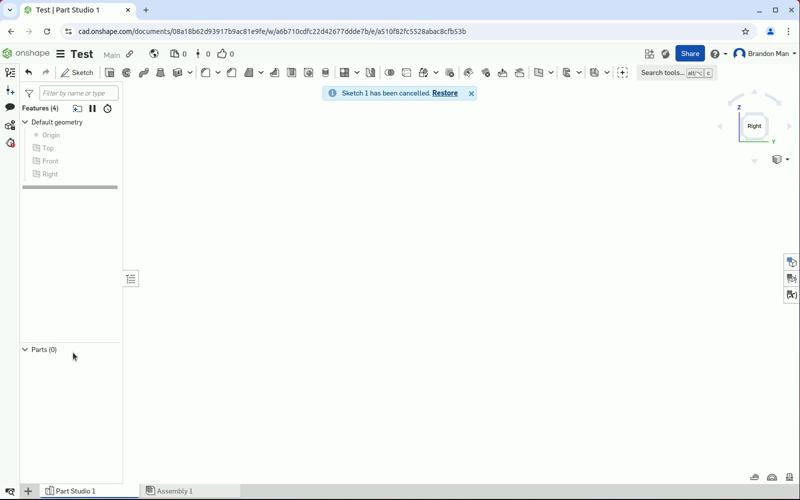
key(shift+s)
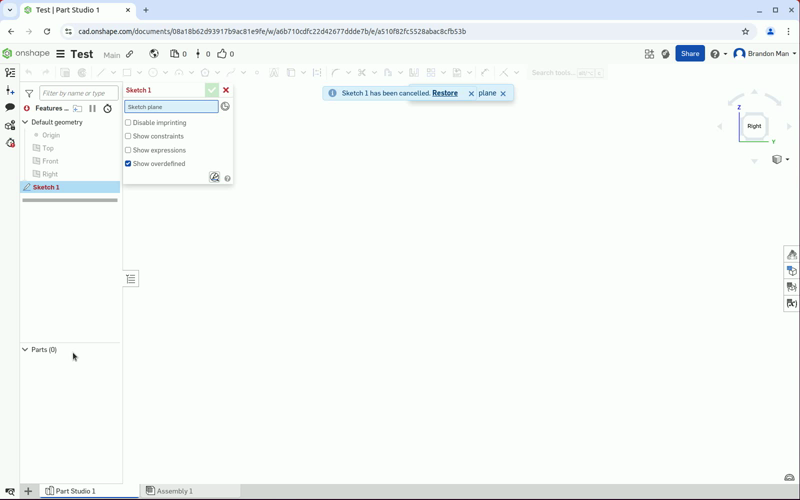
mouse_move(73, 176)
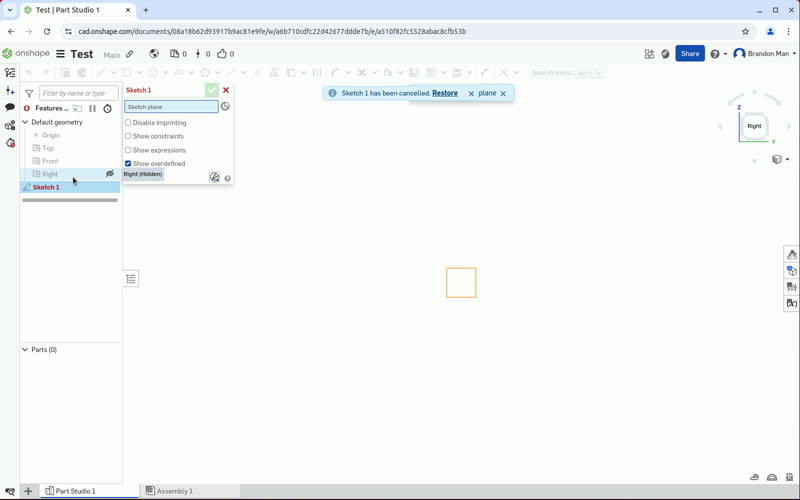
click(73, 176)
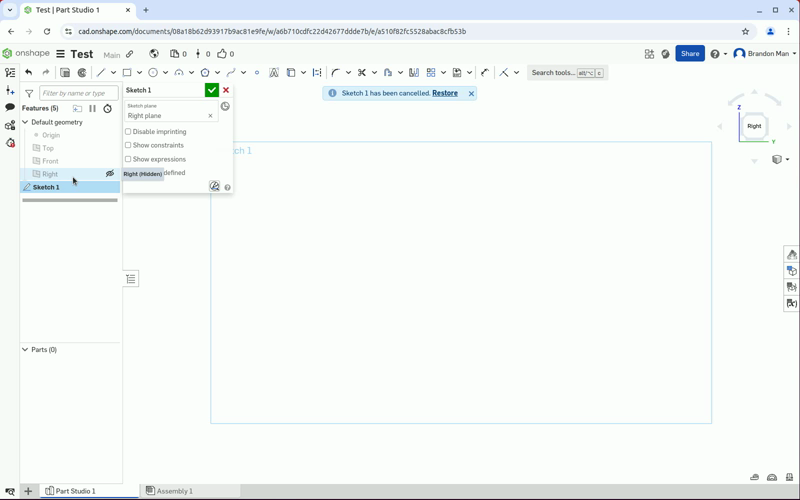
mouse_move(73, 352)
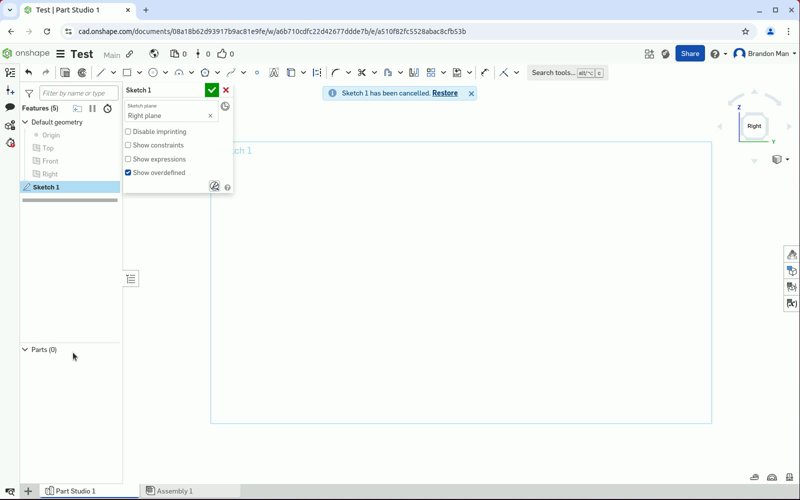
key(y)
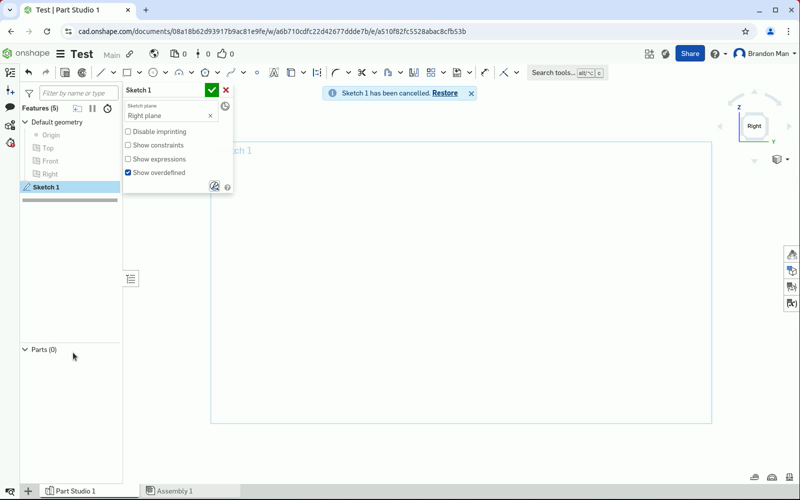
key(l)
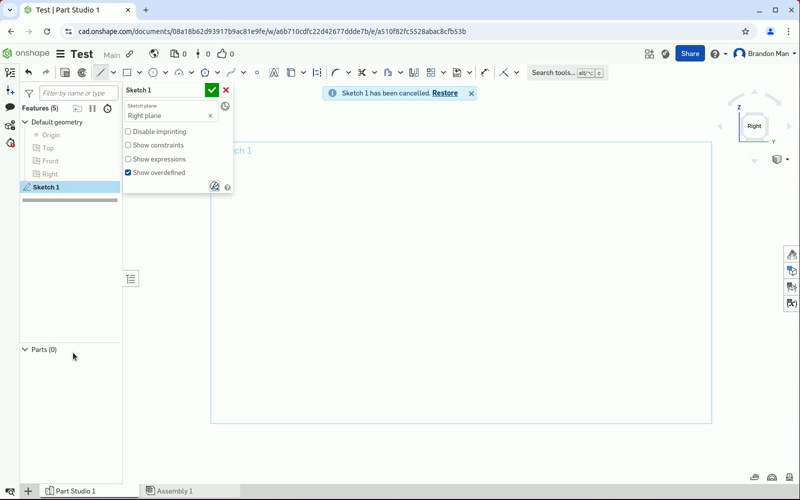
key_down(shift)
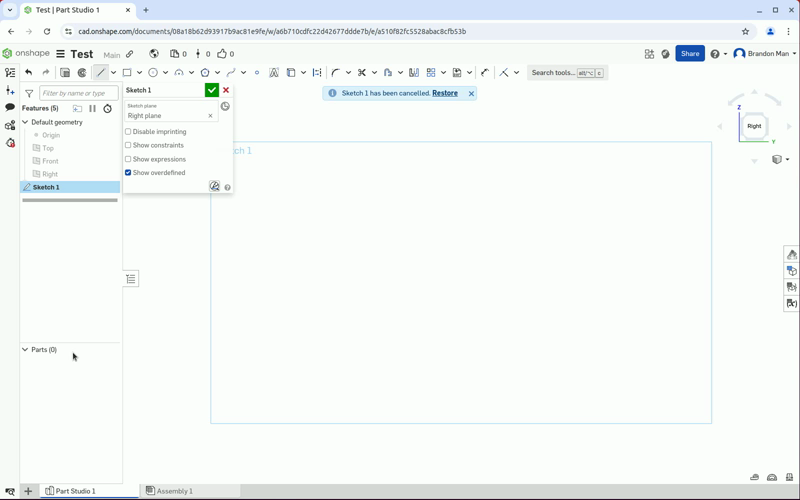
mouse_move(460, 282)
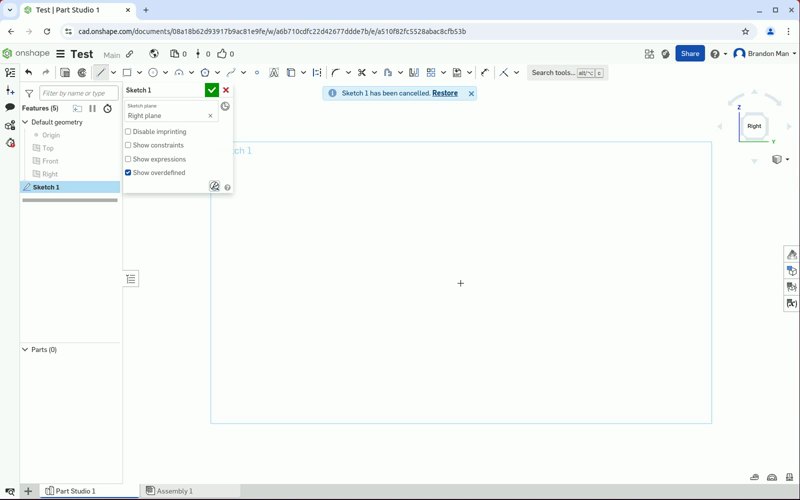
click(460, 282)
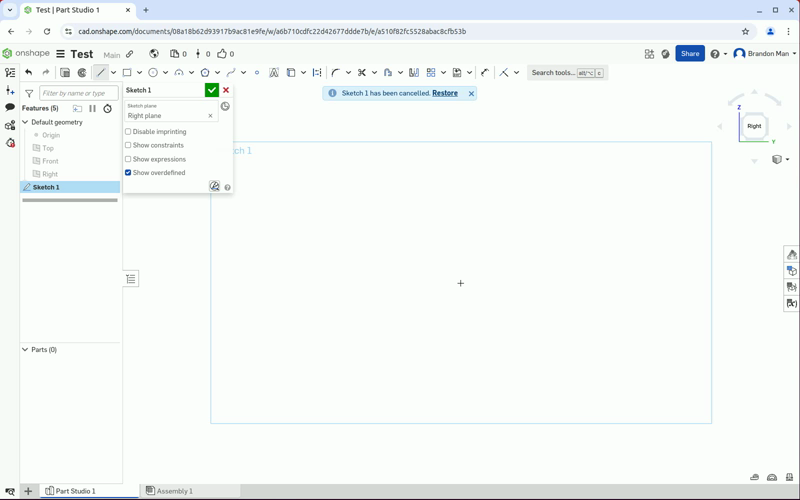
key_up(shift)
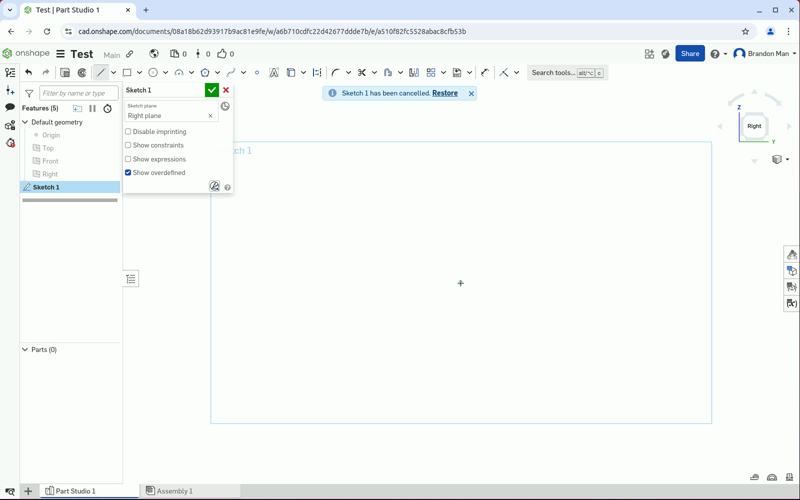
key_down(shift)
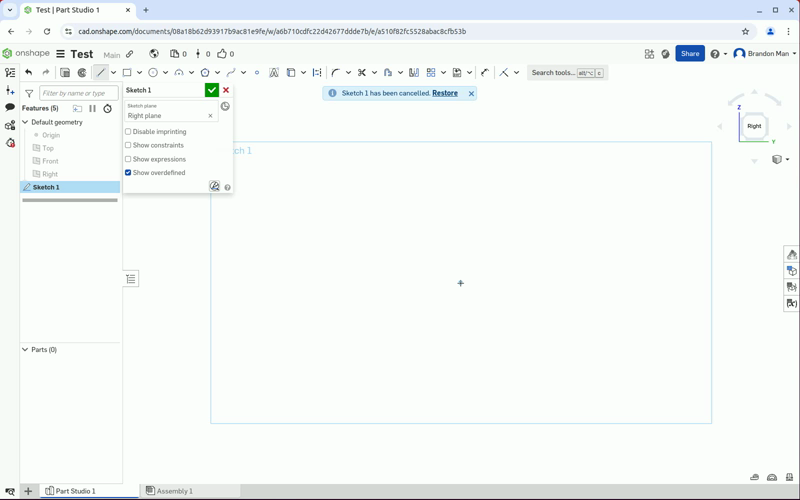
key_up(shift)
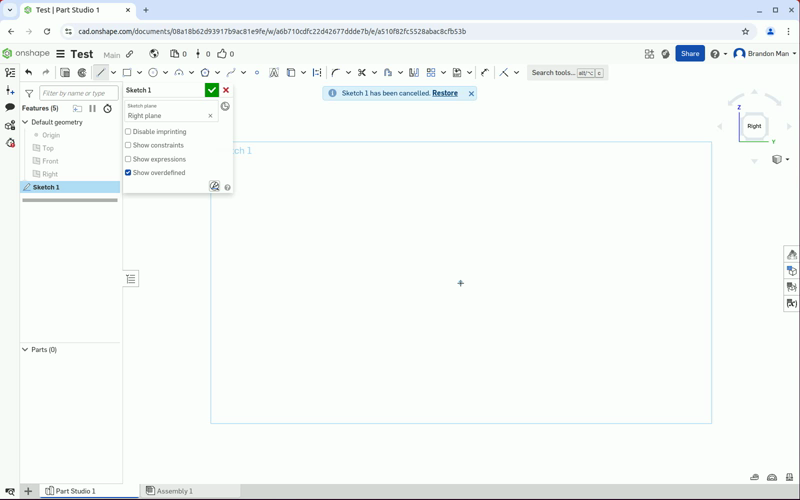
key_down(shift)
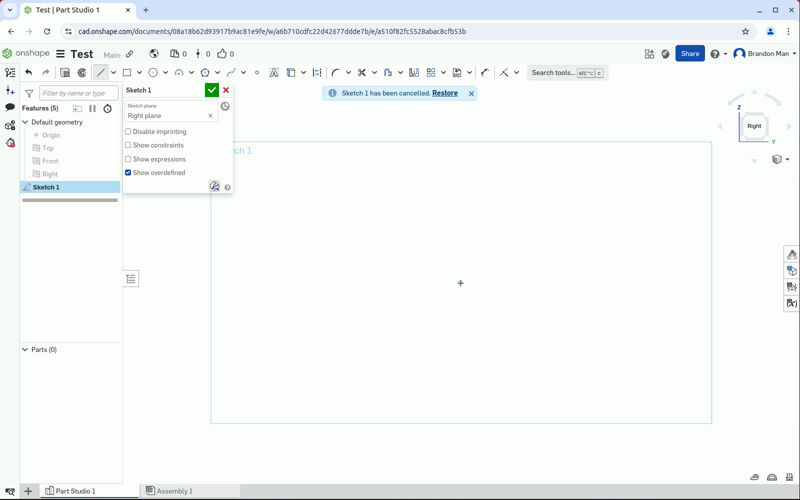
mouse_move(491, 282)
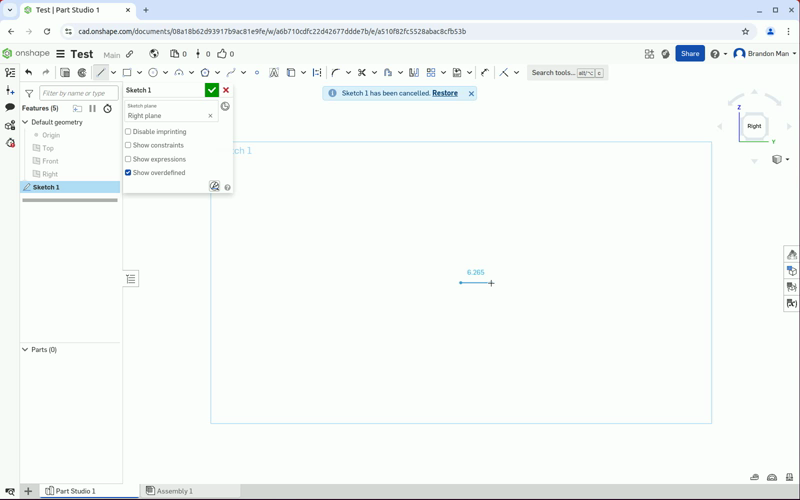
mouse_move(461, 280)
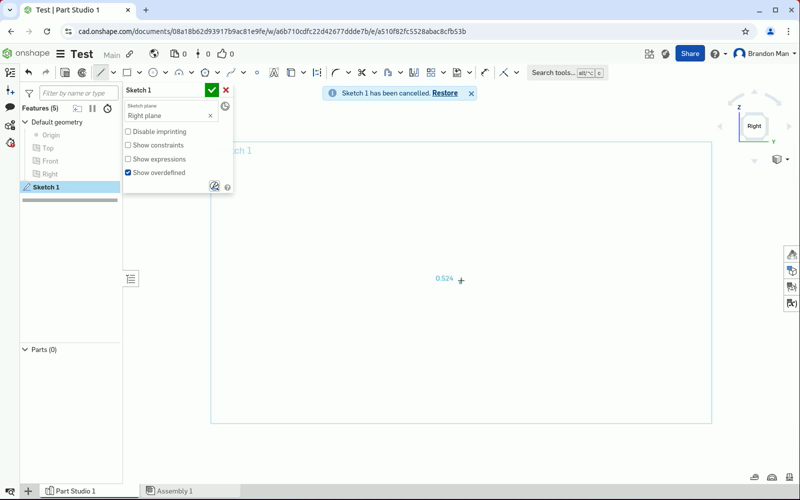
scroll(6)
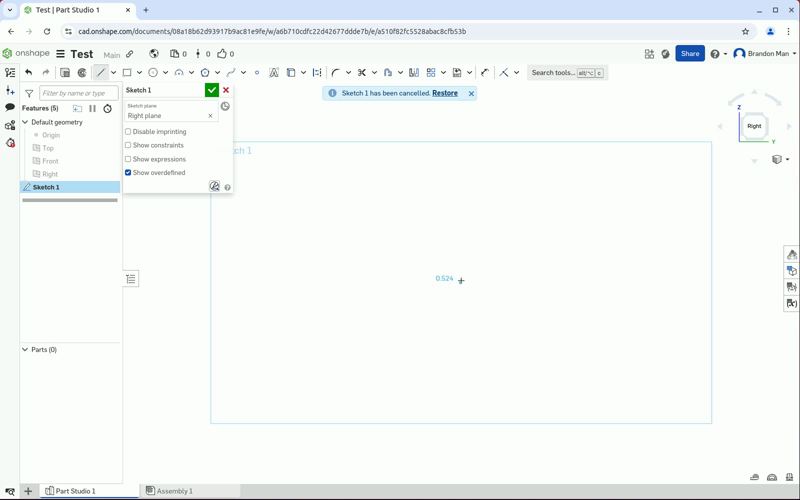
scroll(6)
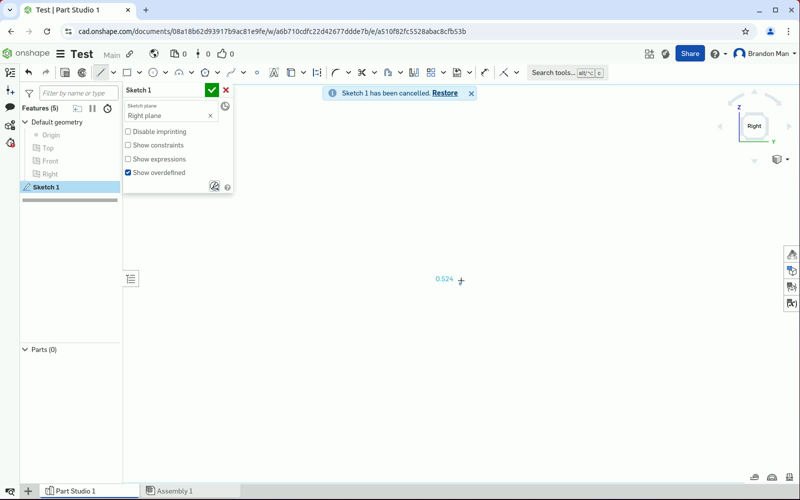
scroll(6)
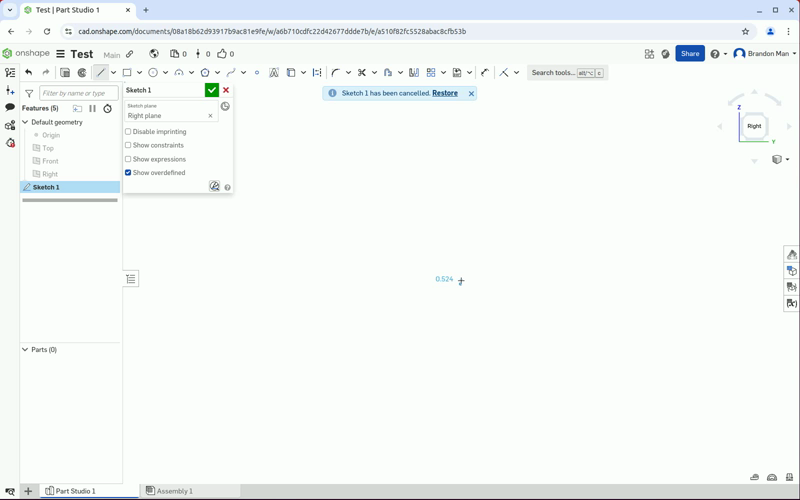
scroll(6)
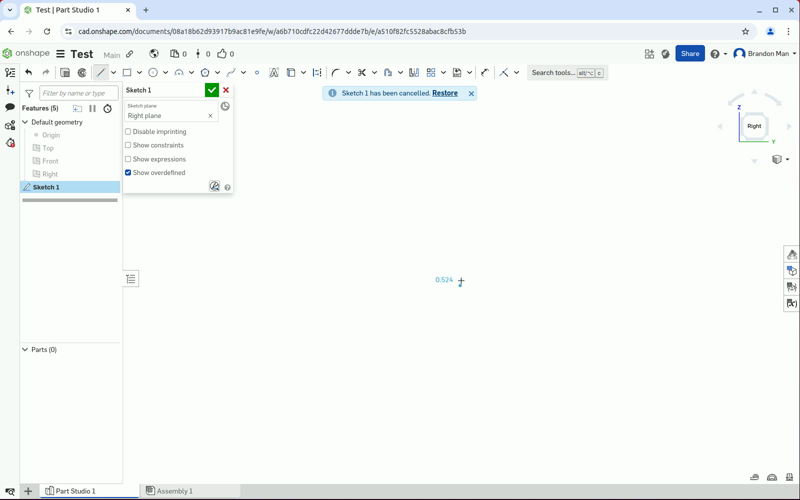
scroll(6)
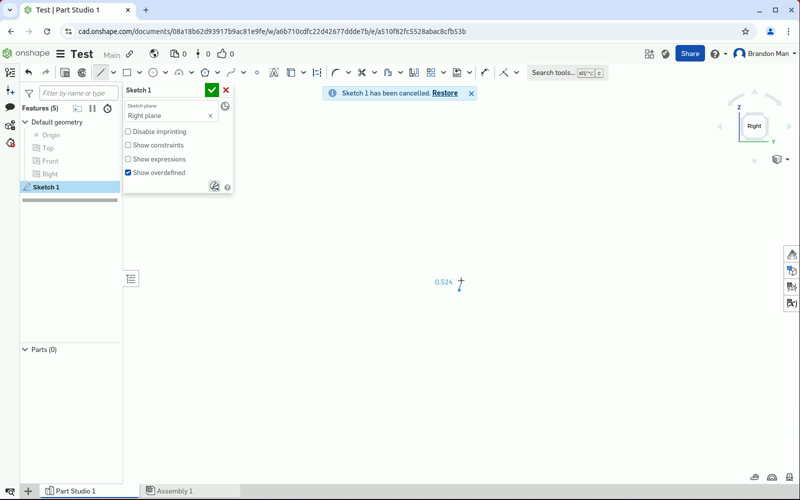
scroll(6)
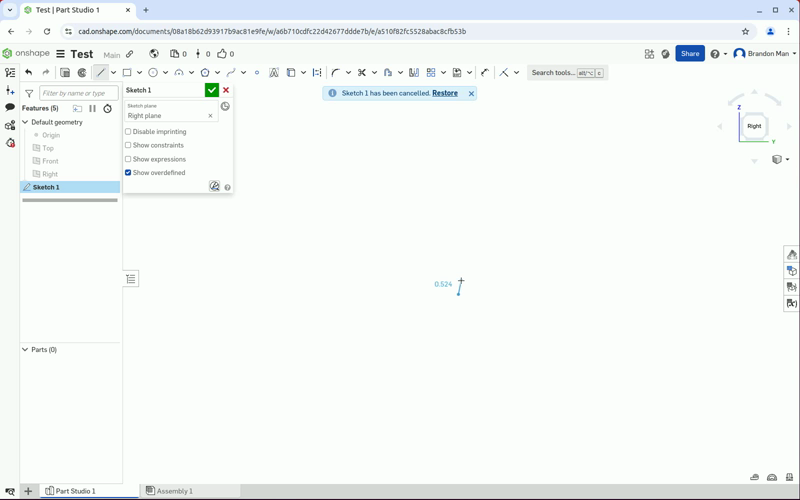
scroll(6)
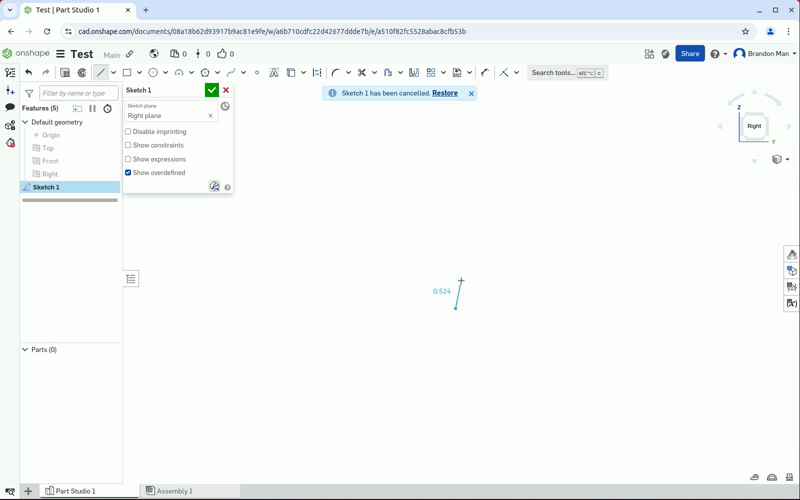
click(461, 280)
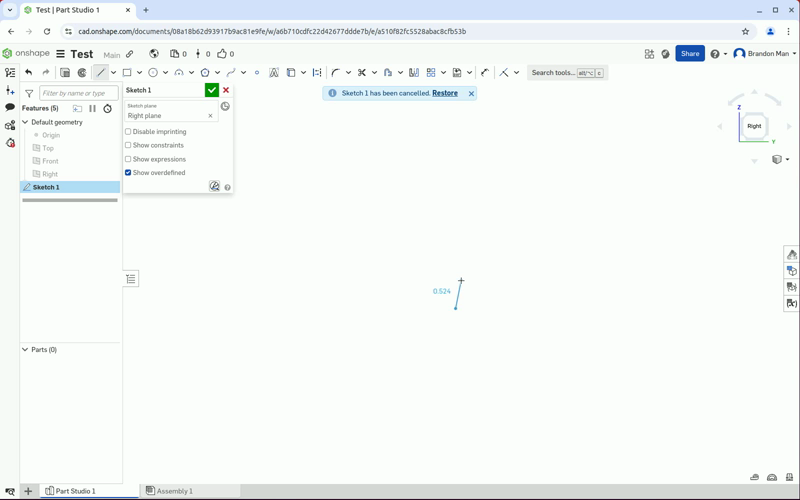
scroll(-6)
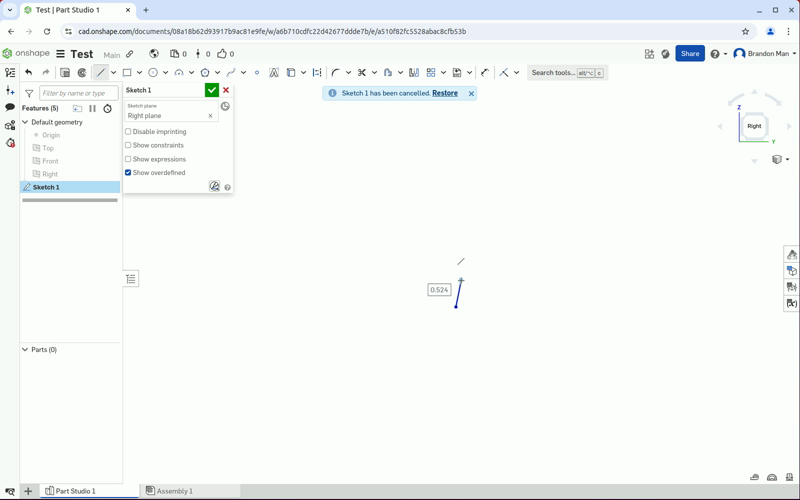
scroll(-6)
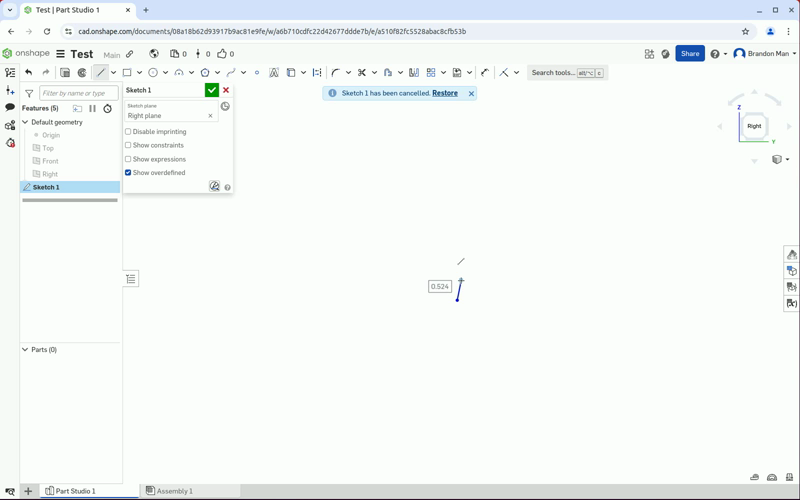
scroll(-6)
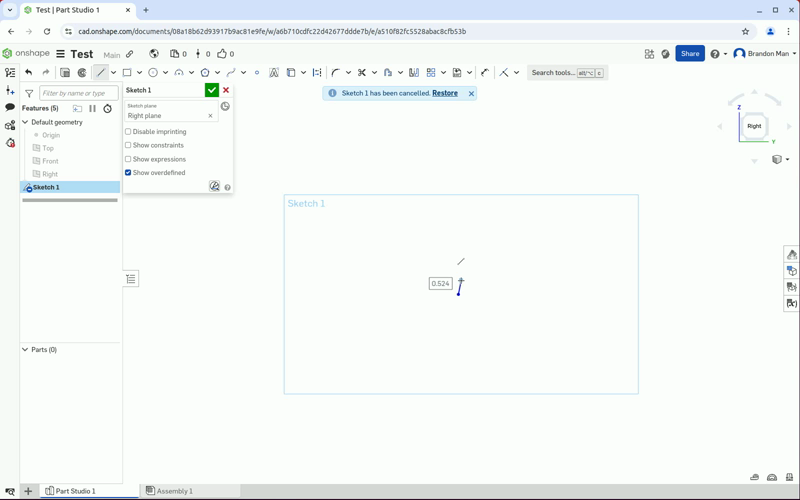
scroll(-6)
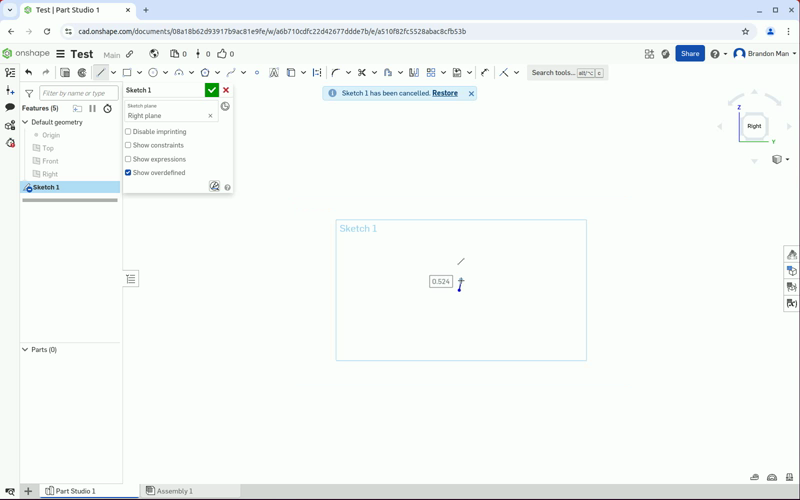
scroll(-6)
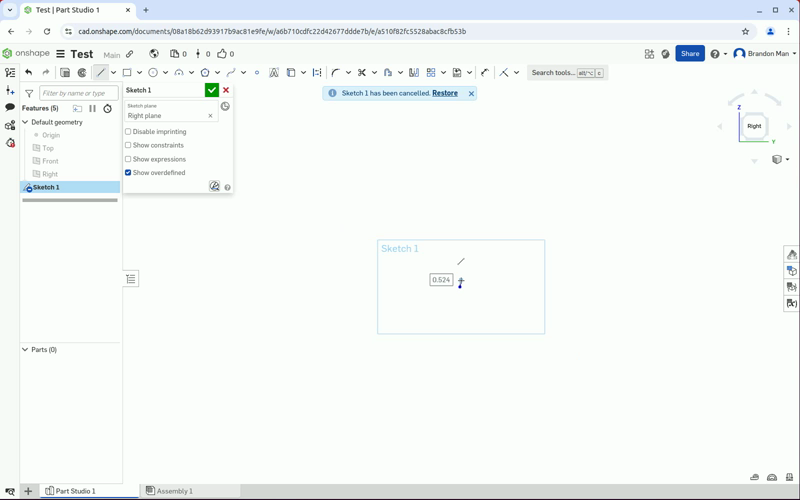
scroll(-6)
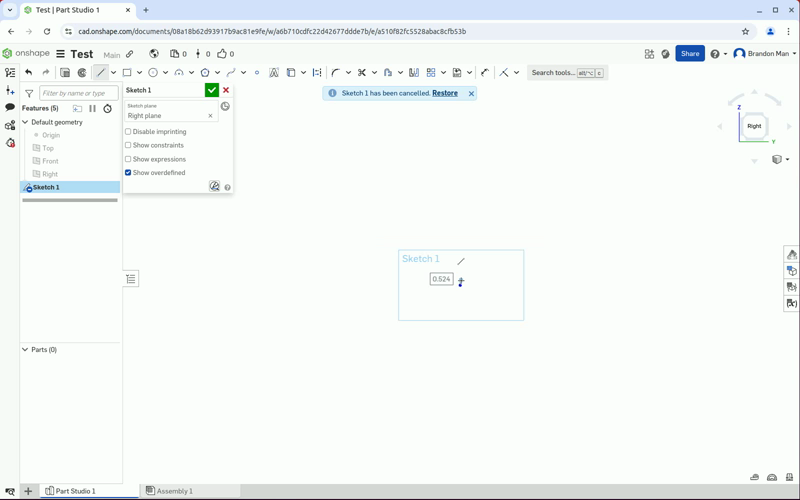
scroll(-6)
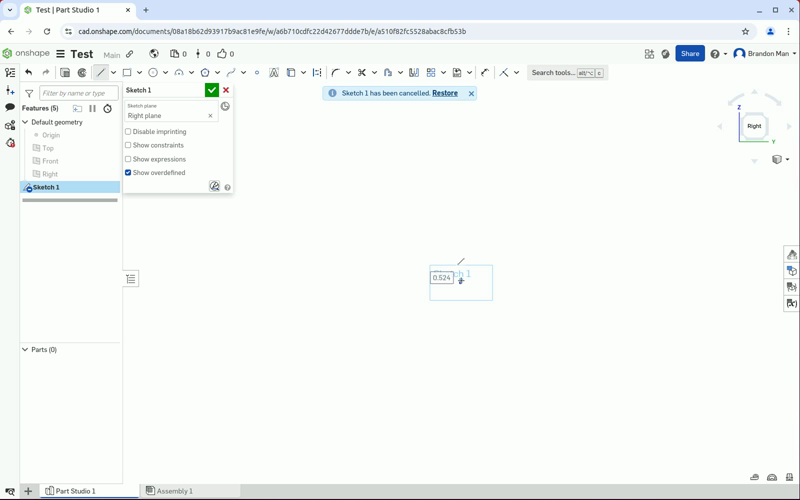
key_up(shift)
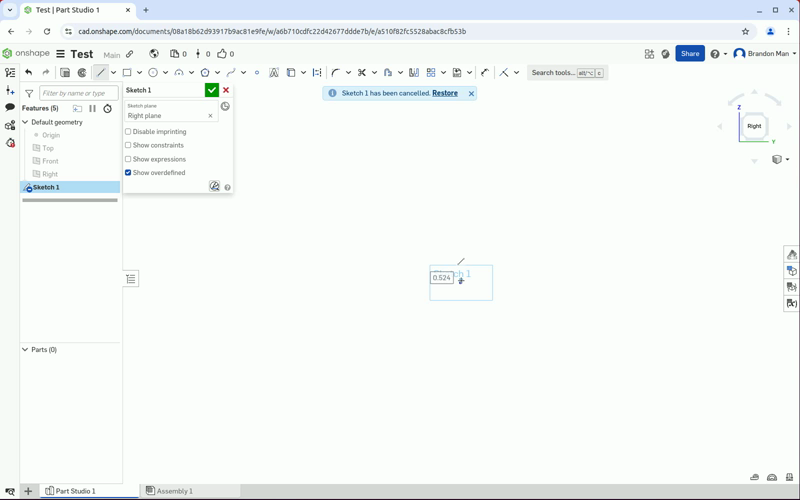
key_down(shift)
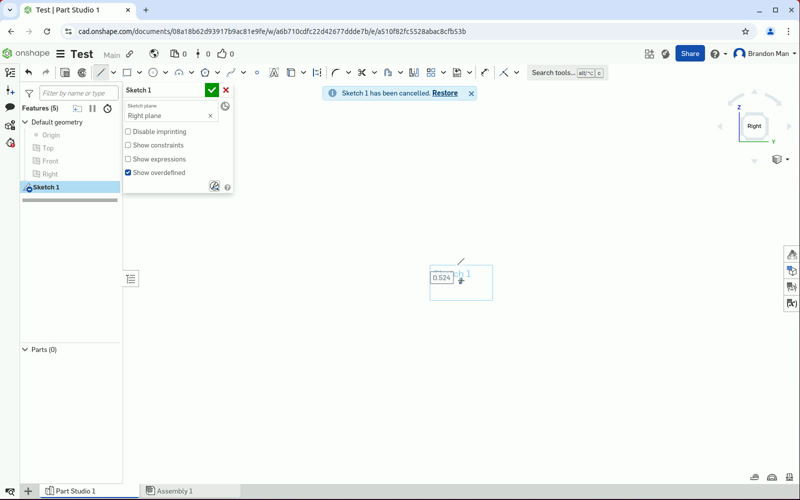
mouse_move(491, 280)
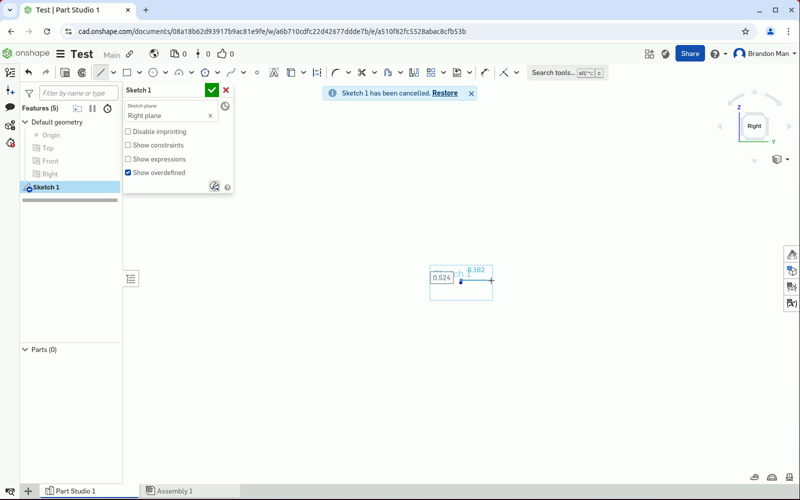
mouse_move(464, 280)
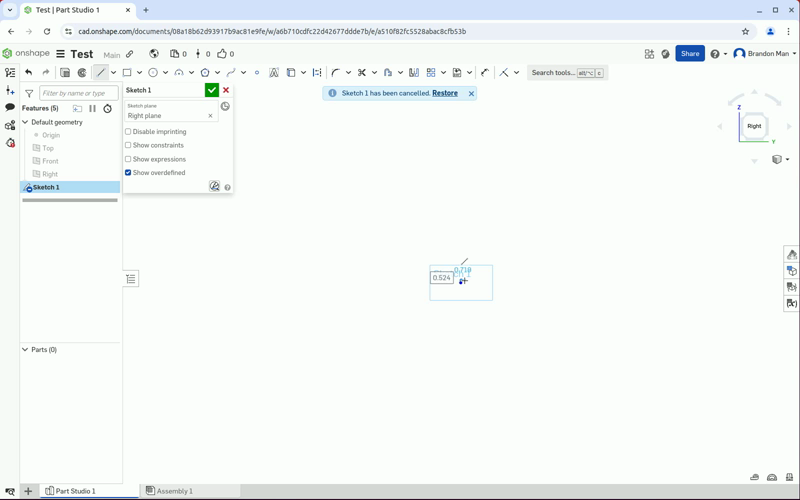
scroll(6)
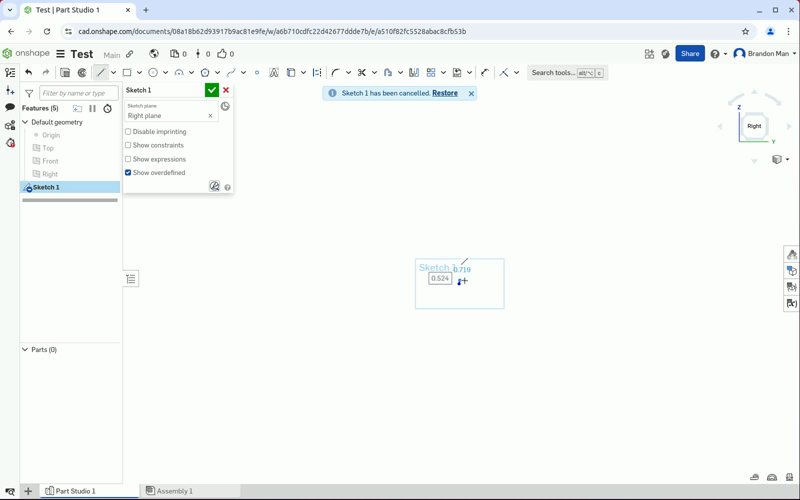
scroll(6)
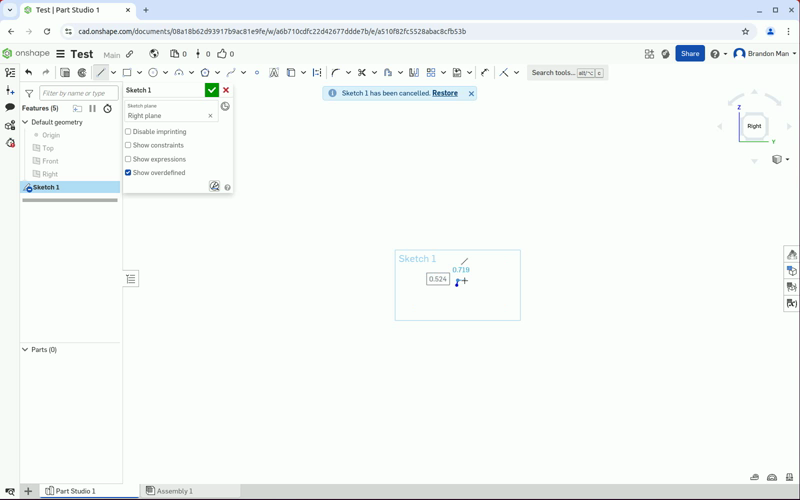
scroll(6)
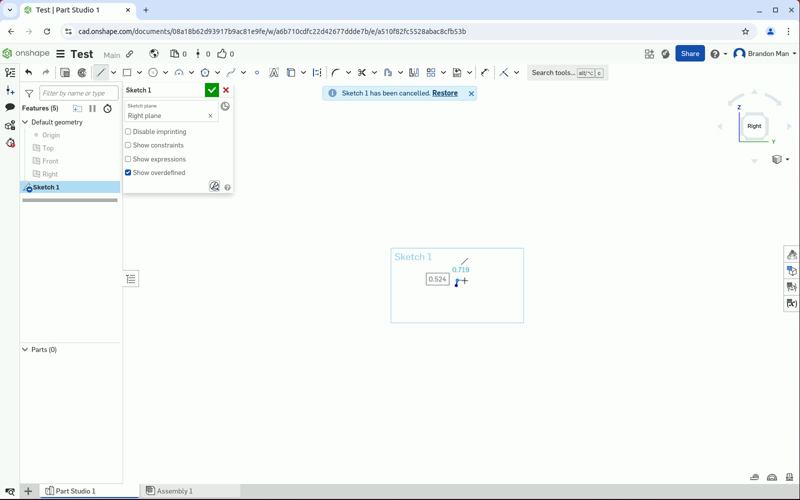
scroll(6)
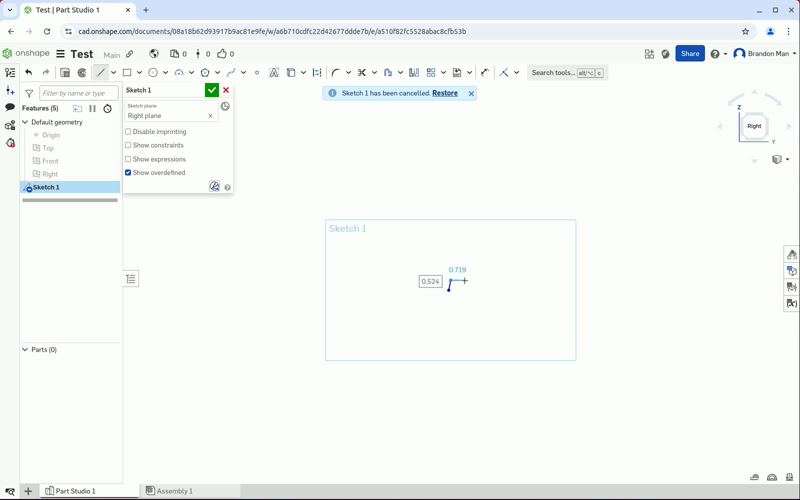
scroll(6)
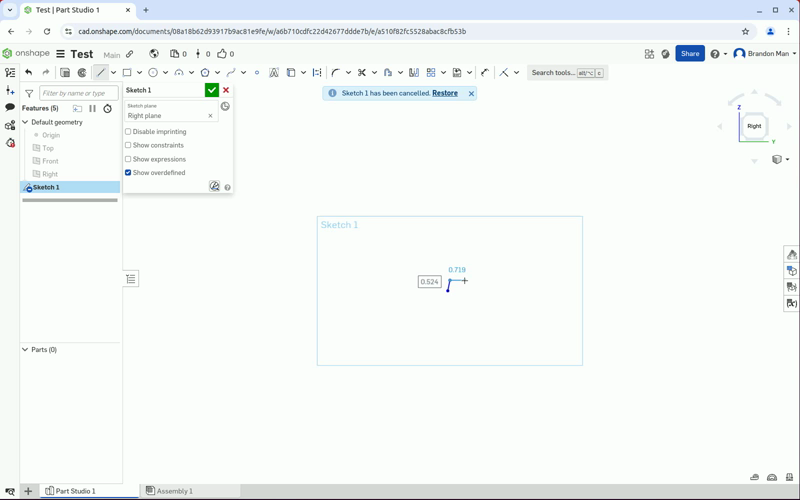
scroll(6)
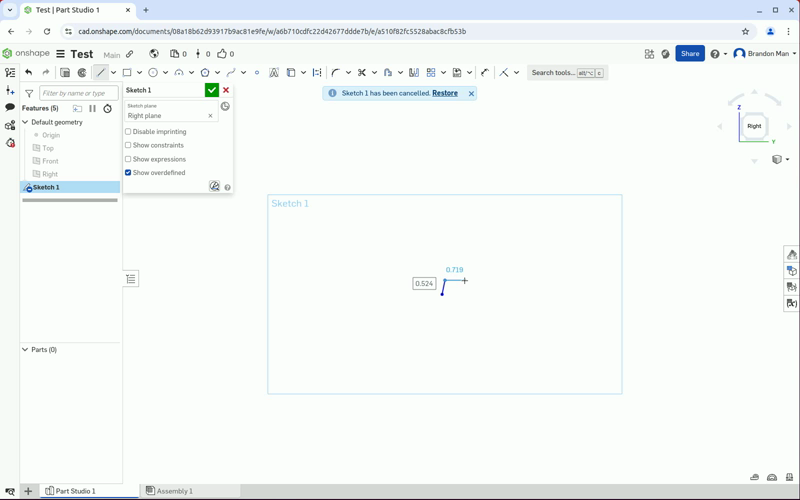
scroll(6)
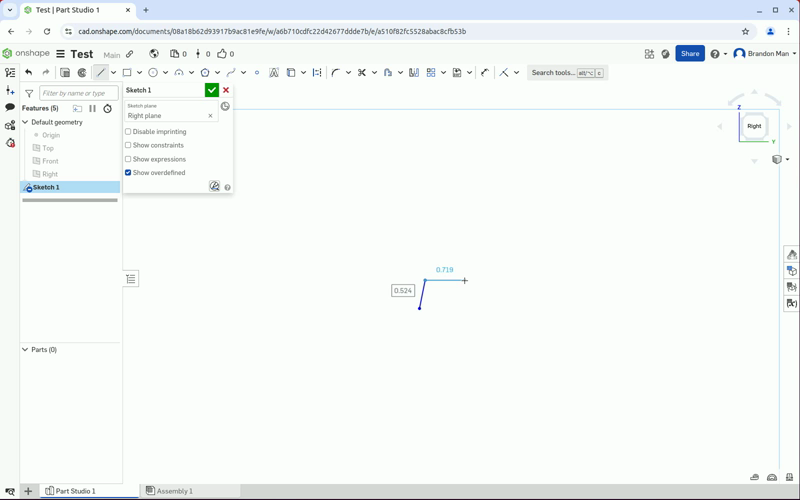
click(464, 280)
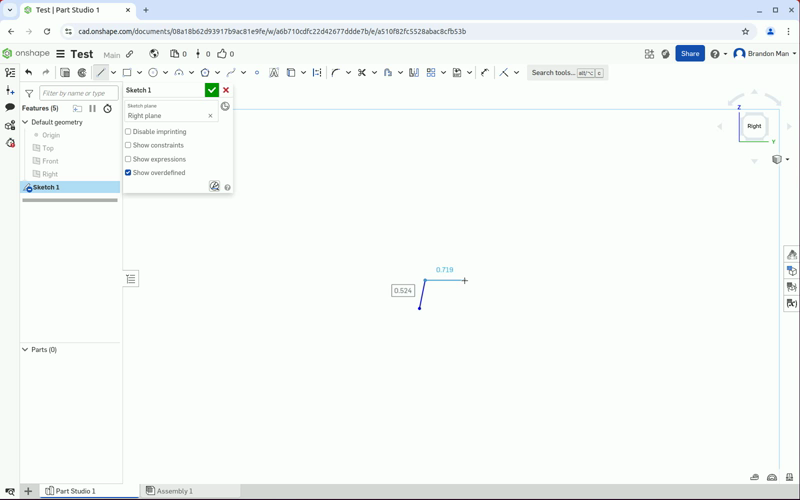
scroll(-6)
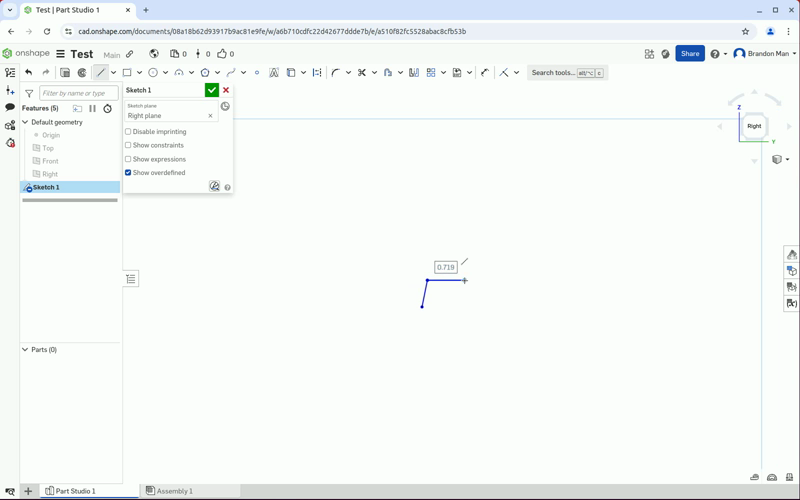
scroll(-6)
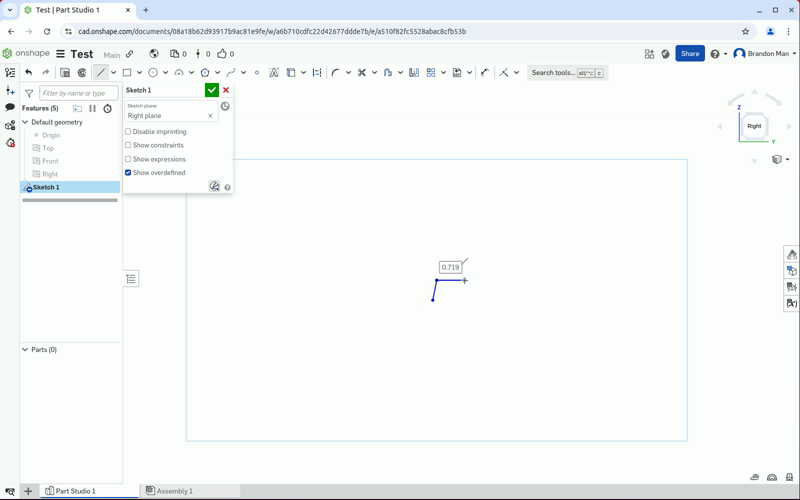
scroll(-6)
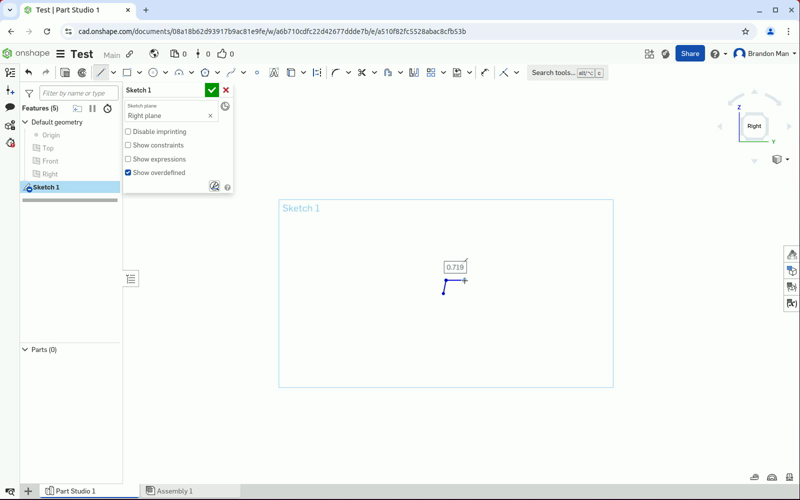
scroll(-6)
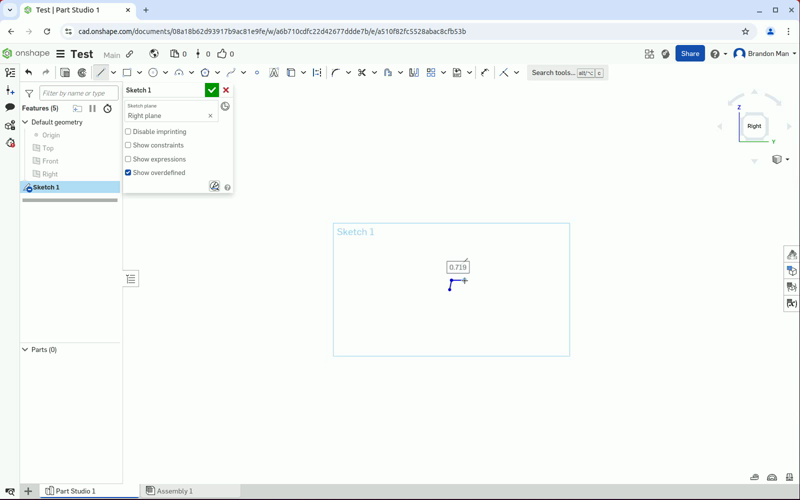
scroll(-6)
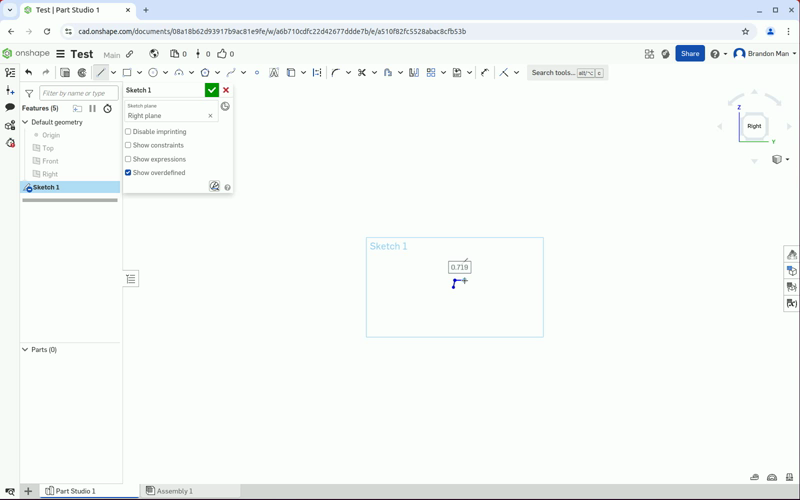
scroll(-6)
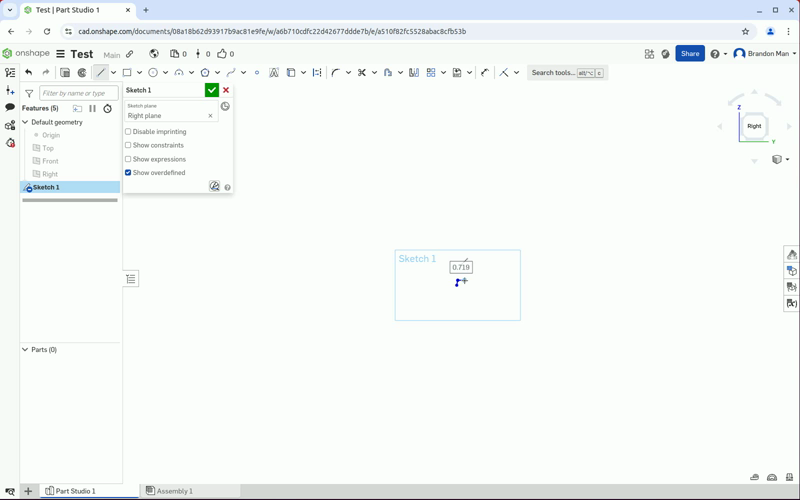
scroll(-6)
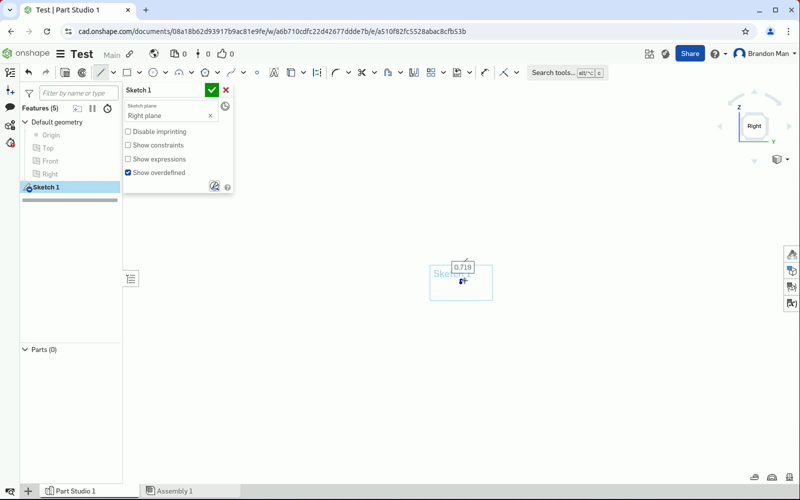
key_up(shift)
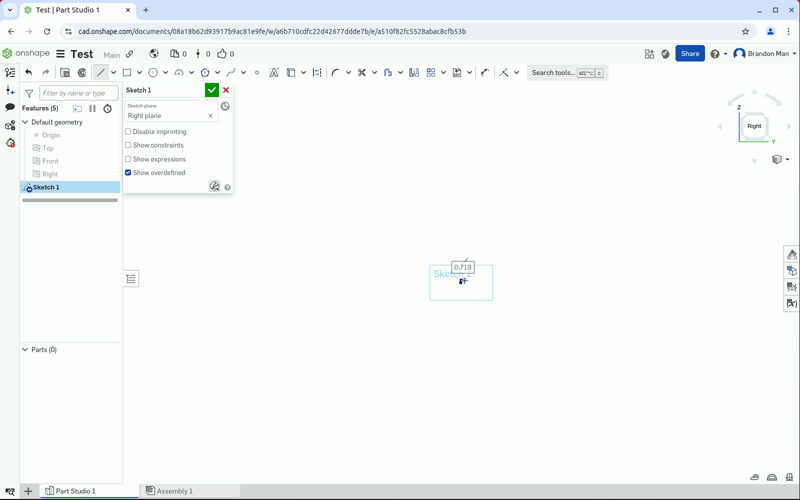
key_down(shift)
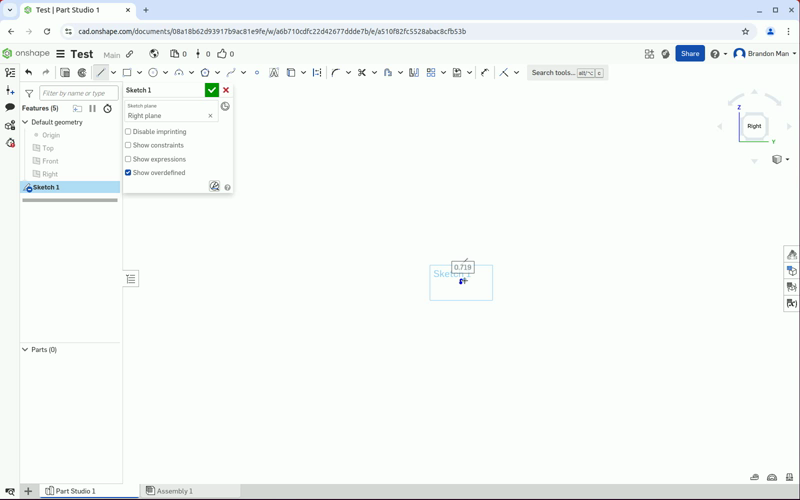
mouse_move(495, 280)
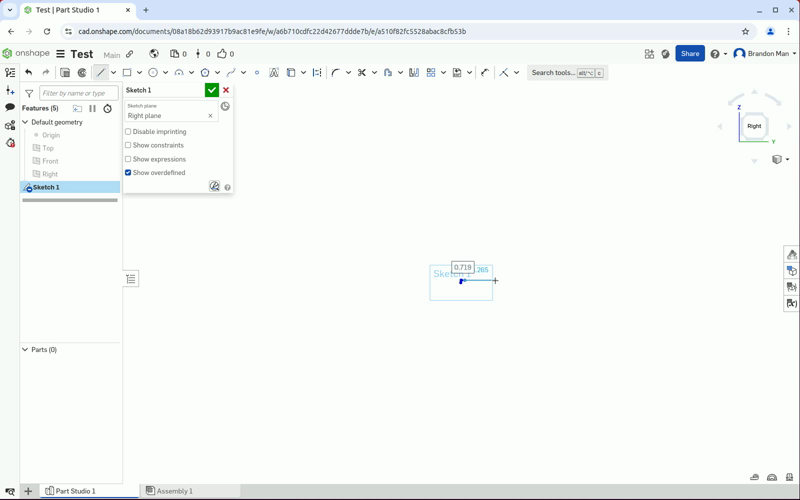
mouse_move(464, 282)
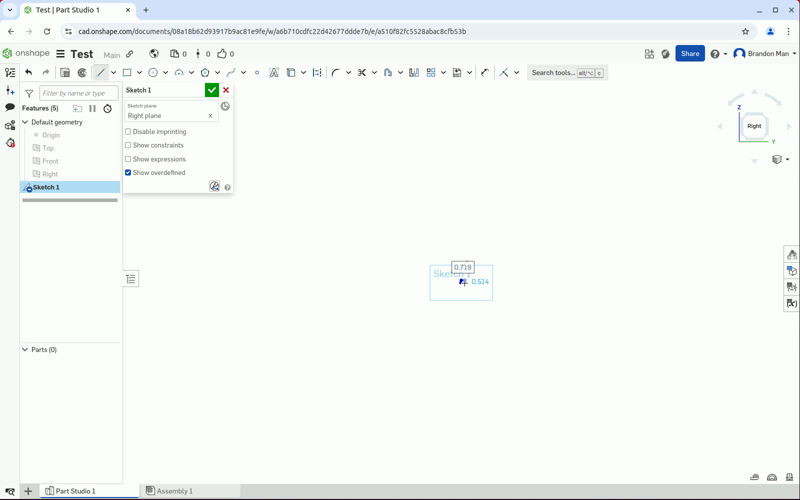
scroll(6)
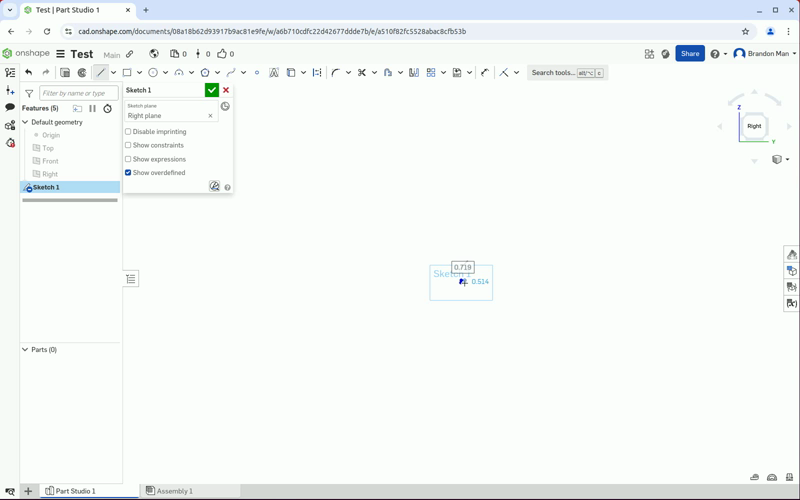
scroll(6)
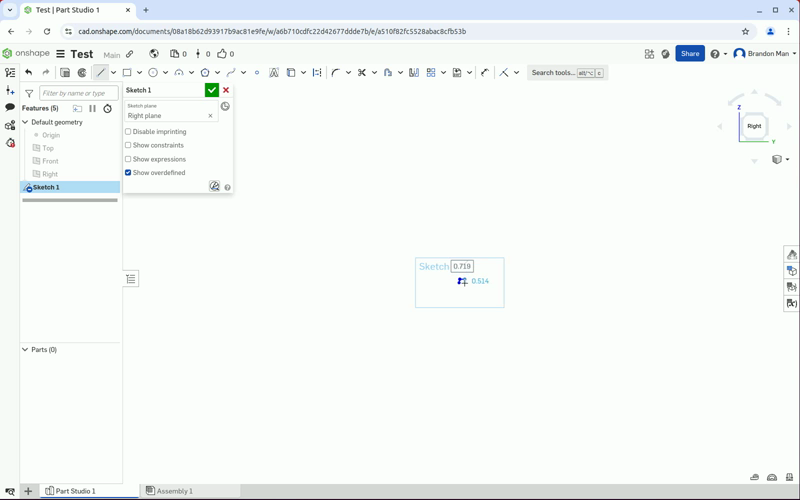
scroll(6)
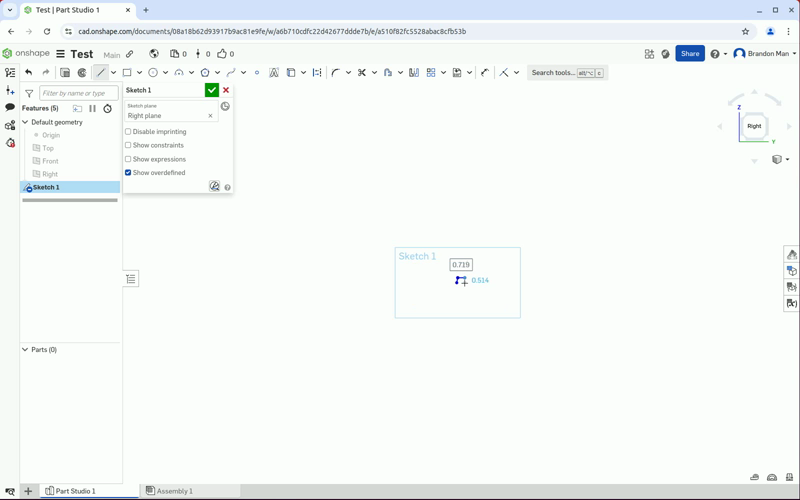
scroll(6)
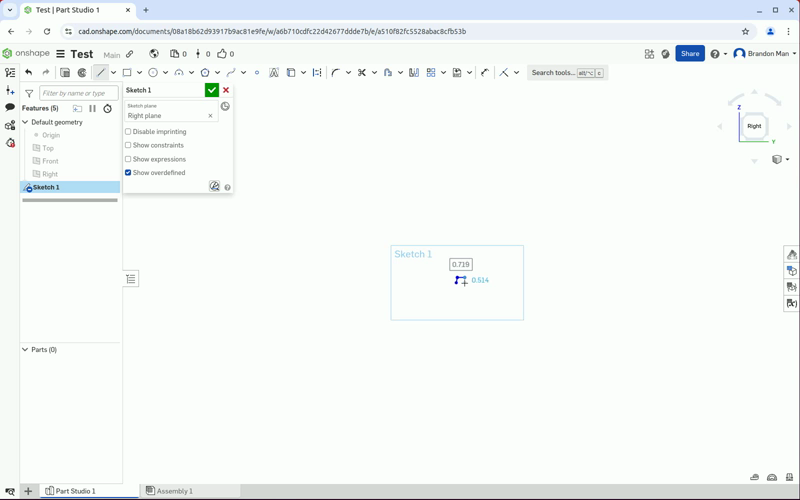
scroll(6)
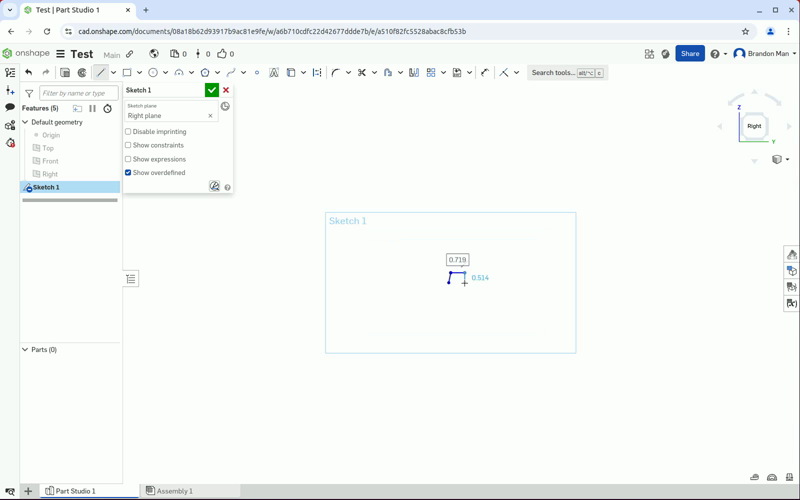
scroll(6)
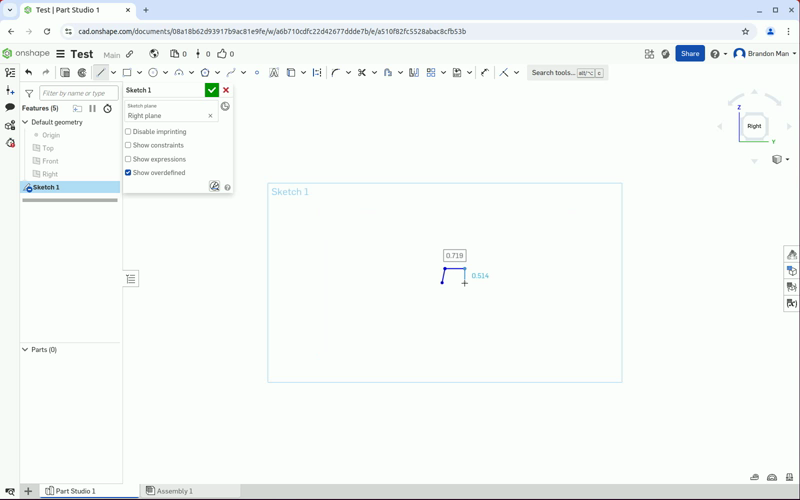
scroll(6)
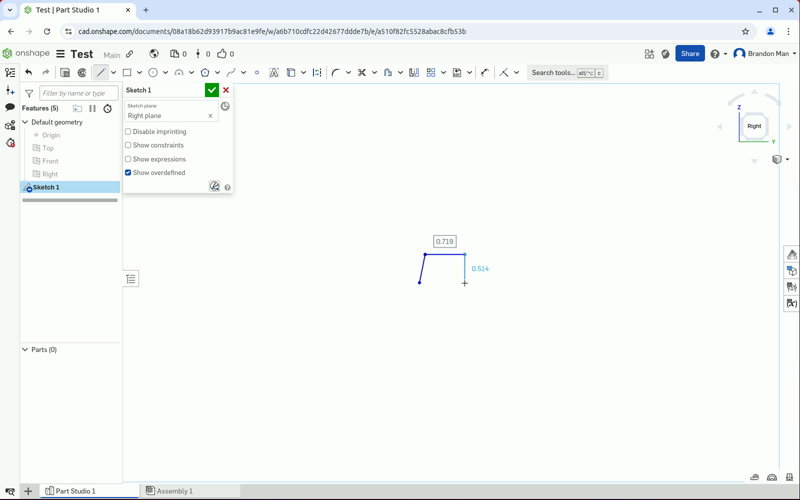
click(464, 282)
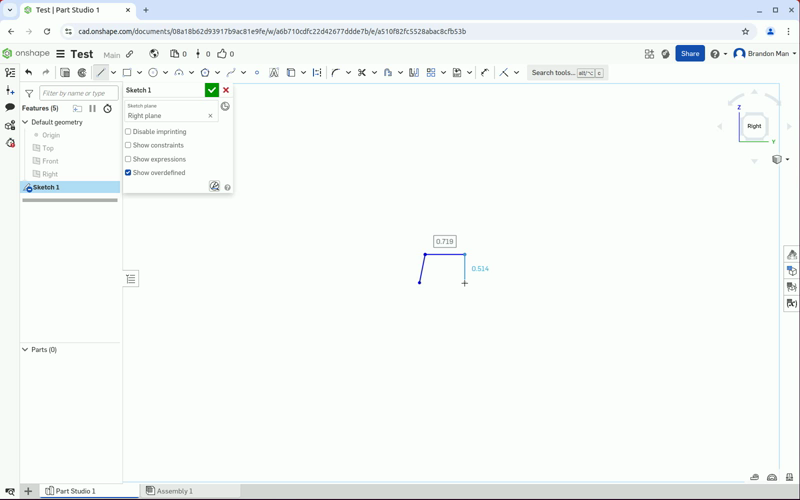
scroll(-6)
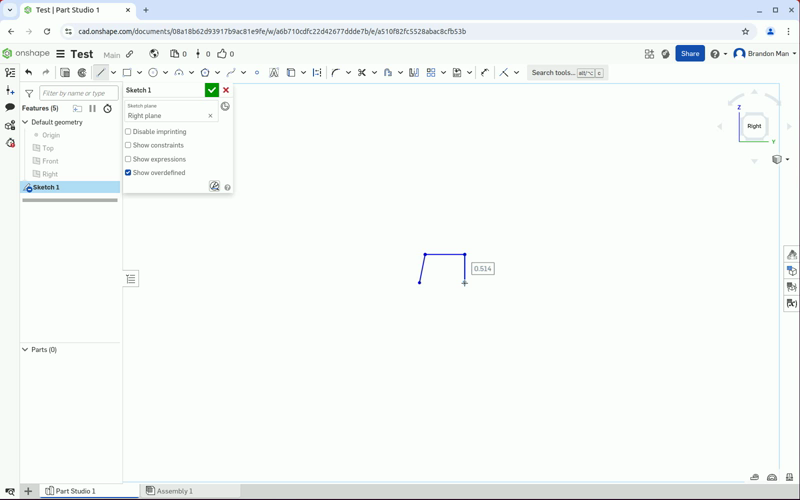
scroll(-6)
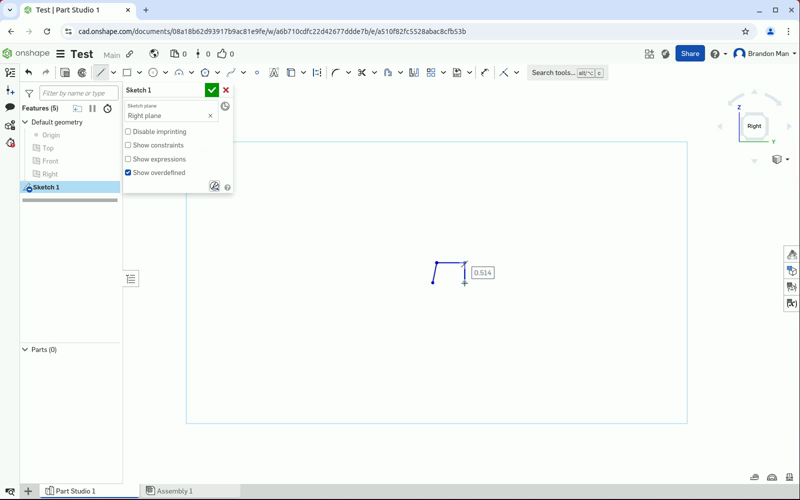
scroll(-6)
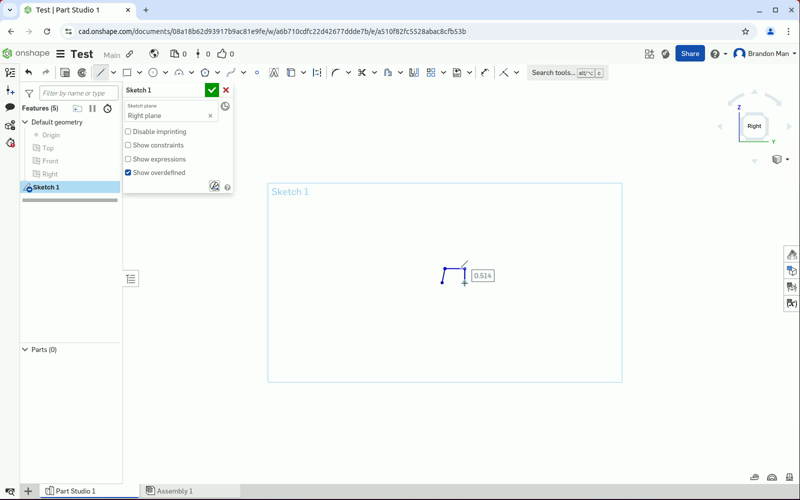
scroll(-6)
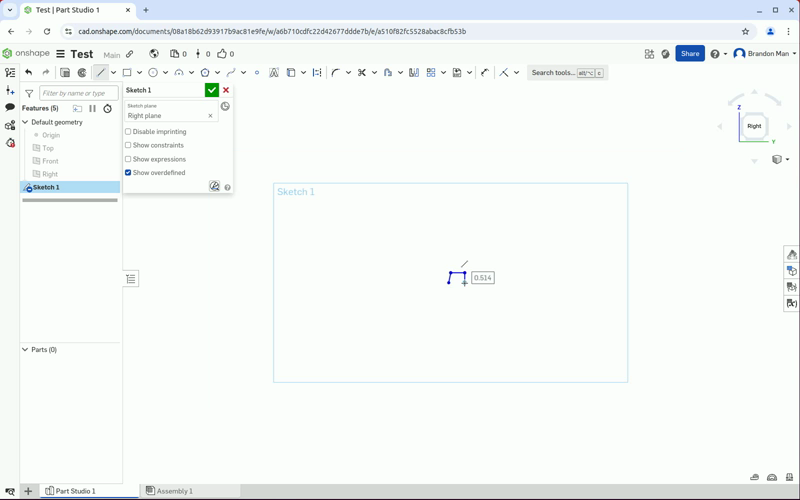
scroll(-6)
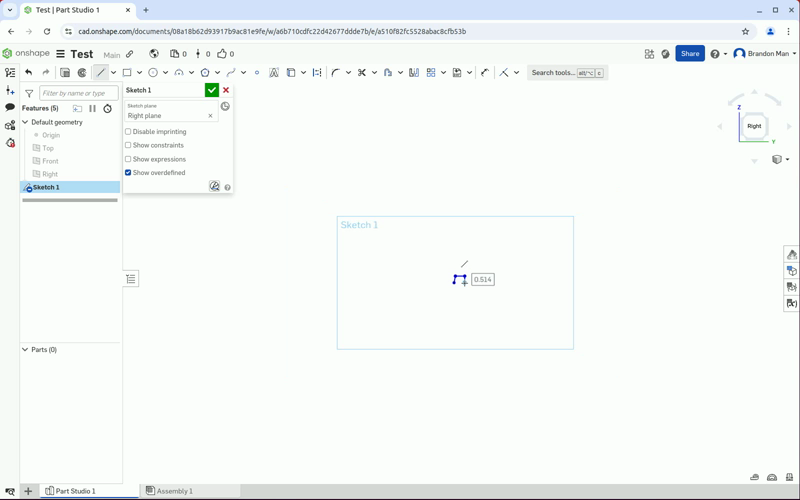
scroll(-6)
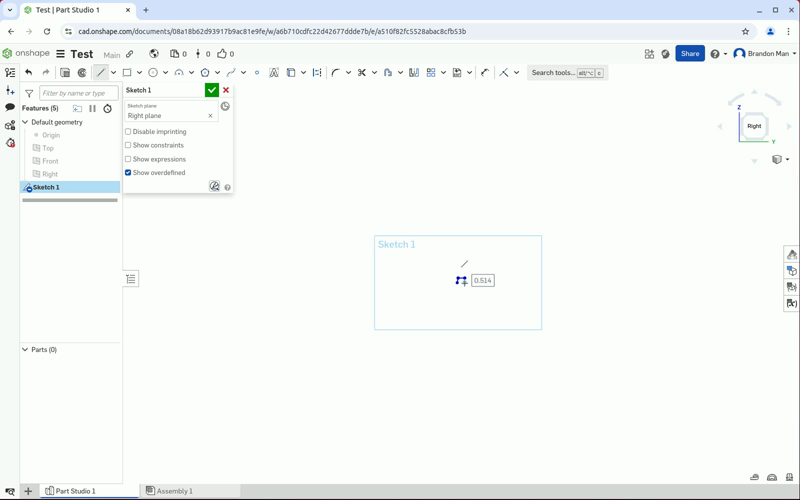
scroll(-6)
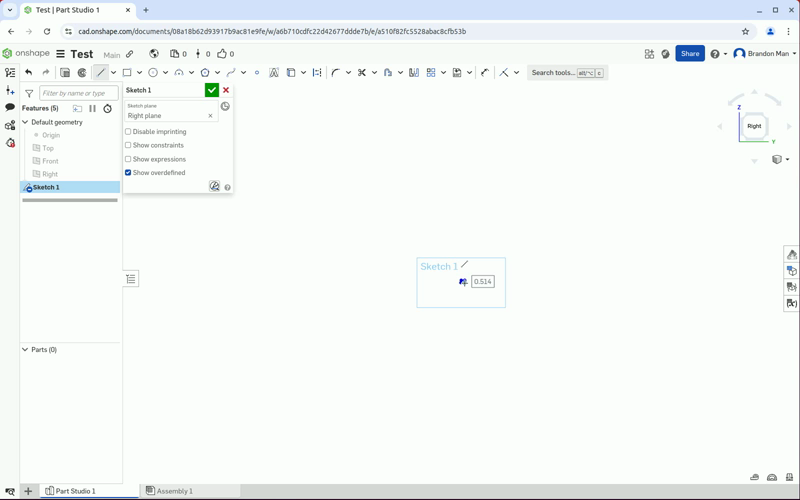
key_up(shift)
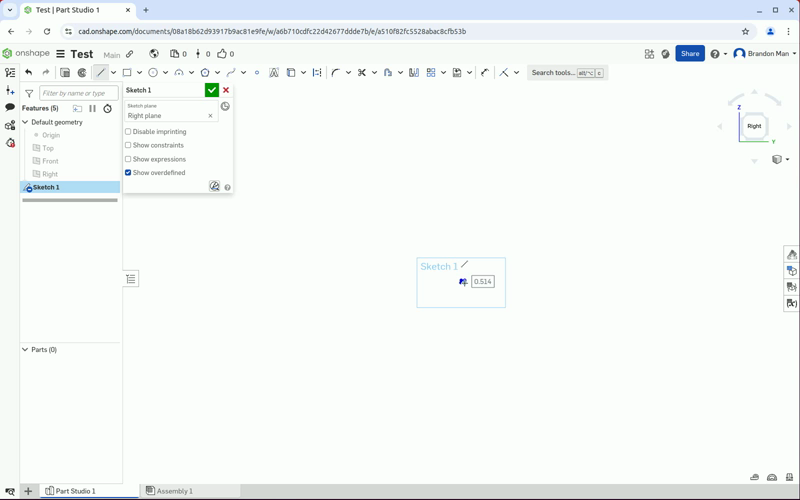
key_down(shift)
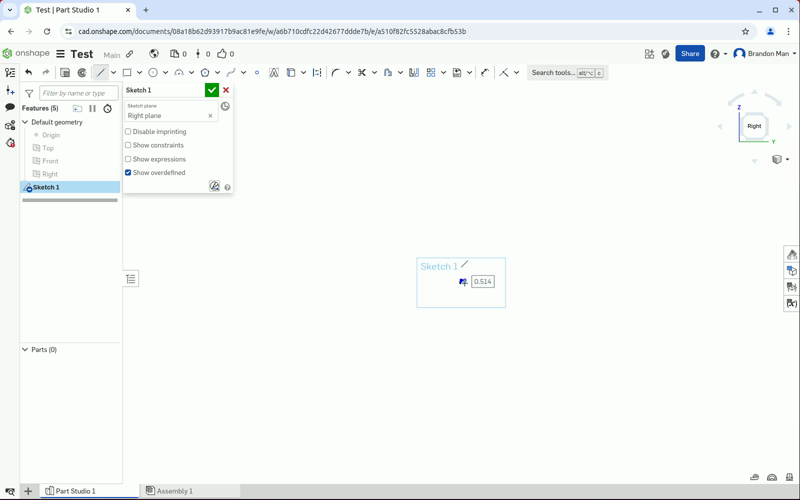
key_up(shift)
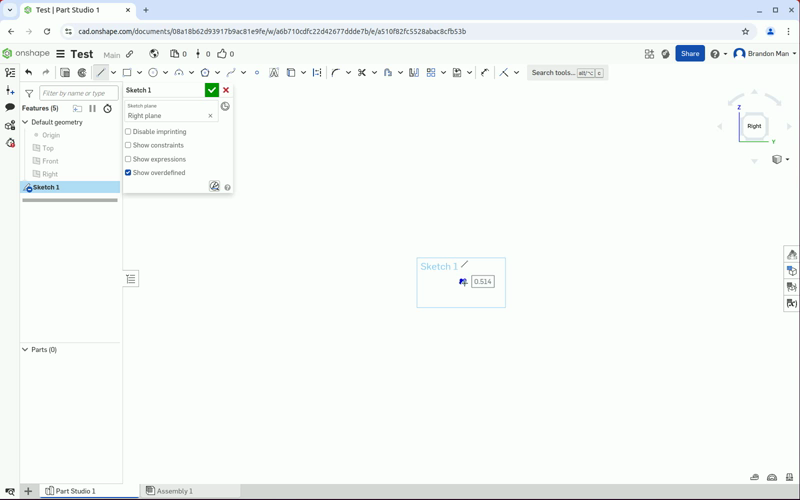
key_down(shift)
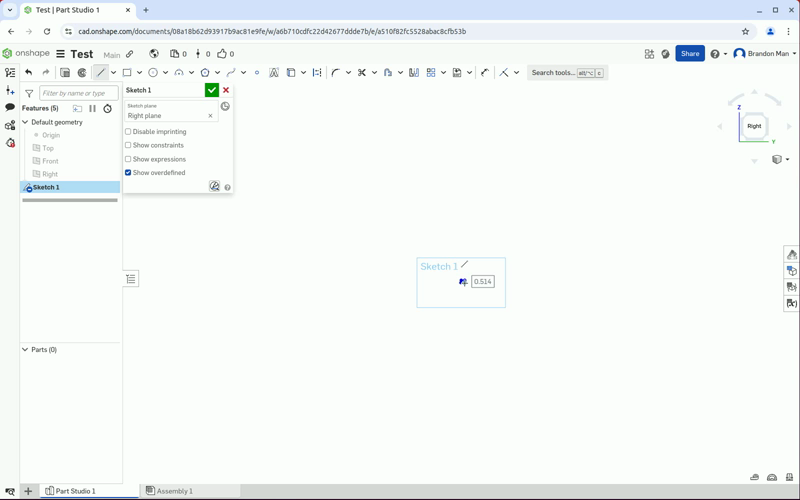
mouse_move(495, 282)
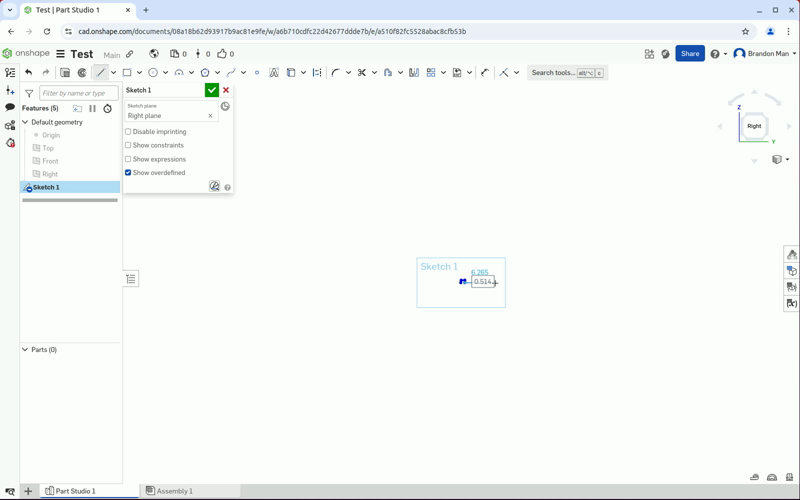
mouse_move(465, 279)
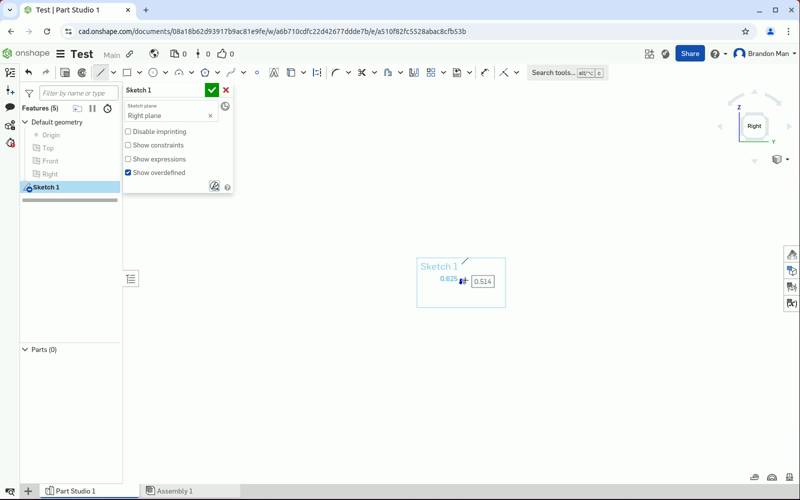
scroll(6)
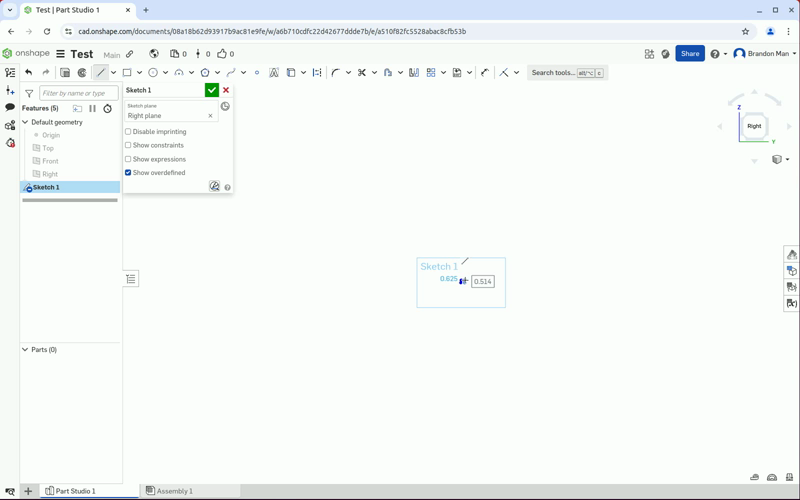
scroll(6)
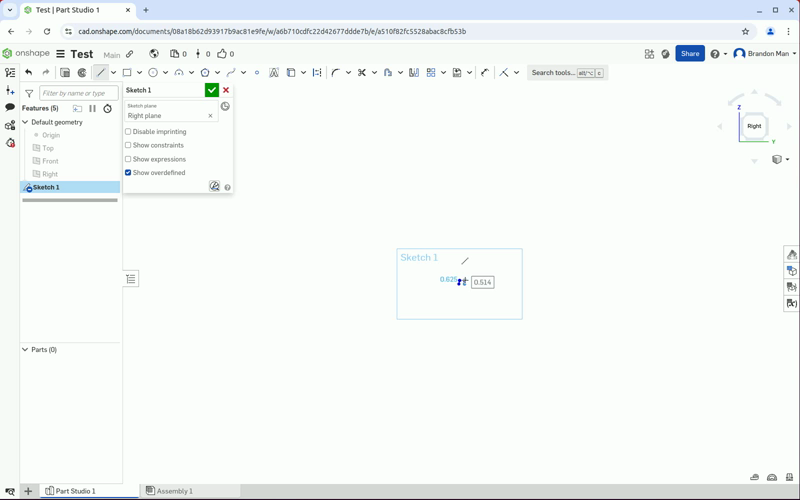
scroll(6)
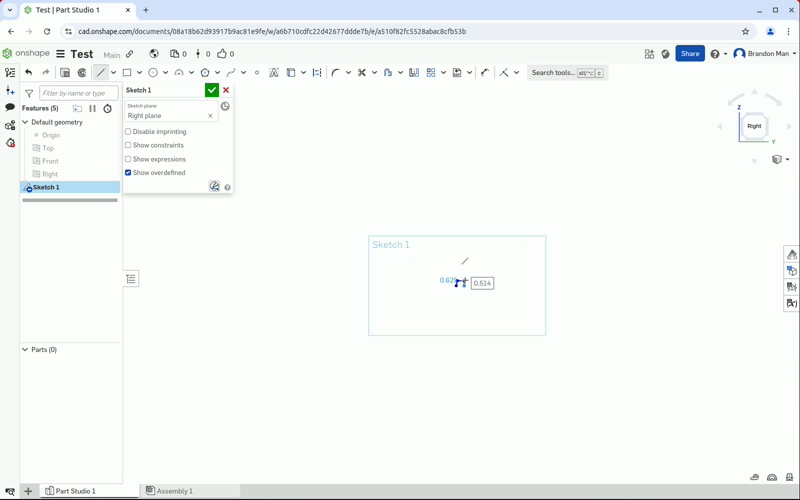
scroll(6)
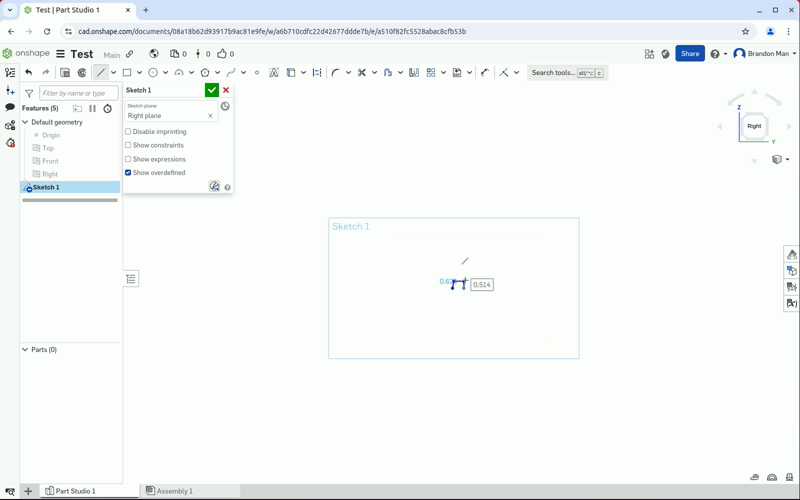
scroll(6)
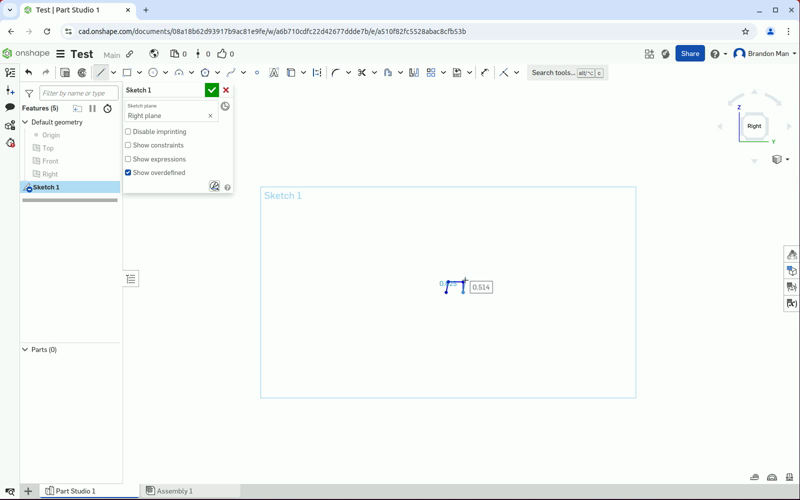
scroll(6)
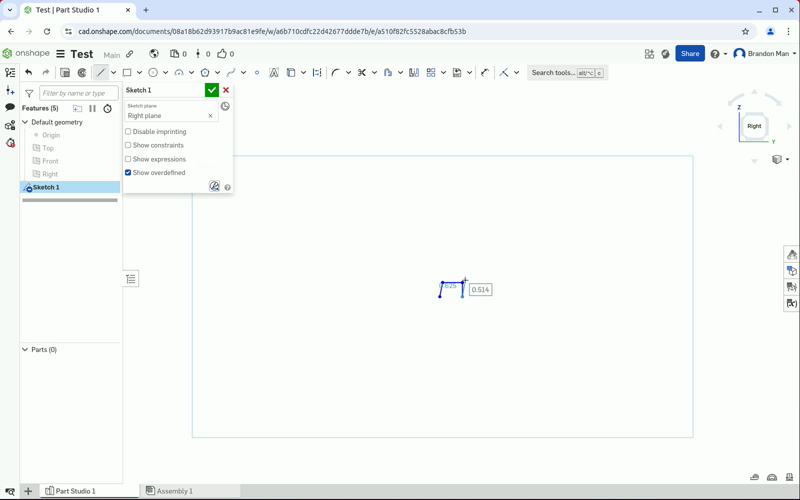
scroll(6)
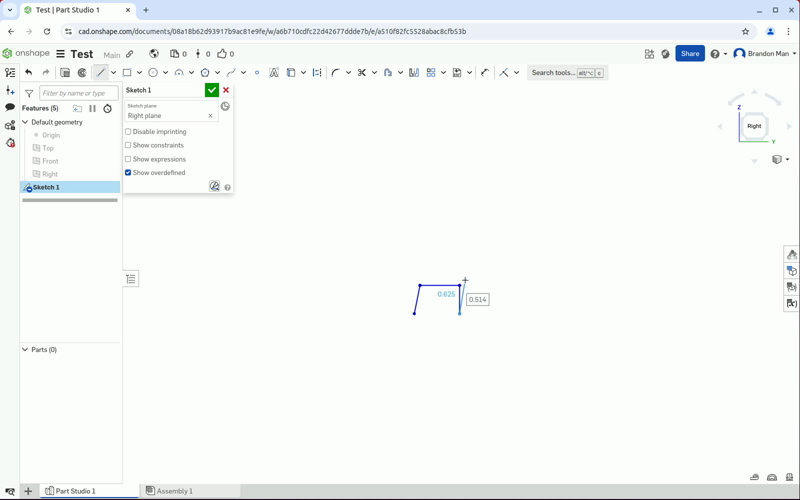
click(465, 279)
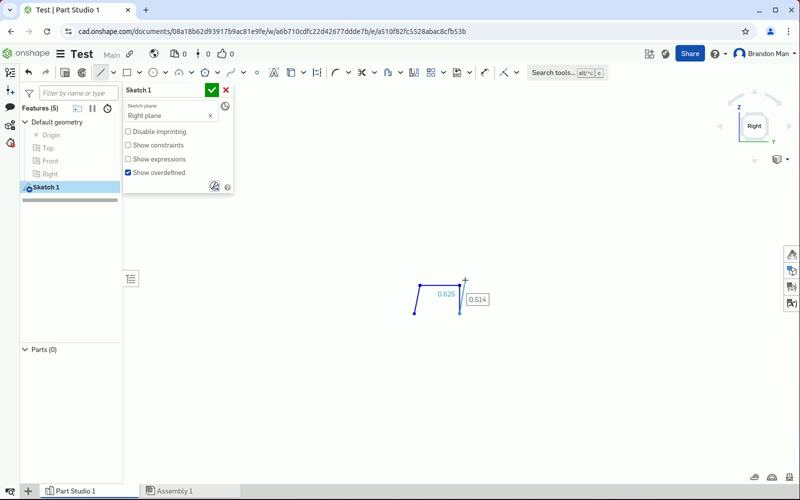
scroll(-6)
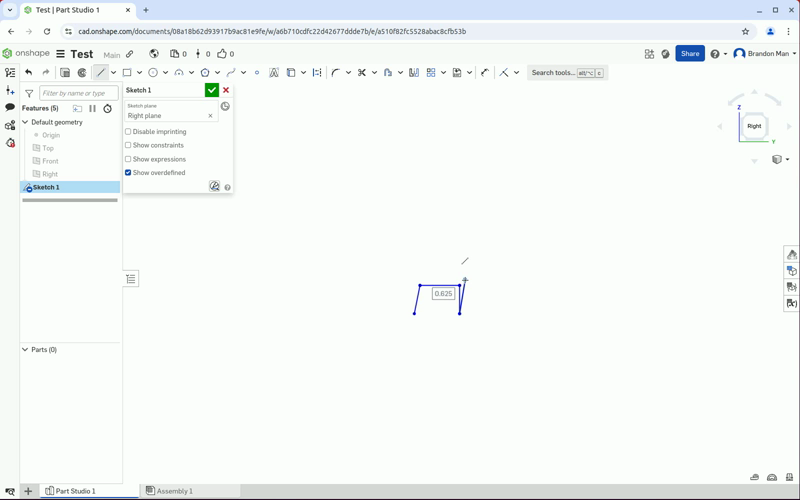
scroll(-6)
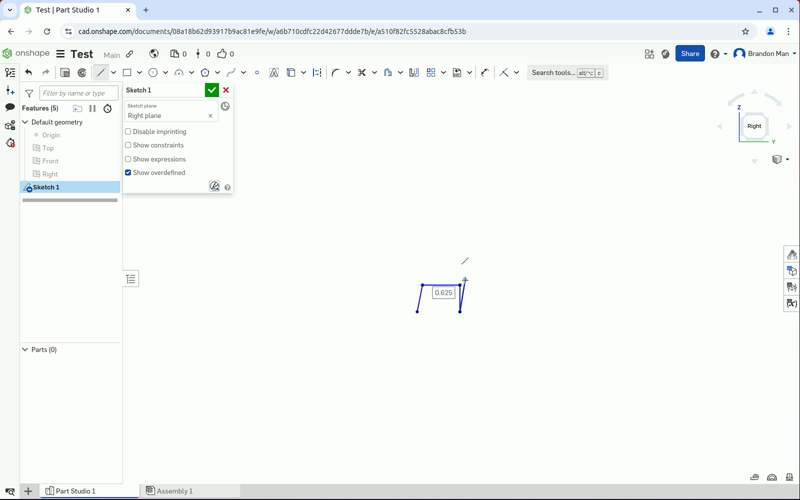
scroll(-6)
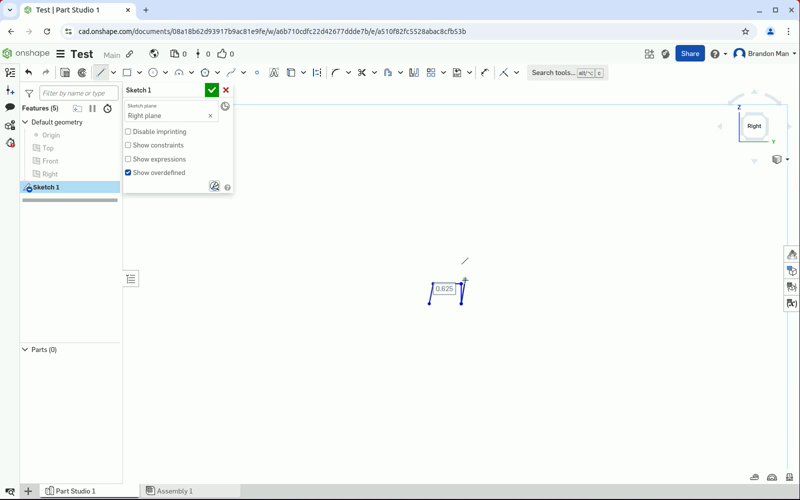
scroll(-6)
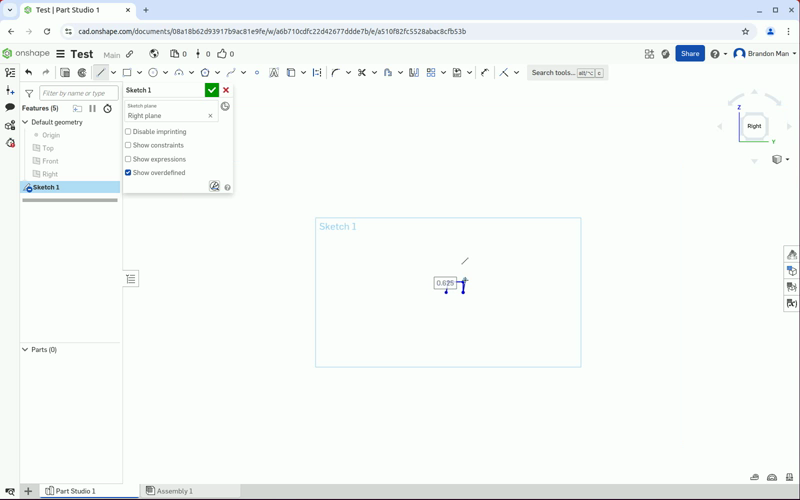
scroll(-6)
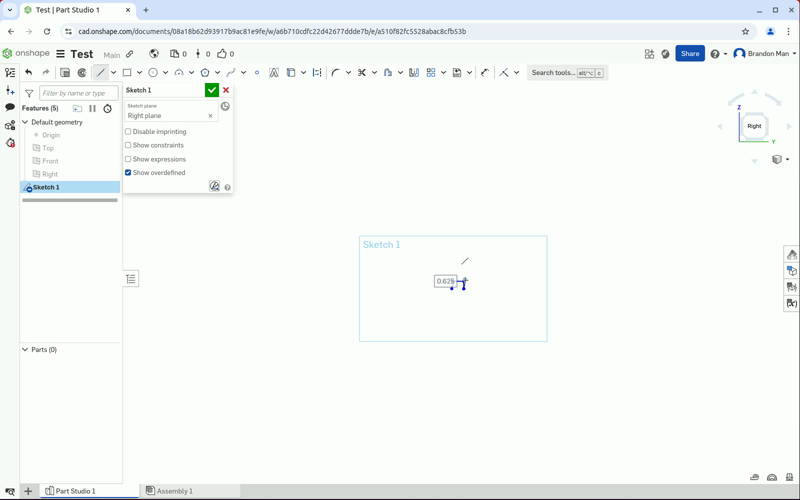
scroll(-6)
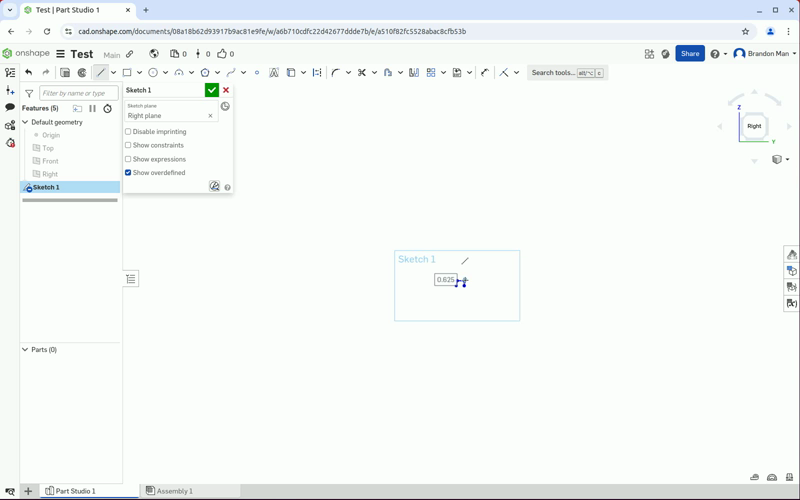
scroll(-6)
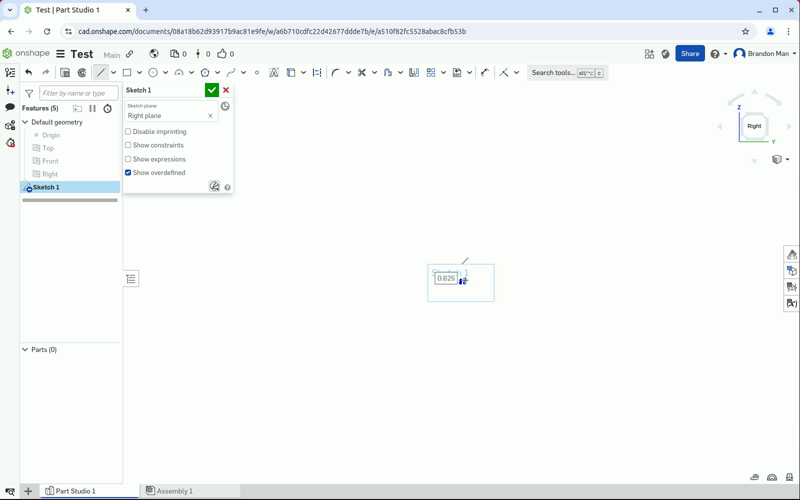
key_up(shift)
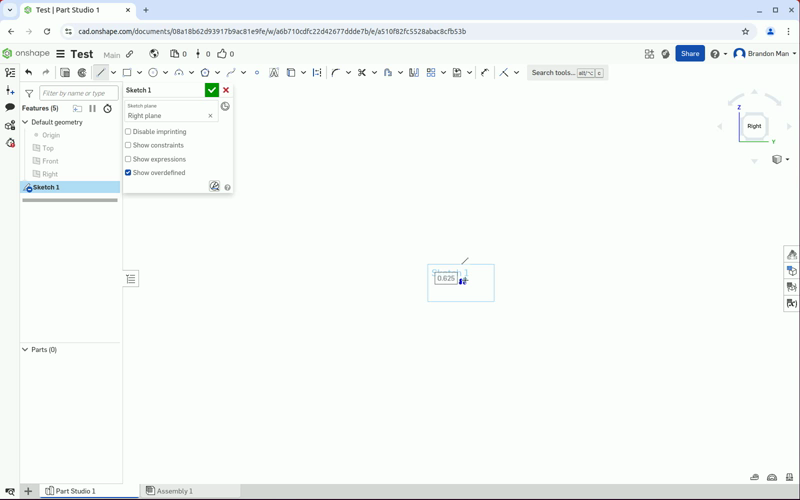
key_down(shift)
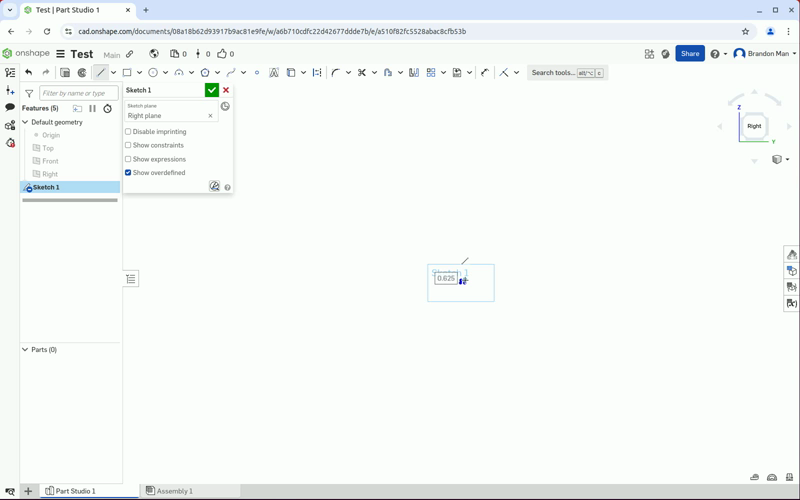
mouse_move(495, 279)
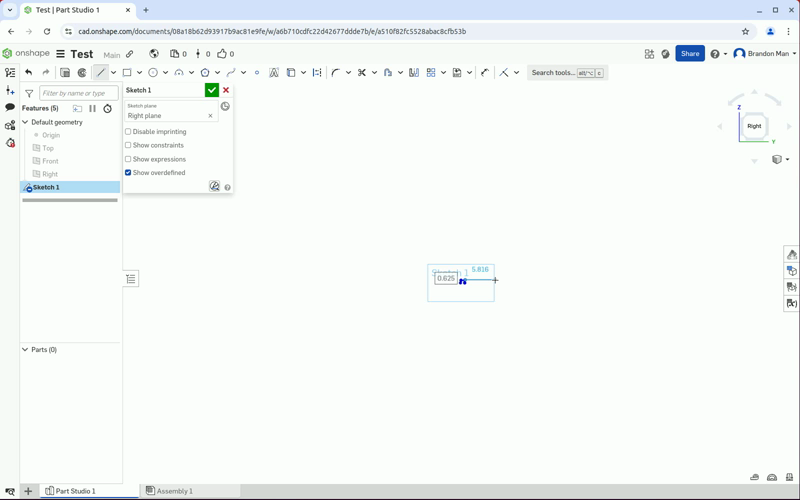
mouse_move(460, 279)
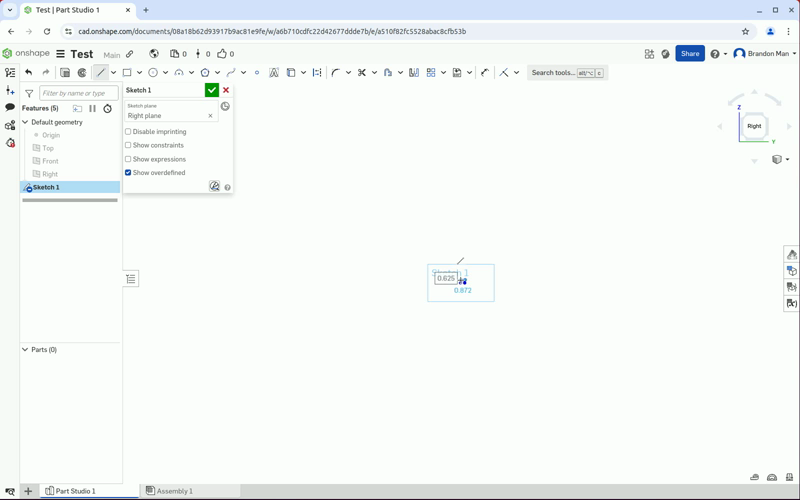
scroll(6)
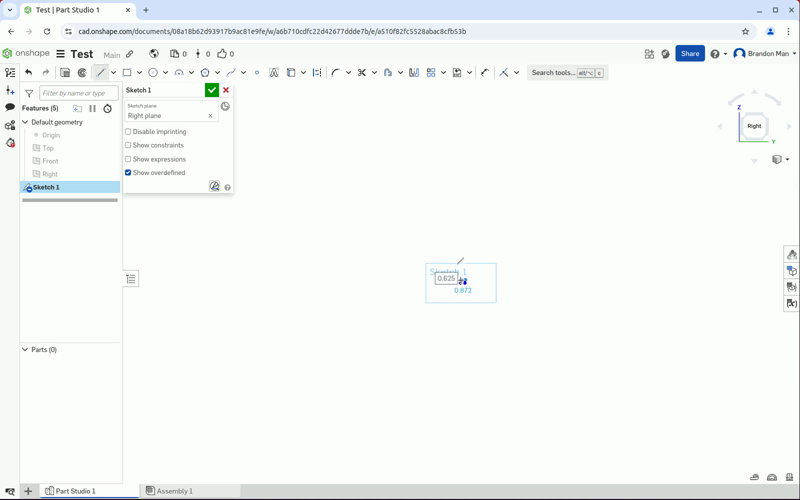
scroll(6)
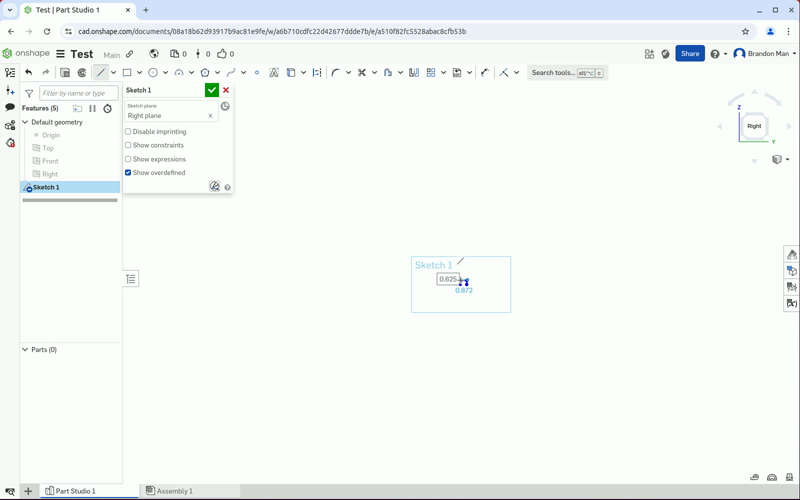
scroll(6)
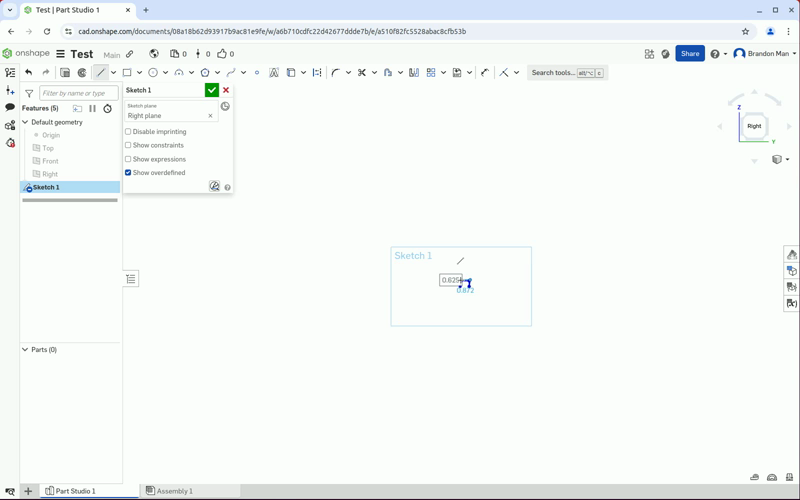
scroll(6)
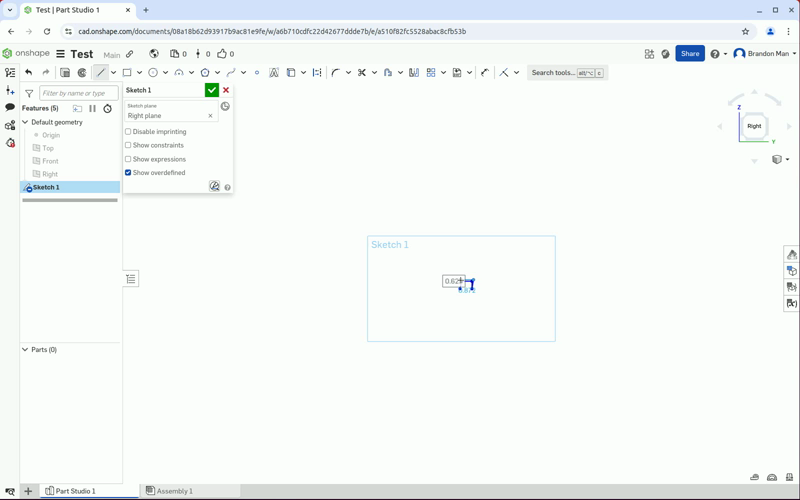
scroll(6)
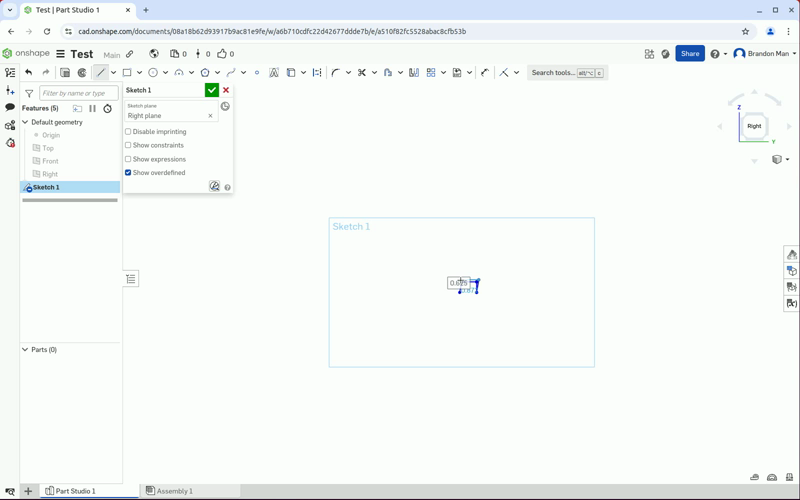
scroll(6)
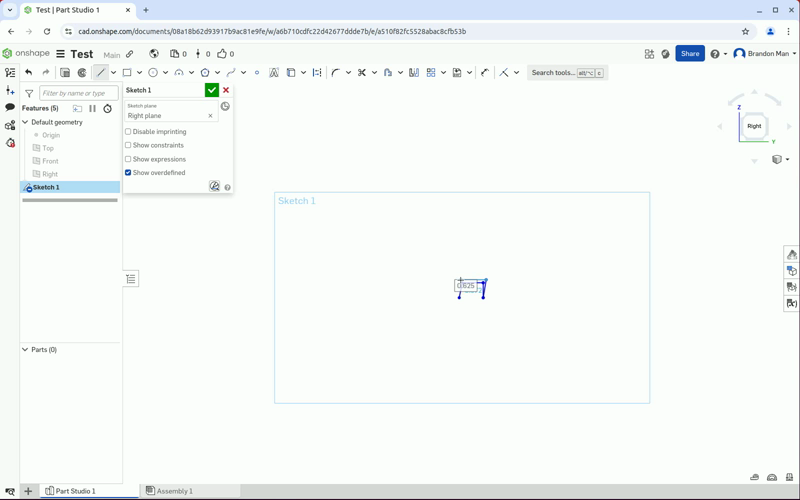
scroll(6)
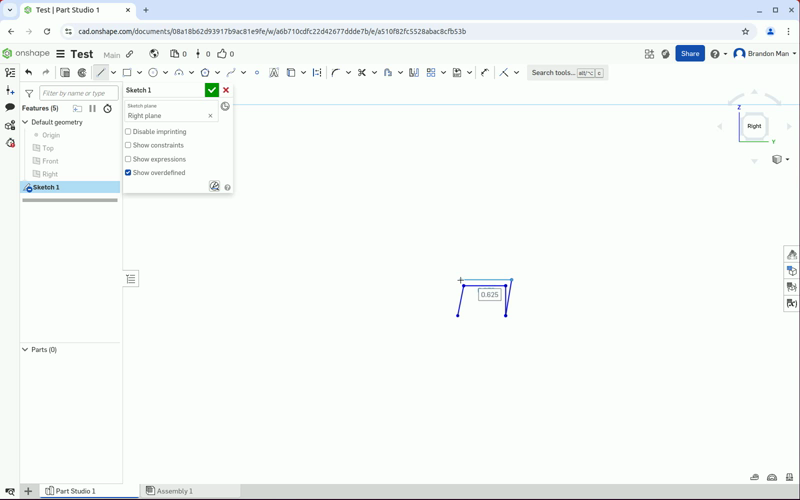
click(460, 279)
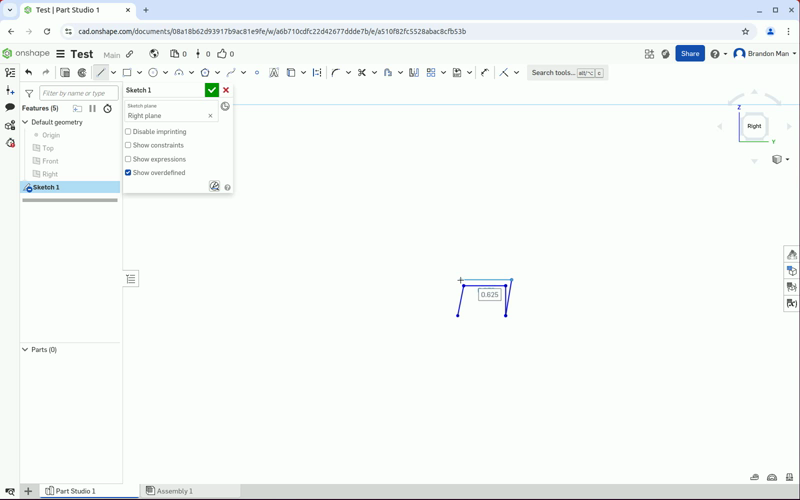
scroll(-6)
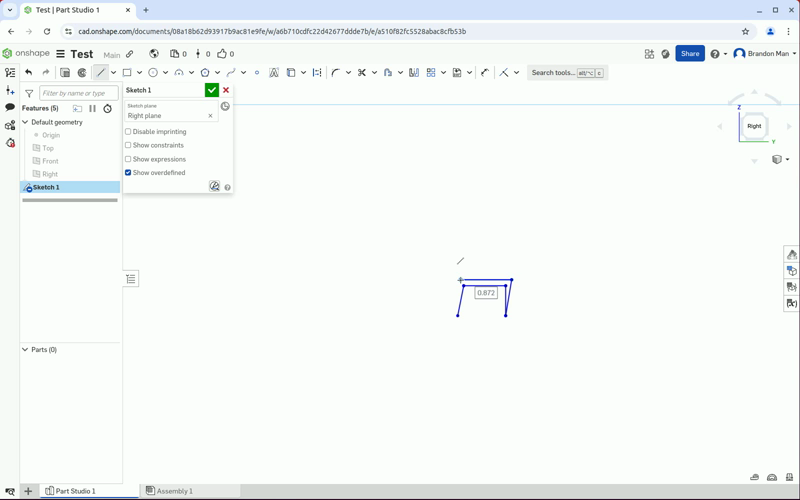
scroll(-6)
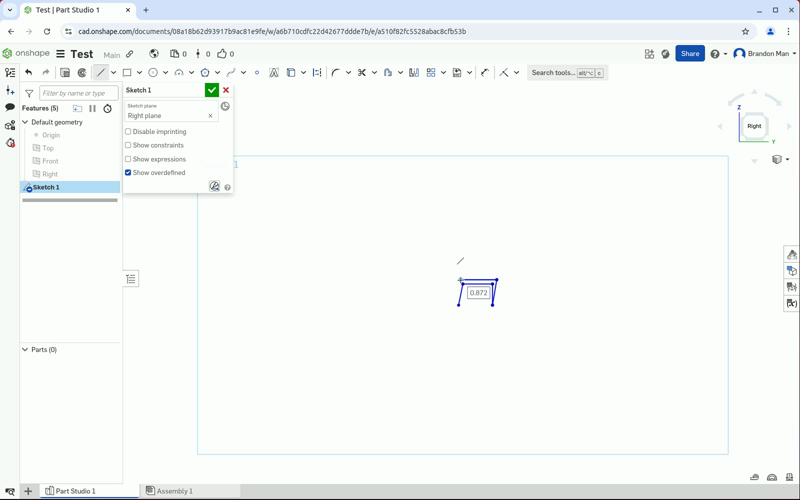
scroll(-6)
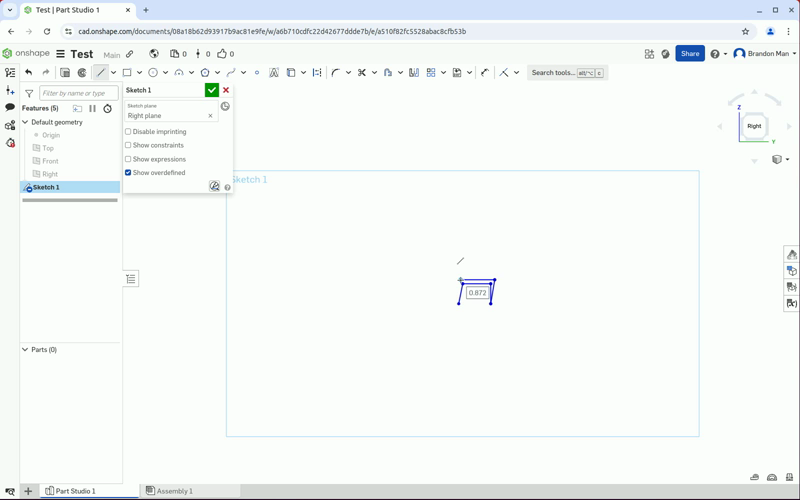
scroll(-6)
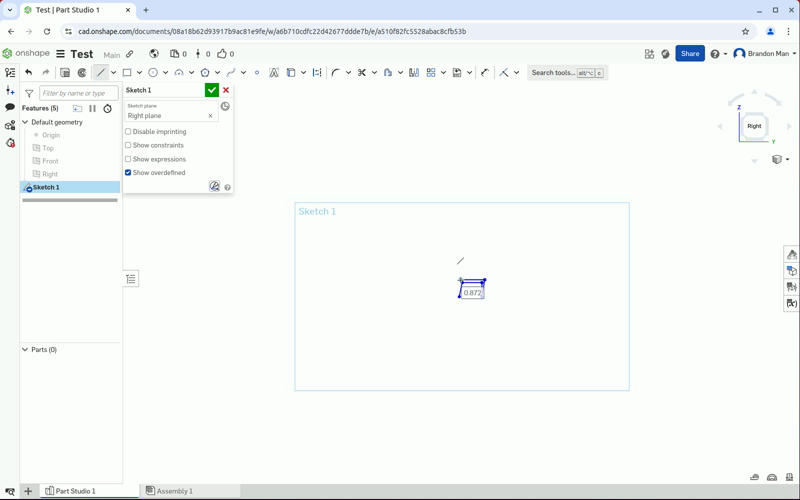
scroll(-6)
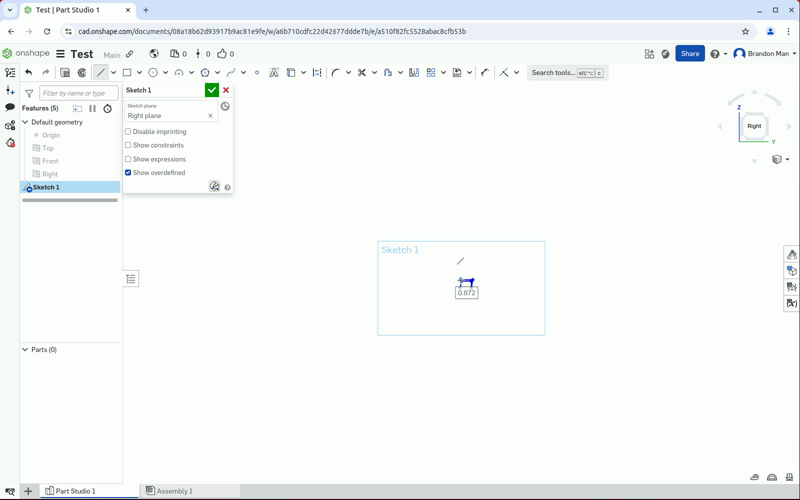
scroll(-6)
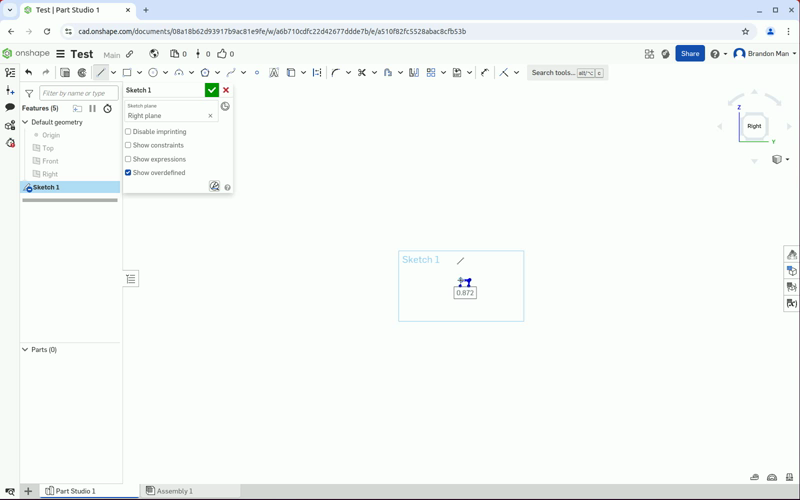
scroll(-6)
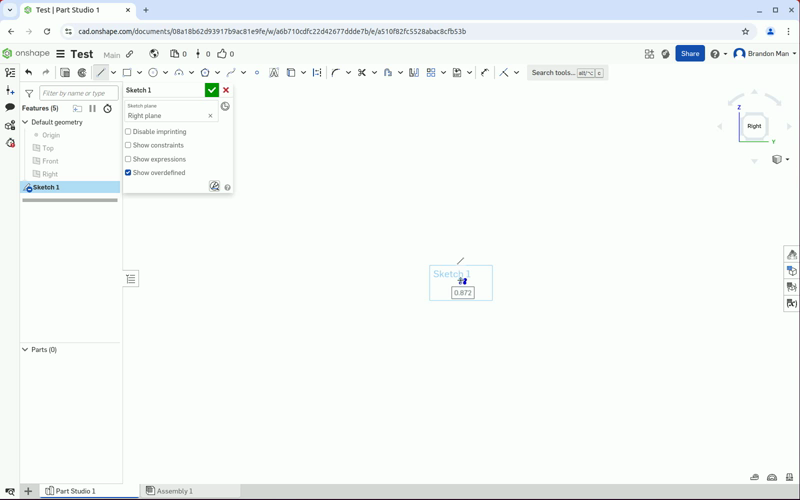
key_up(shift)
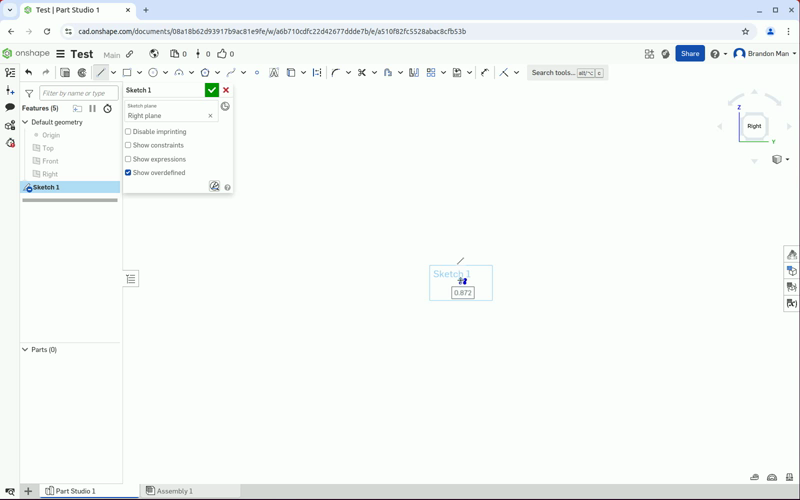
mouse_move(490, 279)
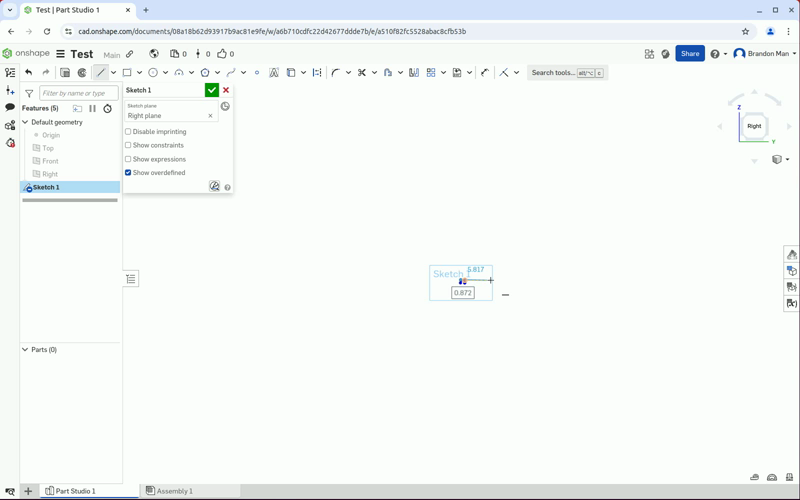
key_down(shift)
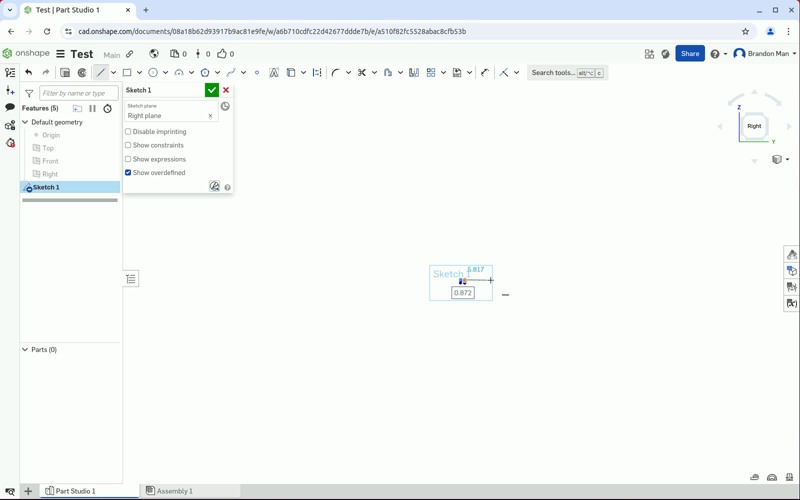
mouse_move(460, 282)
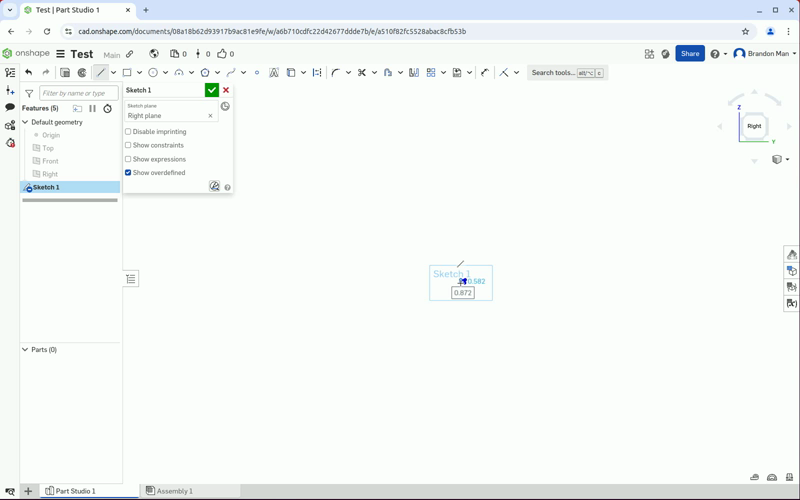
scroll(6)
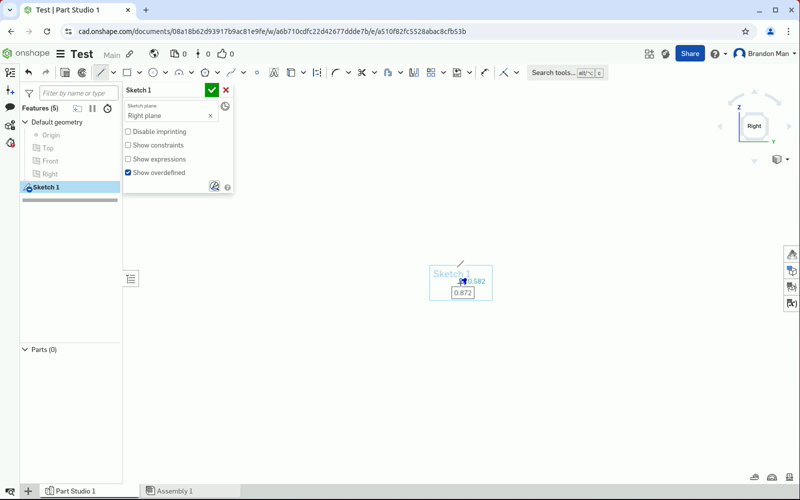
scroll(6)
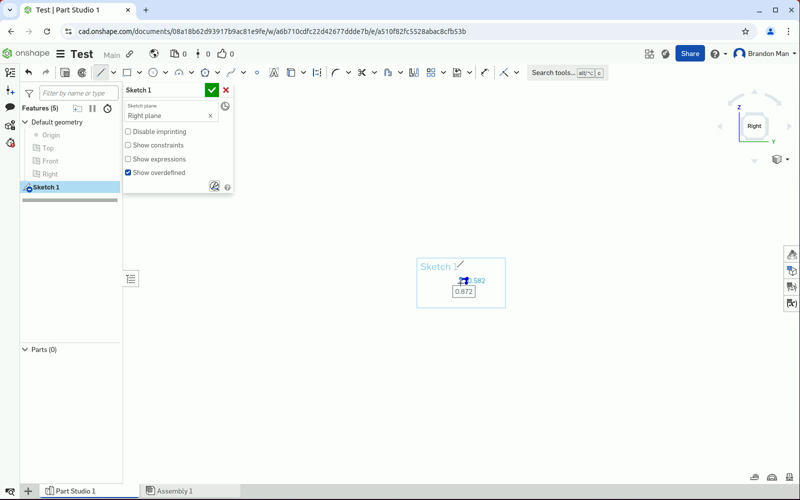
scroll(6)
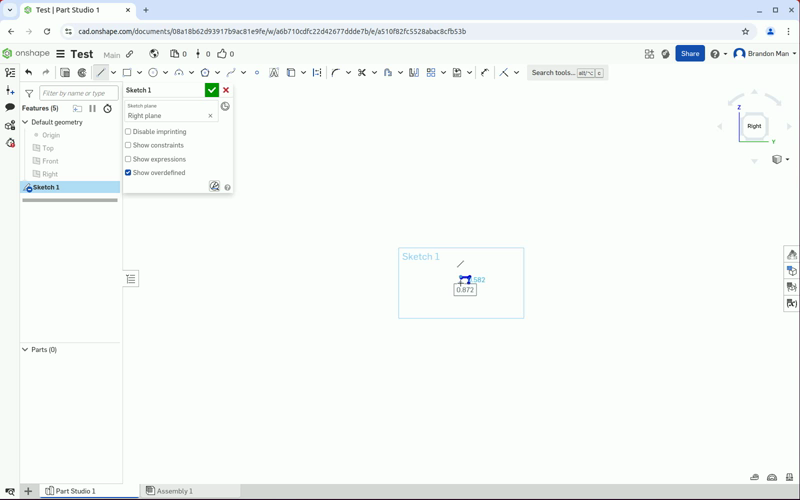
scroll(6)
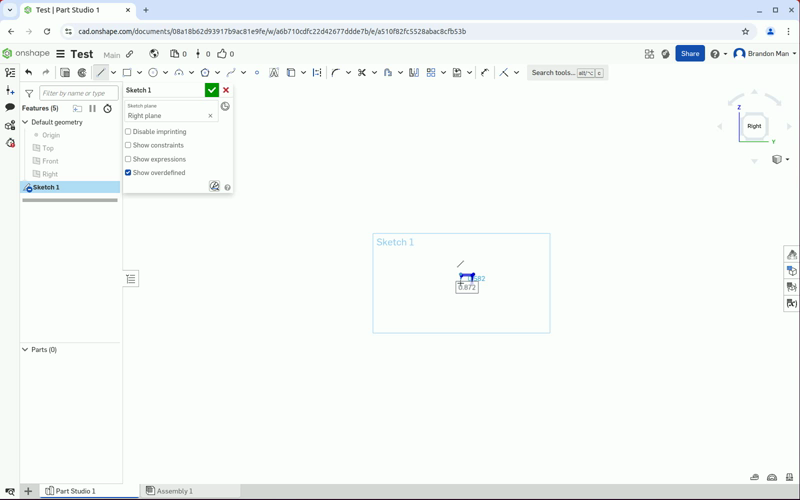
scroll(6)
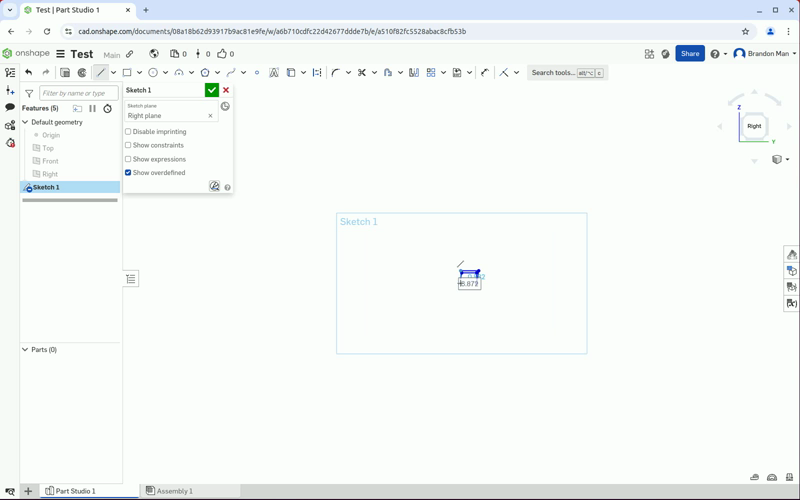
scroll(6)
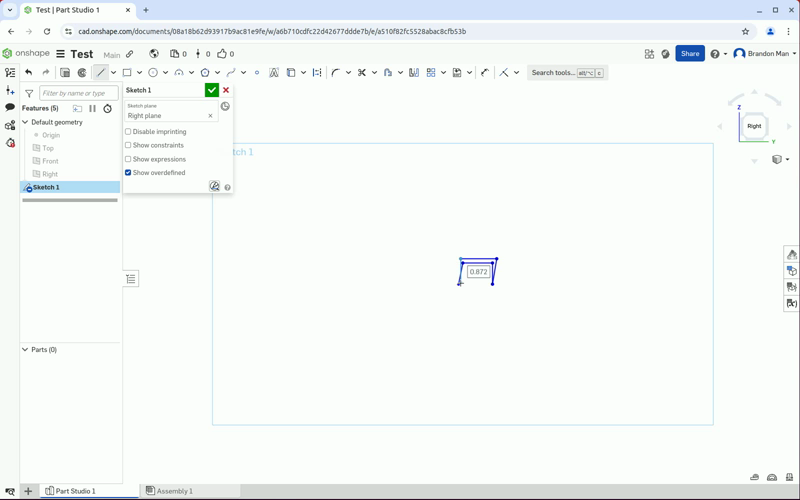
scroll(6)
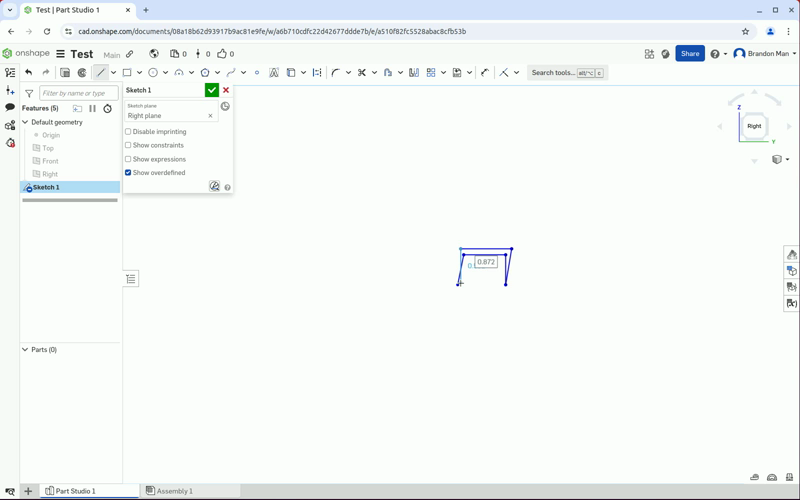
key_up(shift)
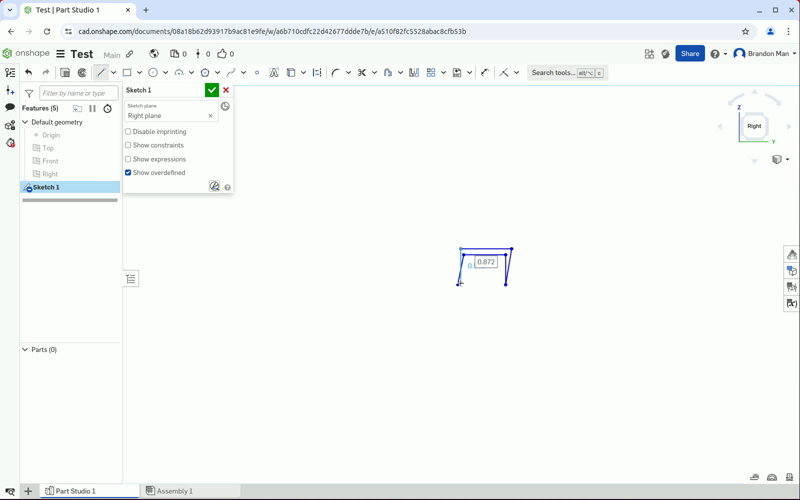
click(460, 282)
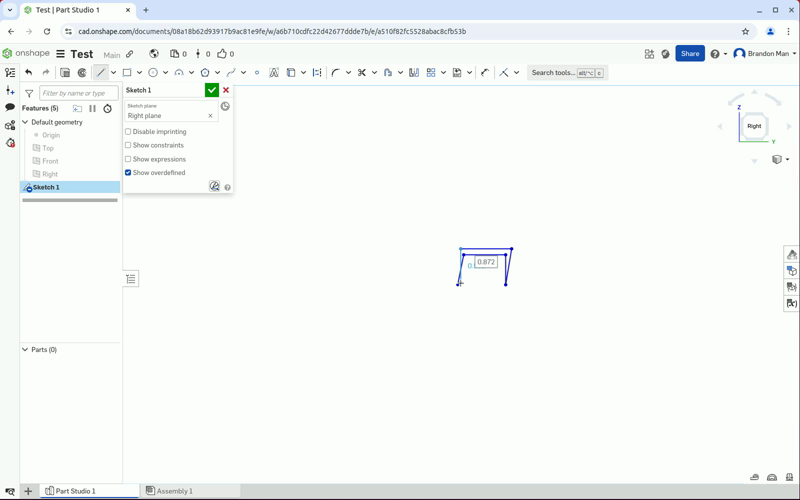
scroll(-6)
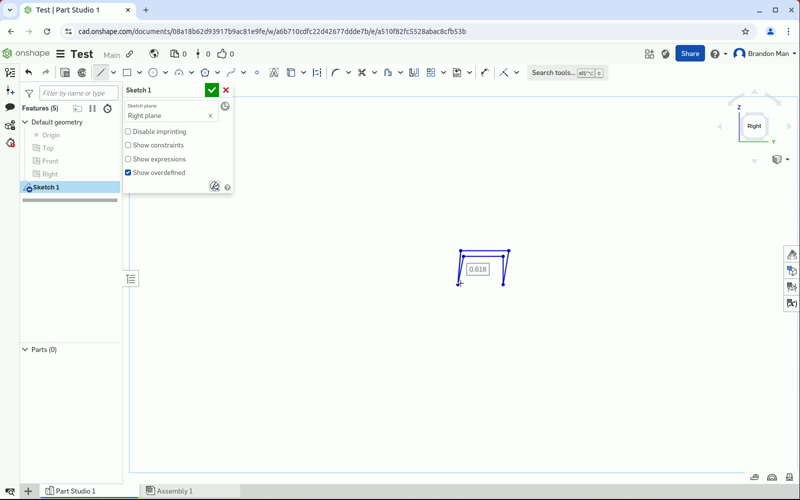
scroll(-6)
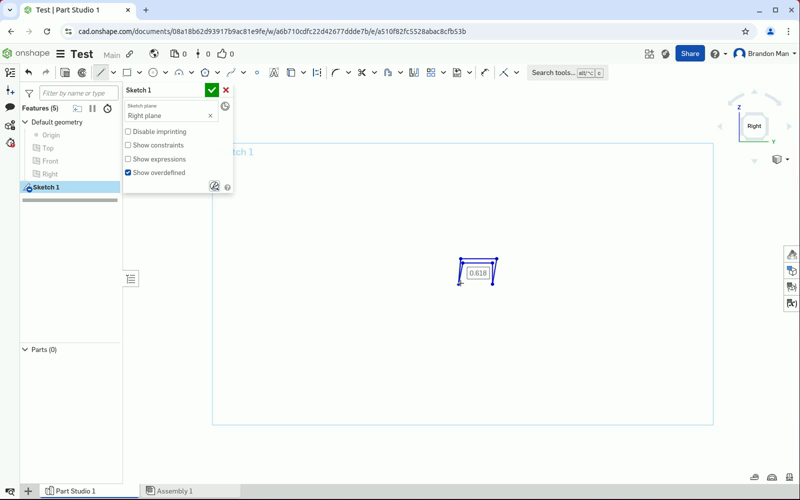
scroll(-6)
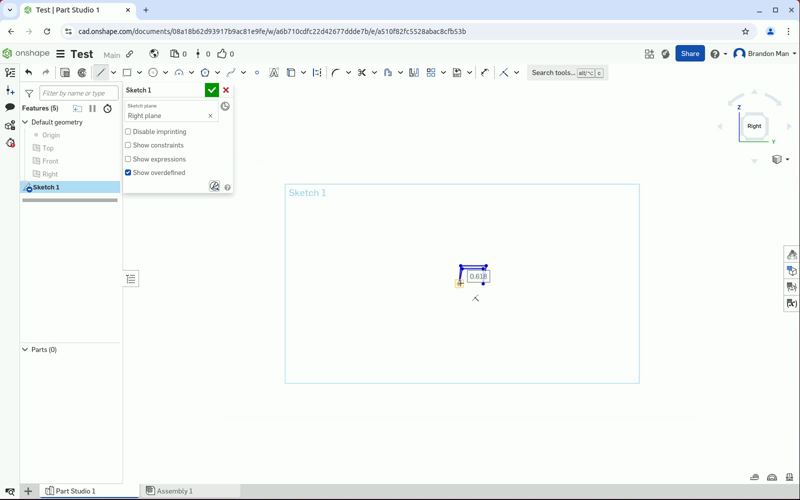
scroll(-6)
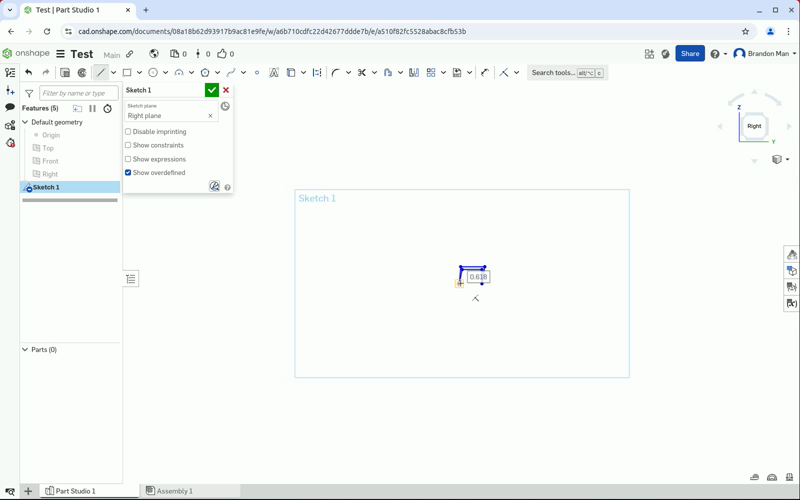
scroll(-6)
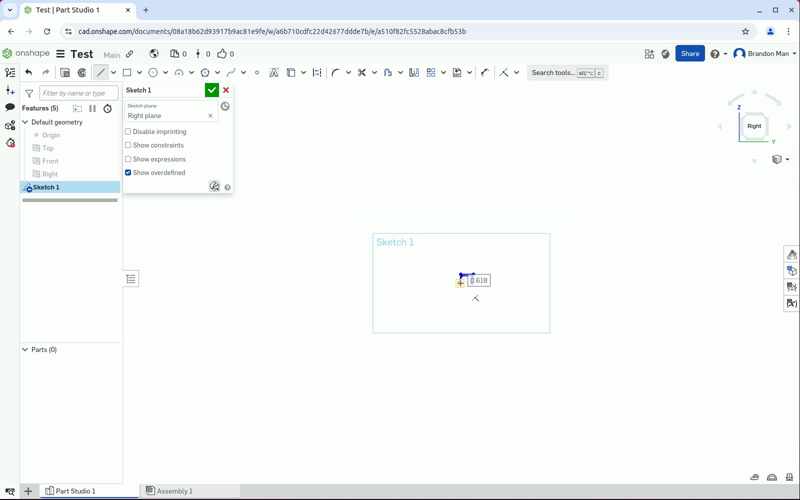
scroll(-6)
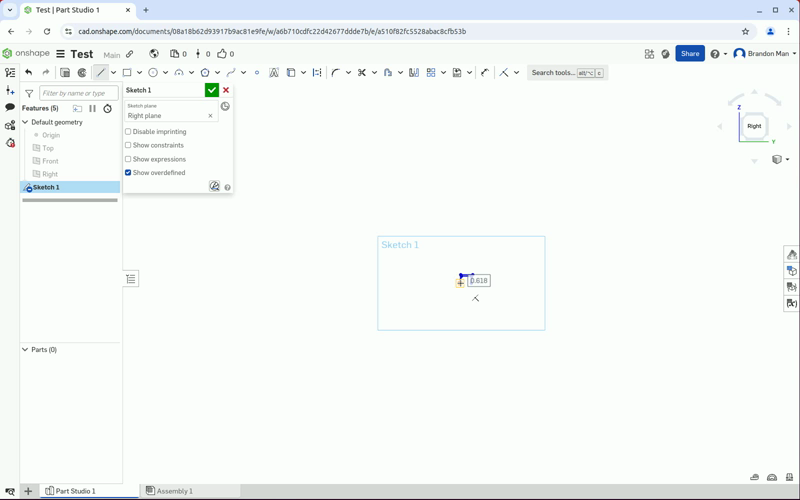
scroll(-6)
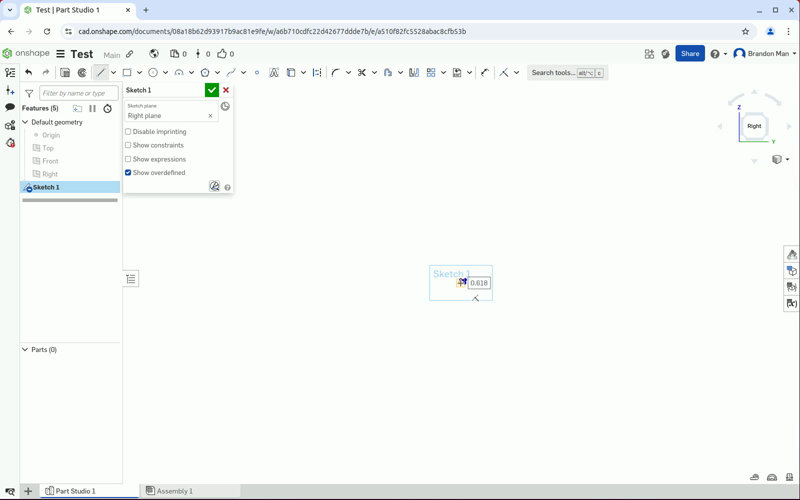
key(esc)
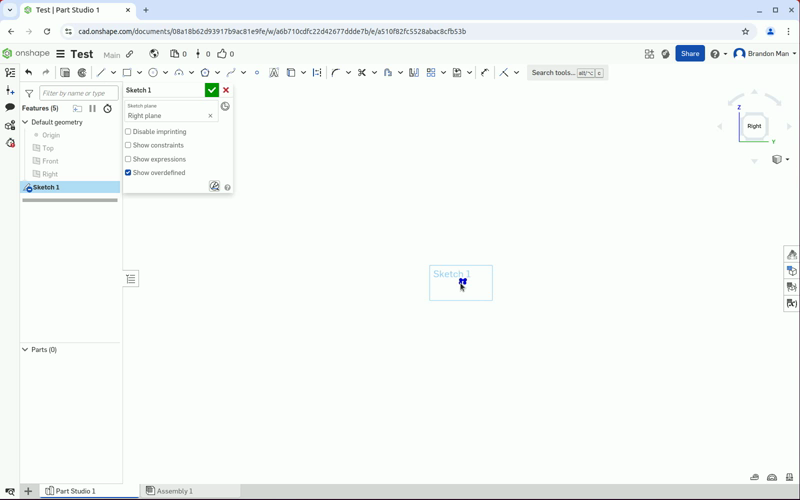
mouse_move(460, 282)
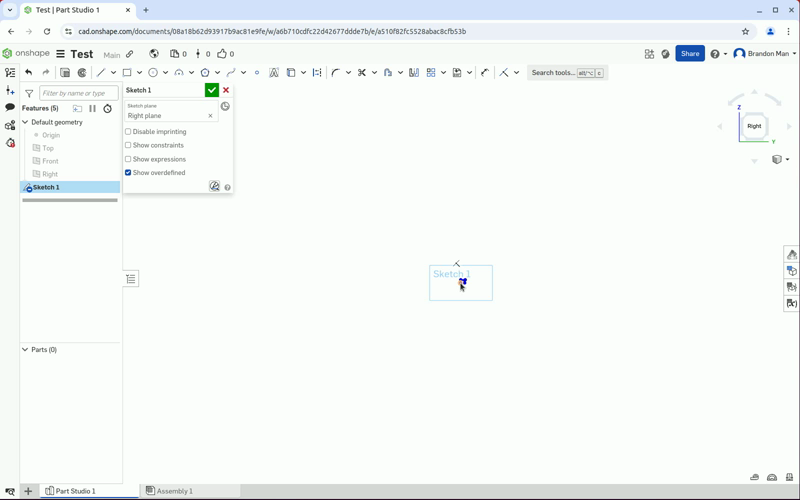
scroll(6)
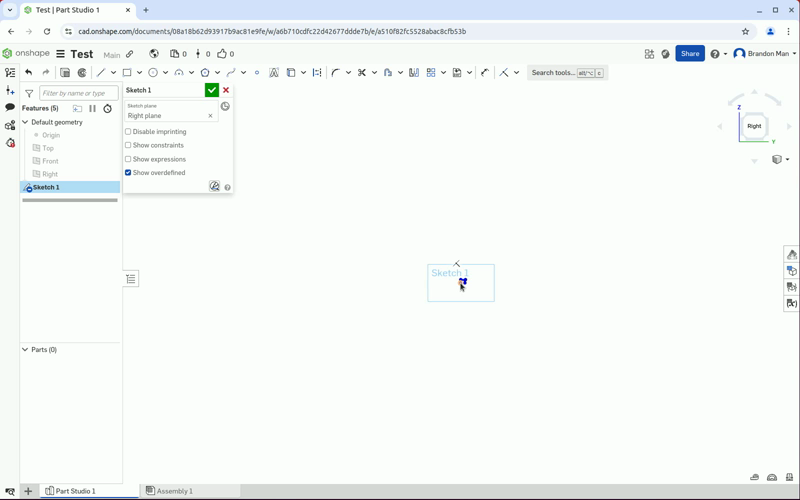
scroll(6)
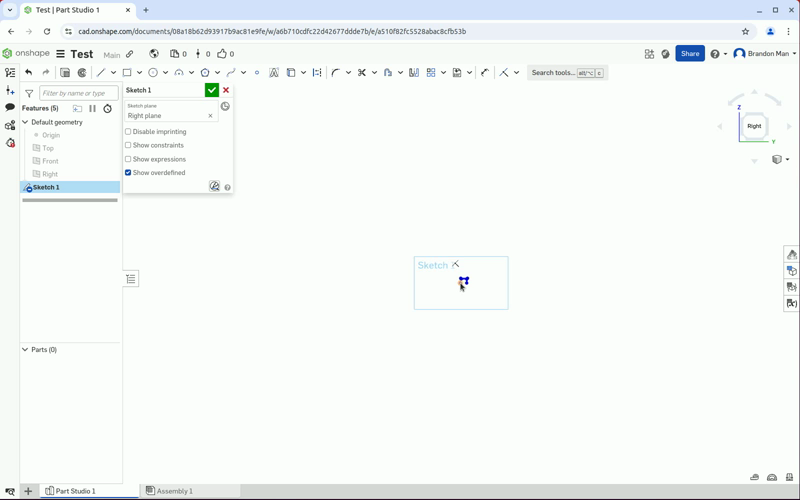
scroll(6)
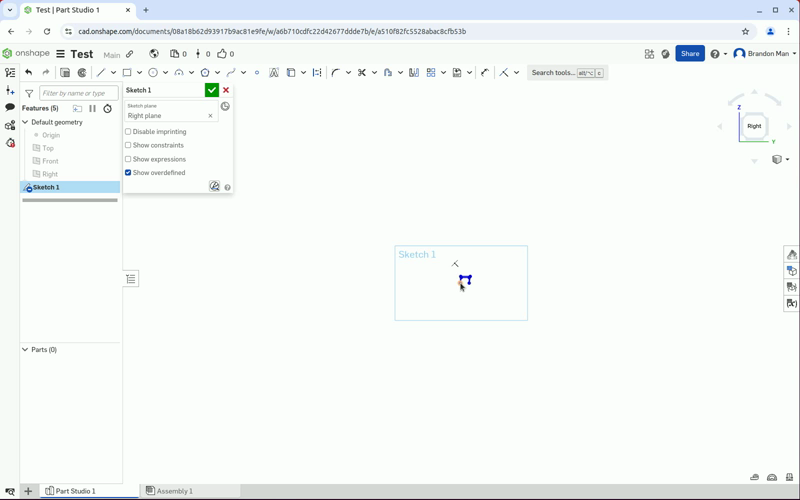
scroll(6)
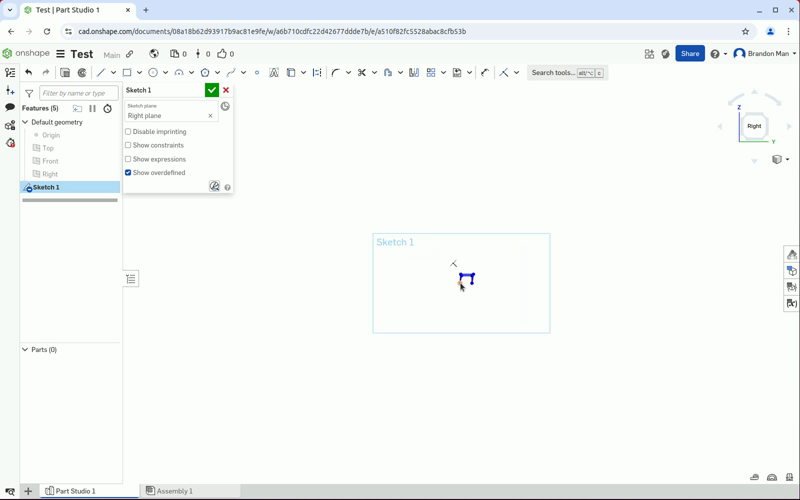
scroll(6)
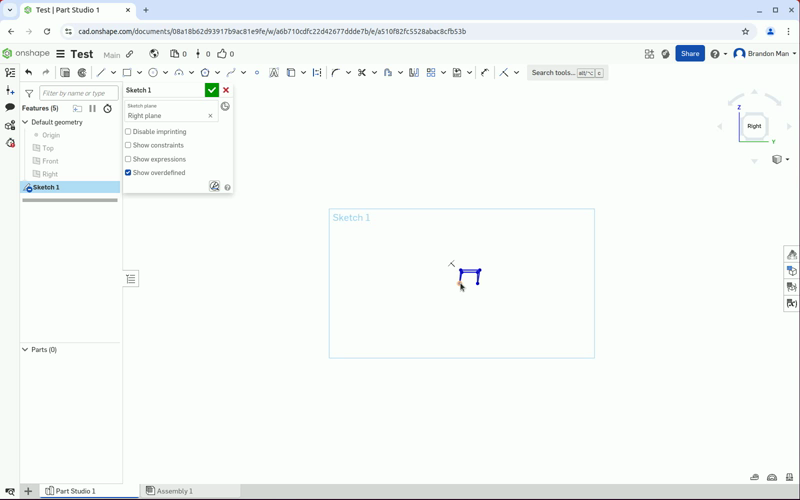
scroll(6)
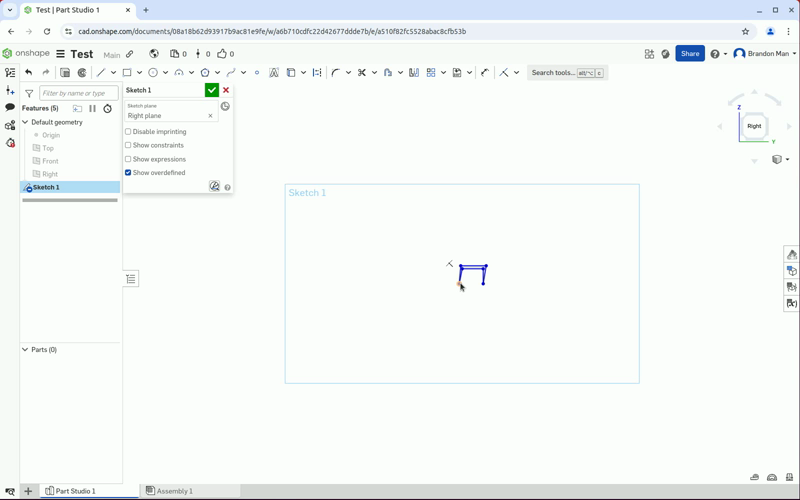
scroll(6)
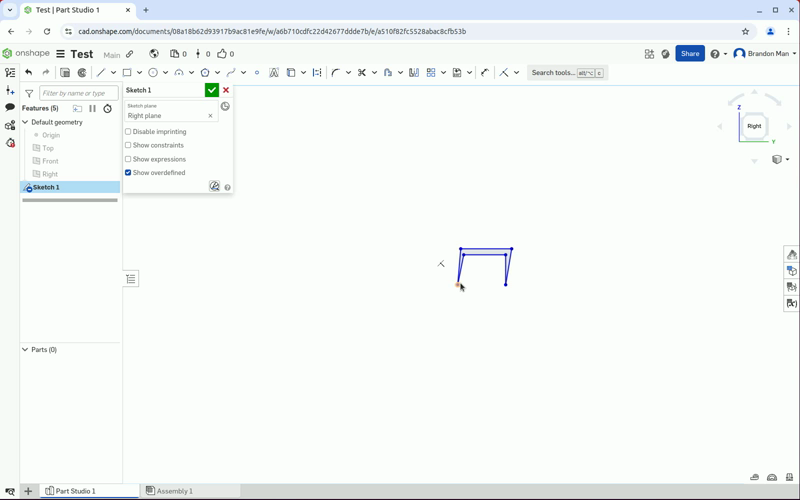
click(460, 282)
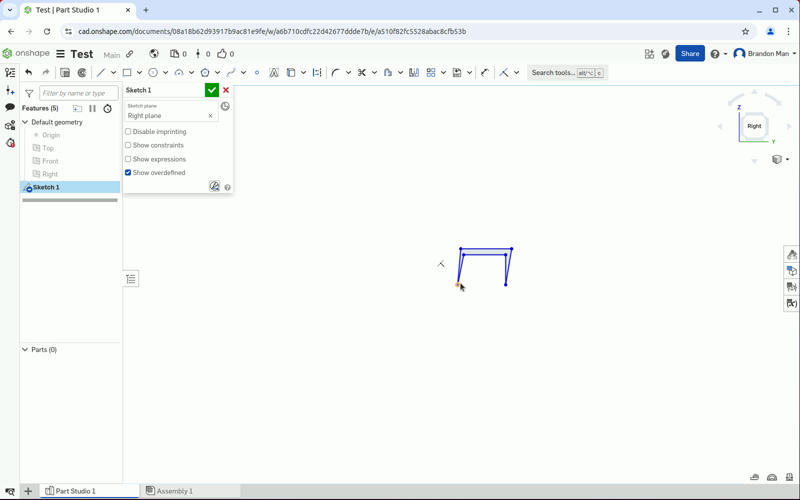
scroll(-6)
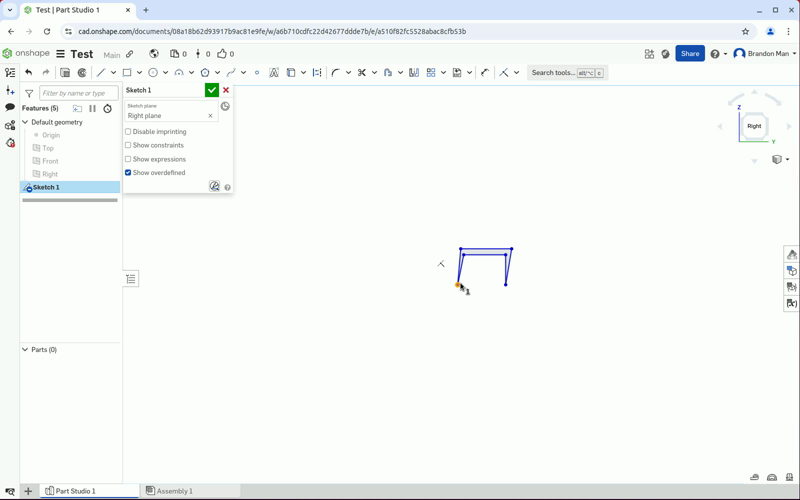
scroll(-6)
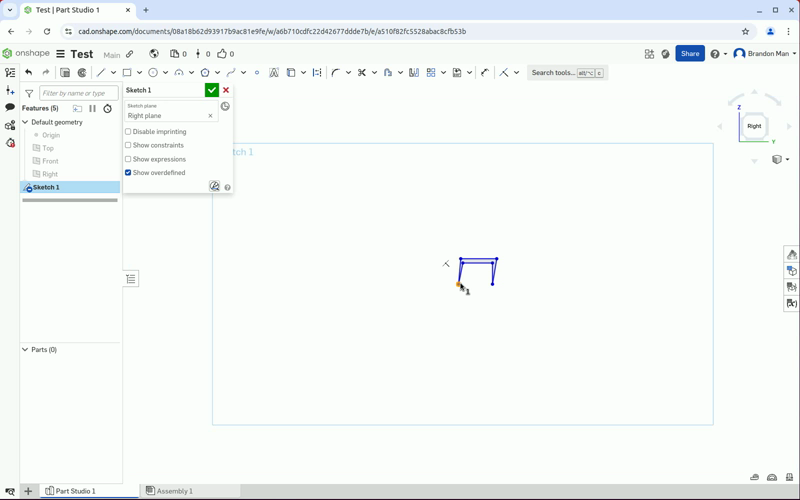
scroll(-6)
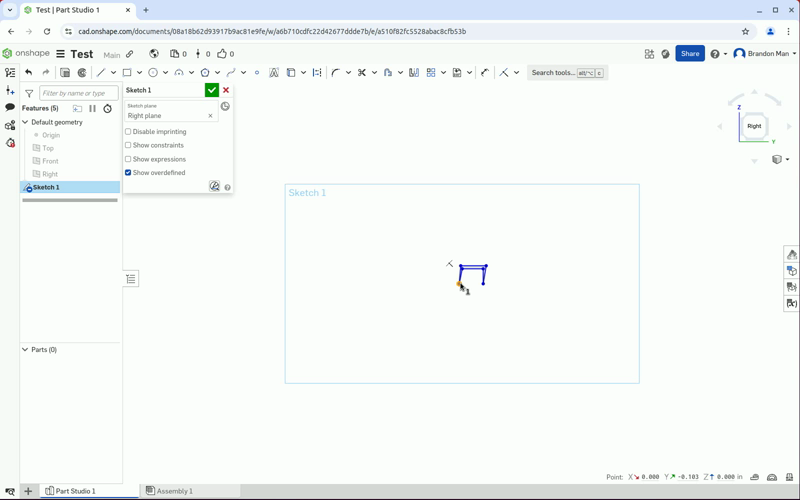
scroll(-6)
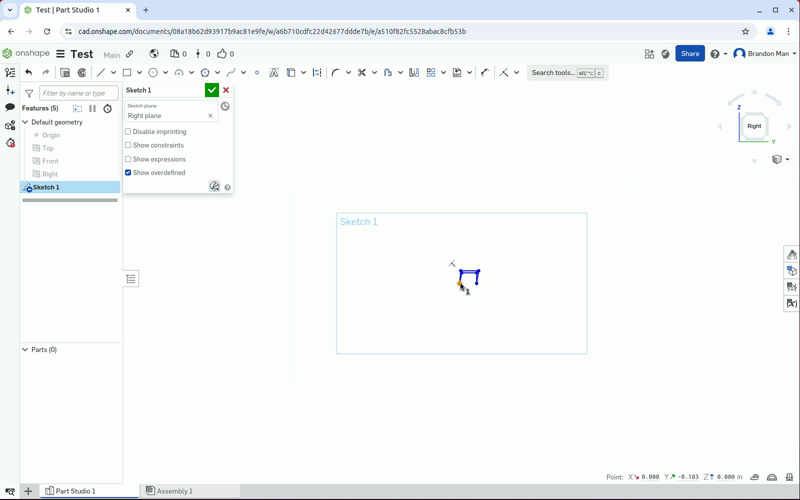
scroll(-6)
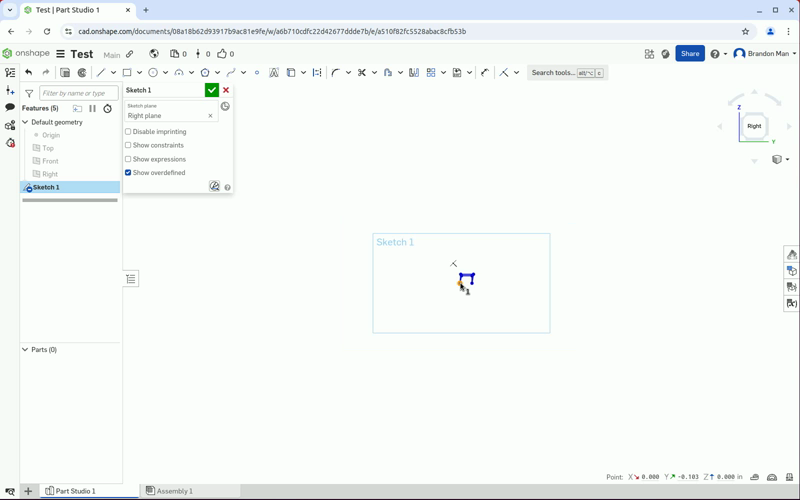
scroll(-6)
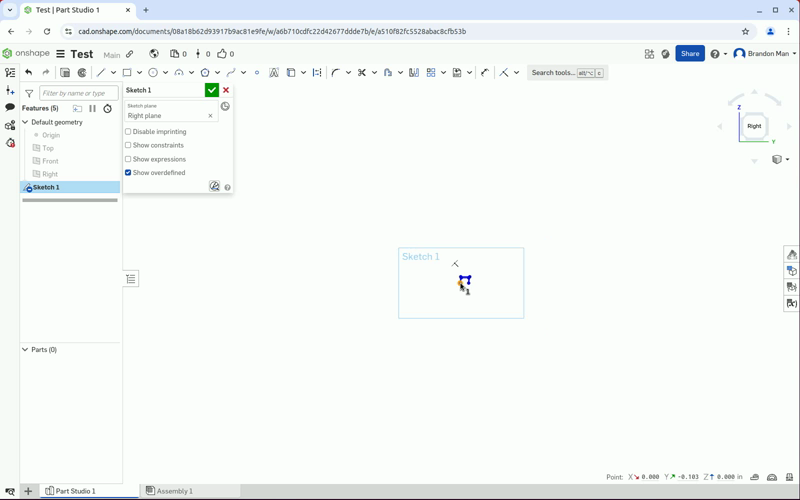
scroll(-6)
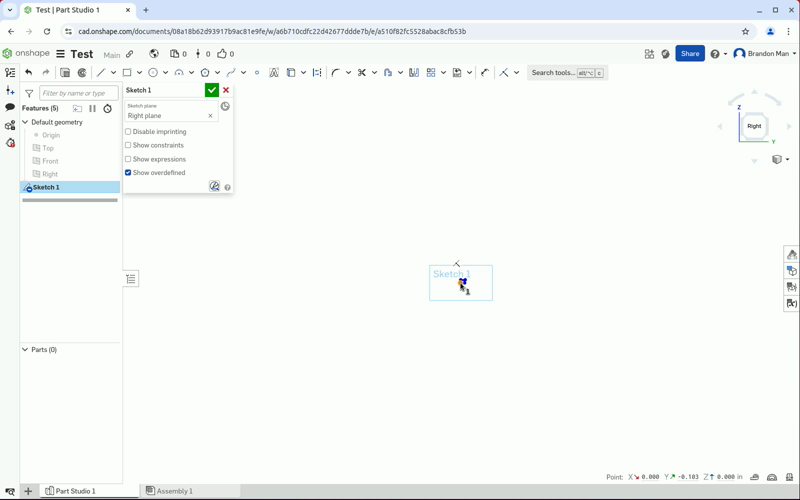
mouse_move(73, 352)
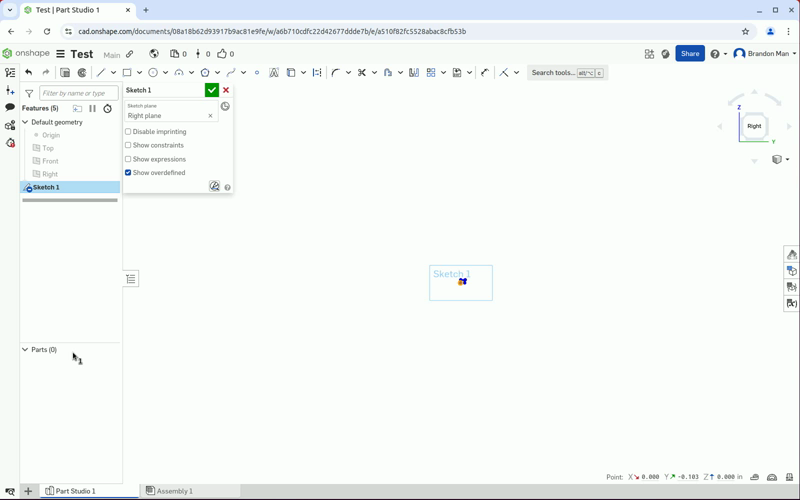
key(shift+y)
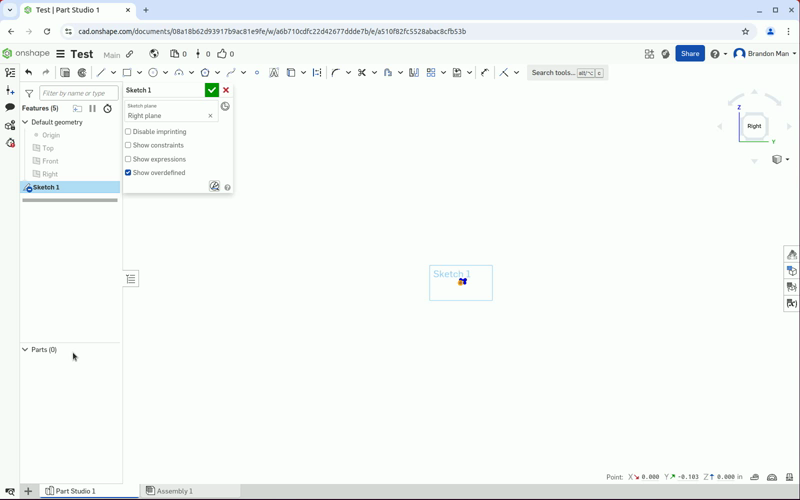
key(shift+e)
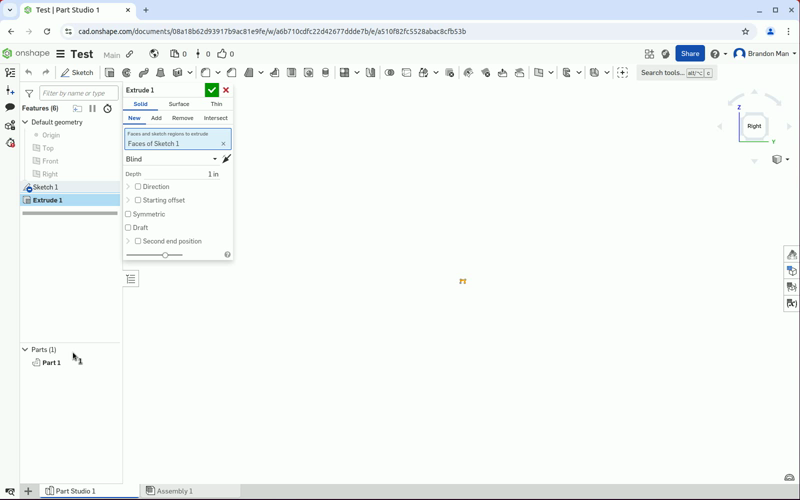
mouse_move(143, 106)
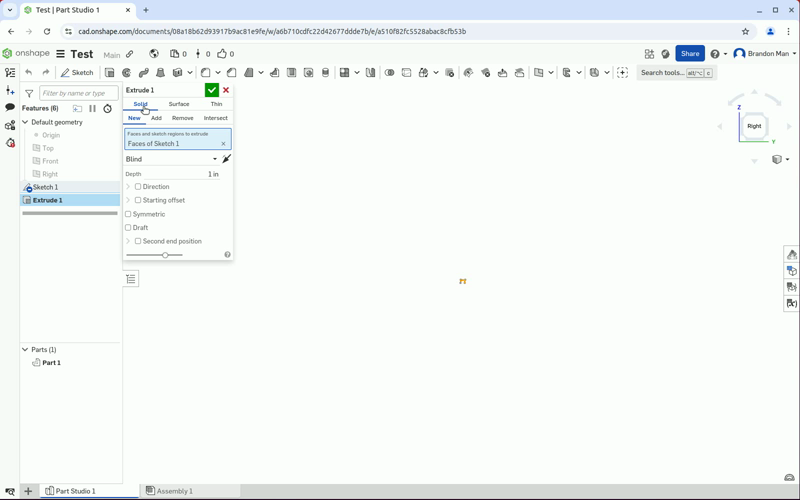
click(143, 106)
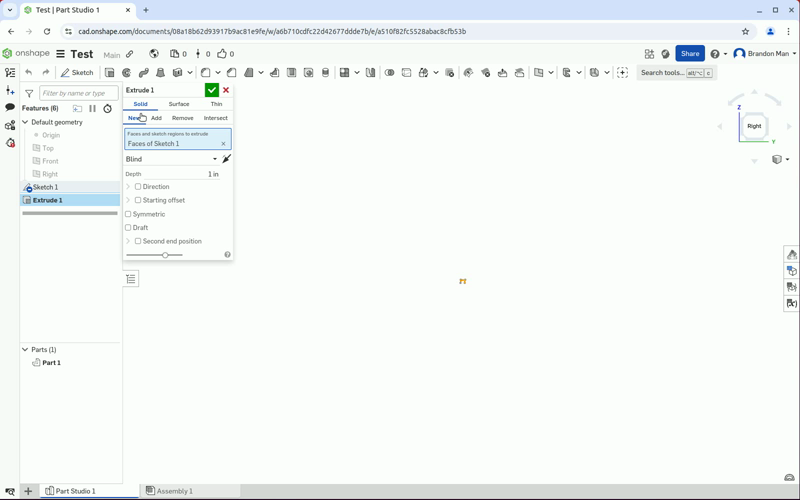
mouse_move(137, 120)
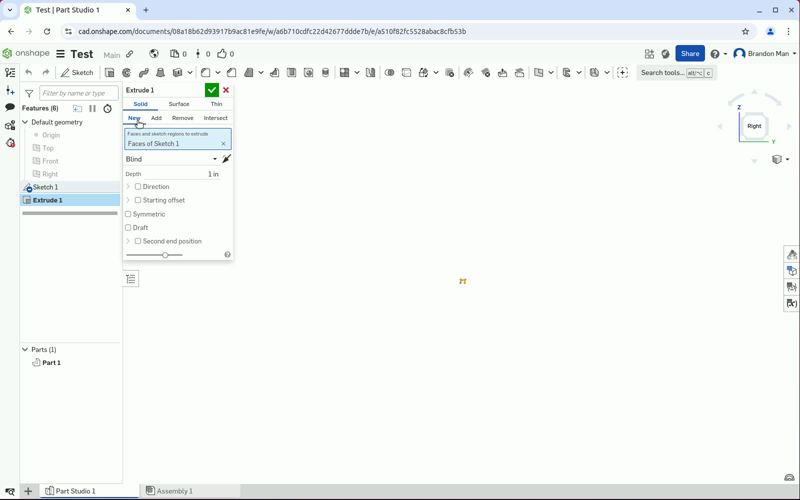
click(137, 120)
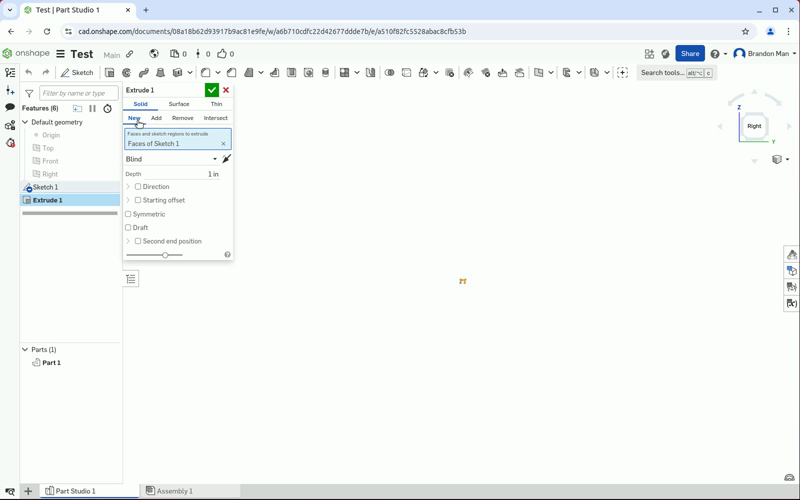
key(tab, 4)
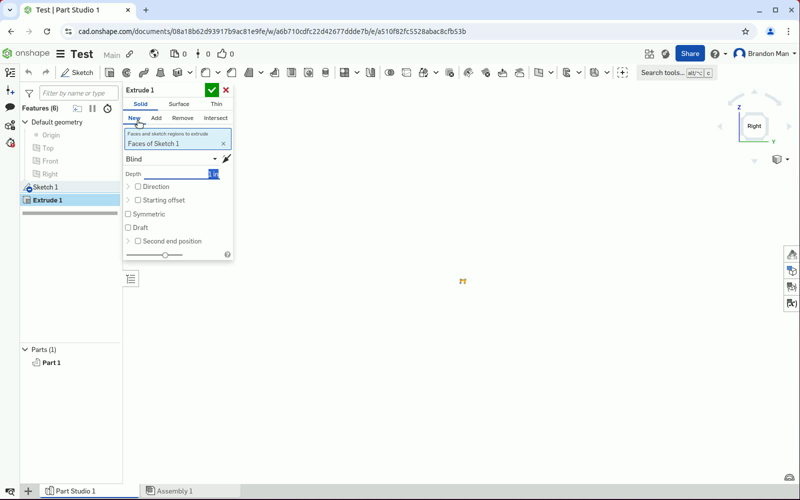
text(23.108)
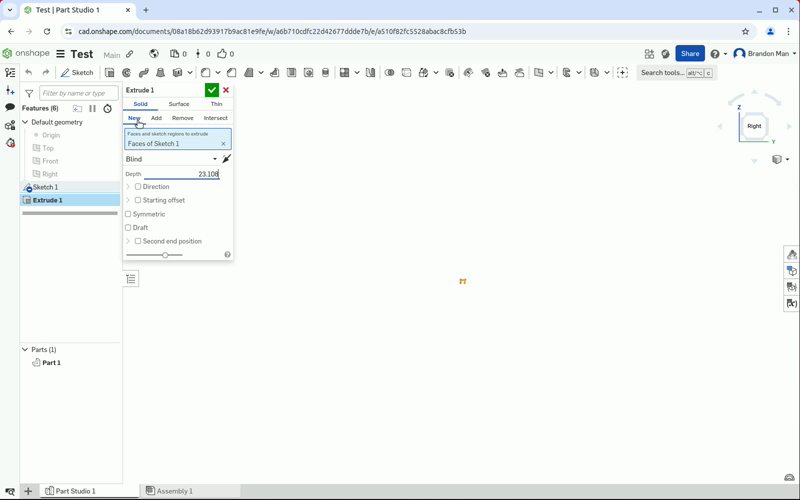
key(enter)
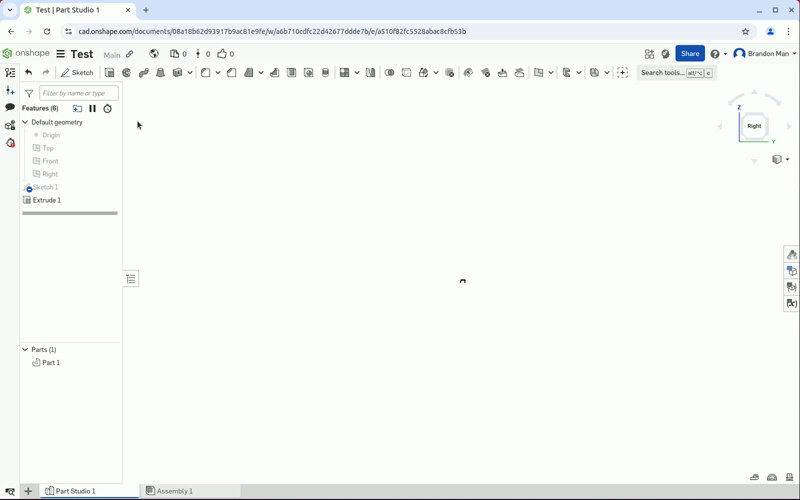
key(shift+h)
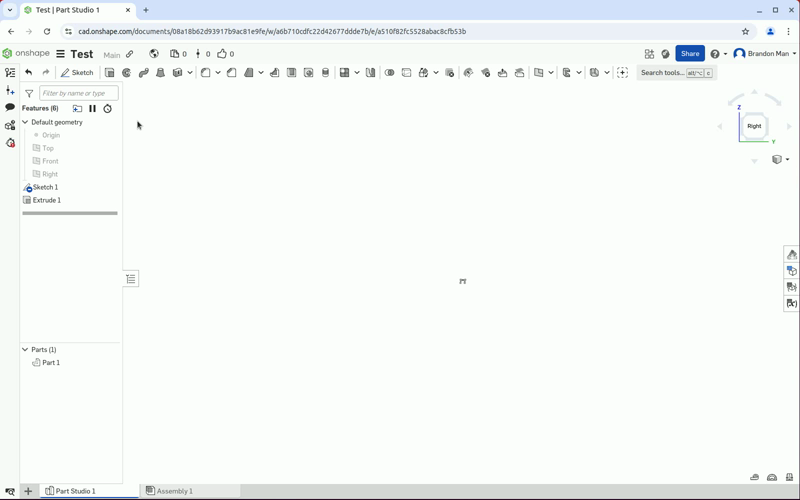
key(shift+h)
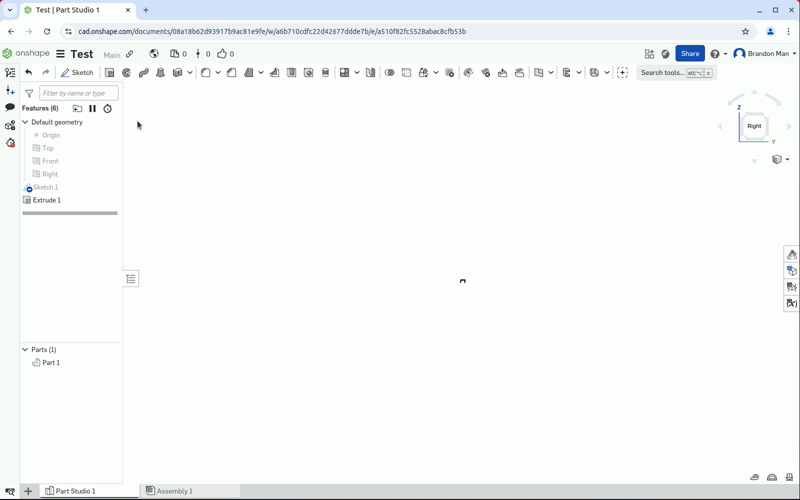
mouse_move(73, 189)
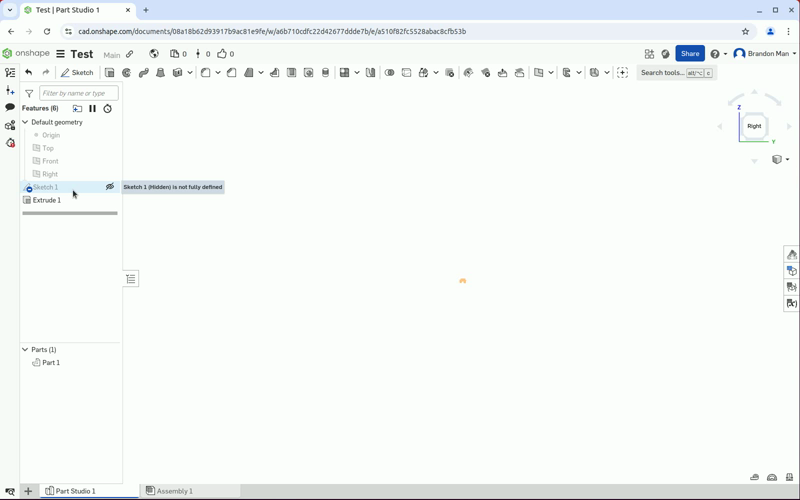
click(73, 189)
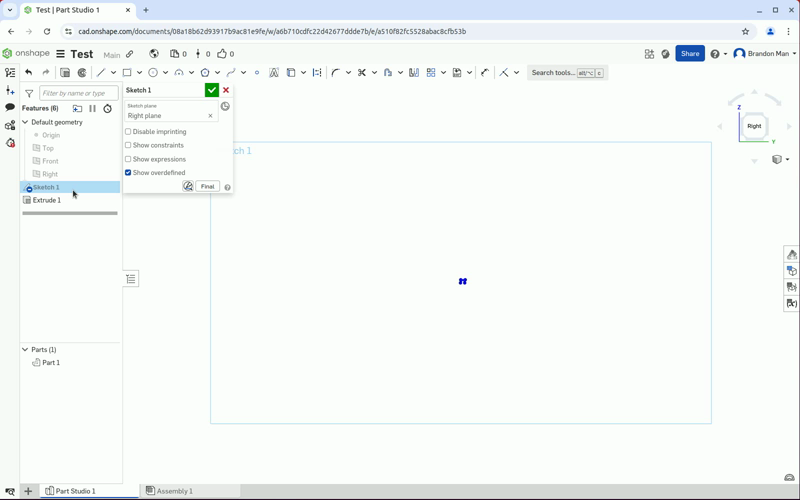
mouse_move(229, 92)
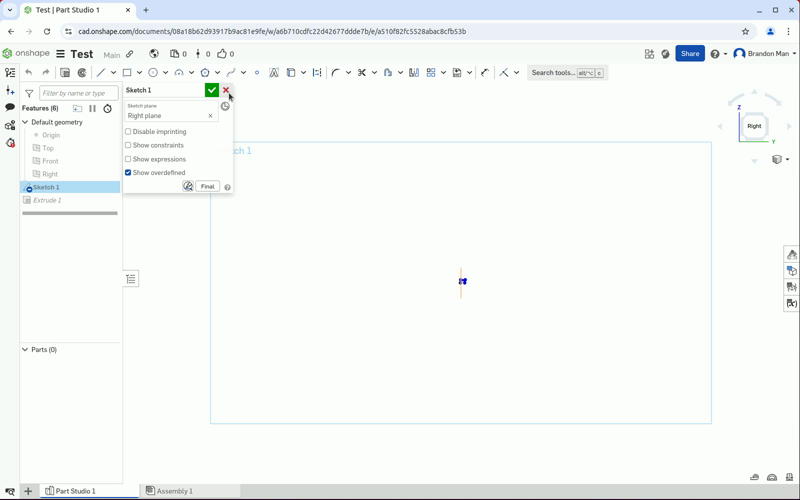
click(229, 92)
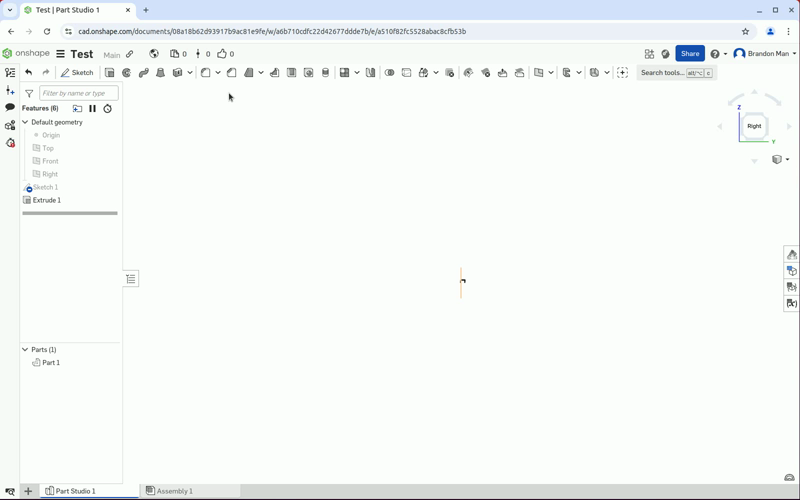
mouse_move(73, 352)
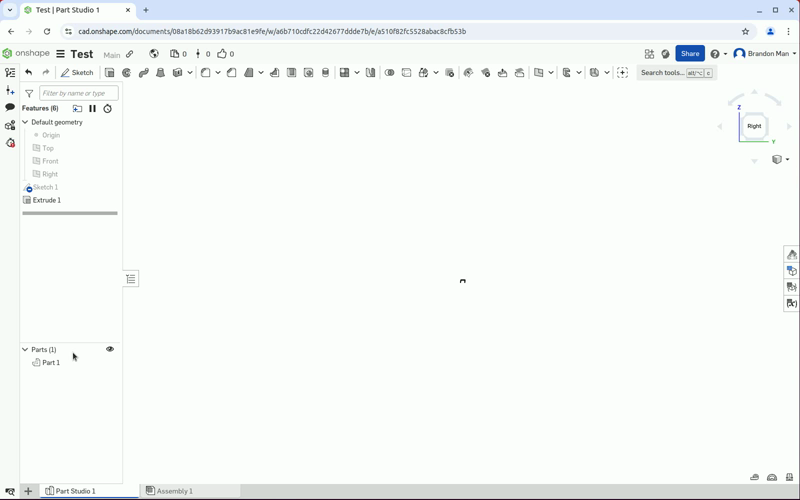
key(y)
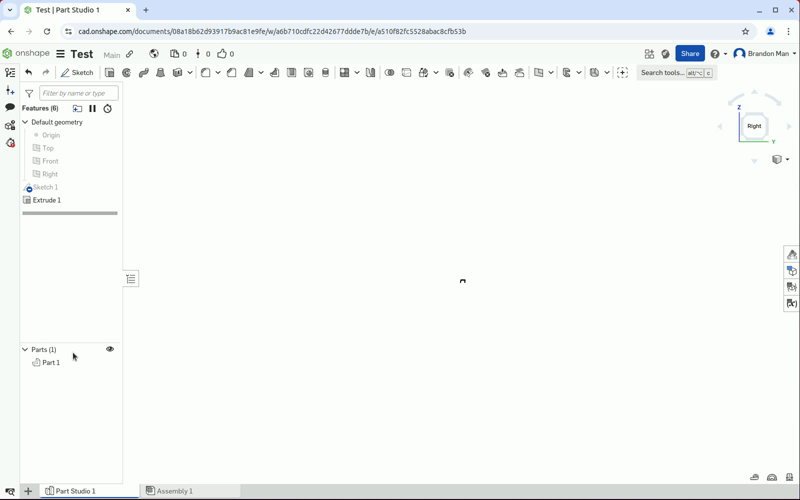
key(shift+p)
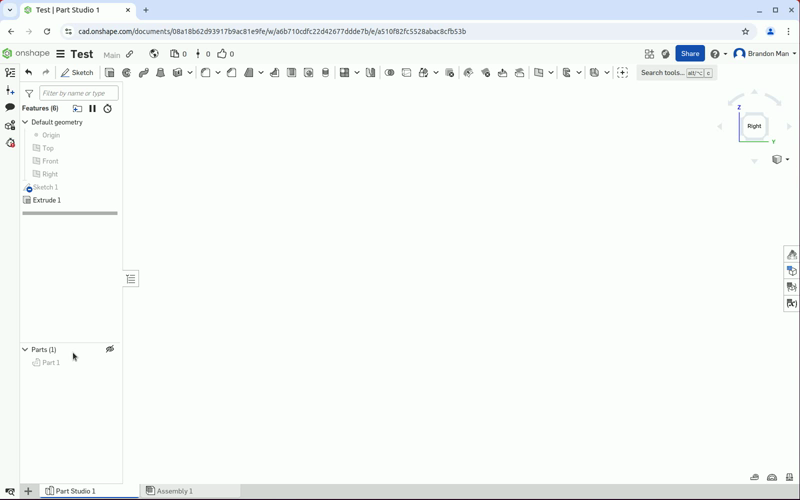
key(space)
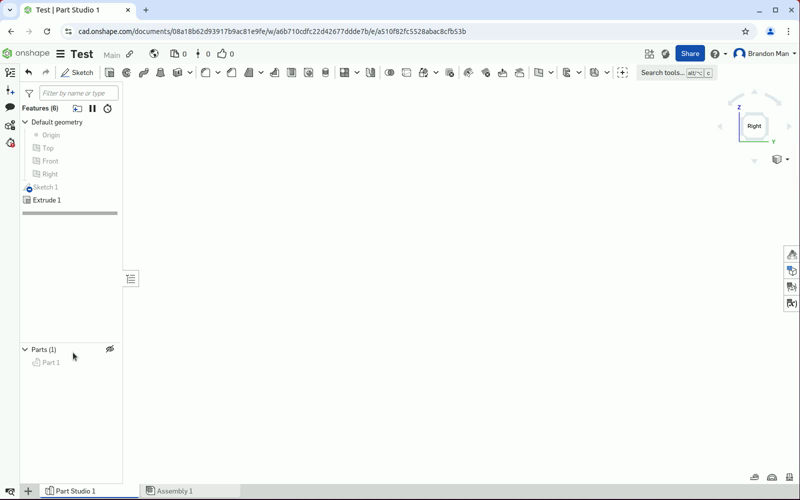
key_down(shift)
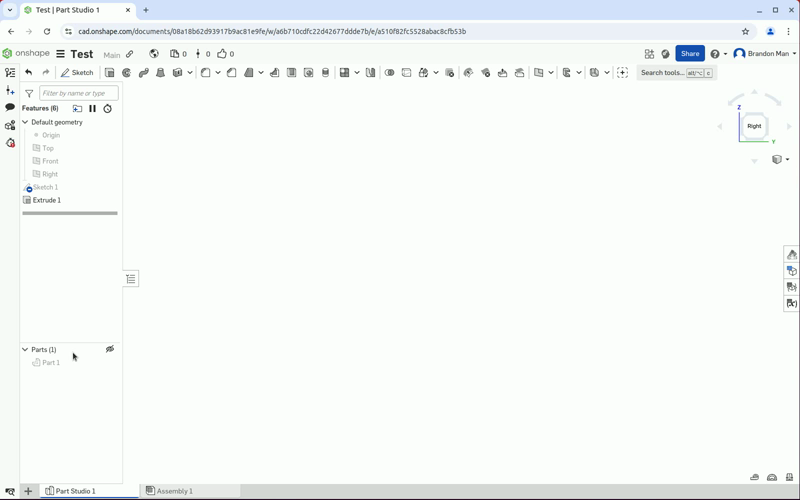
key(right)
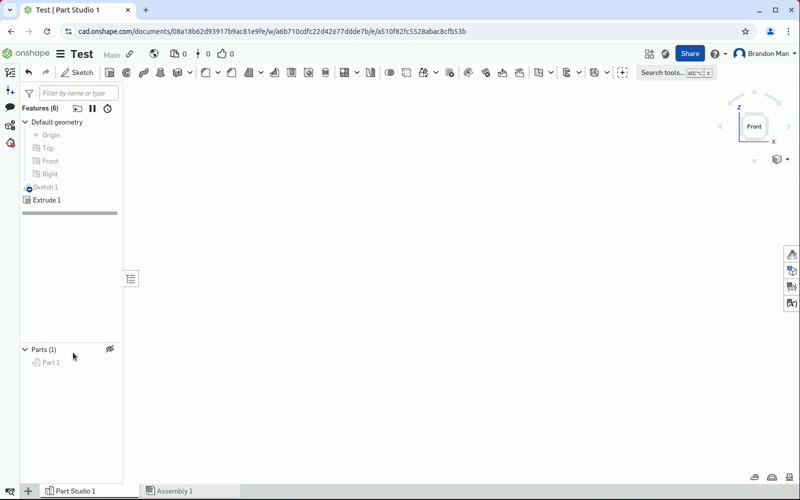
key_up(shift)
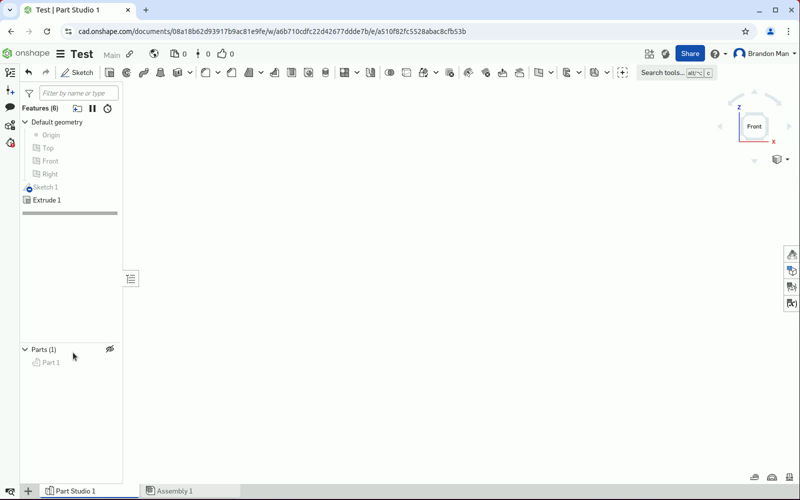
key(space)
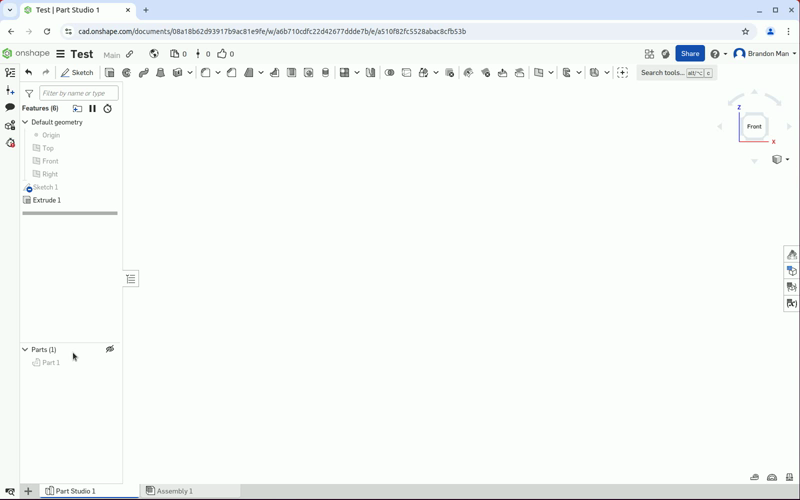
key_down(shift)
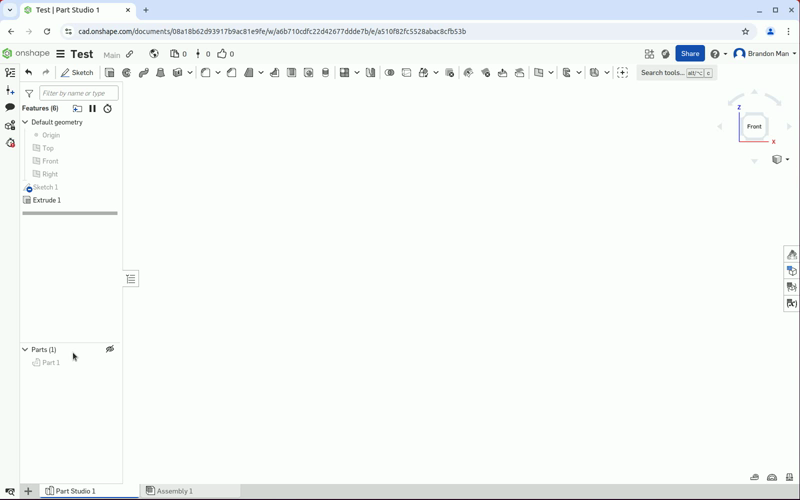
key(down)
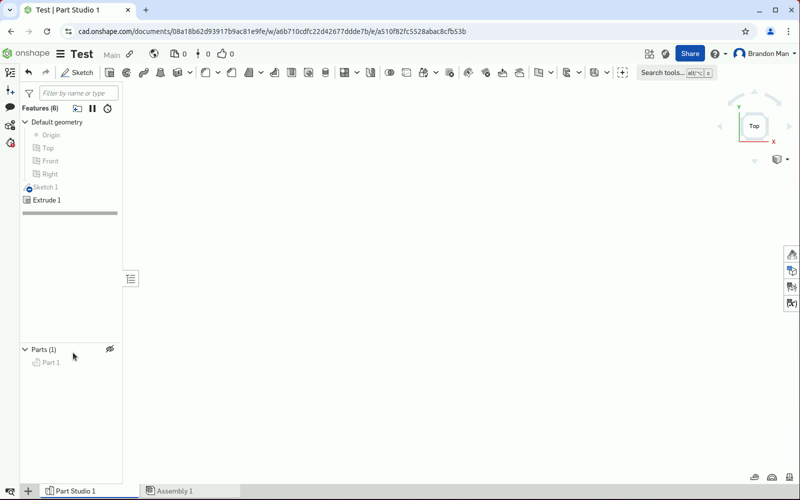
key_up(shift)
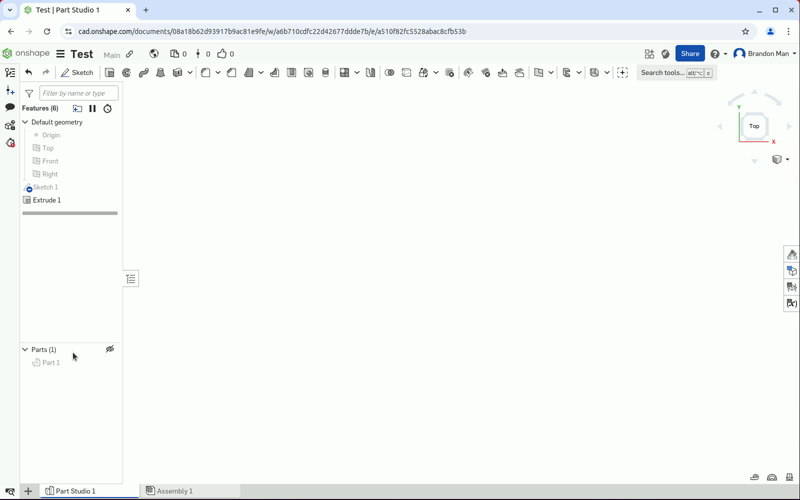
mouse_move(73, 352)
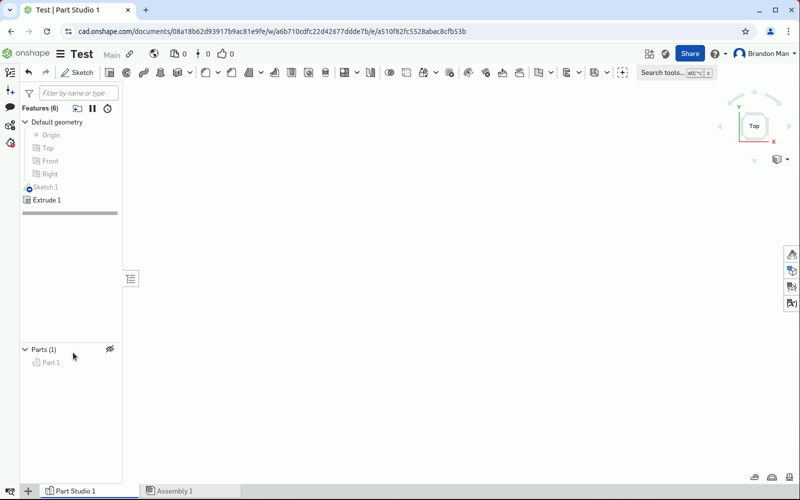
key(shift+y)
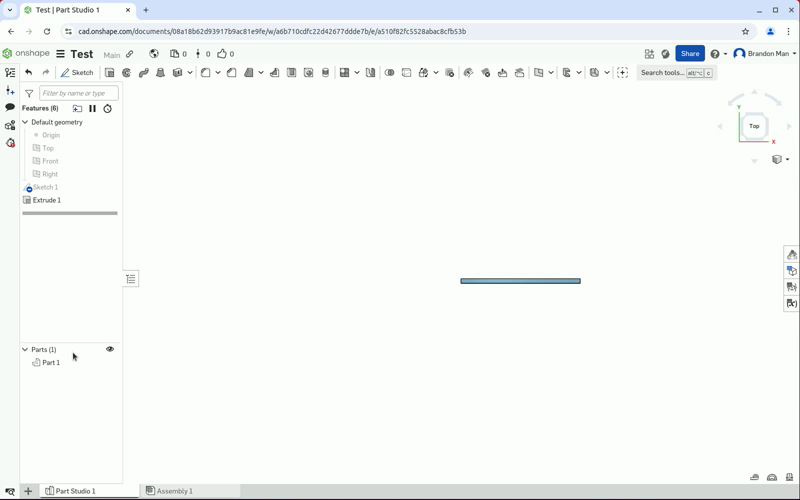
mouse_move(541, 75)
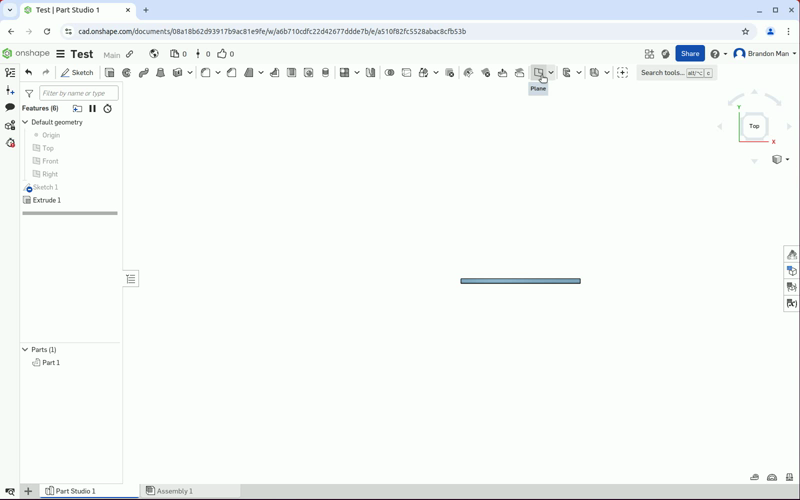
click(541, 75)
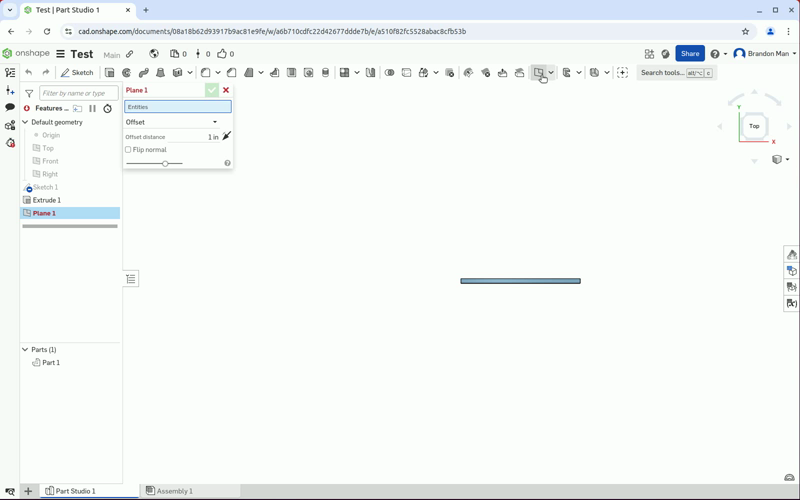
mouse_move(73, 150)
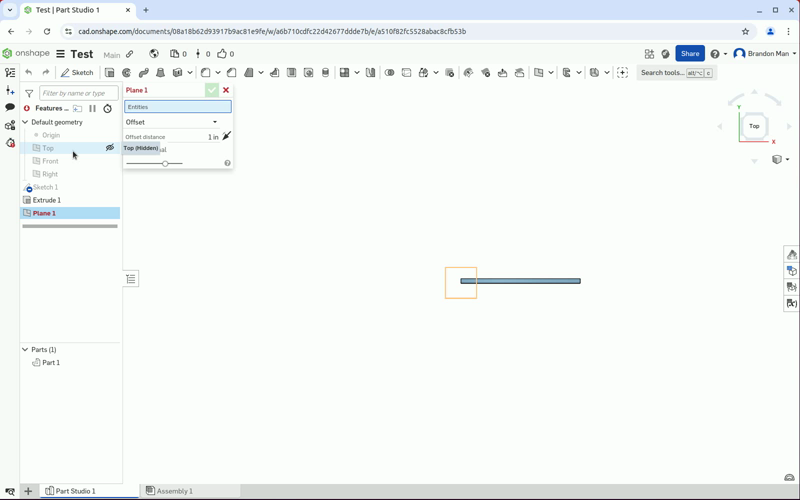
click(73, 150)
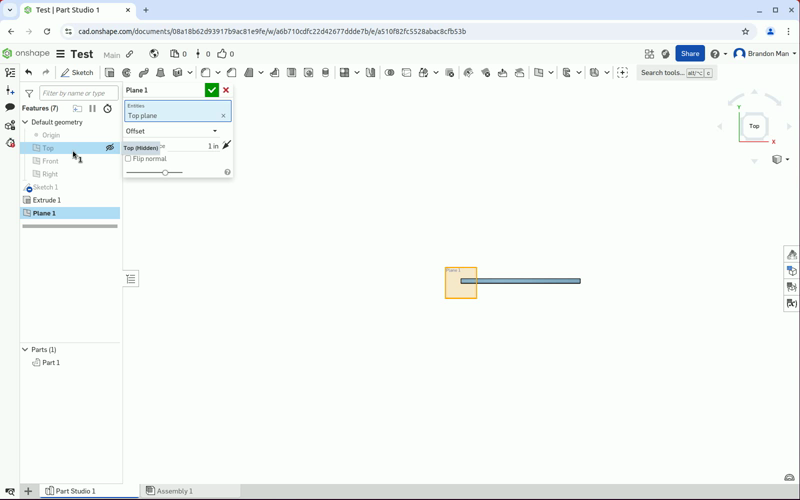
key(tab, 2)
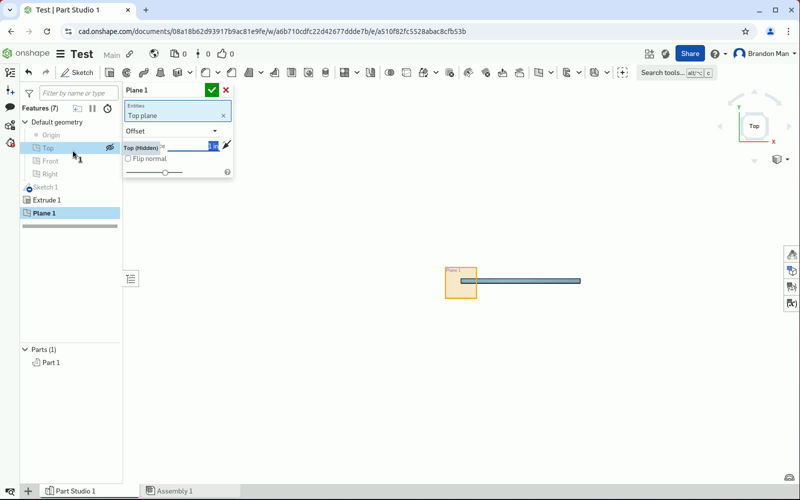
text(0.493)
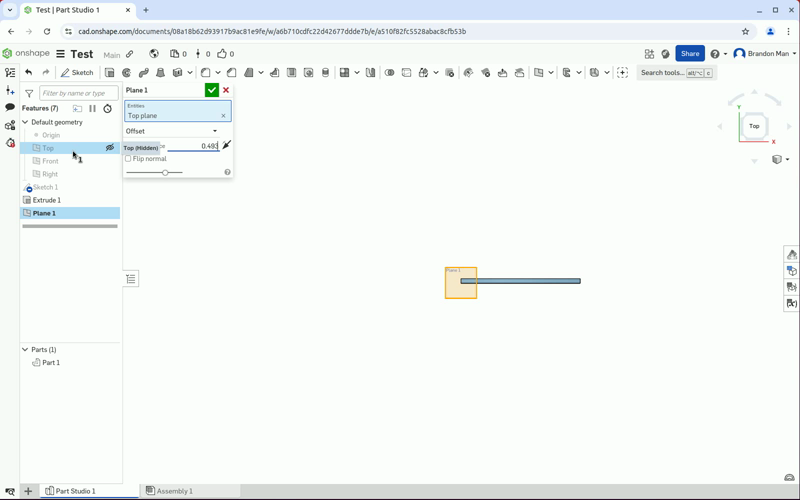
key(enter, 2)
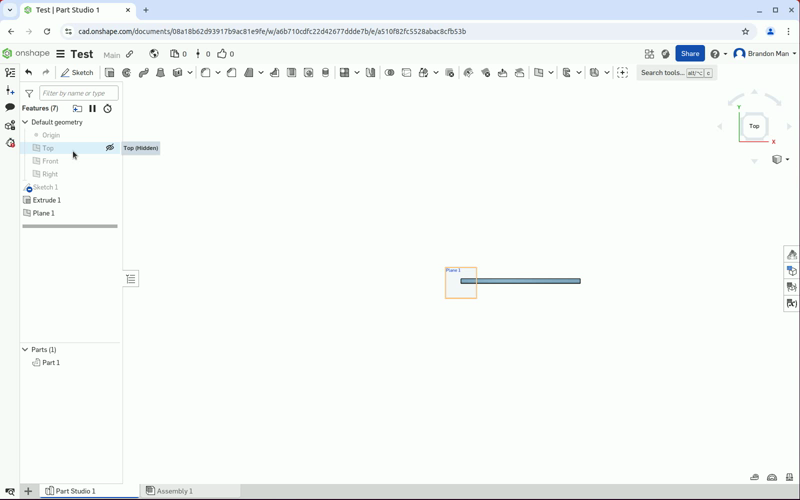
key(shift+s)
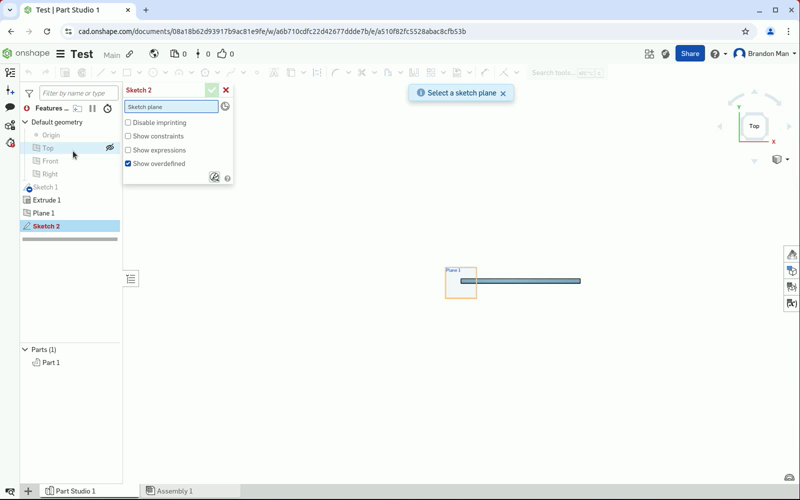
mouse_move(73, 215)
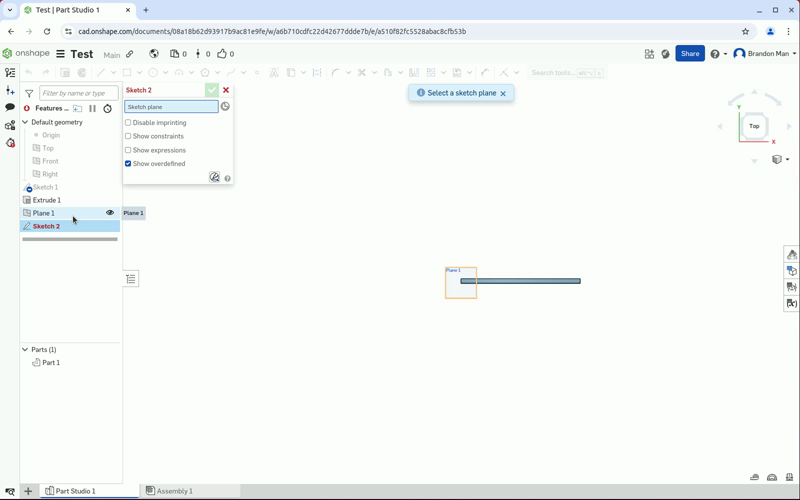
click(73, 215)
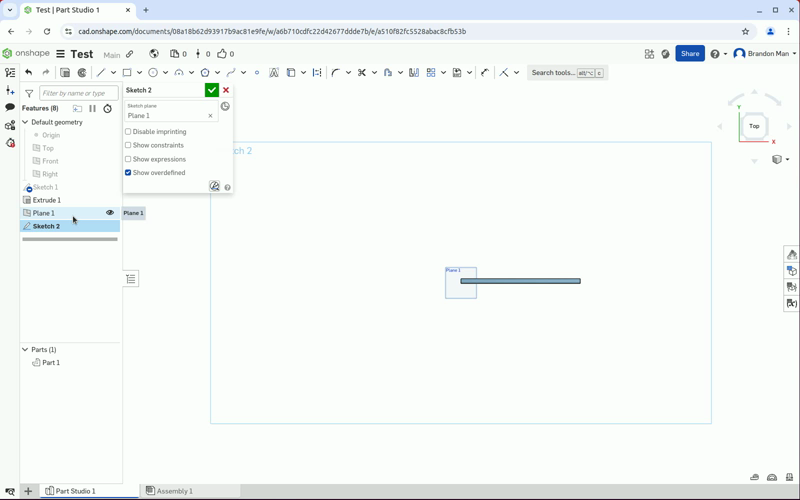
mouse_move(73, 352)
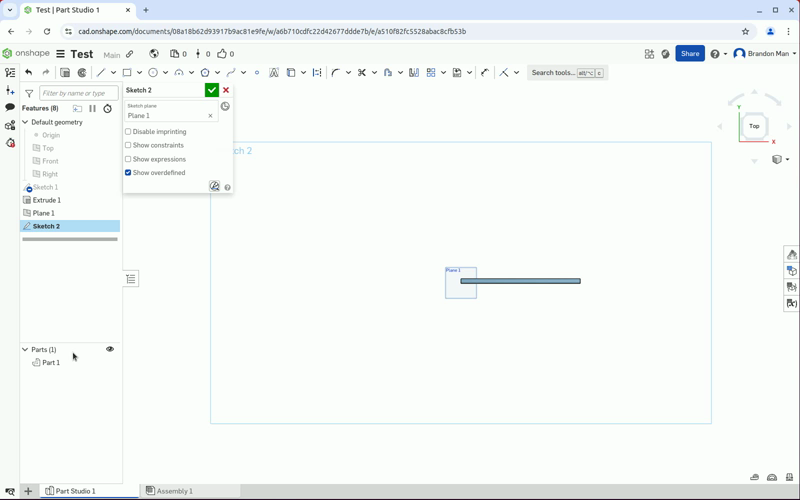
key(y)
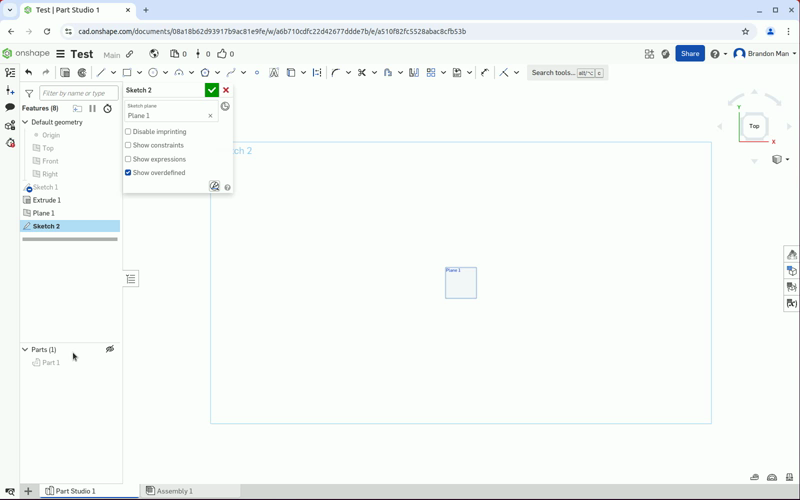
key(l)
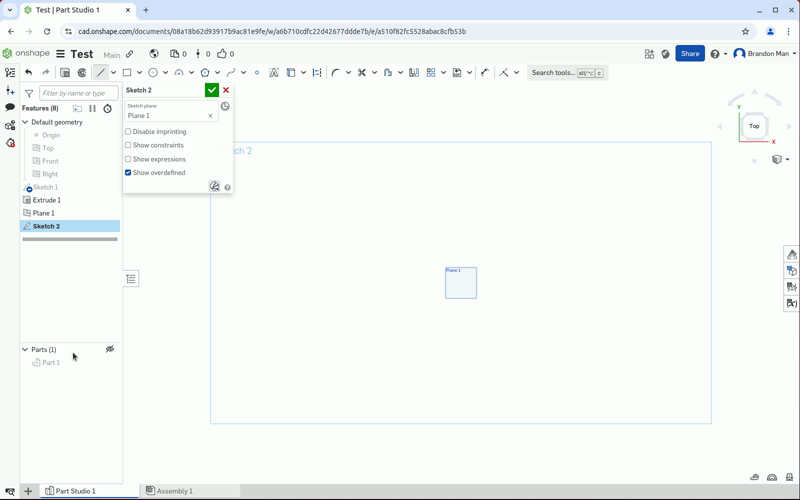
key_down(shift)
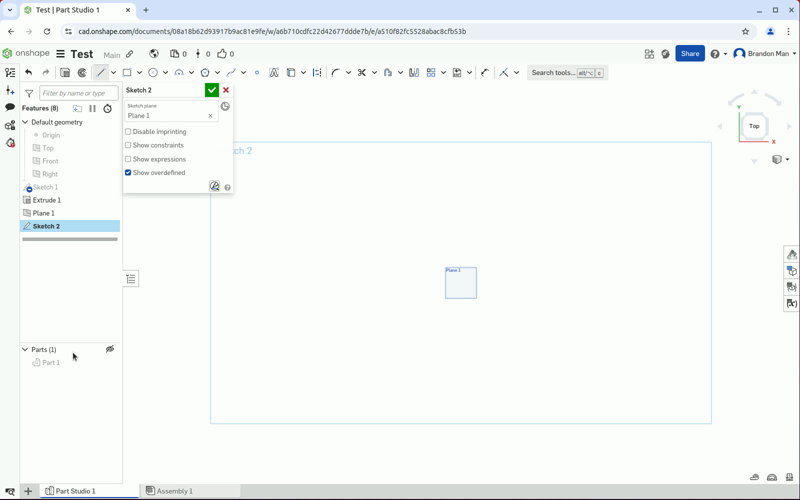
mouse_move(460, 282)
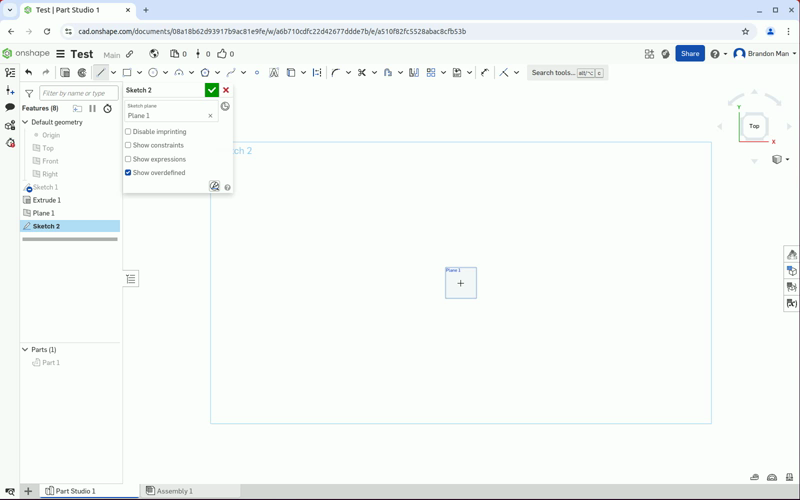
click(460, 282)
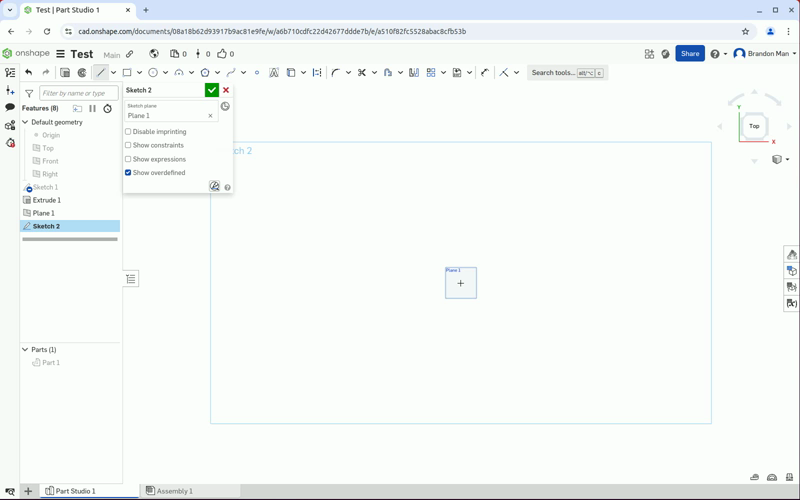
key_up(shift)
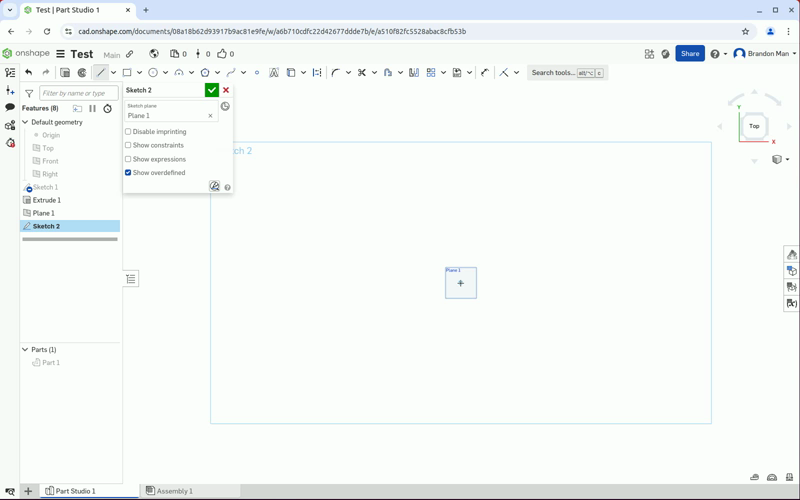
key_down(shift)
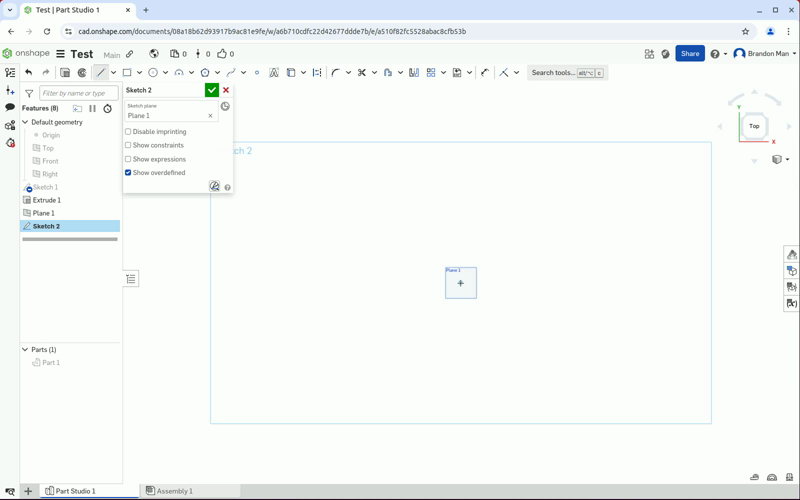
mouse_move(490, 282)
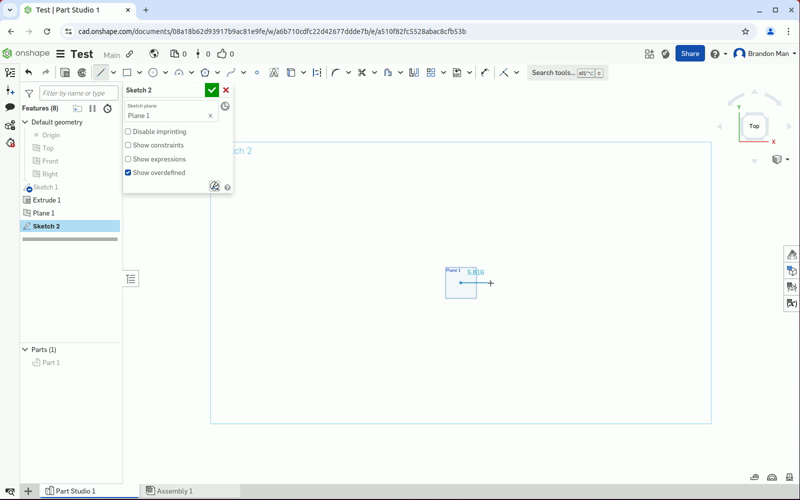
mouse_move(465, 282)
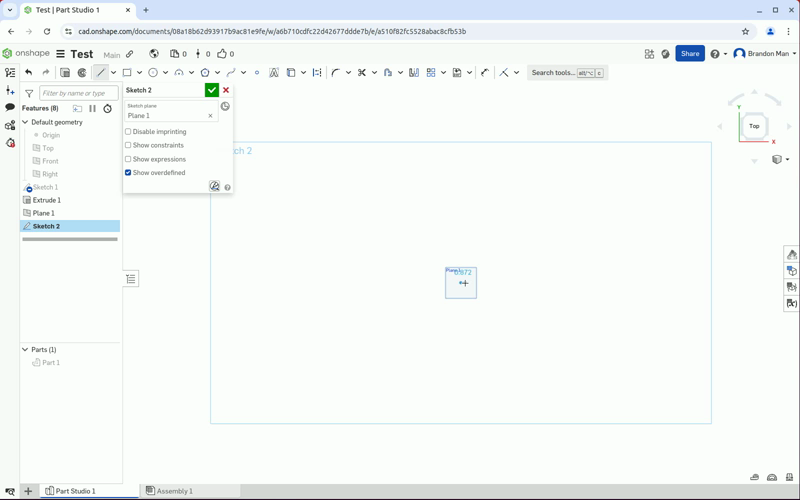
scroll(6)
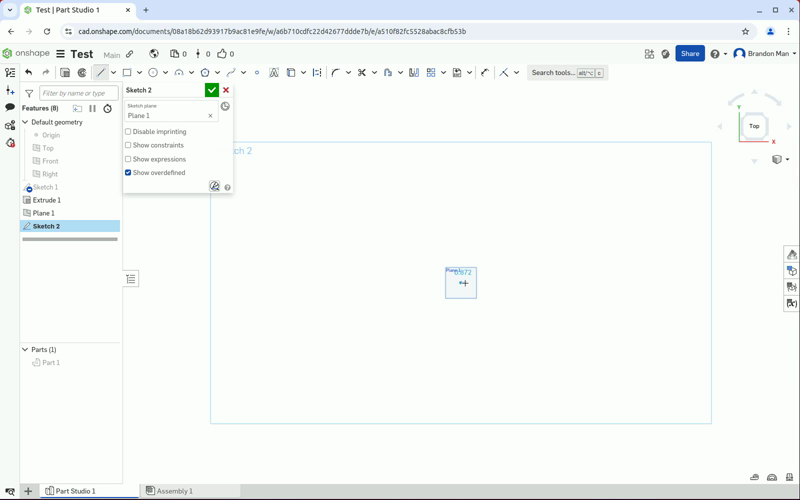
scroll(6)
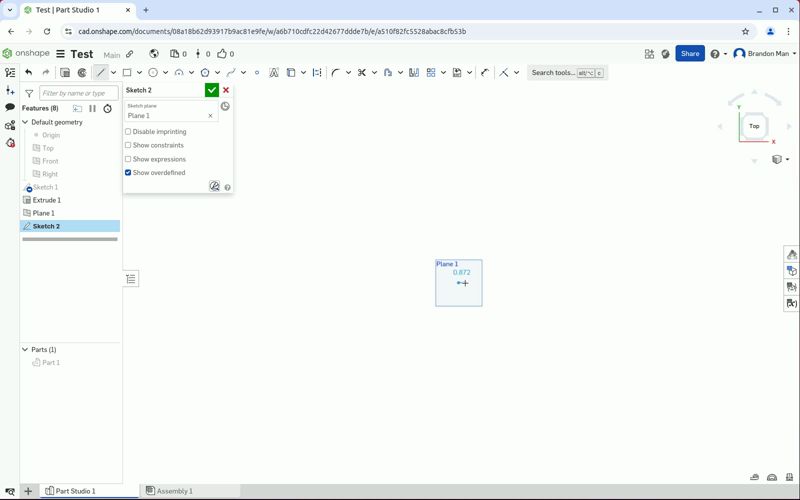
scroll(6)
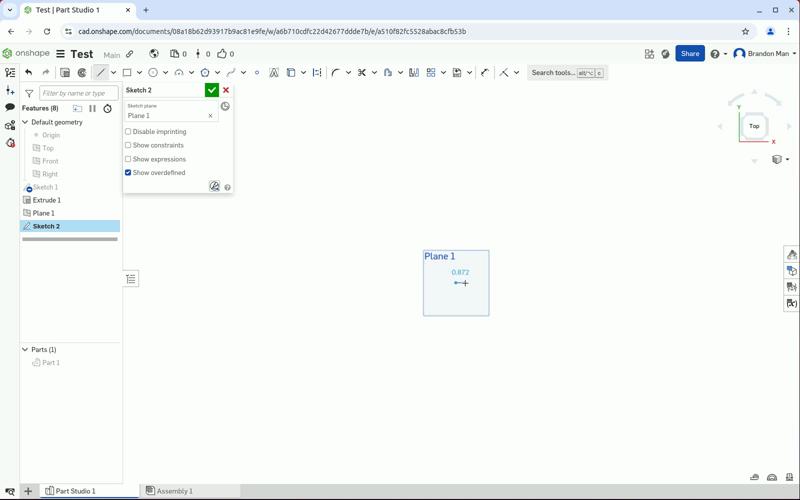
scroll(6)
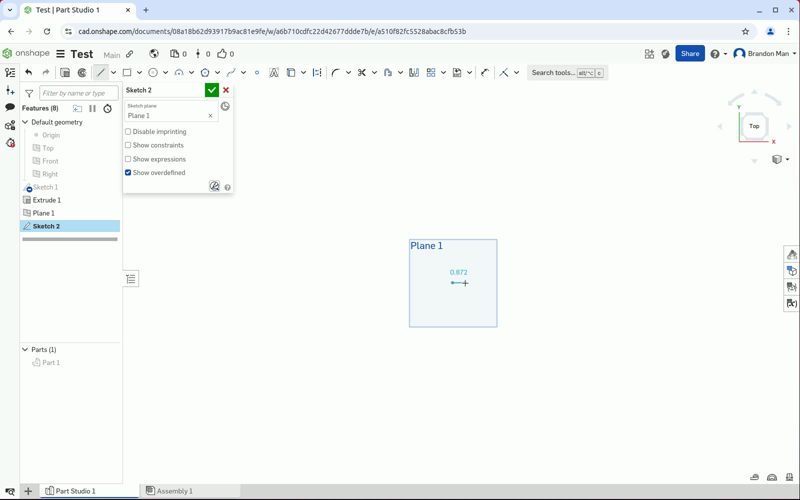
scroll(6)
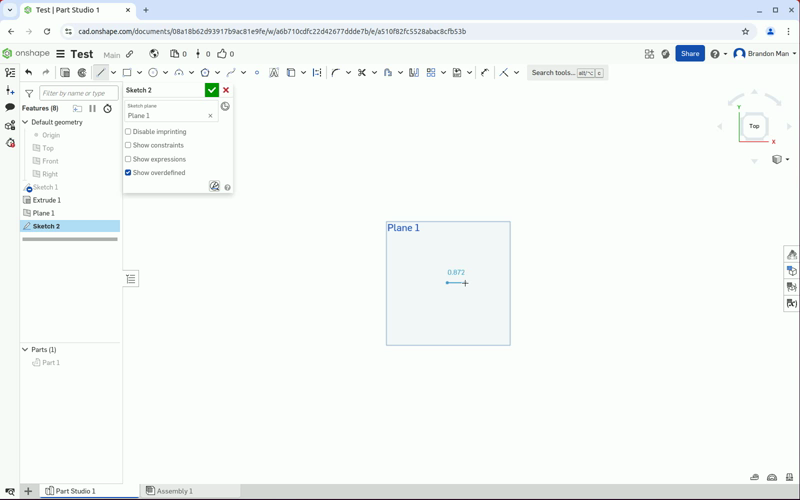
scroll(6)
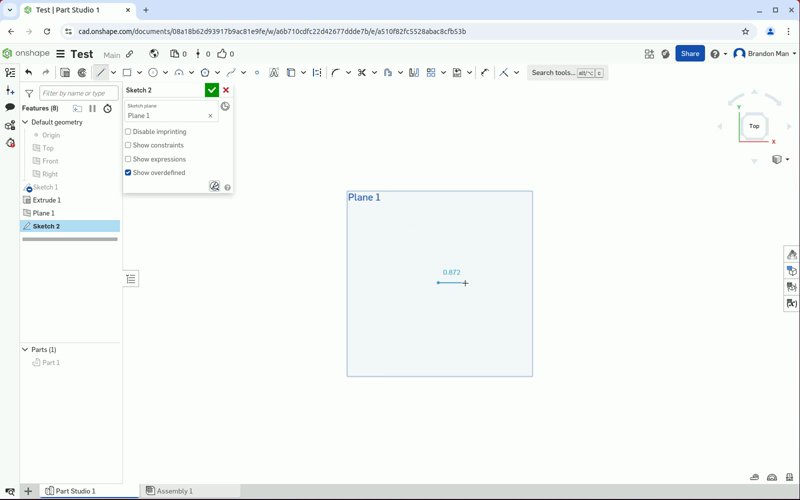
scroll(6)
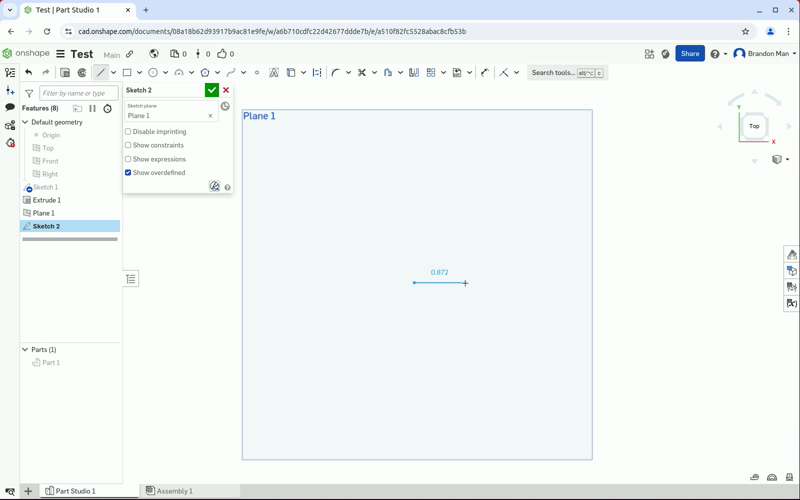
click(465, 282)
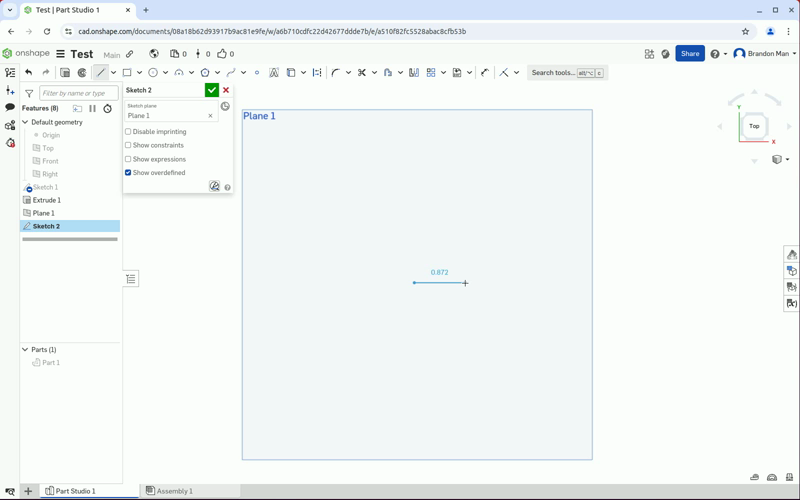
scroll(-6)
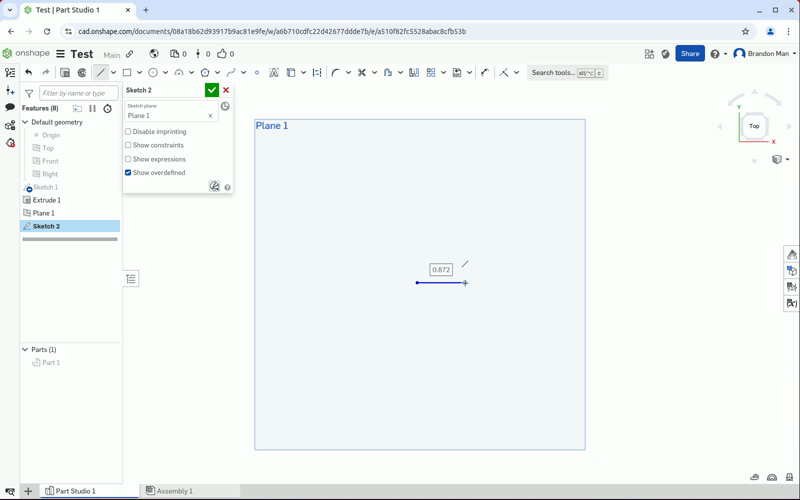
scroll(-6)
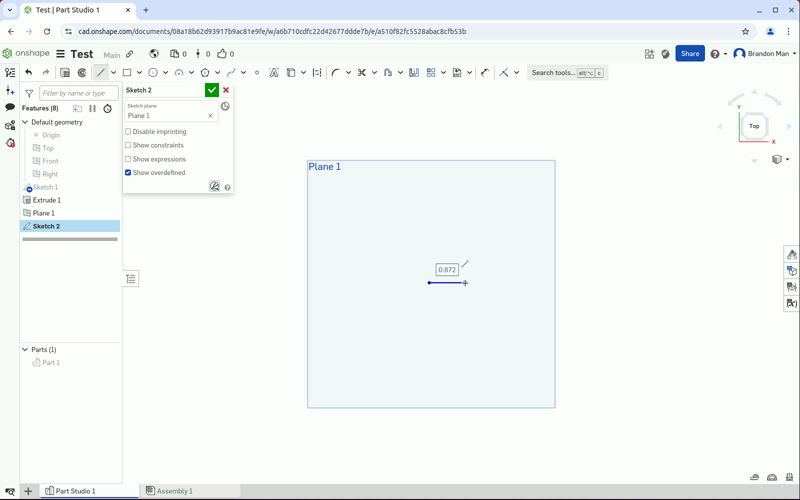
scroll(-6)
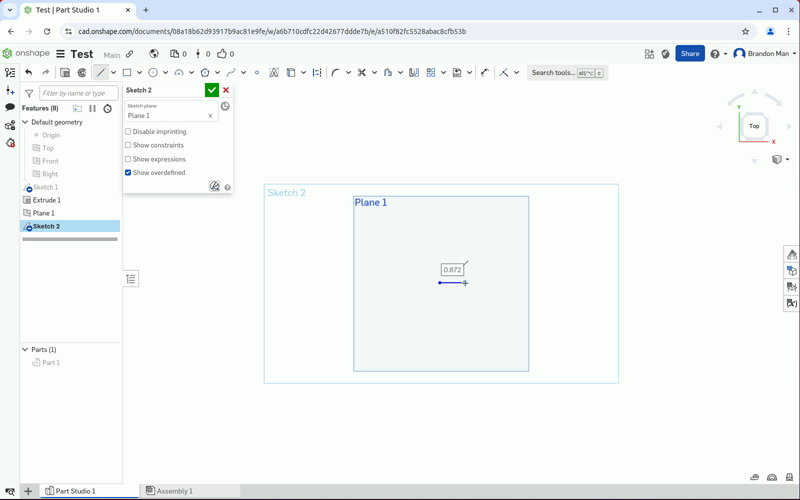
scroll(-6)
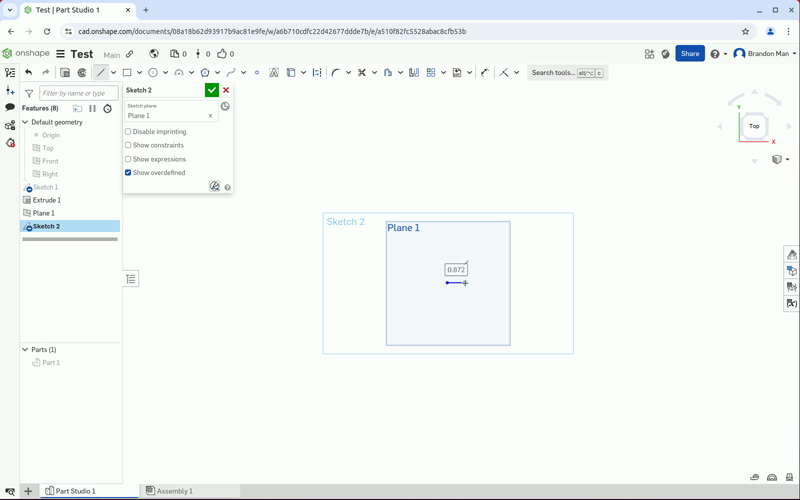
scroll(-6)
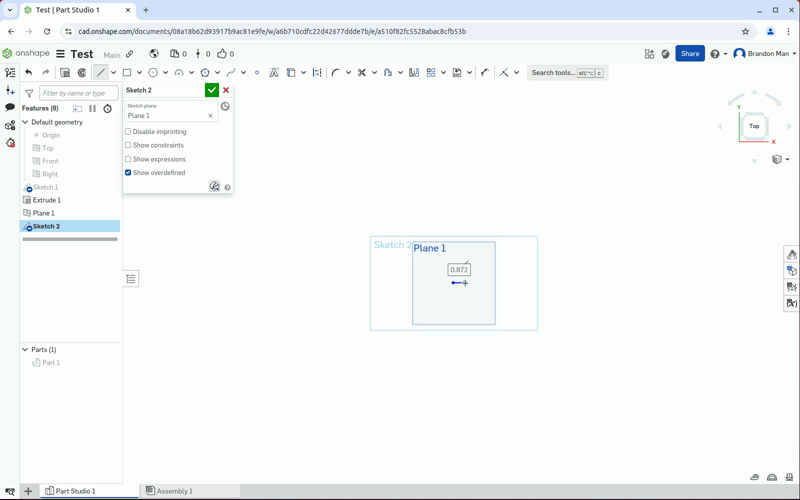
scroll(-6)
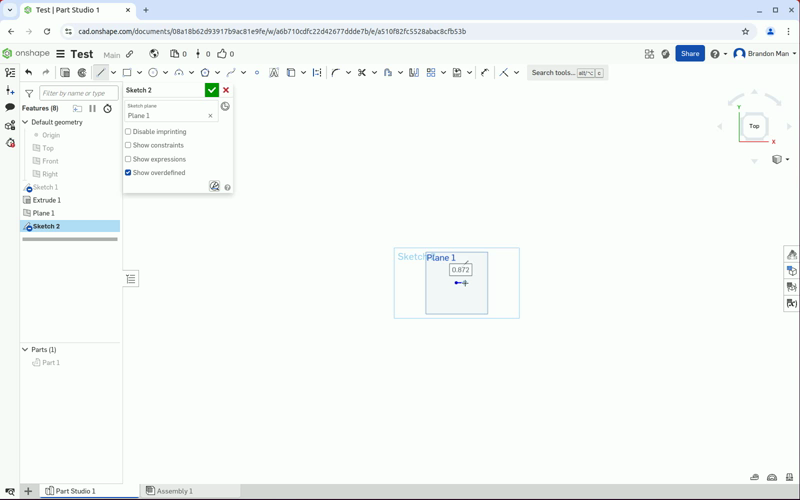
scroll(-6)
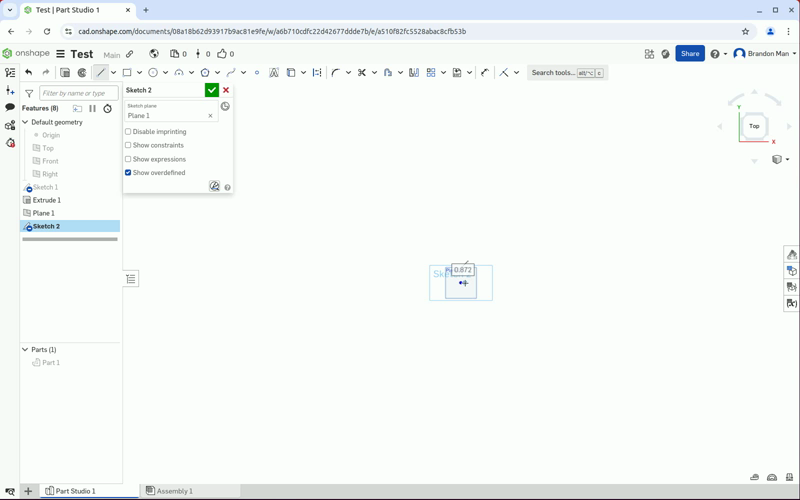
key_up(shift)
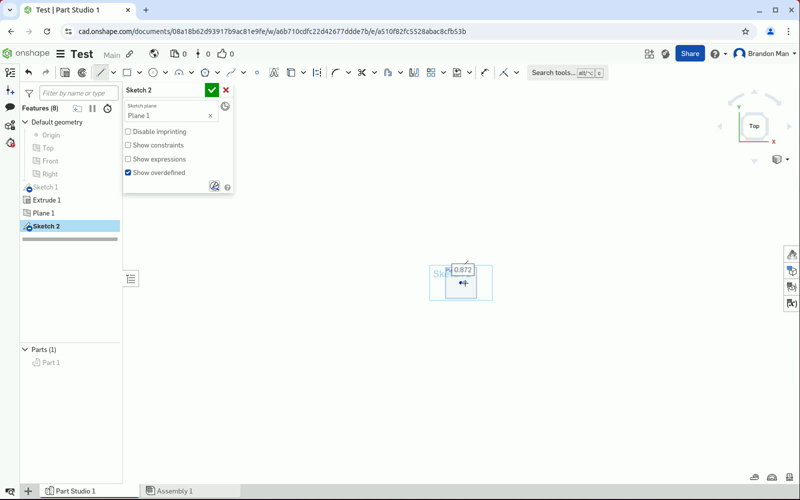
key_down(shift)
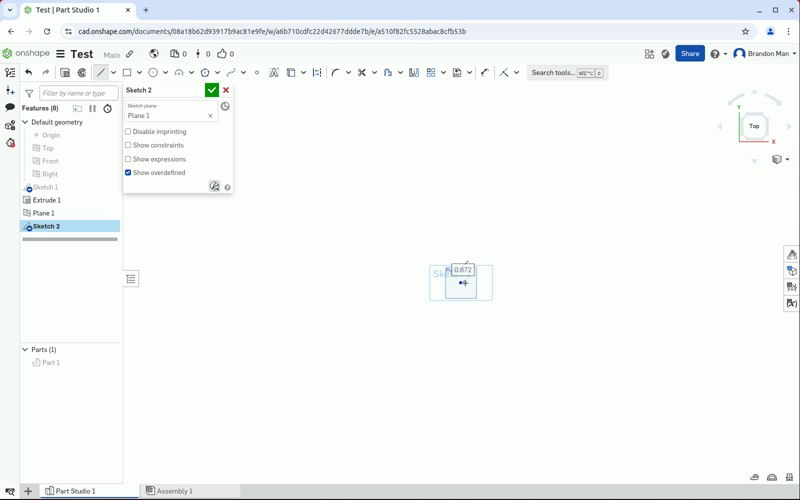
mouse_move(495, 282)
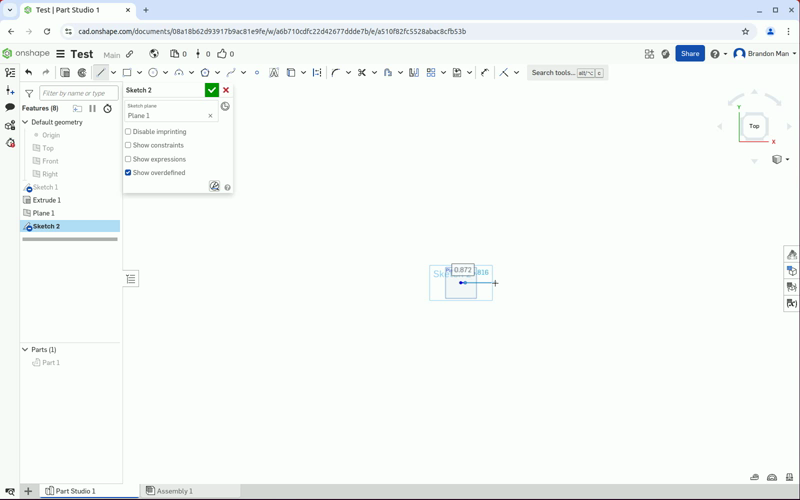
mouse_move(465, 279)
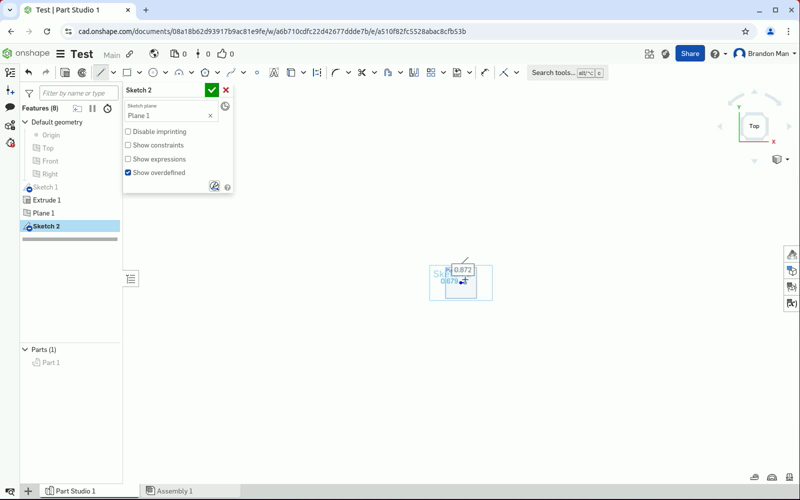
scroll(6)
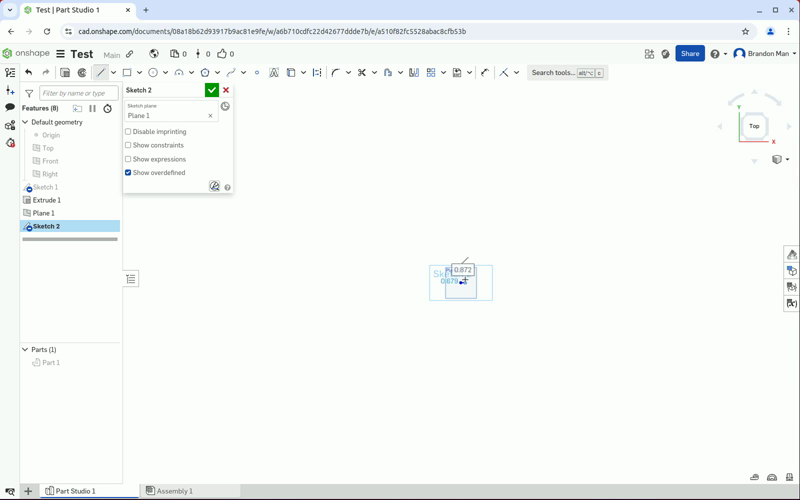
scroll(6)
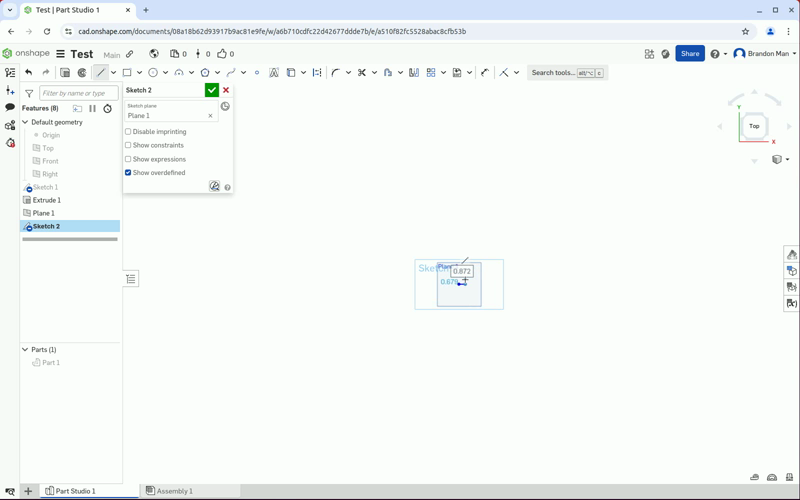
scroll(6)
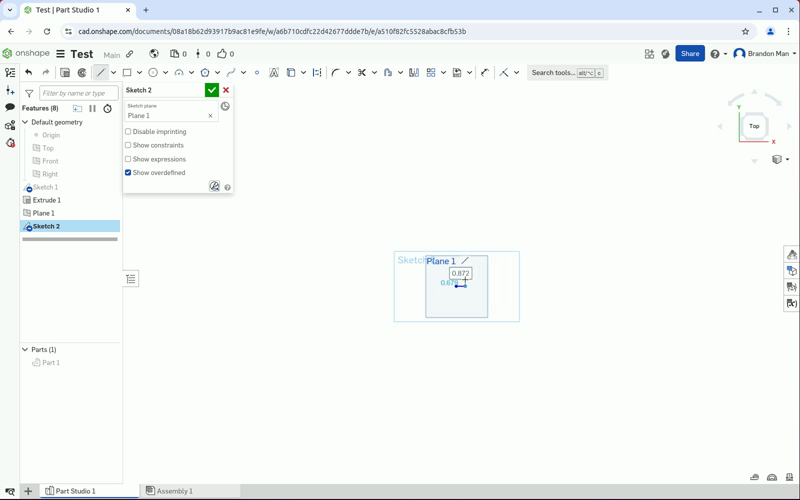
scroll(6)
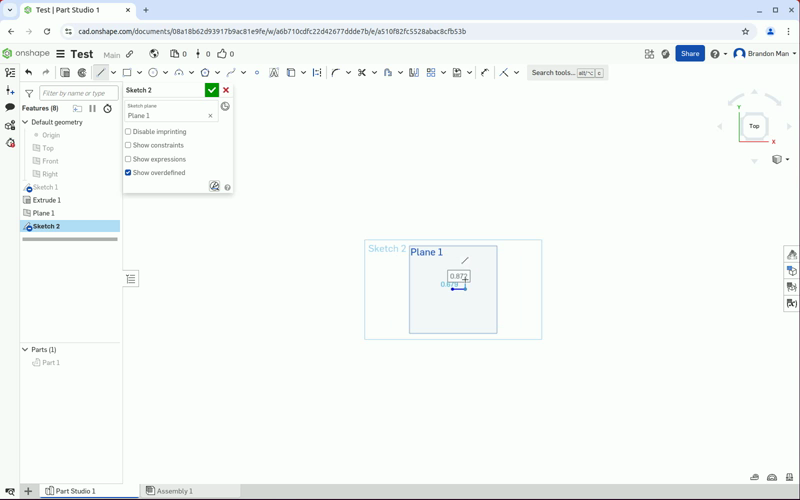
scroll(6)
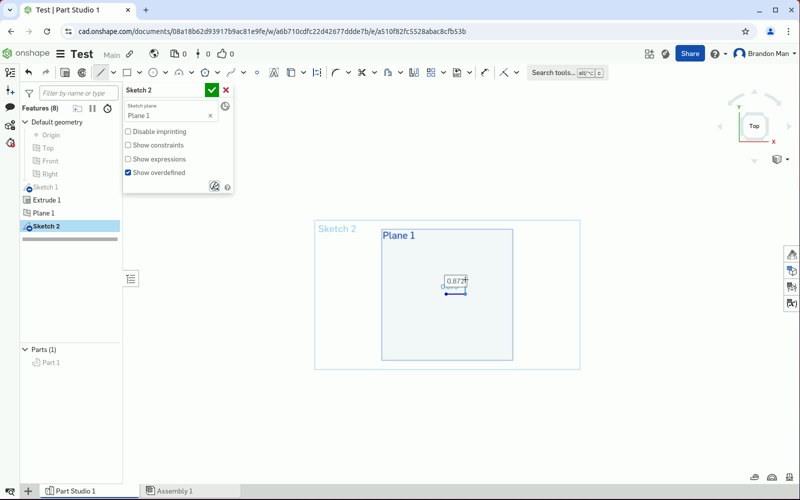
scroll(6)
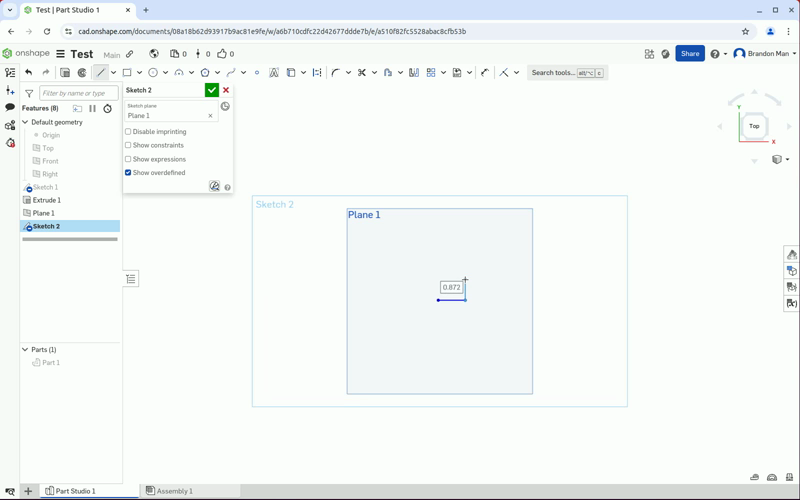
scroll(6)
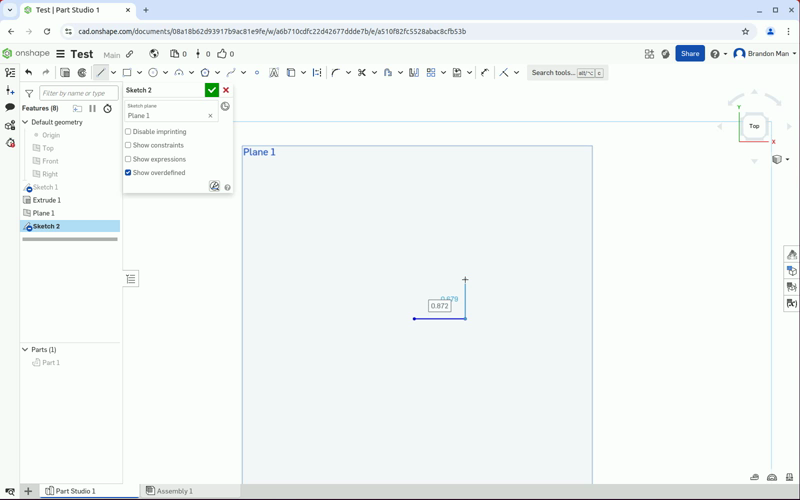
click(465, 279)
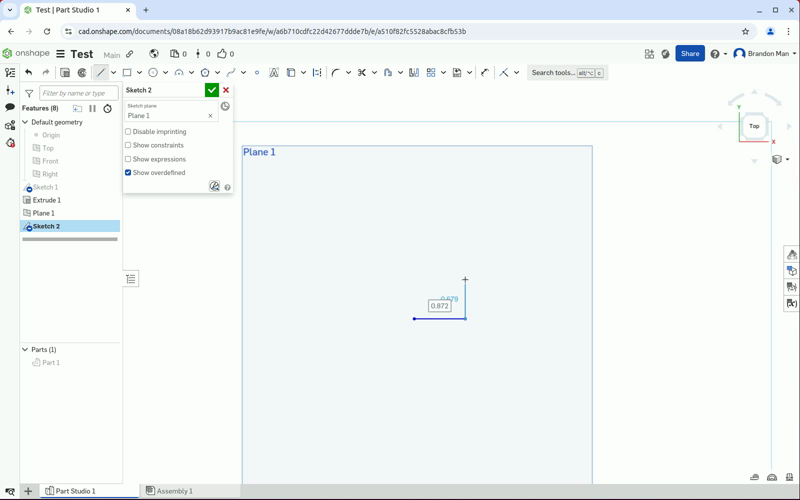
scroll(-6)
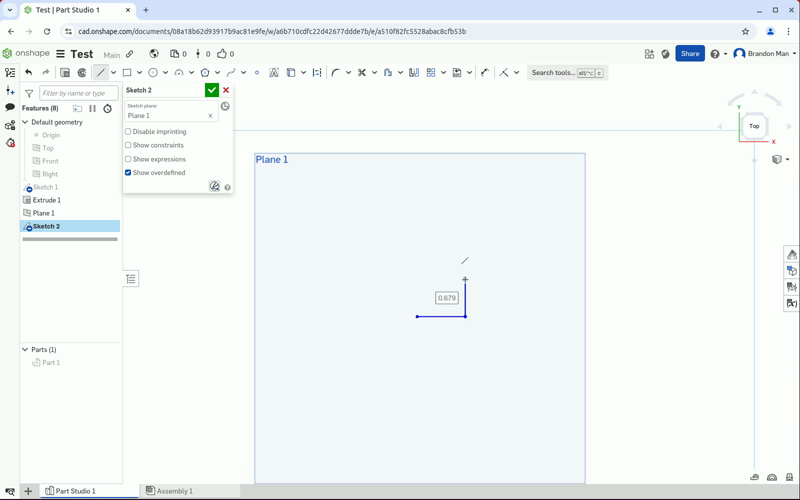
scroll(-6)
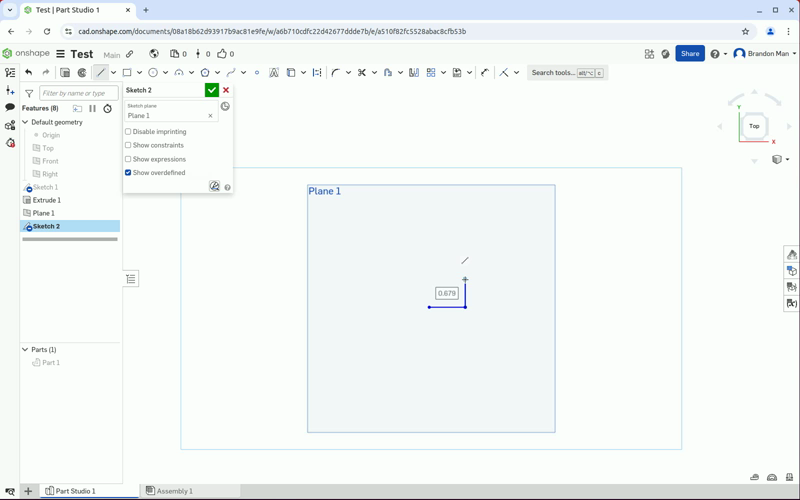
scroll(-6)
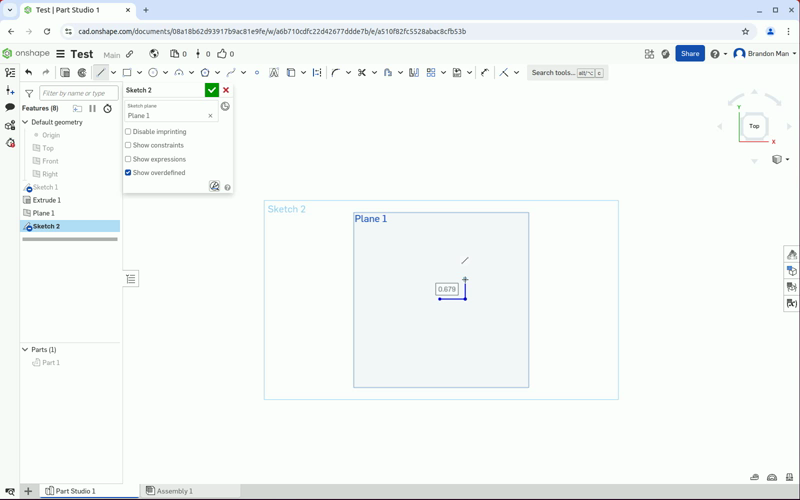
scroll(-6)
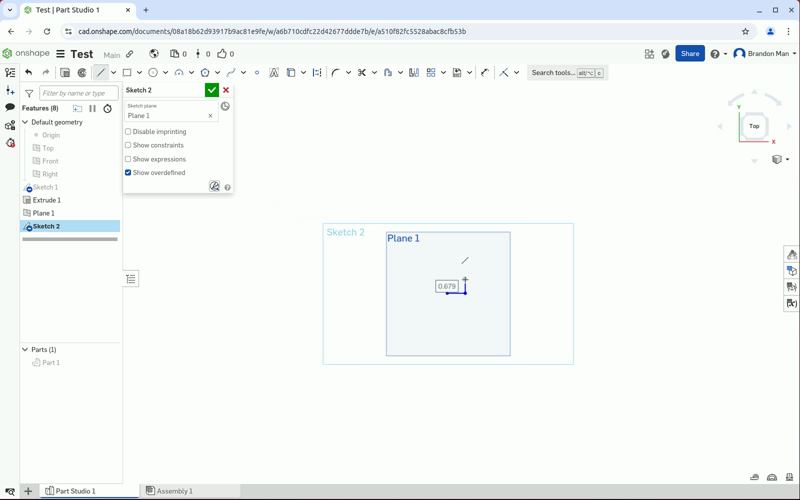
scroll(-6)
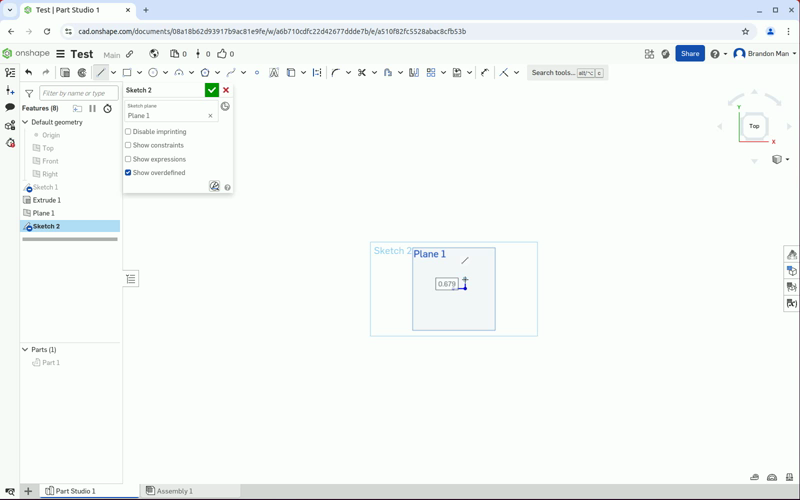
scroll(-6)
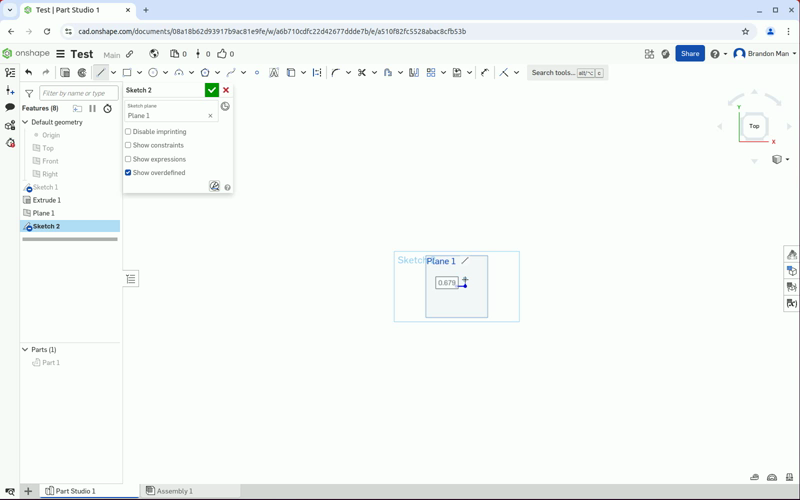
scroll(-6)
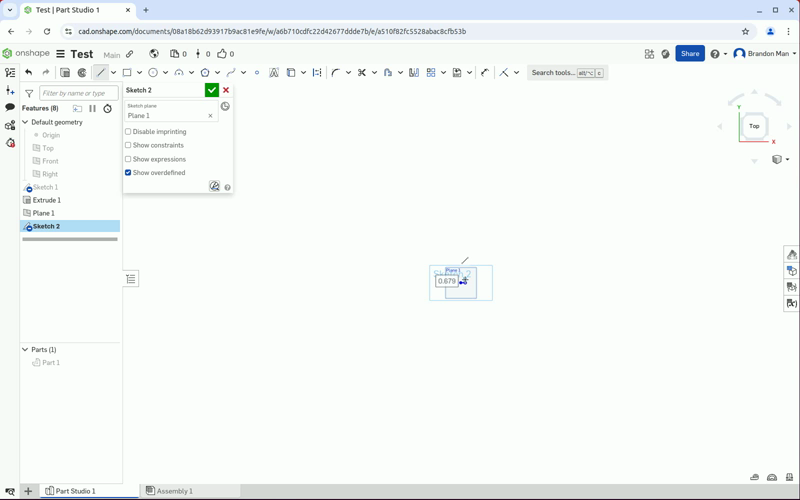
key_up(shift)
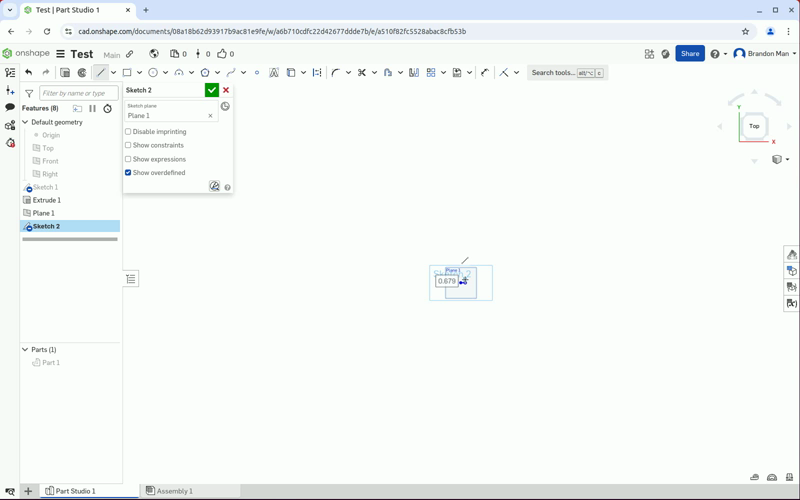
key_down(shift)
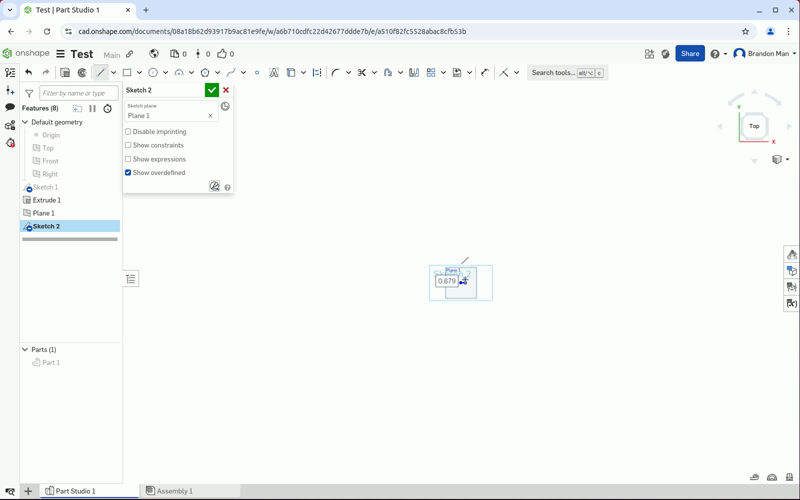
mouse_move(495, 279)
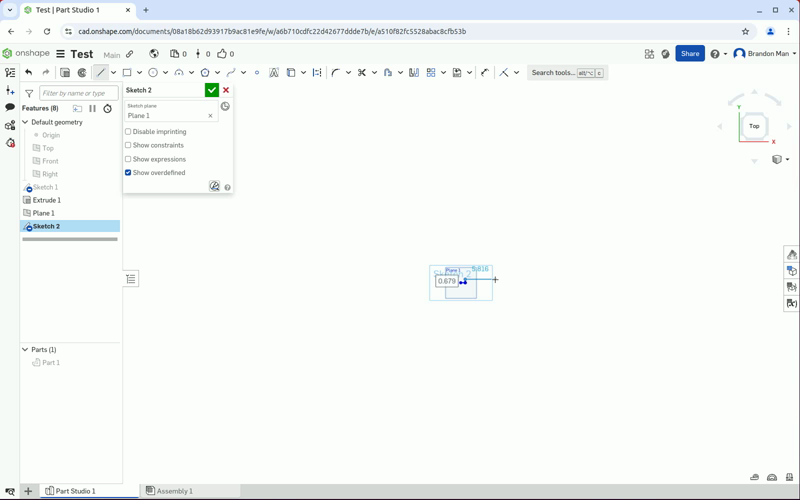
mouse_move(460, 279)
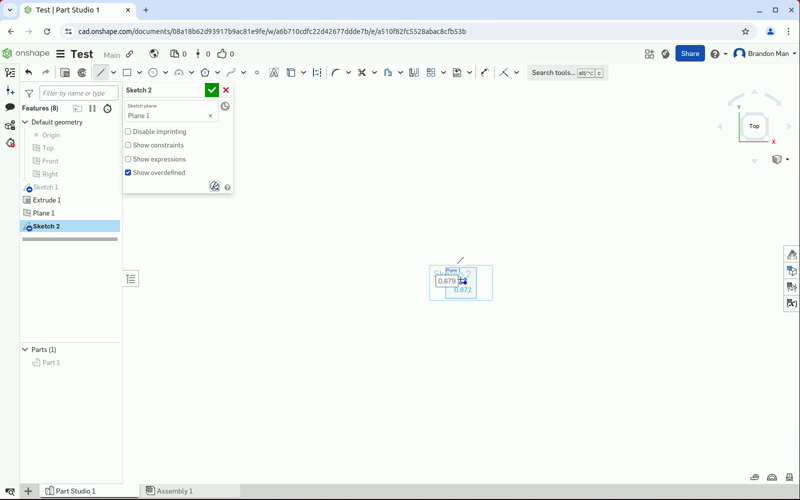
scroll(6)
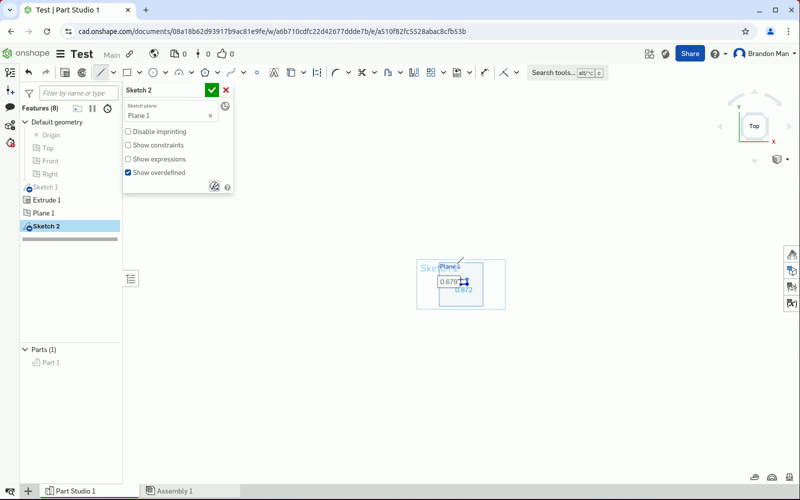
scroll(6)
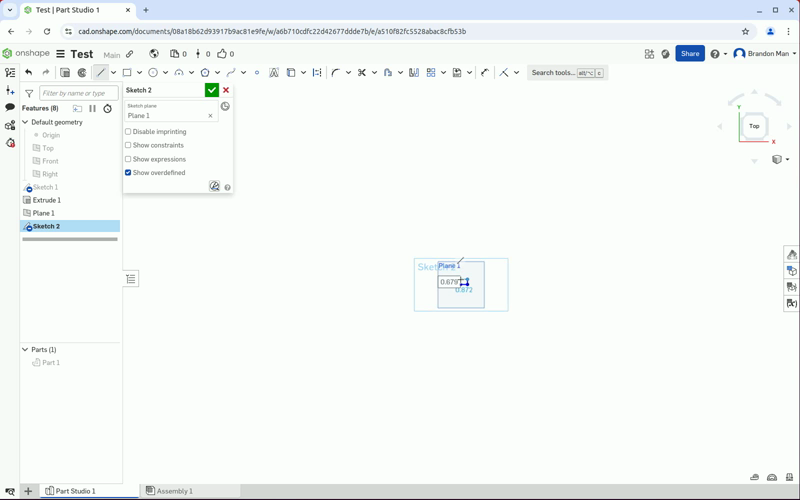
scroll(6)
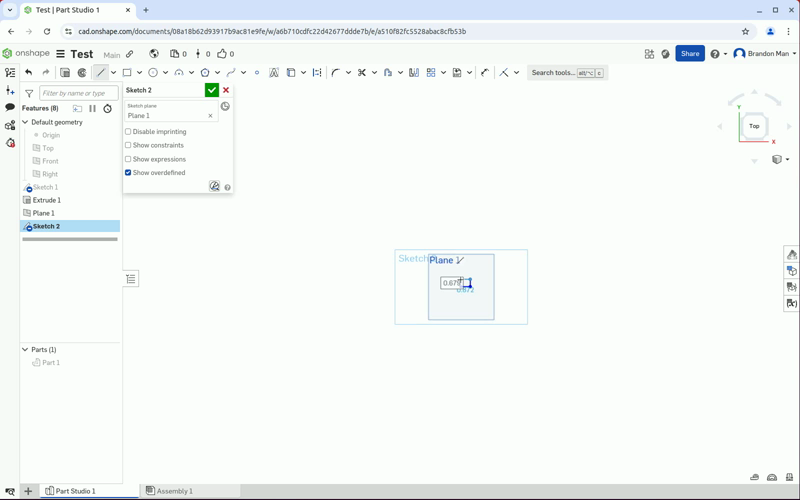
scroll(6)
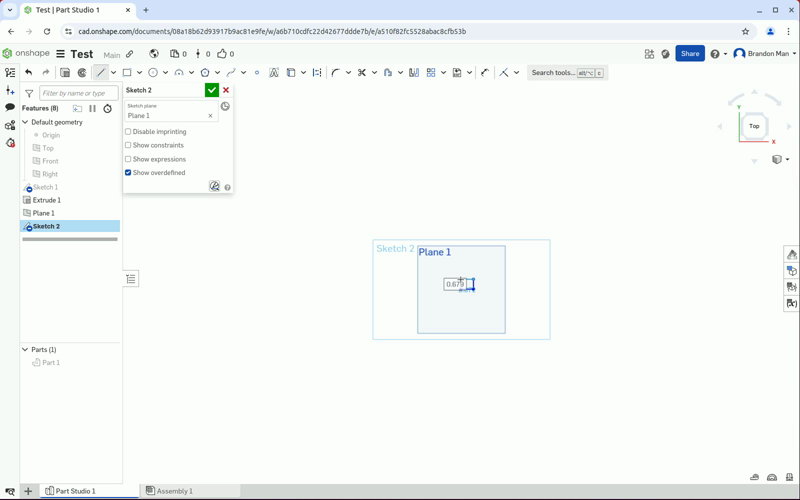
scroll(6)
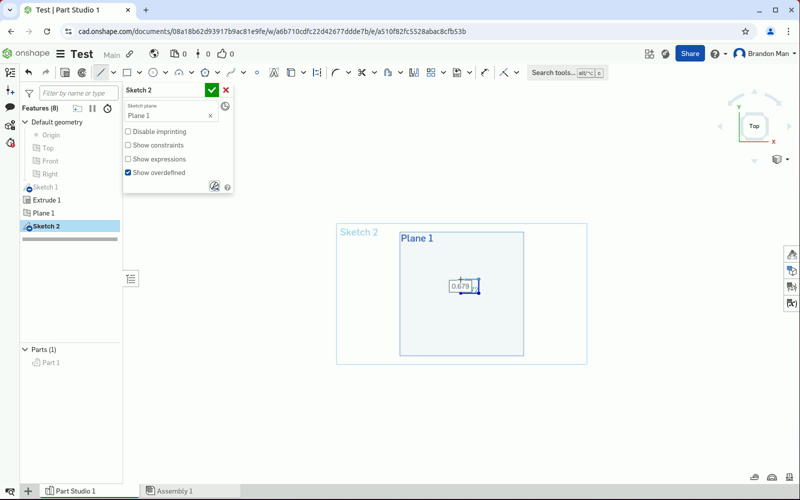
scroll(6)
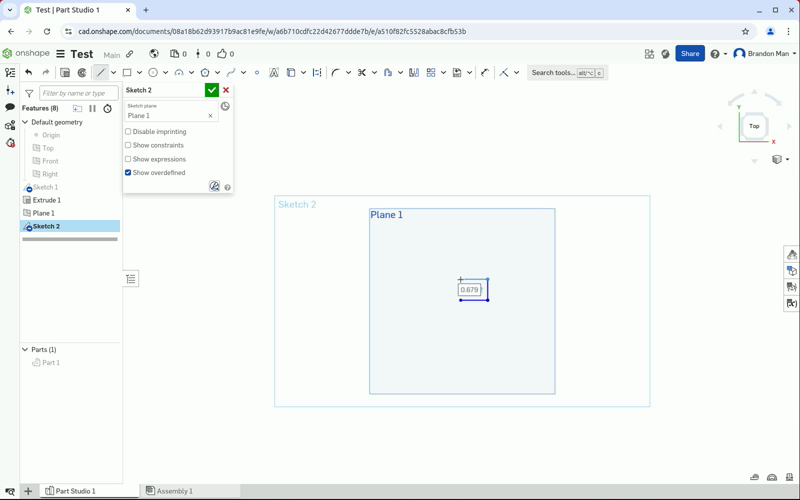
scroll(6)
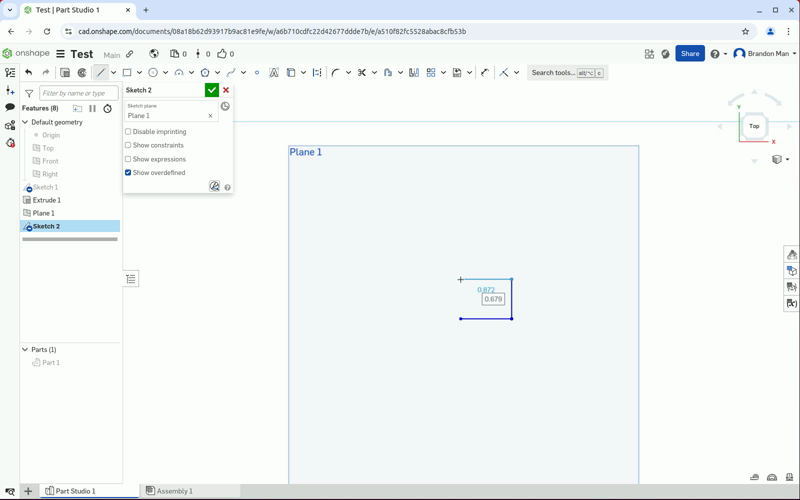
click(460, 279)
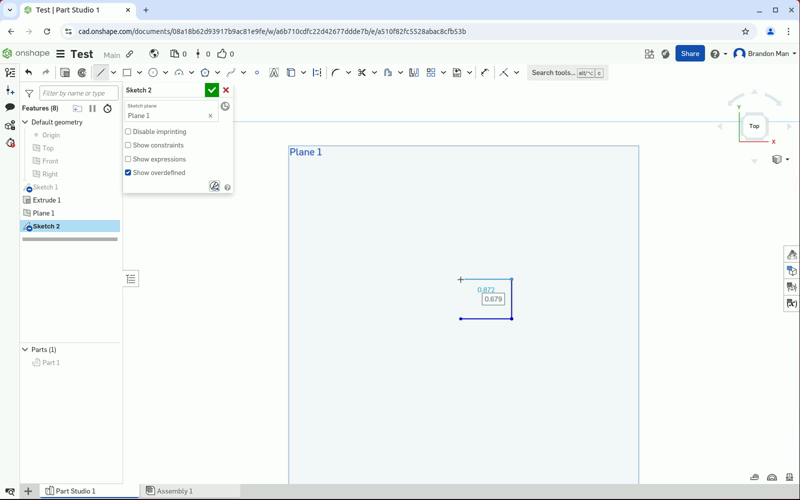
scroll(-6)
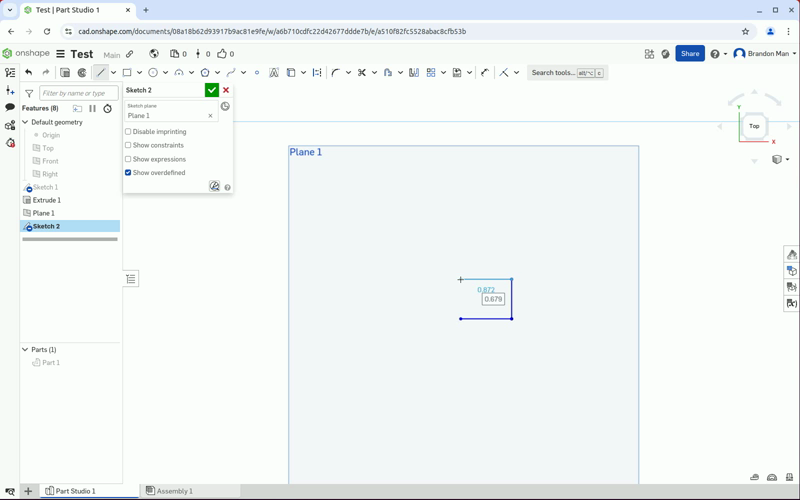
scroll(-6)
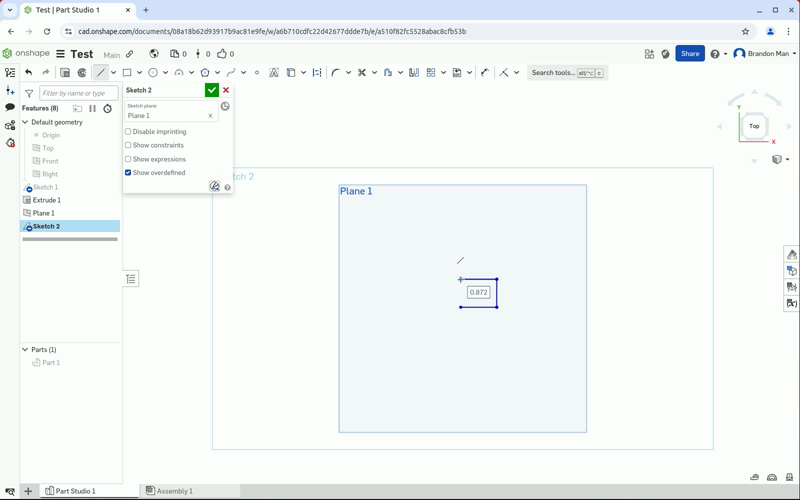
scroll(-6)
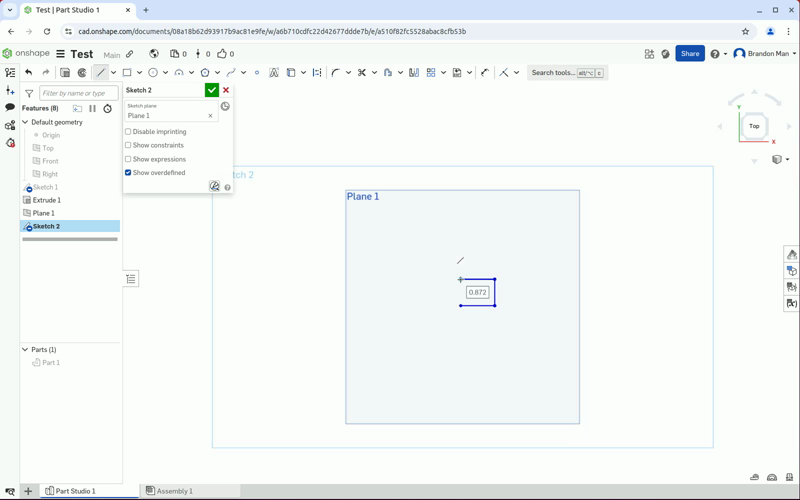
scroll(-6)
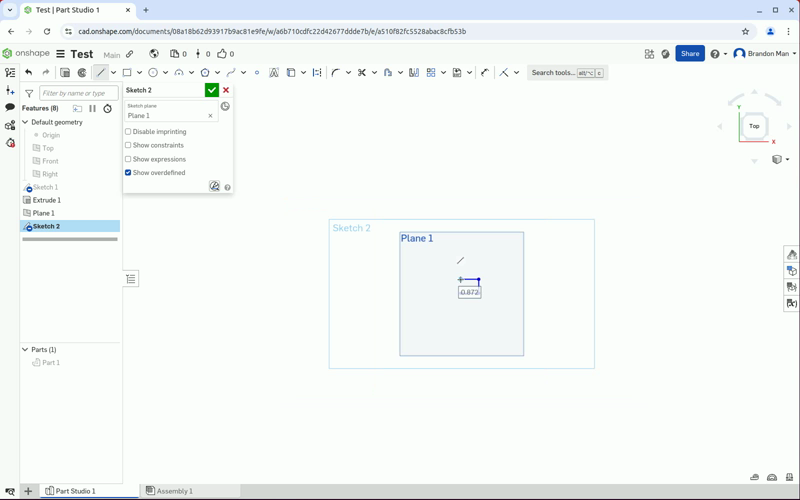
scroll(-6)
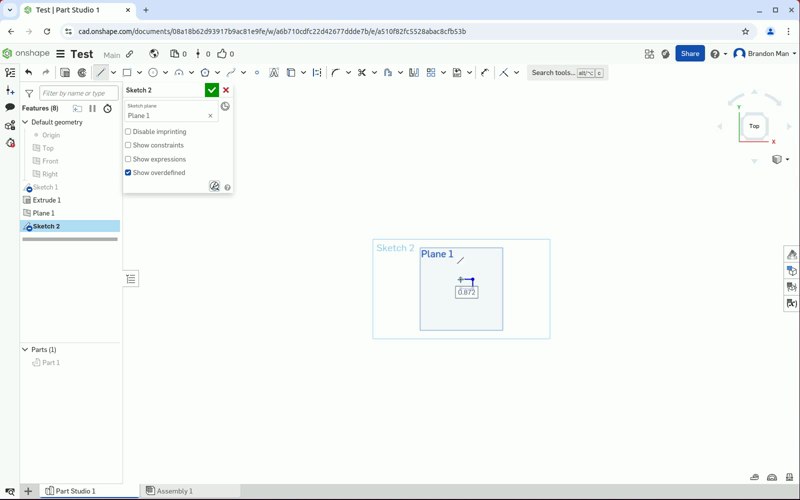
scroll(-6)
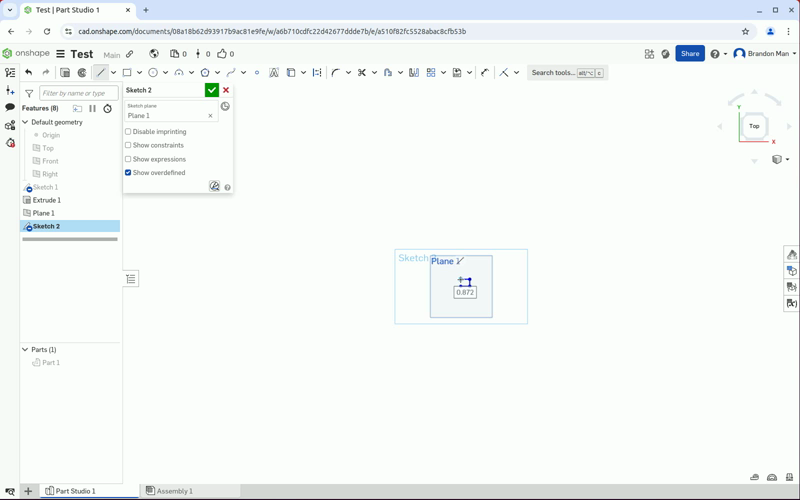
scroll(-6)
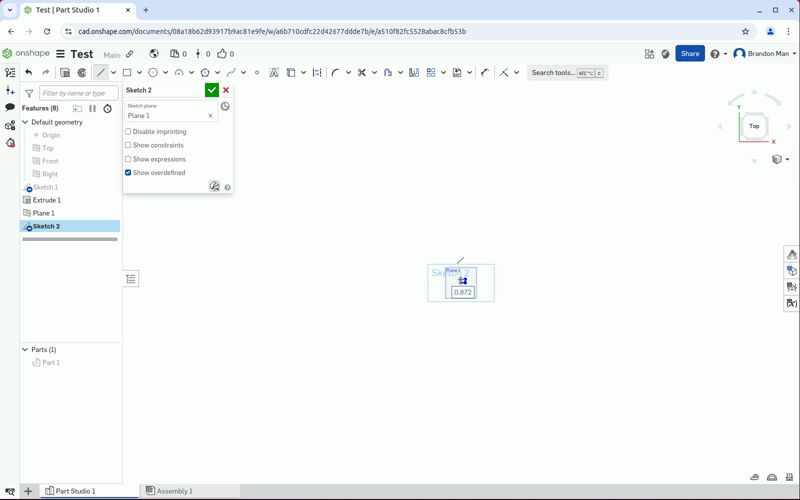
key_up(shift)
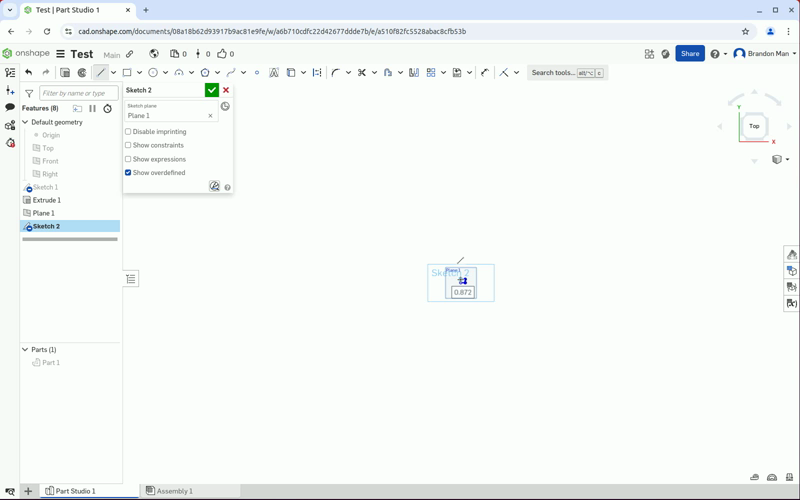
mouse_move(490, 279)
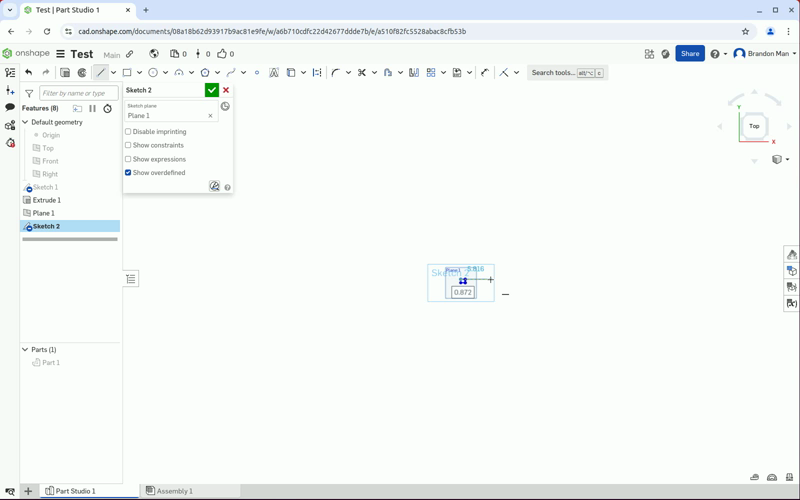
key_down(shift)
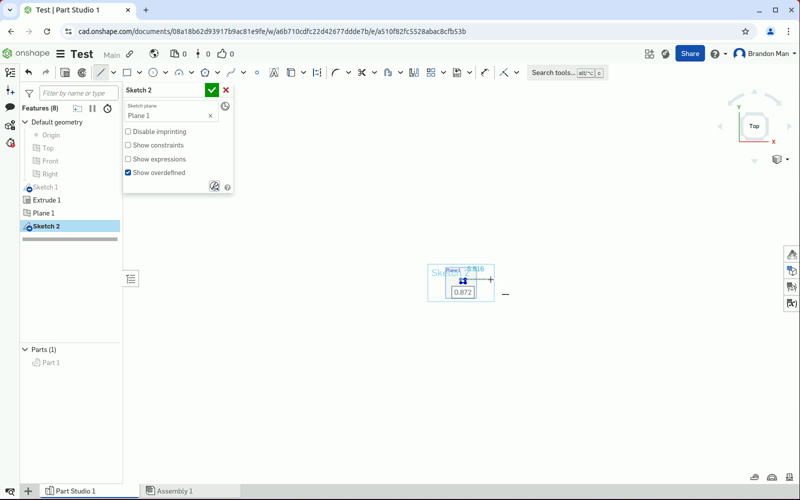
mouse_move(460, 282)
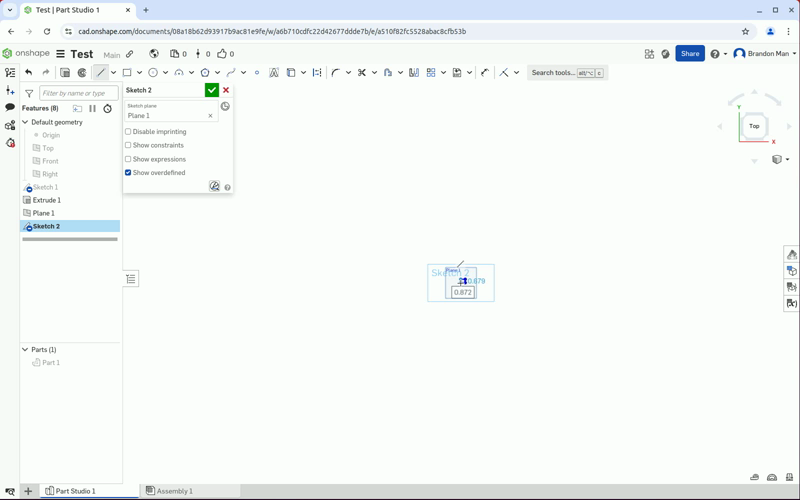
scroll(6)
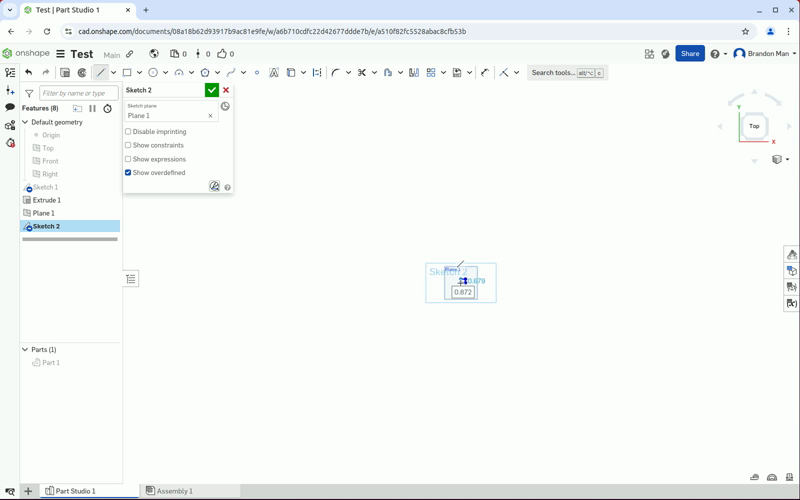
scroll(6)
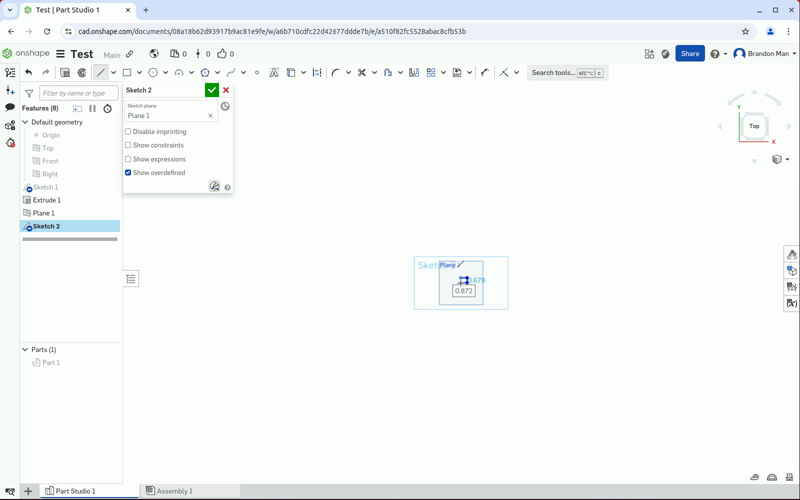
scroll(6)
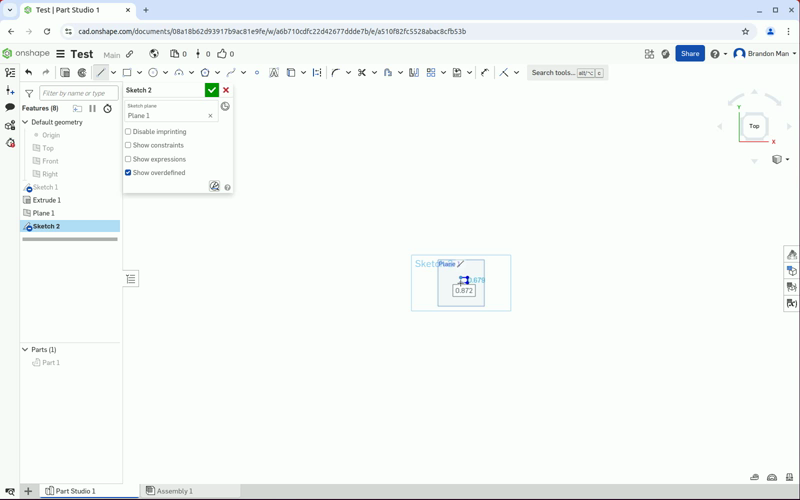
scroll(6)
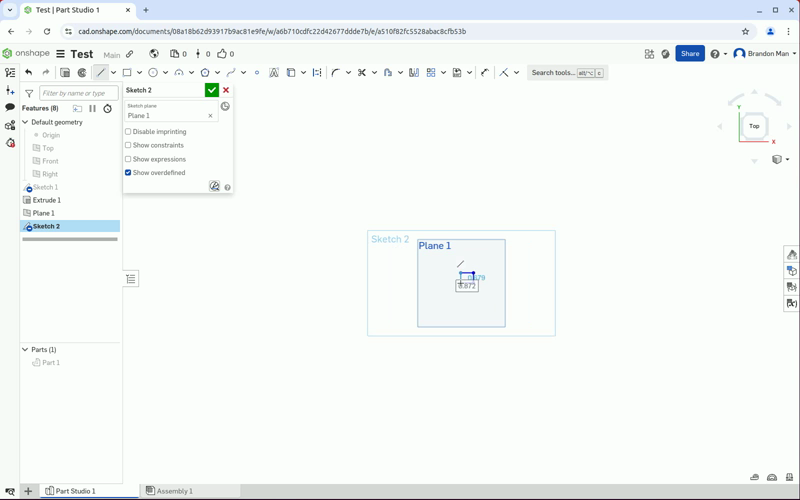
scroll(6)
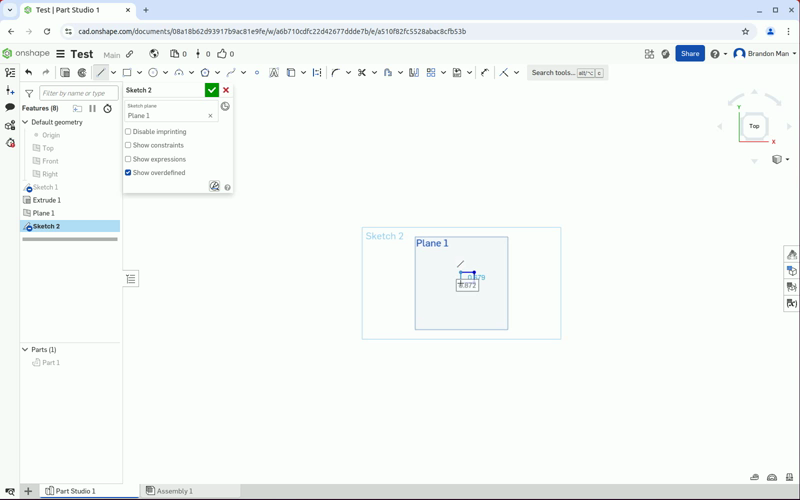
scroll(6)
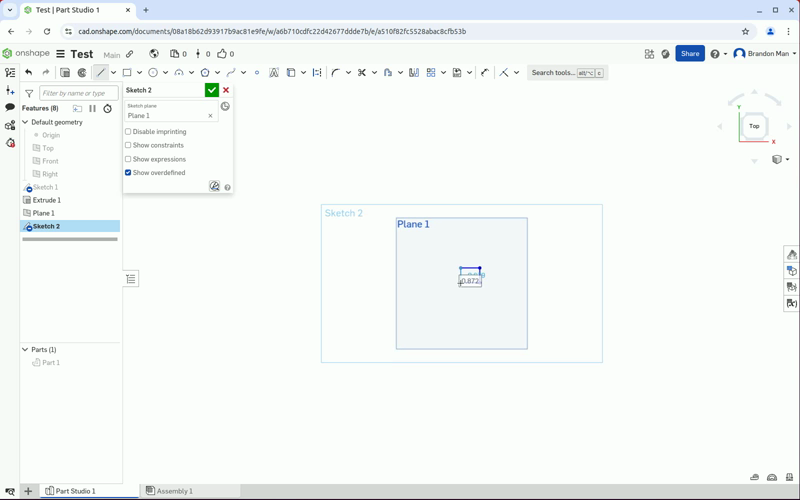
scroll(6)
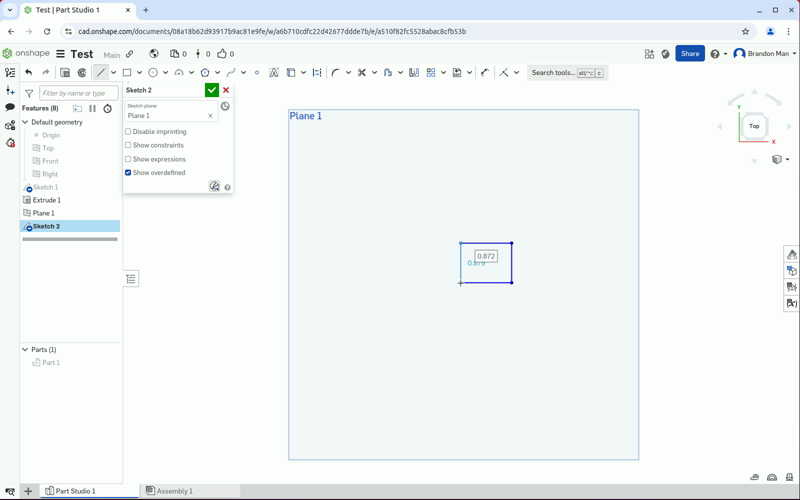
key_up(shift)
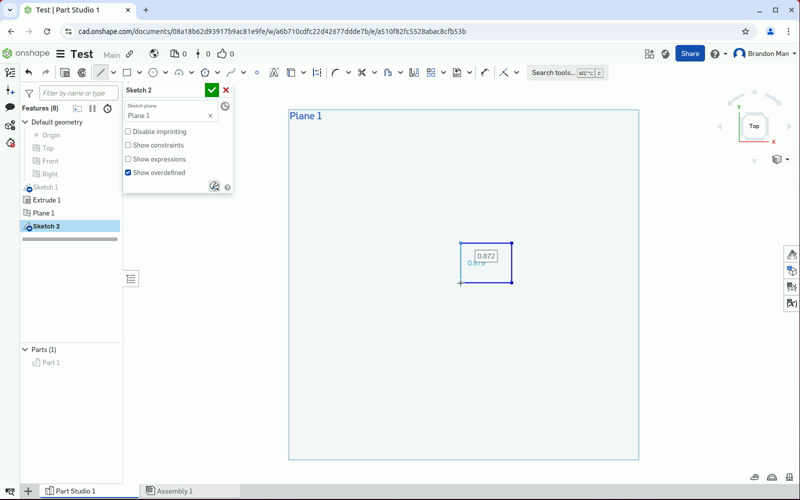
click(460, 282)
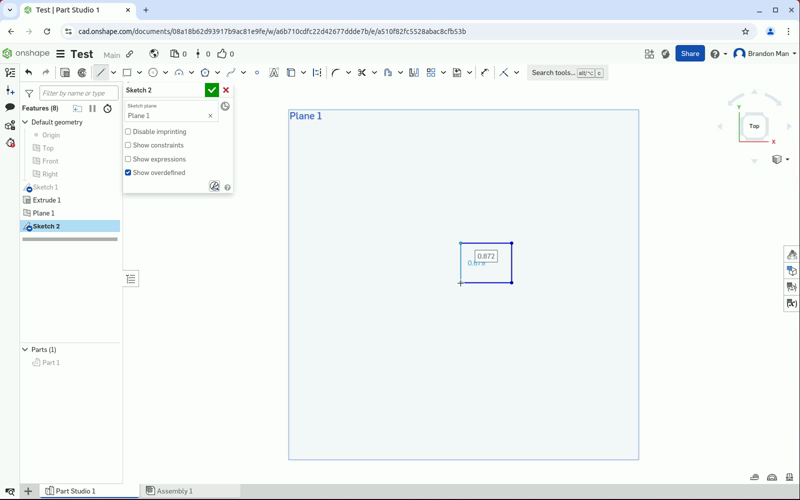
scroll(-6)
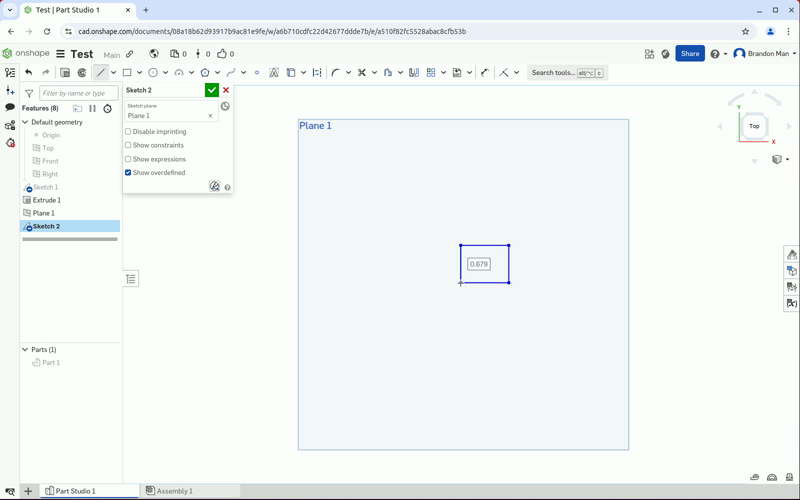
scroll(-6)
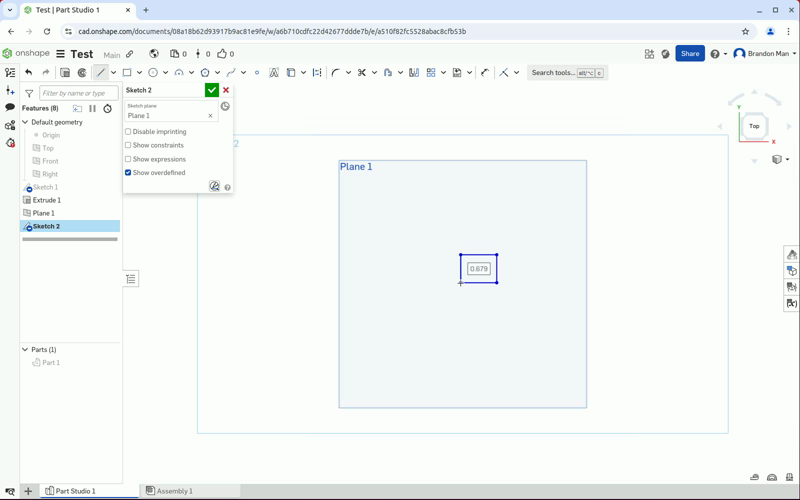
scroll(-6)
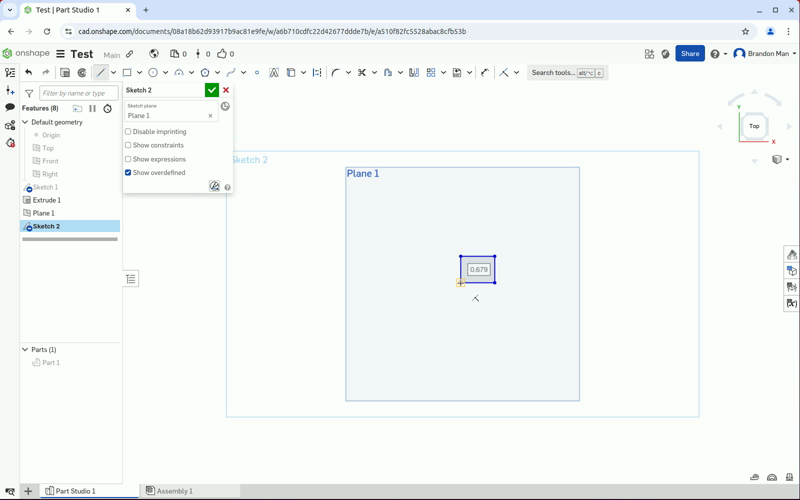
scroll(-6)
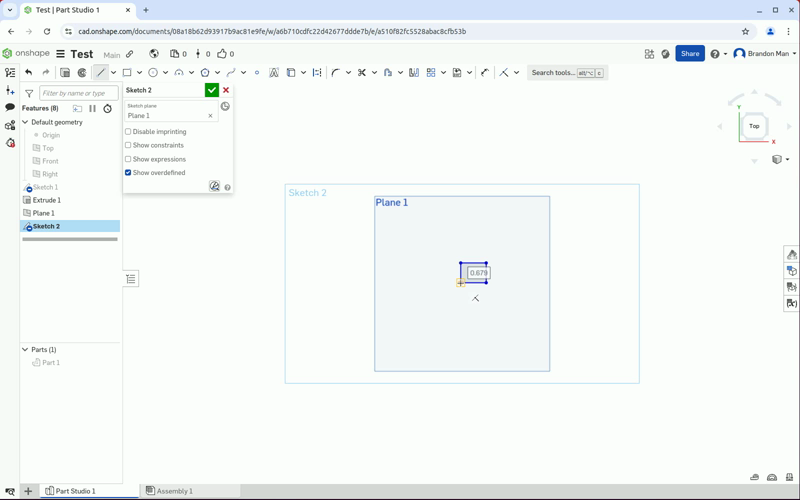
scroll(-6)
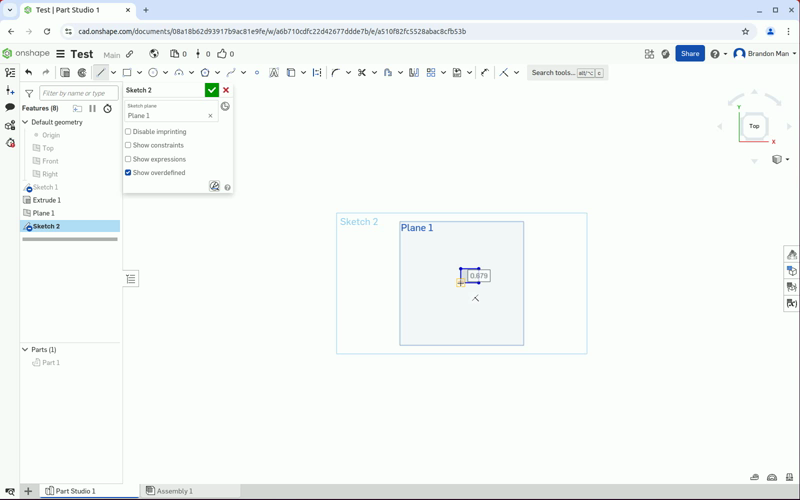
scroll(-6)
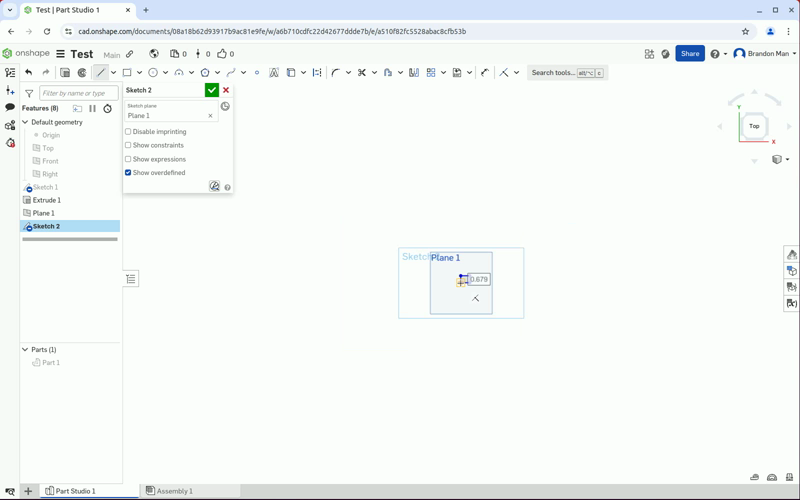
scroll(-6)
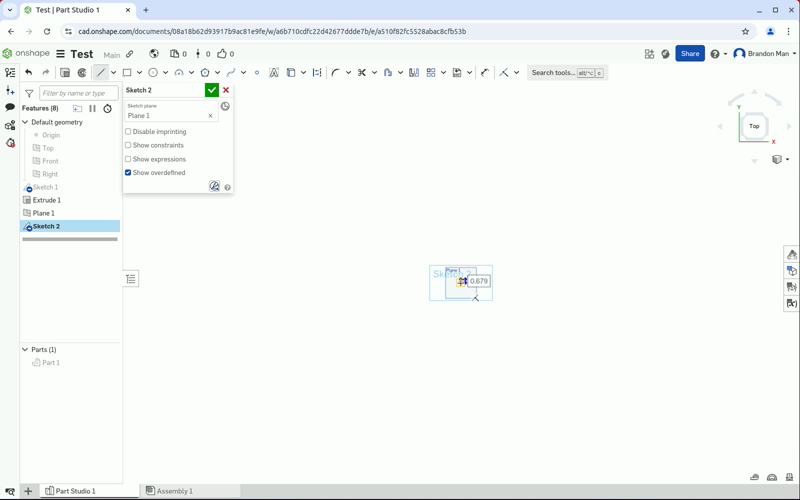
key(esc)
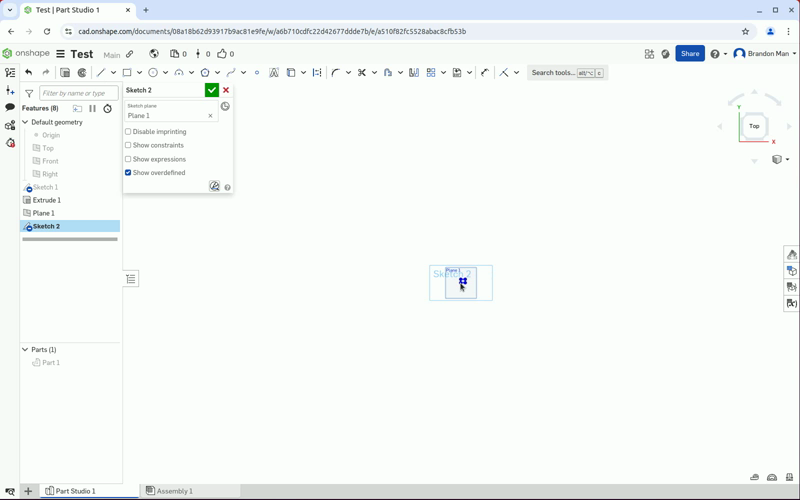
mouse_move(463, 280)
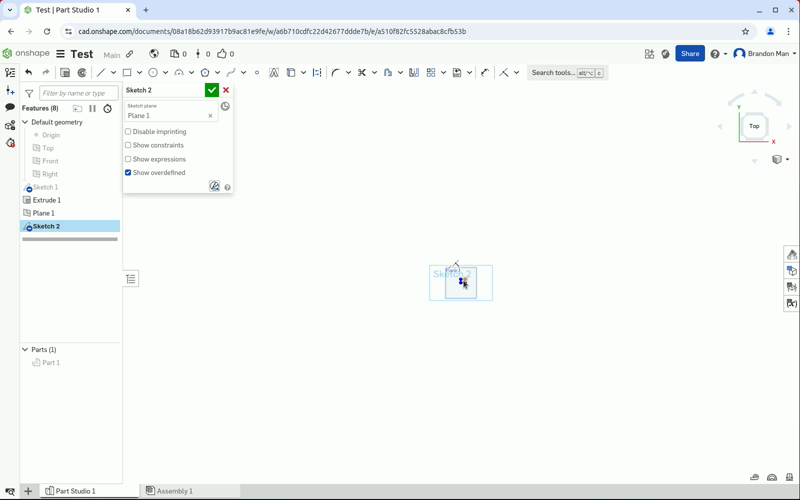
scroll(6)
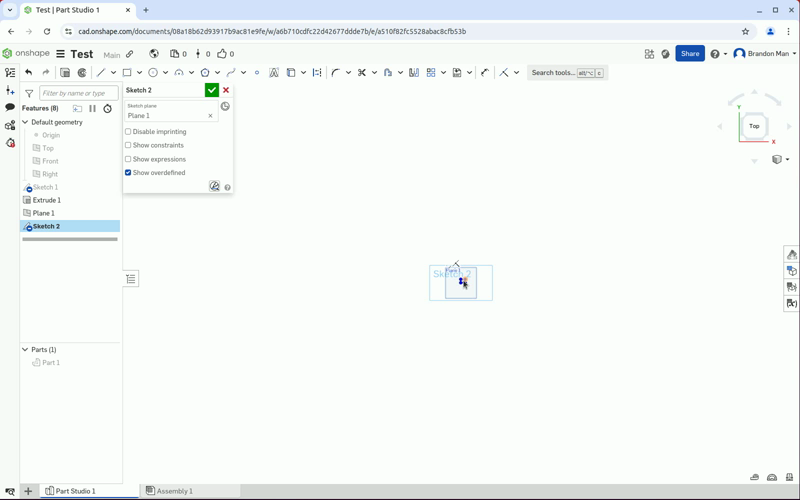
scroll(6)
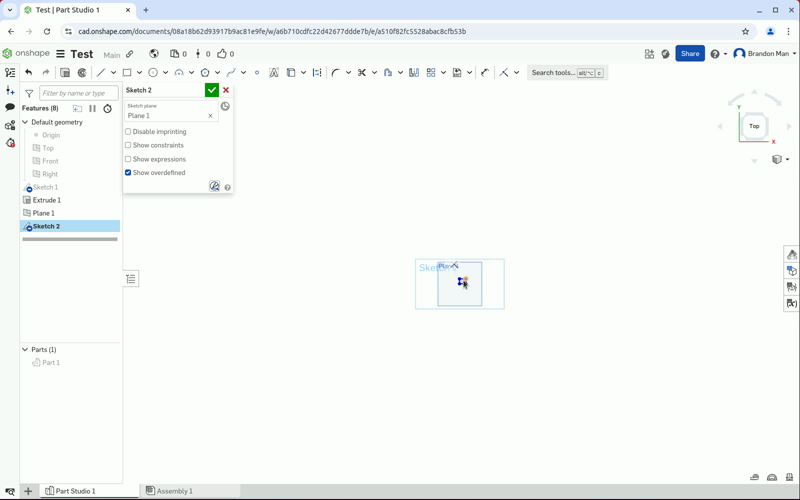
scroll(6)
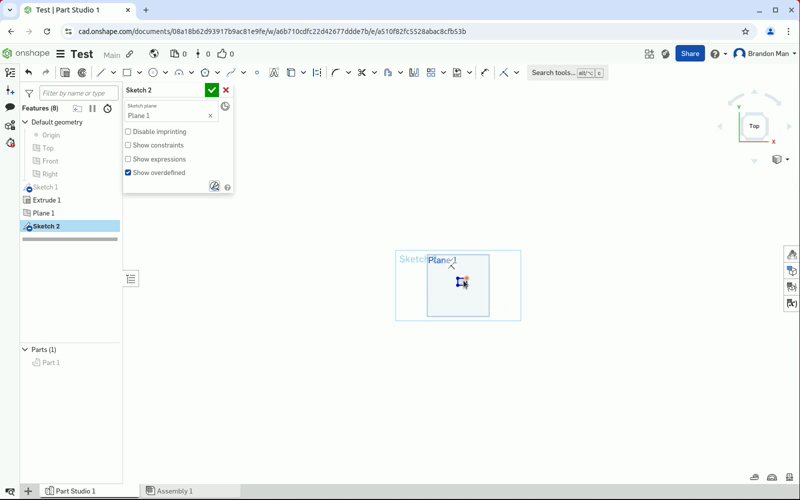
scroll(6)
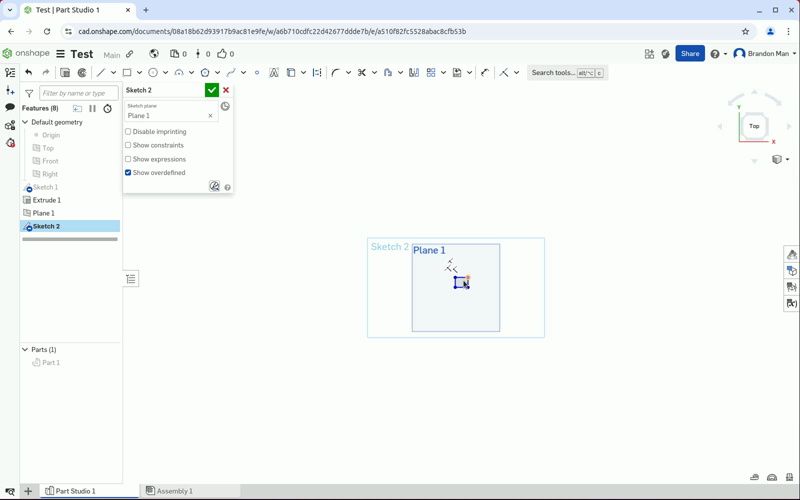
scroll(6)
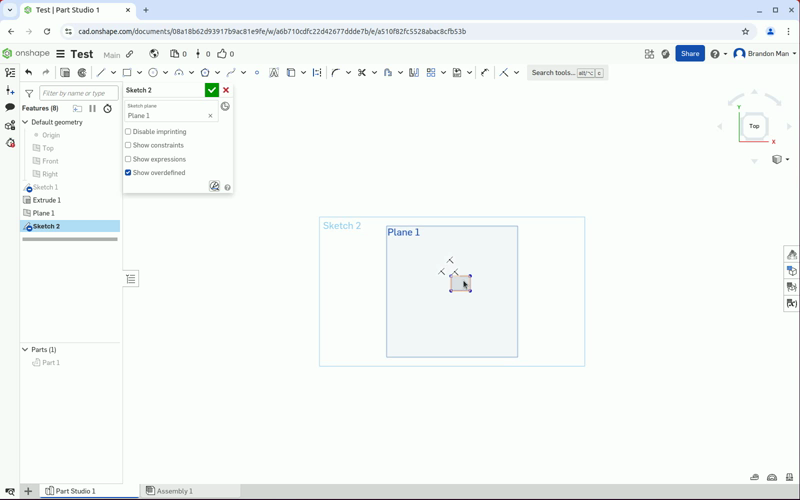
scroll(6)
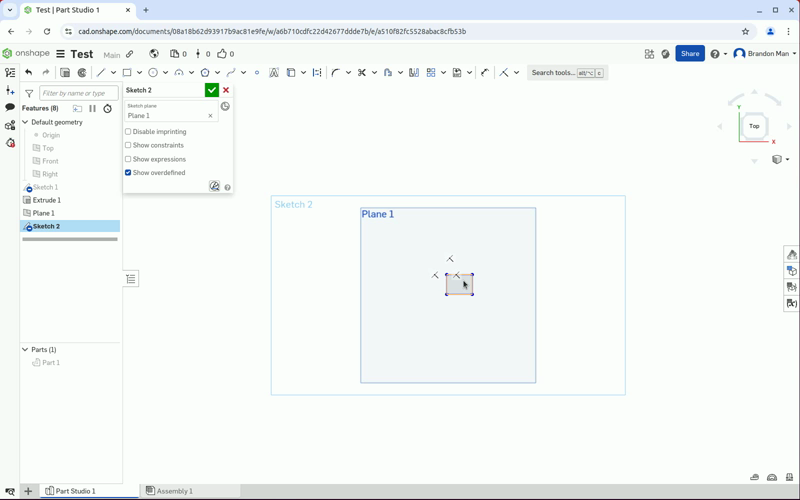
scroll(6)
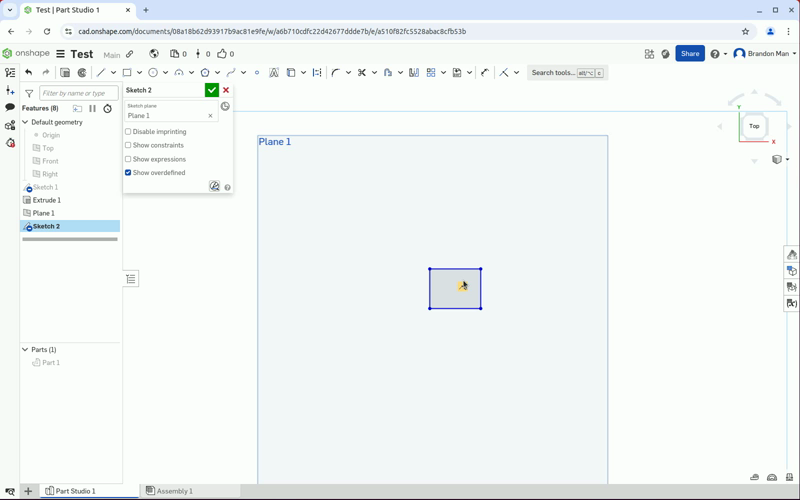
click(463, 280)
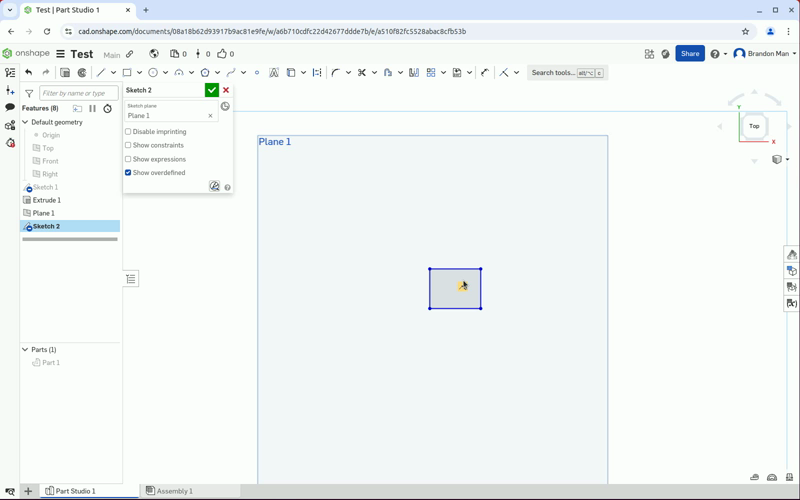
scroll(-6)
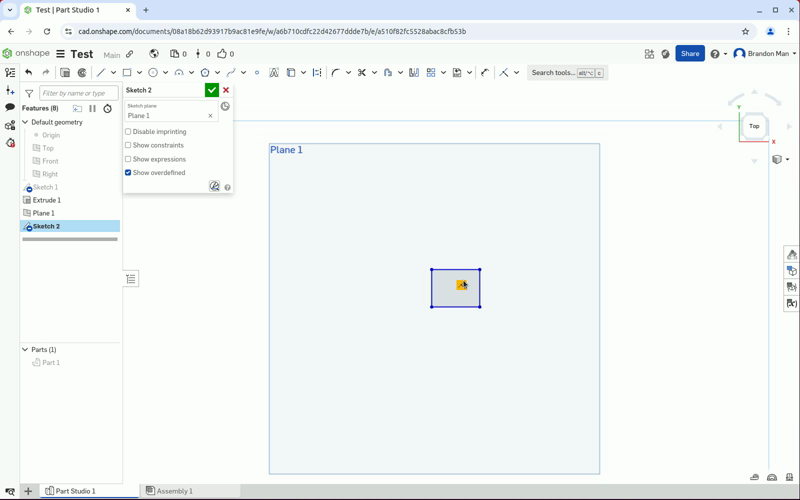
scroll(-6)
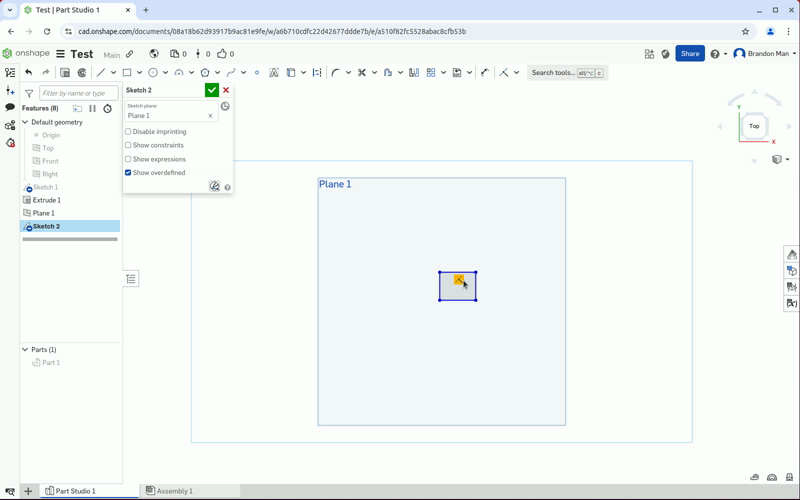
scroll(-6)
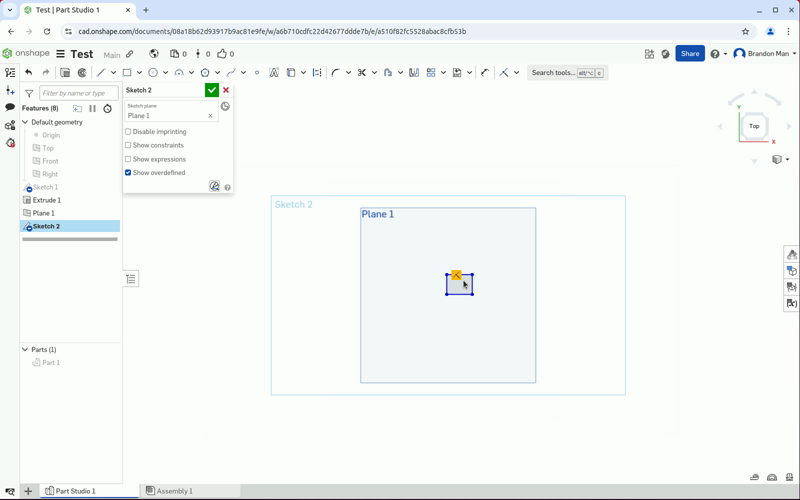
scroll(-6)
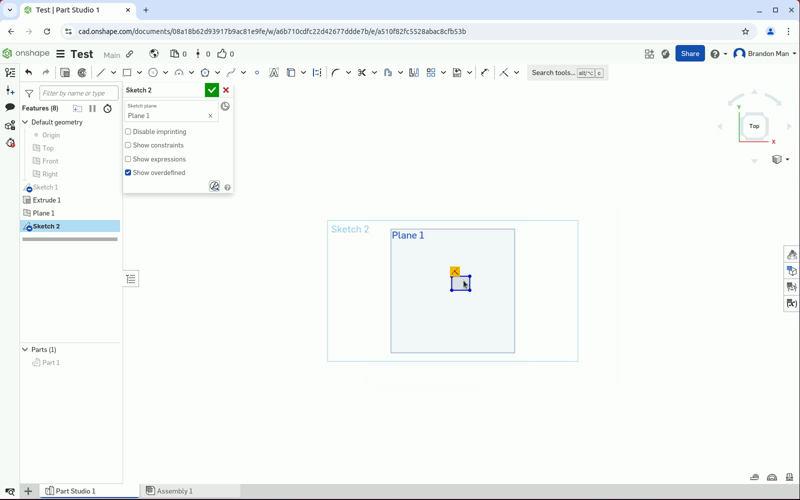
scroll(-6)
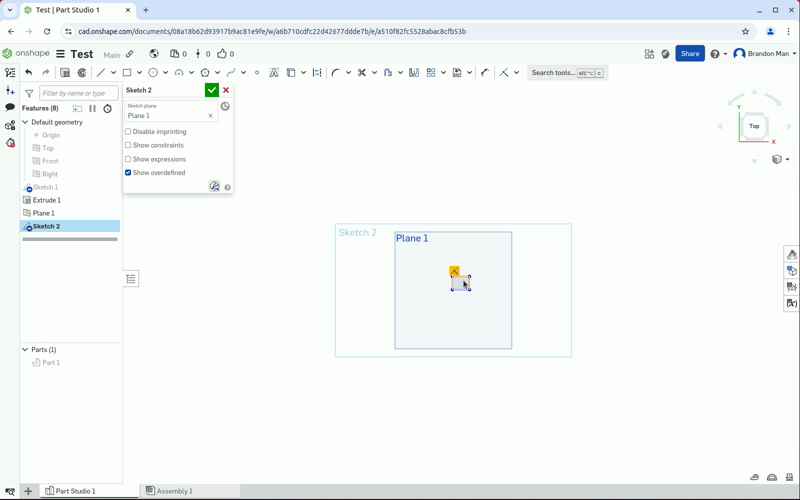
scroll(-6)
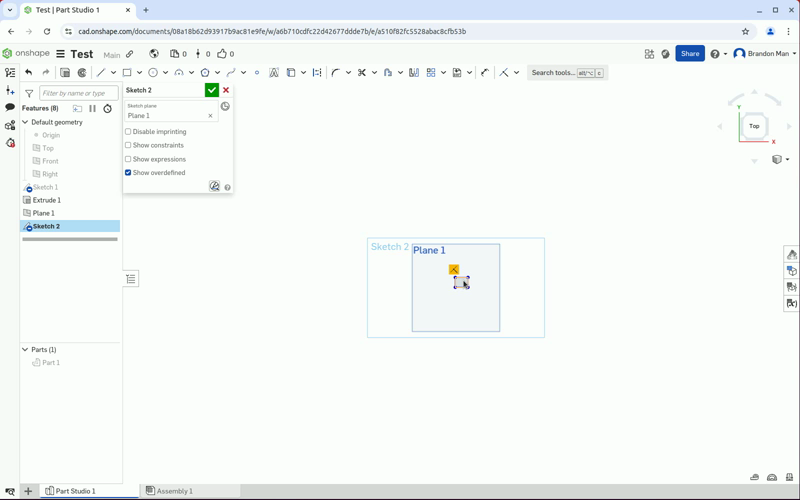
scroll(-6)
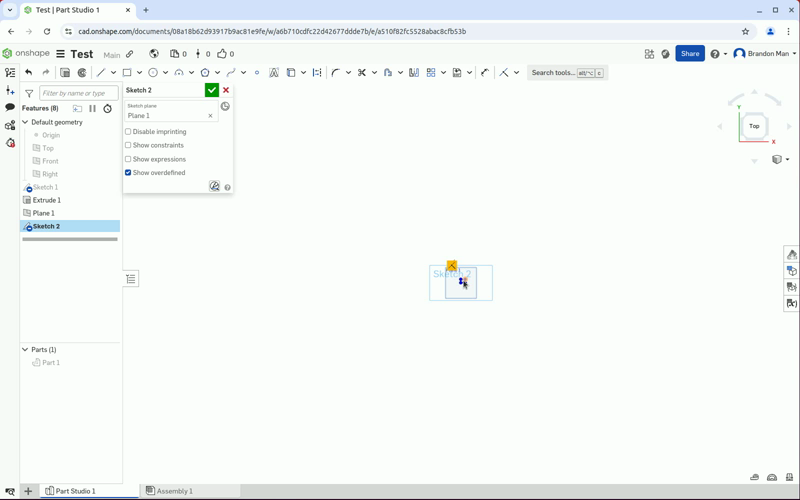
mouse_move(73, 352)
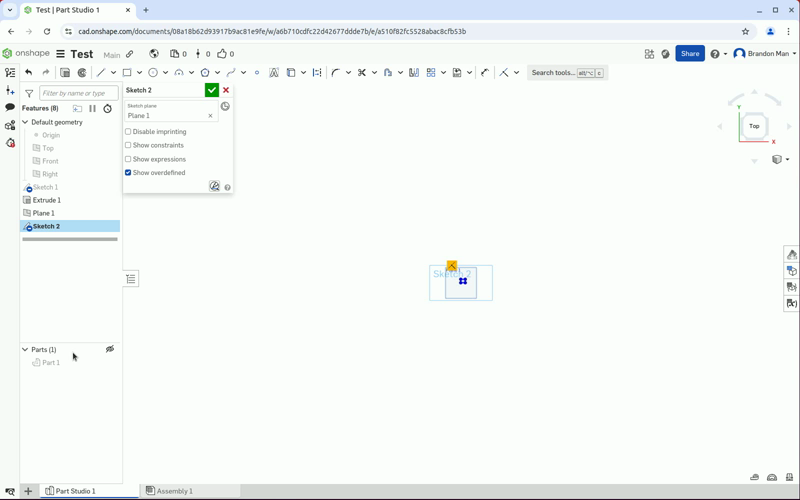
key(shift+y)
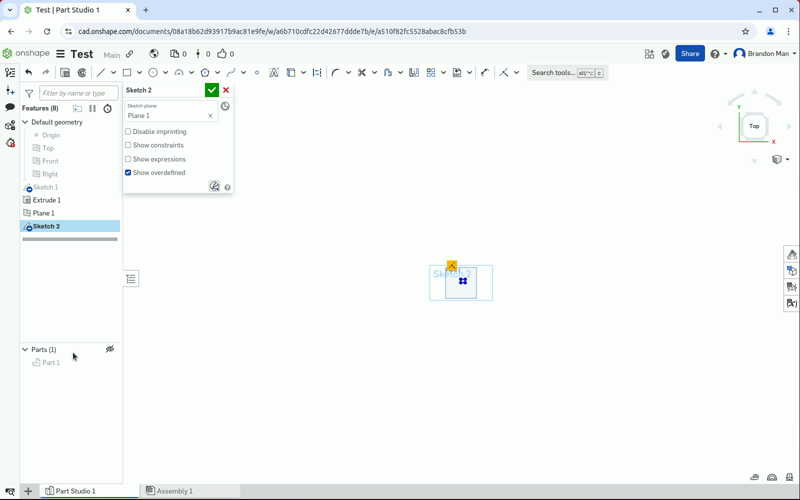
key(shift+e)
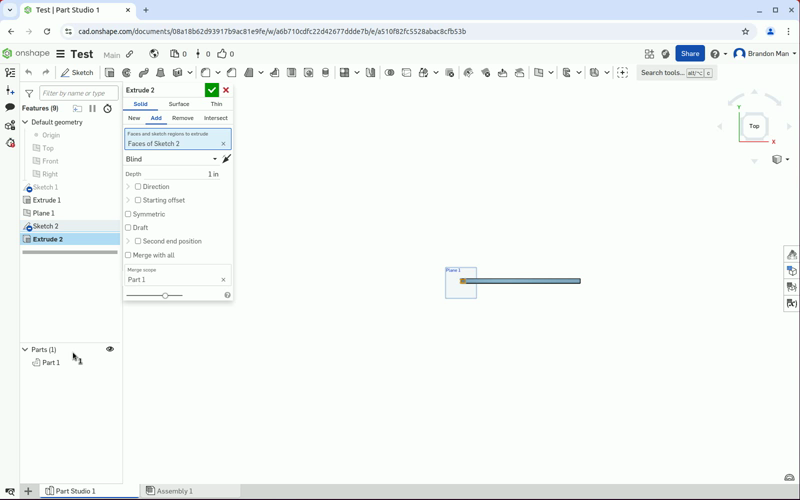
mouse_move(143, 106)
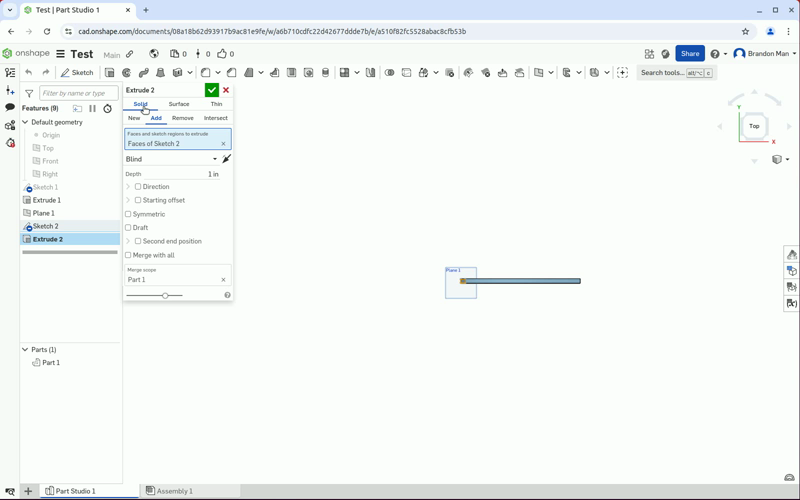
click(143, 106)
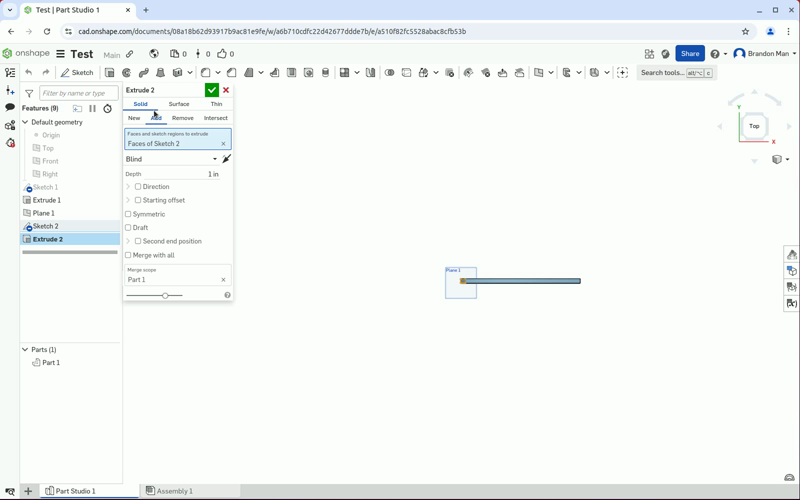
mouse_move(186, 120)
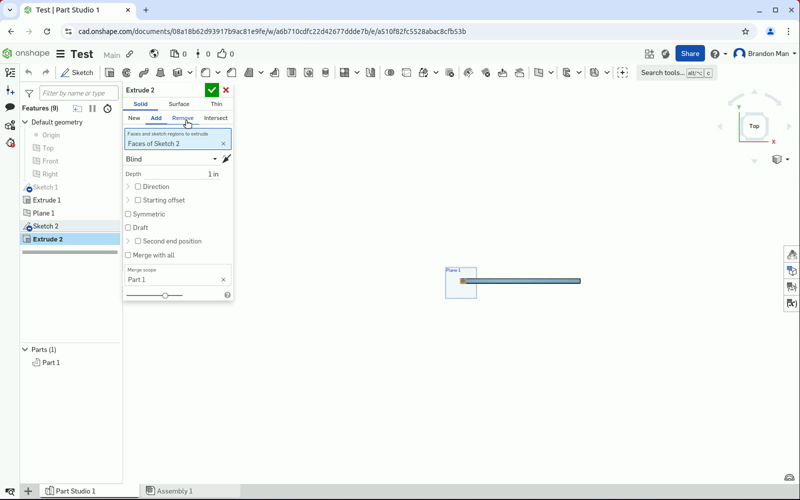
click(186, 120)
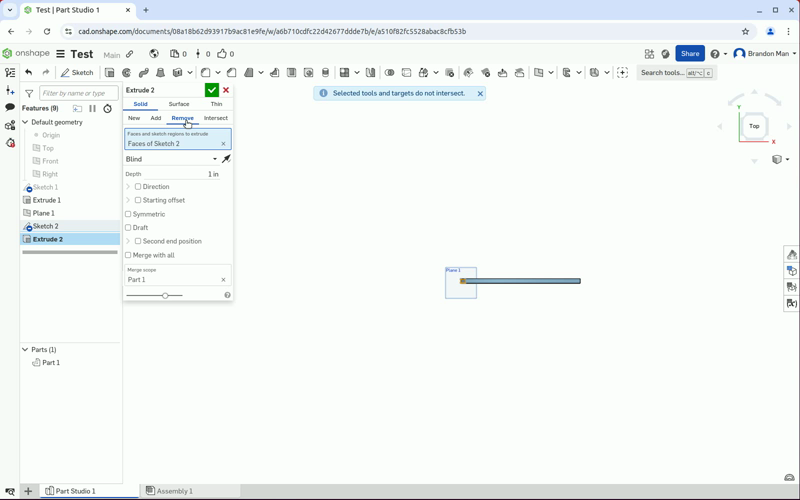
key(tab, 4)
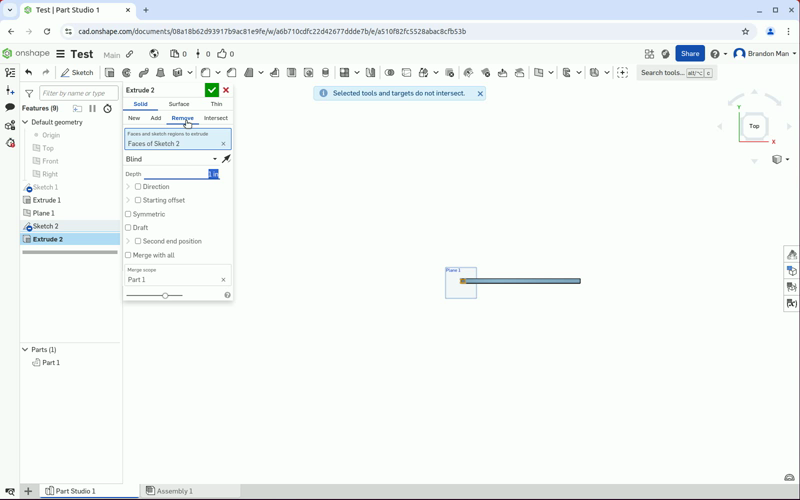
text(0.241)
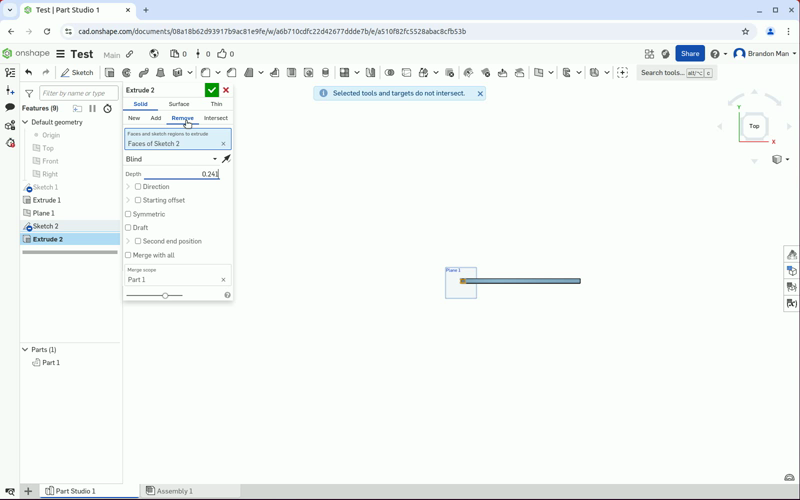
key(tab, 6)
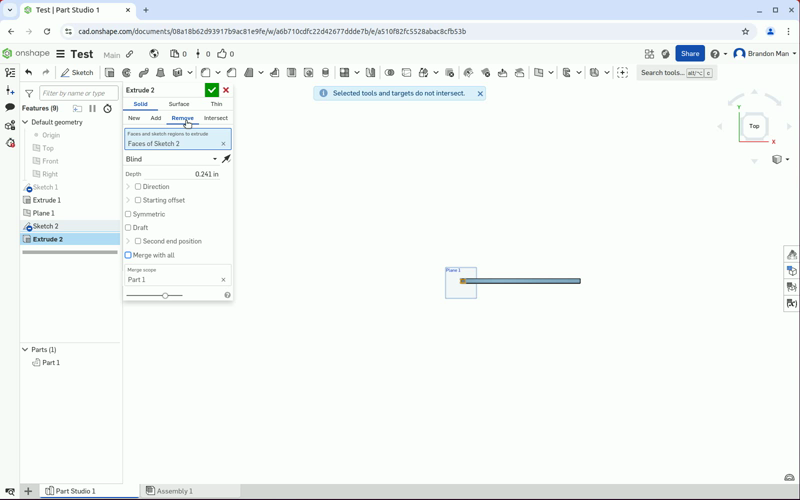
key(space)
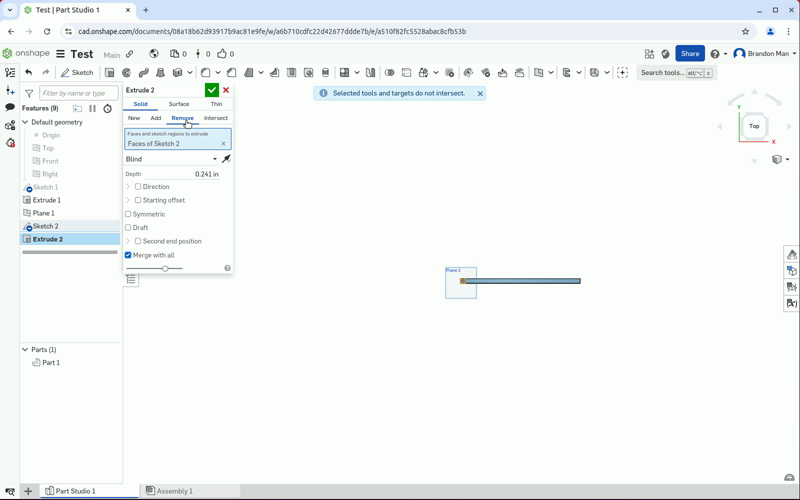
key(enter)
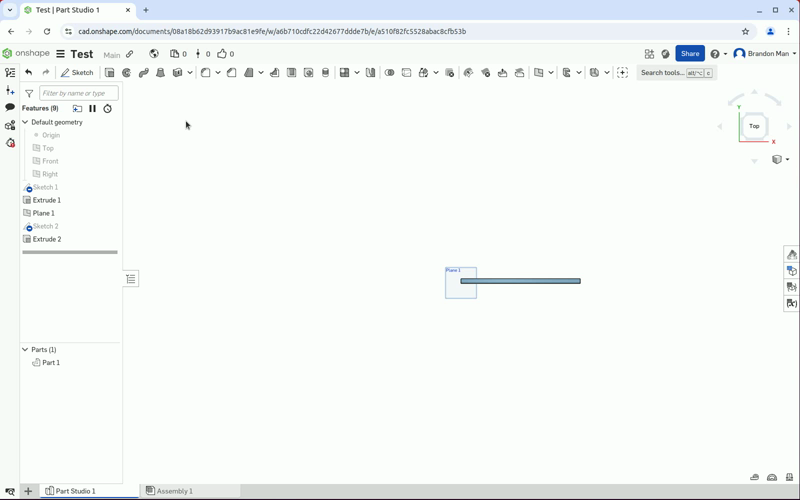
key(shift+h)
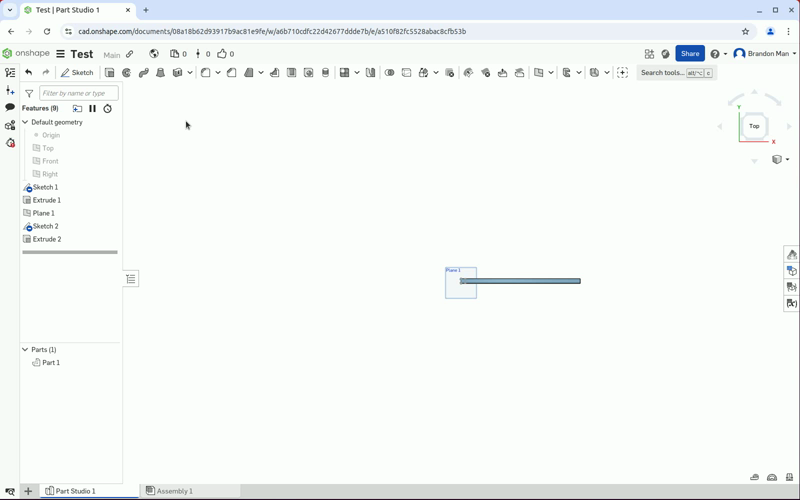
key(shift+h)
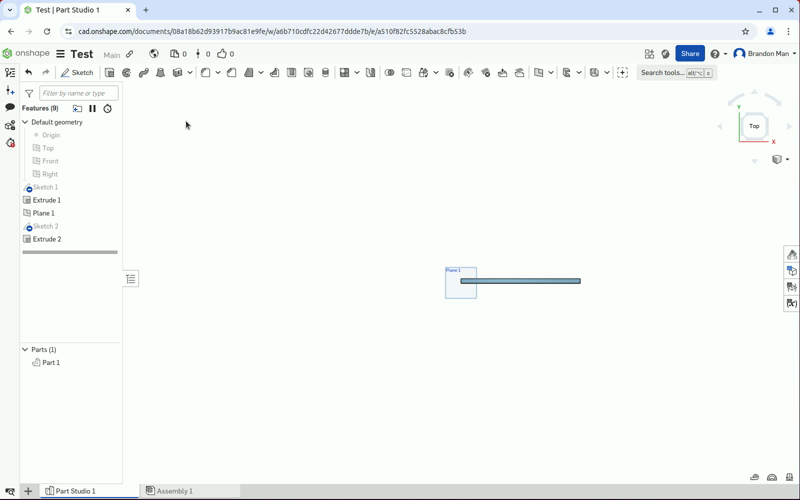
mouse_move(73, 189)
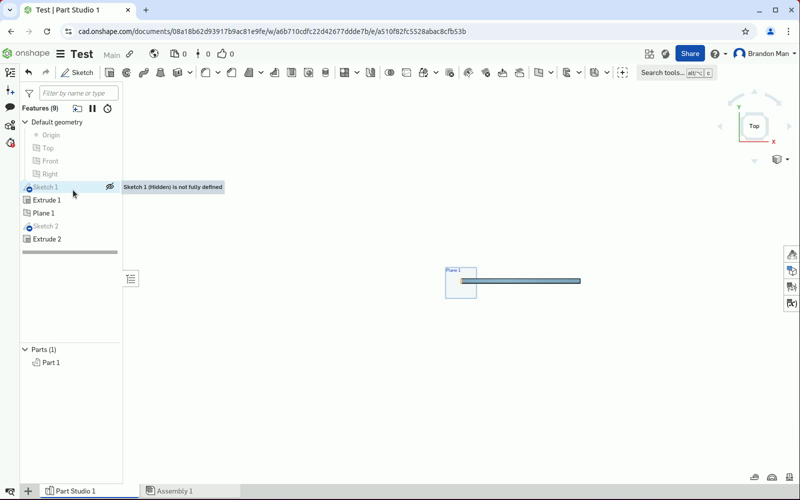
click(73, 189)
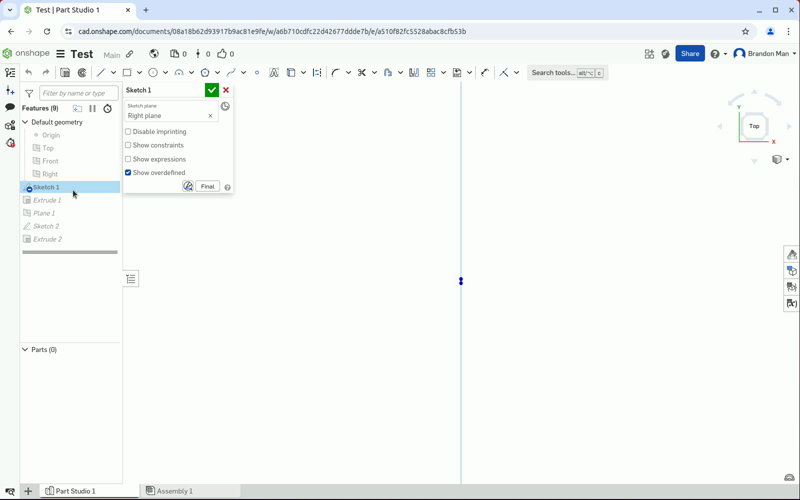
mouse_move(229, 92)
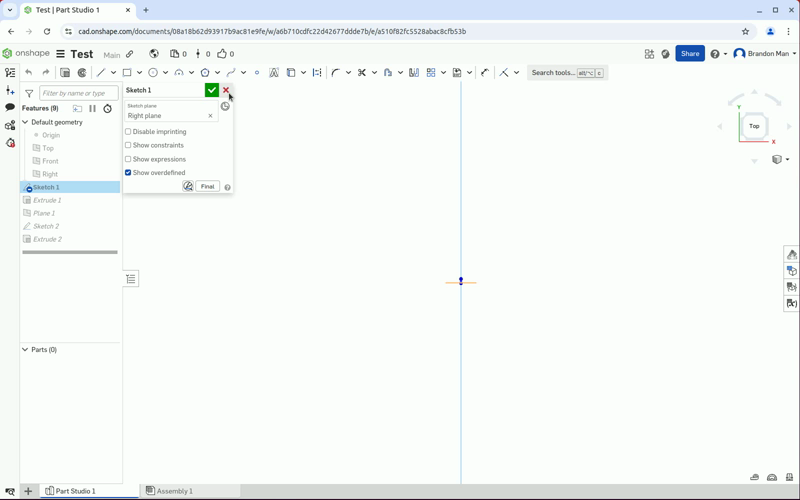
click(229, 92)
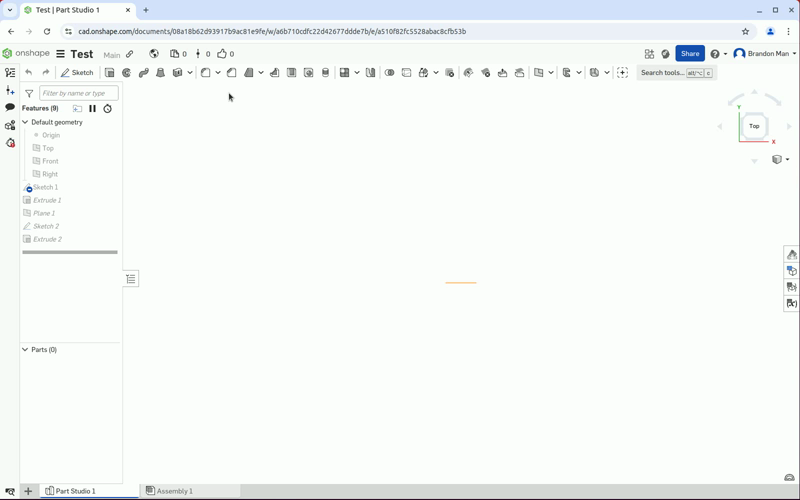
key(shift+s)
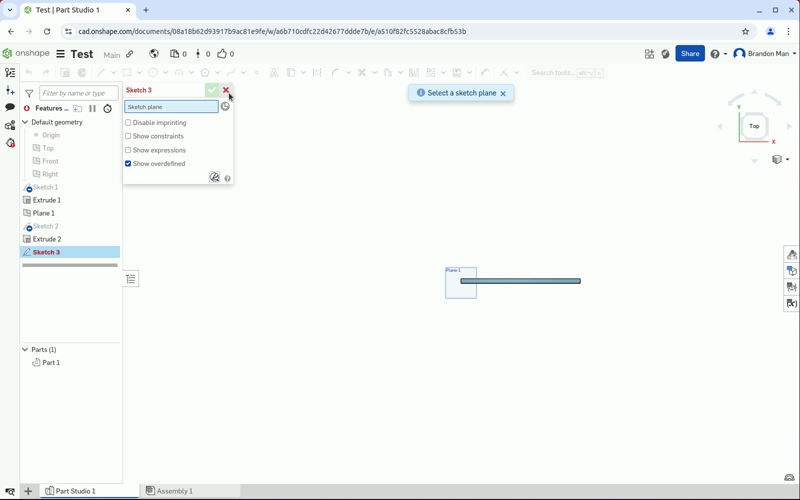
mouse_move(73, 215)
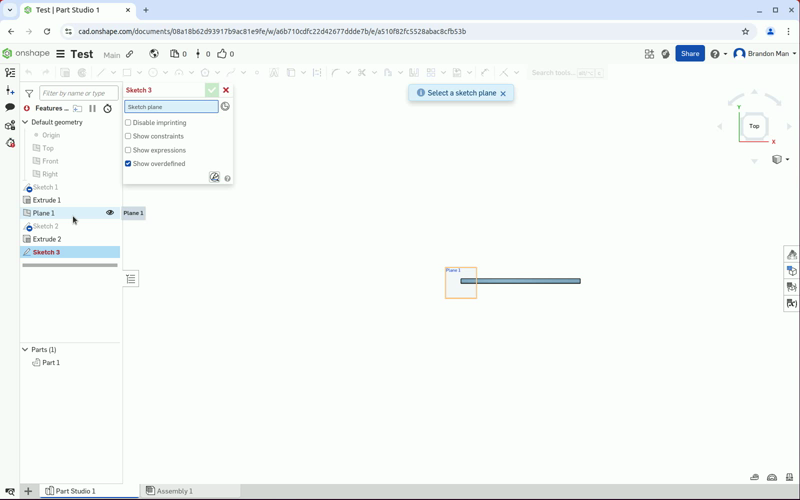
click(73, 215)
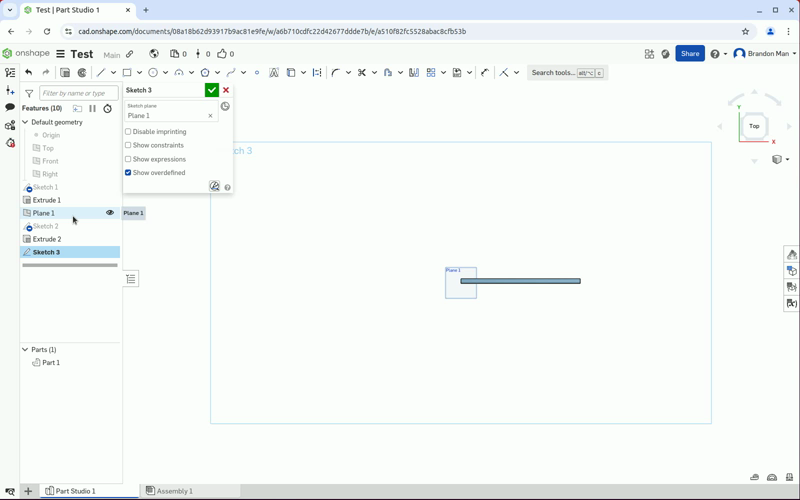
mouse_move(73, 352)
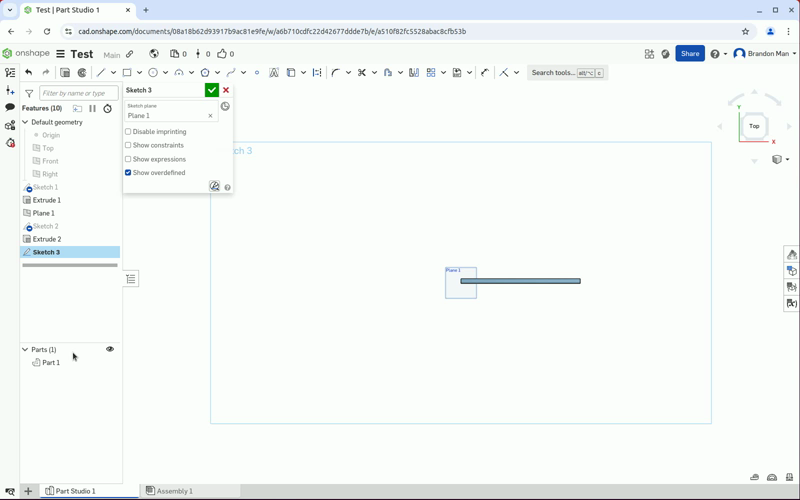
key(y)
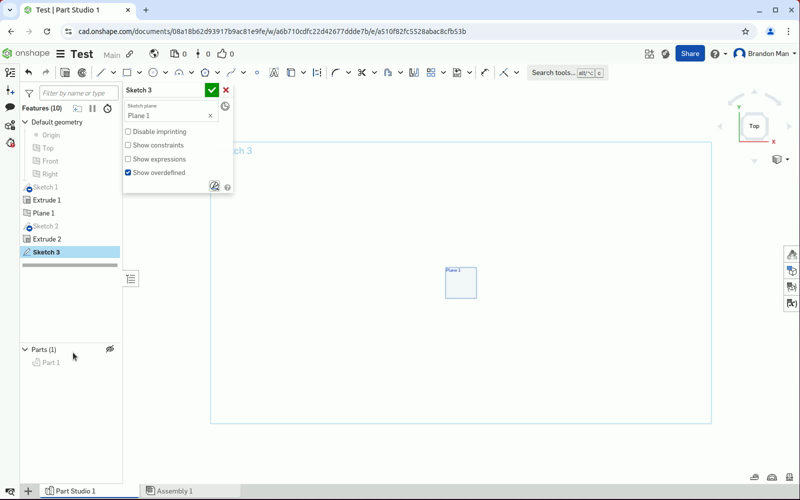
key(l)
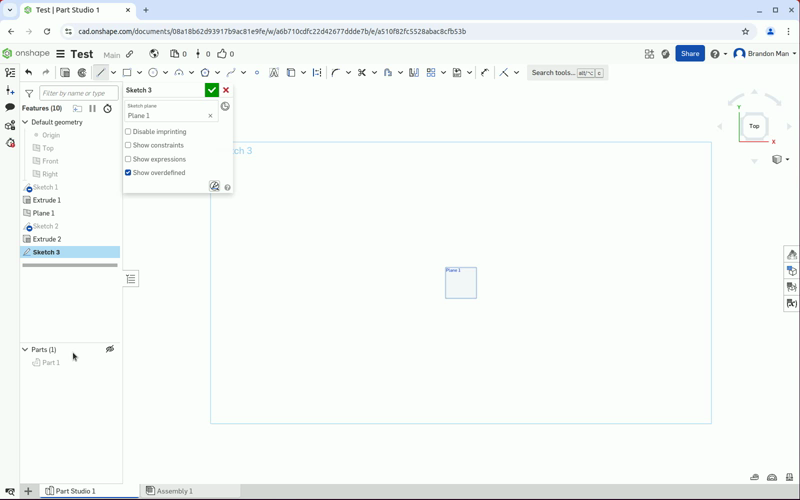
key_down(shift)
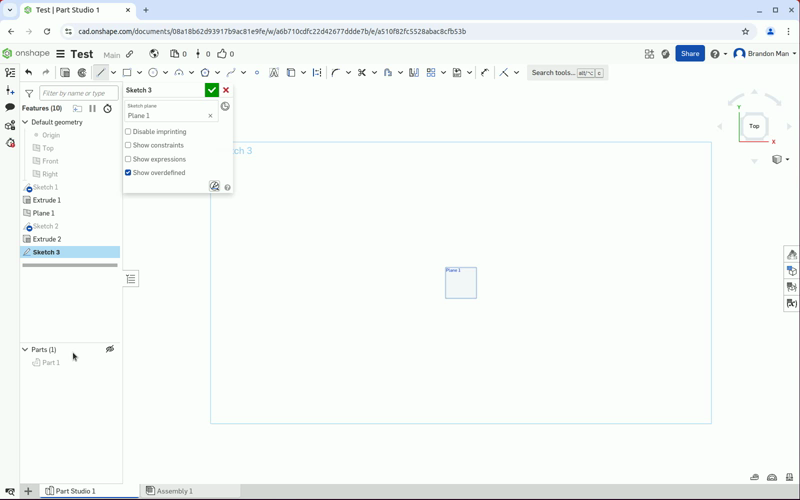
mouse_move(569, 282)
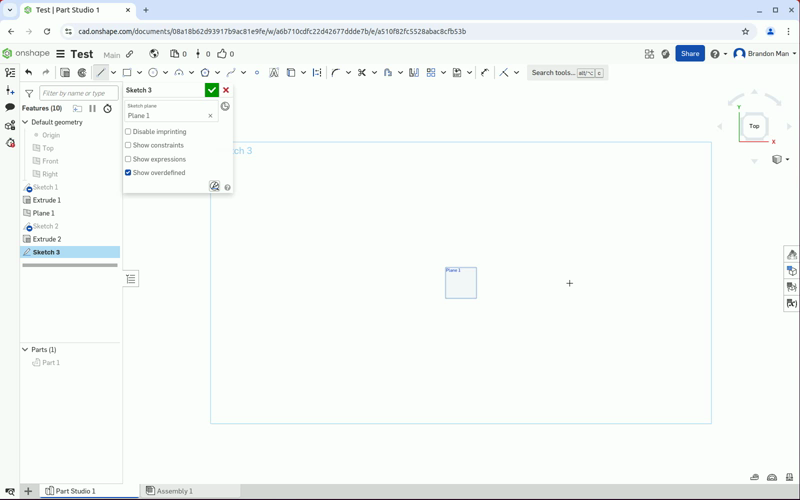
click(569, 282)
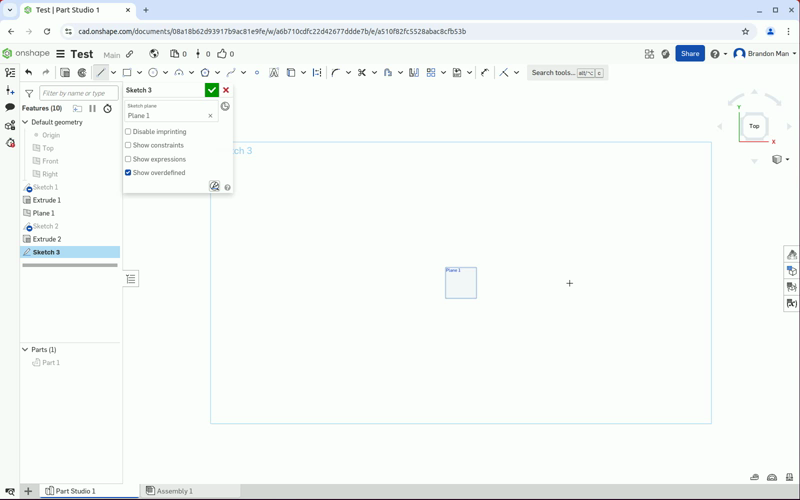
key_up(shift)
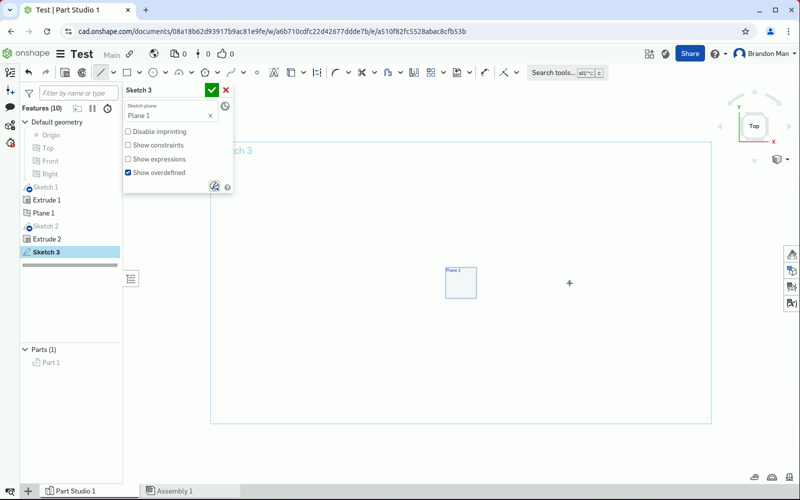
key_down(shift)
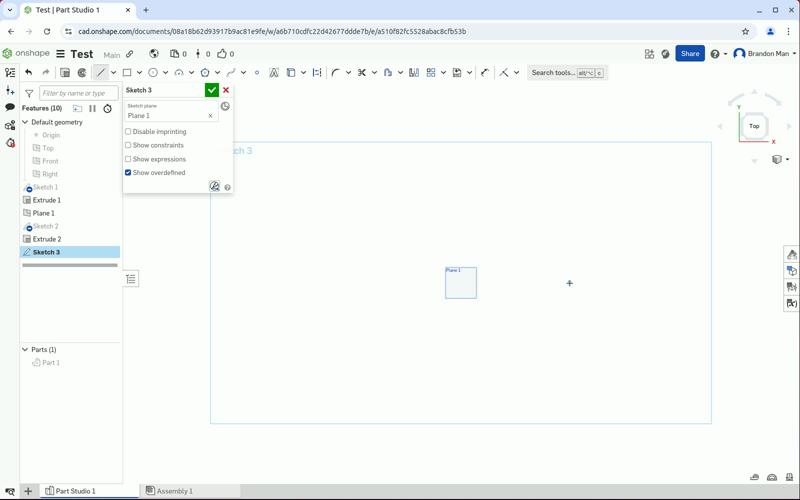
mouse_move(589, 282)
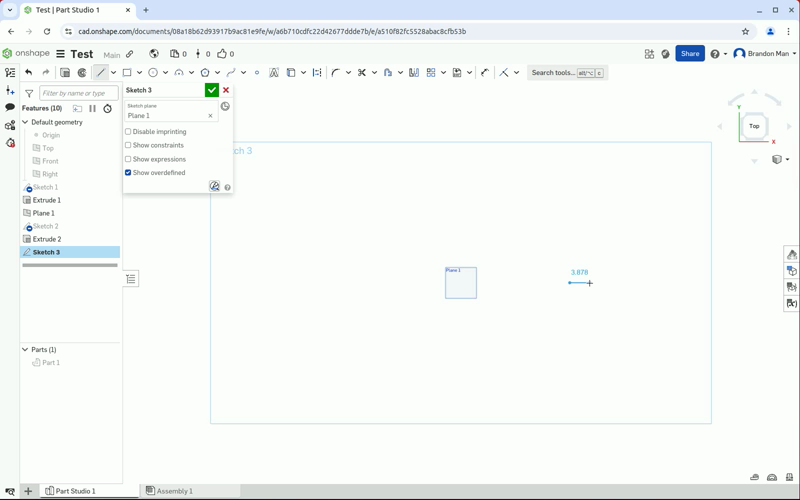
mouse_move(574, 282)
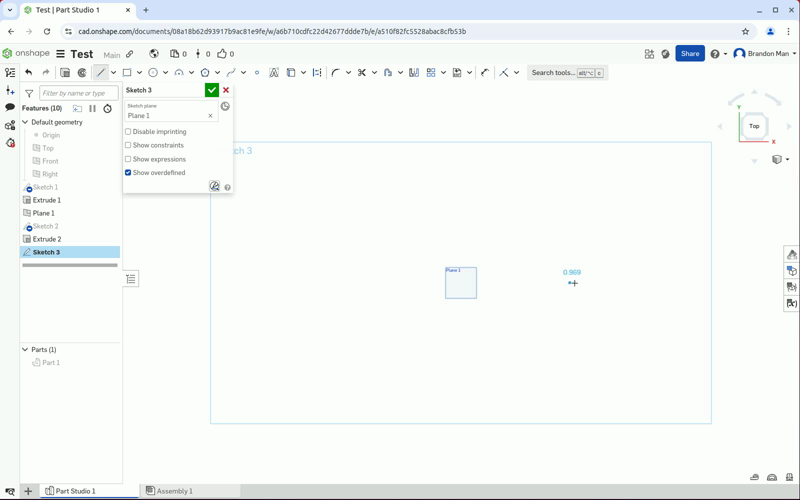
scroll(6)
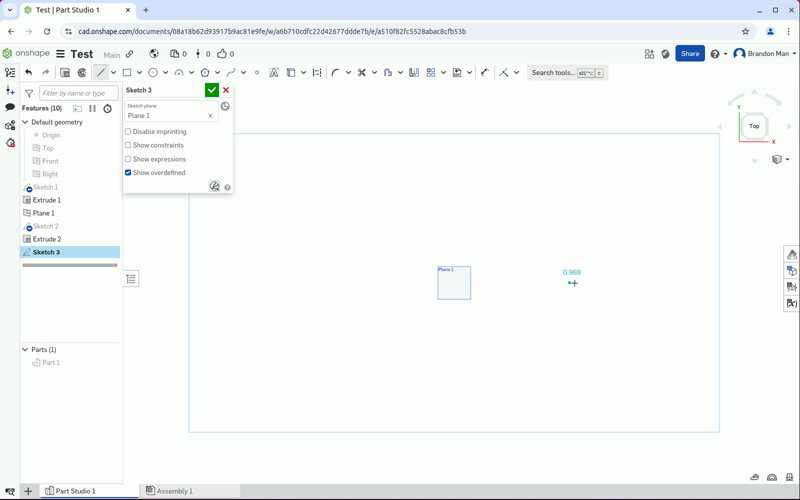
scroll(6)
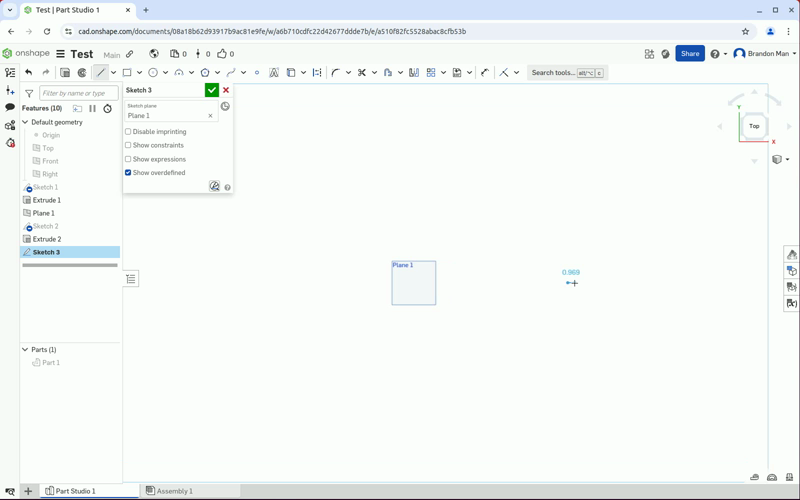
scroll(6)
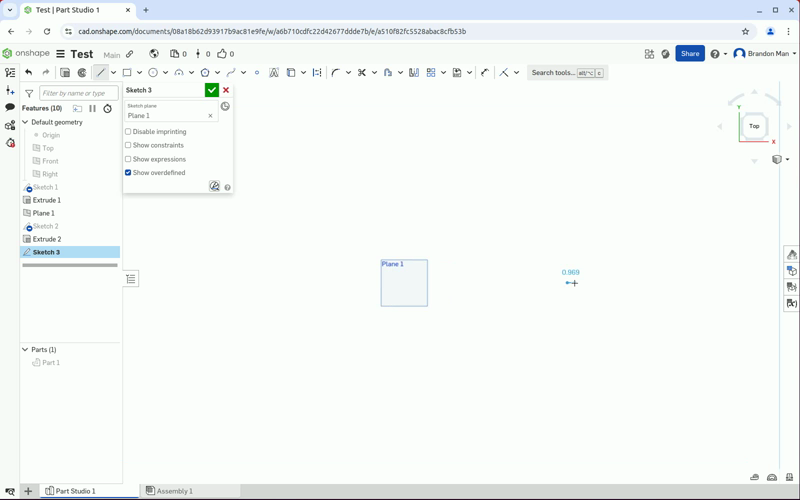
scroll(6)
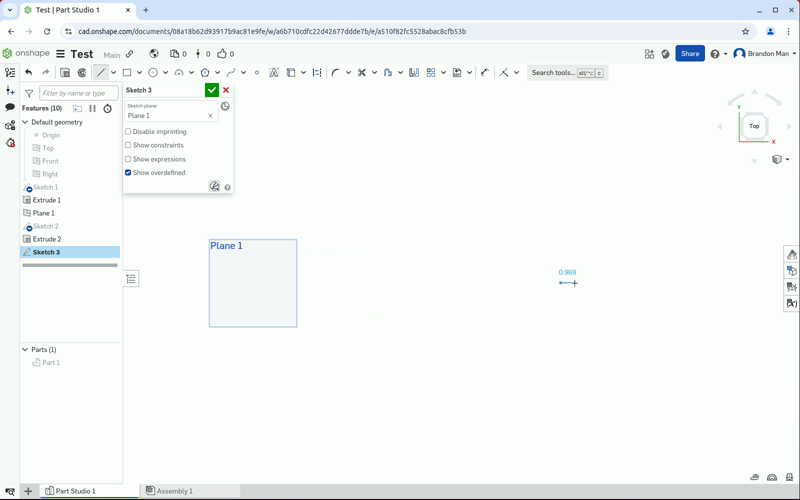
scroll(6)
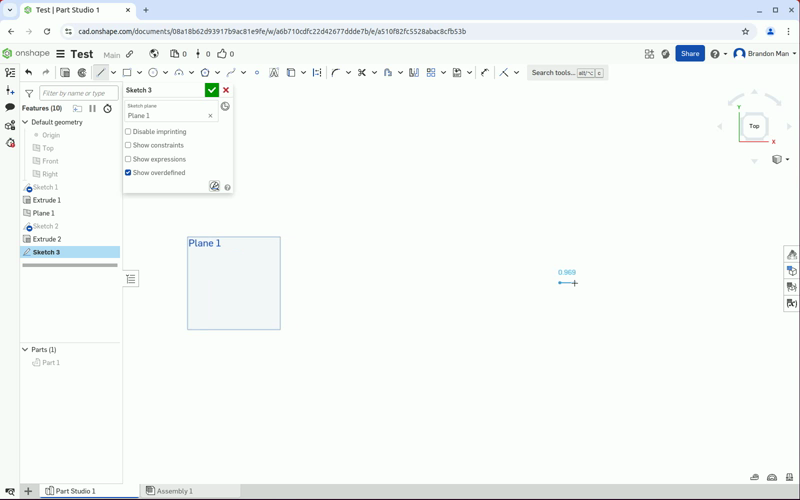
scroll(6)
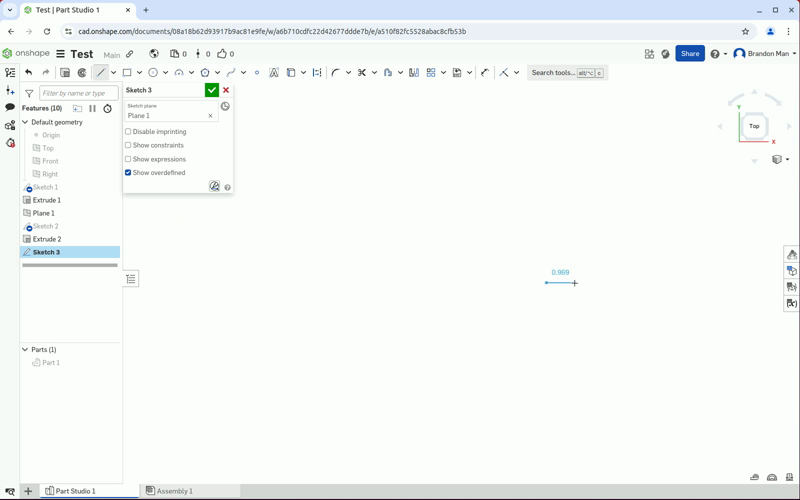
scroll(6)
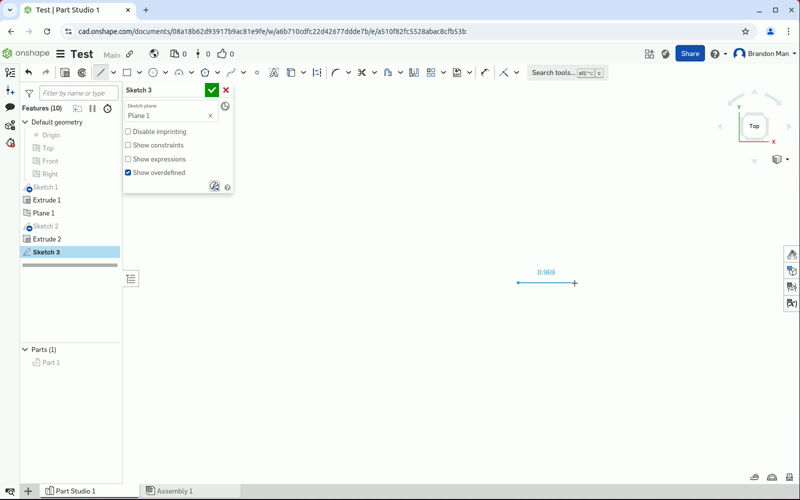
click(574, 282)
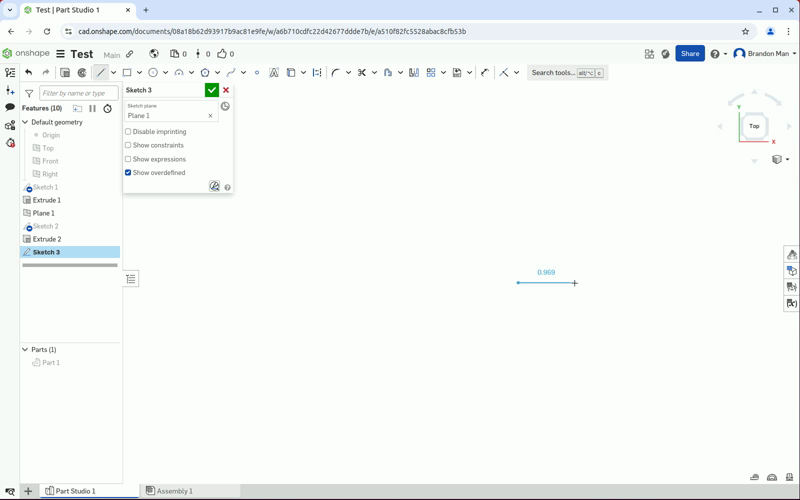
scroll(-6)
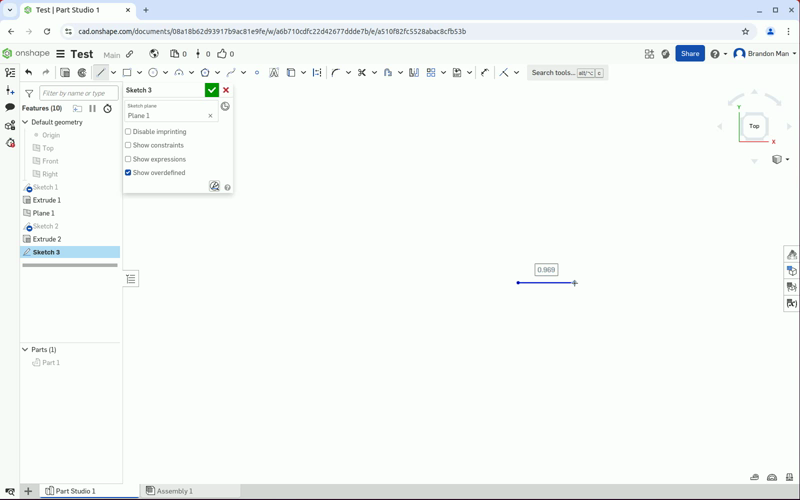
scroll(-6)
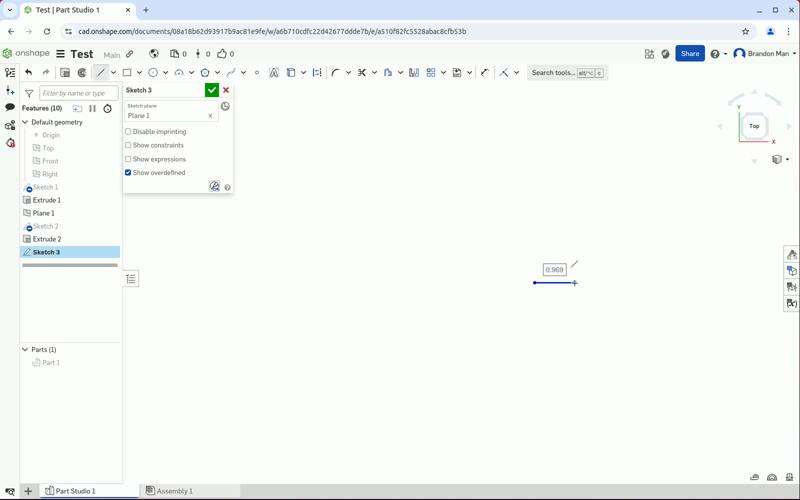
scroll(-6)
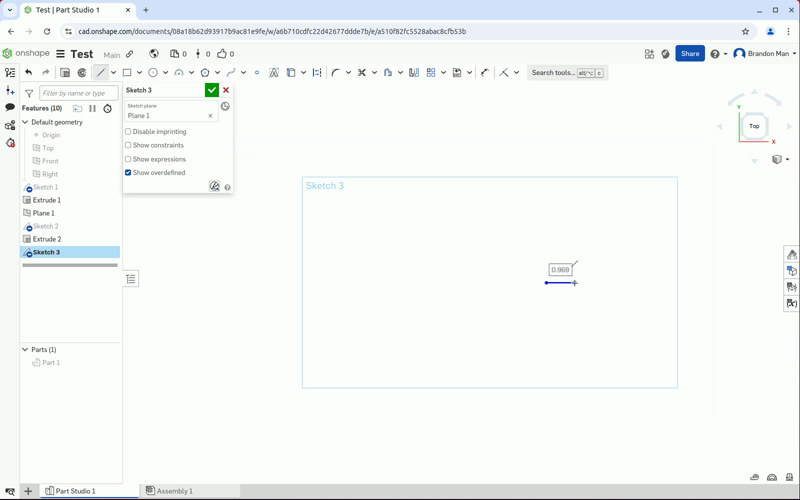
scroll(-6)
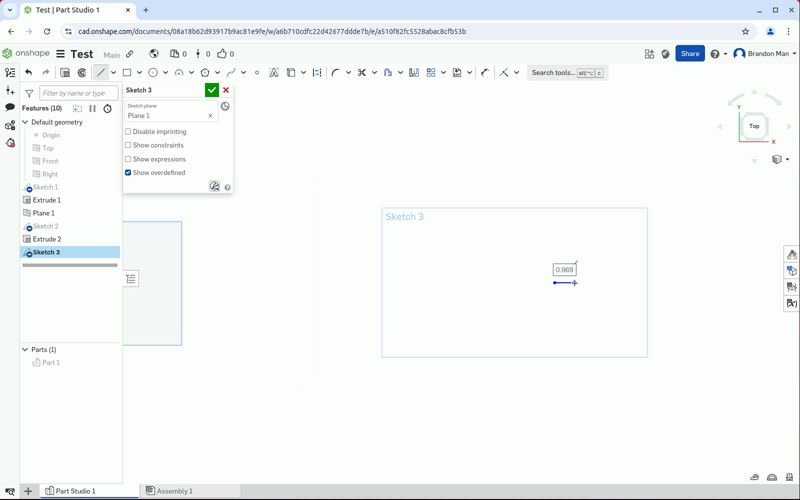
scroll(-6)
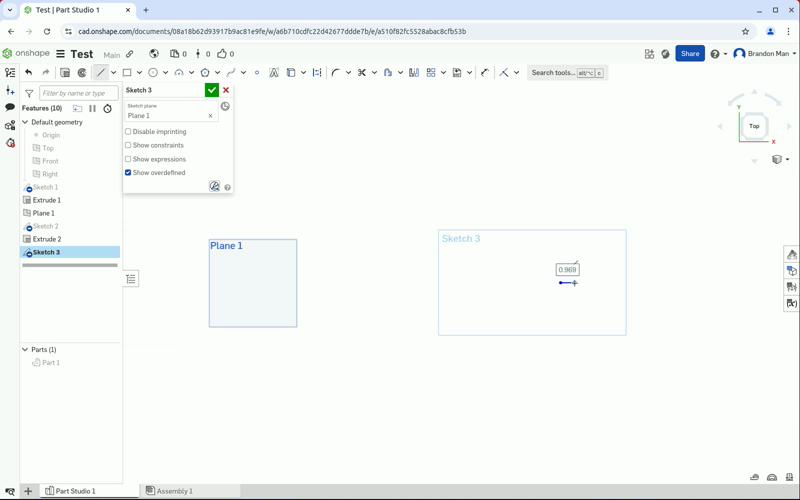
scroll(-6)
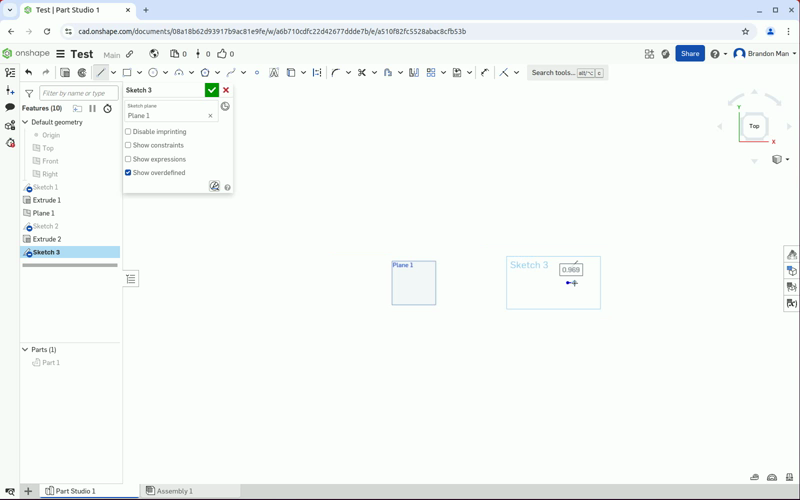
scroll(-6)
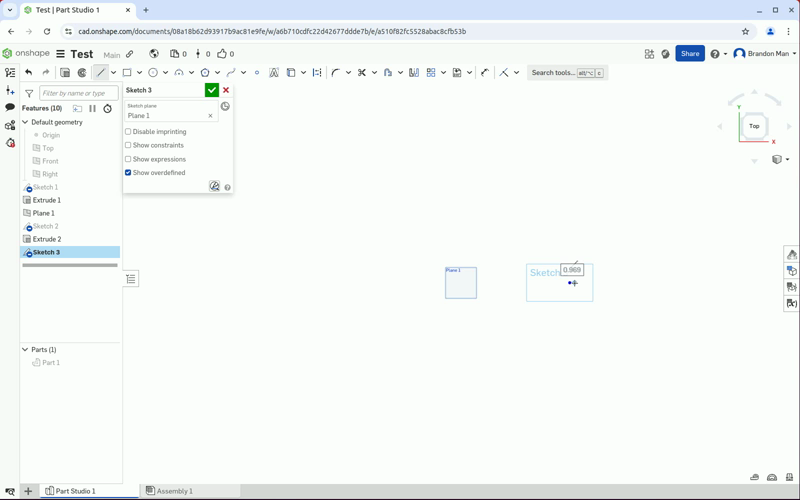
key_up(shift)
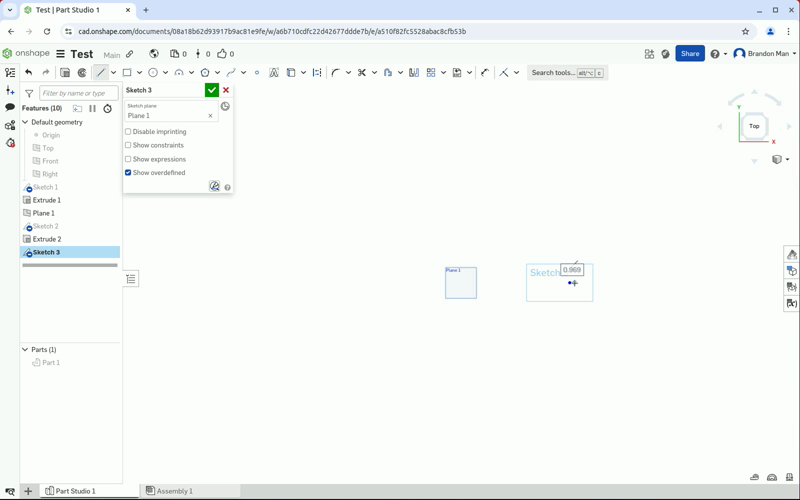
key_down(shift)
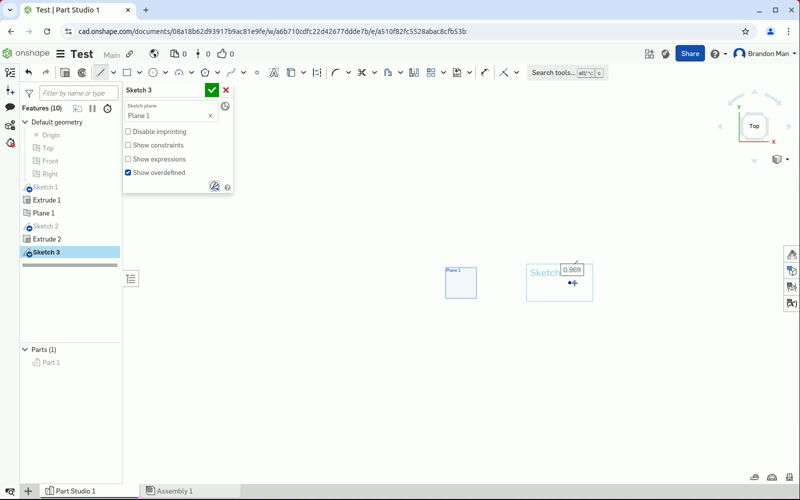
mouse_move(589, 282)
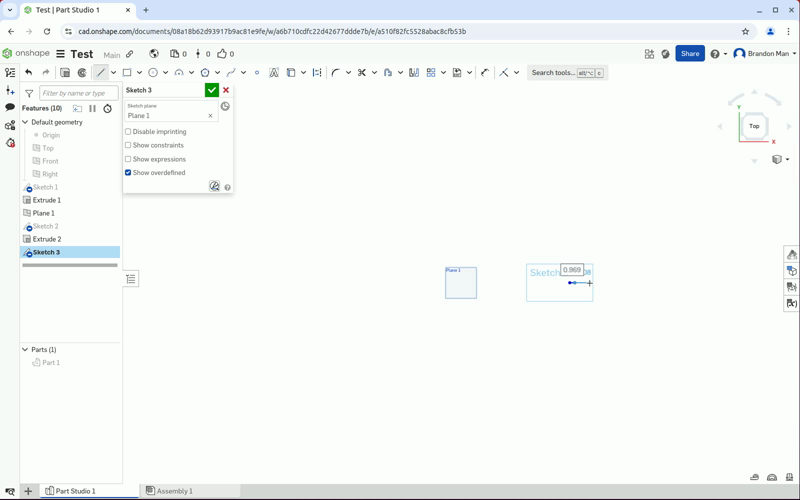
mouse_move(574, 279)
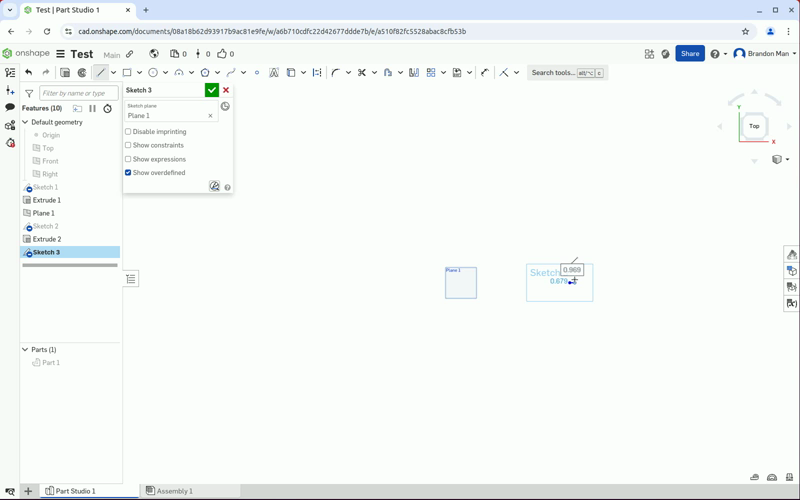
scroll(6)
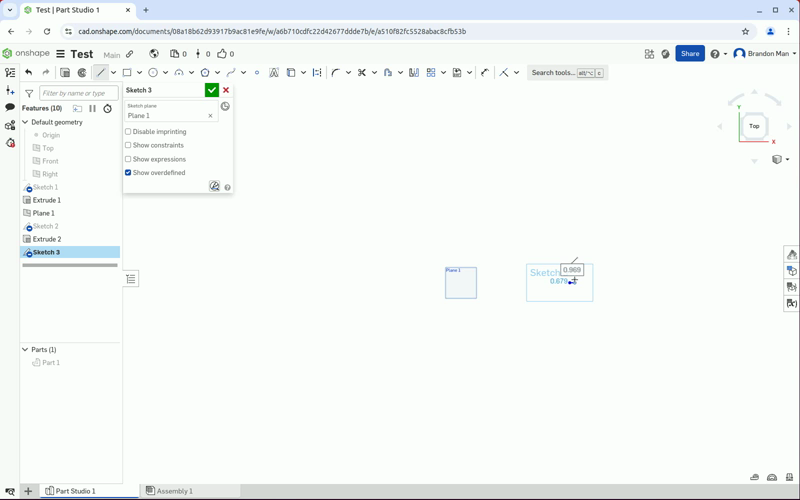
scroll(6)
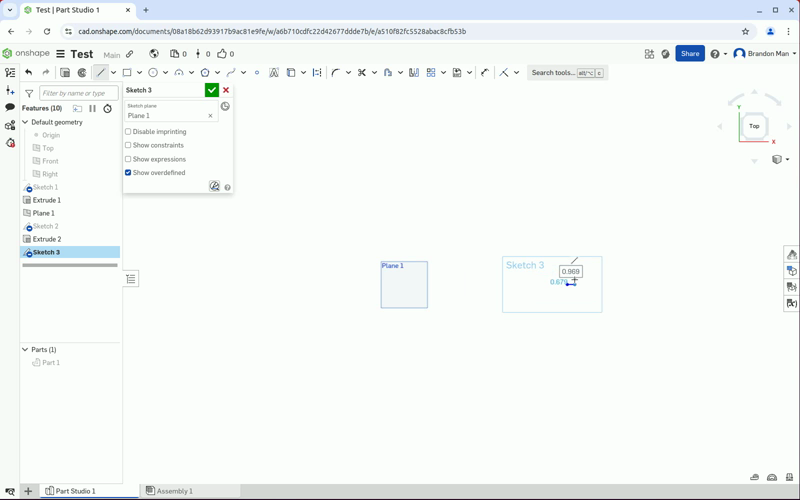
scroll(6)
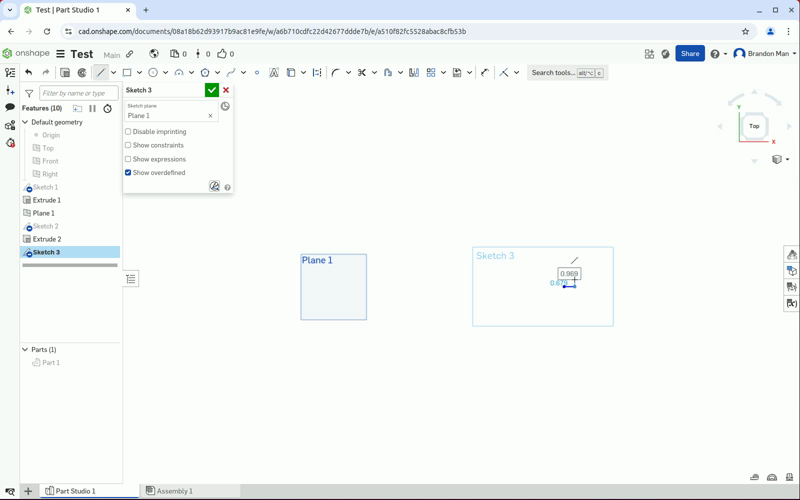
scroll(6)
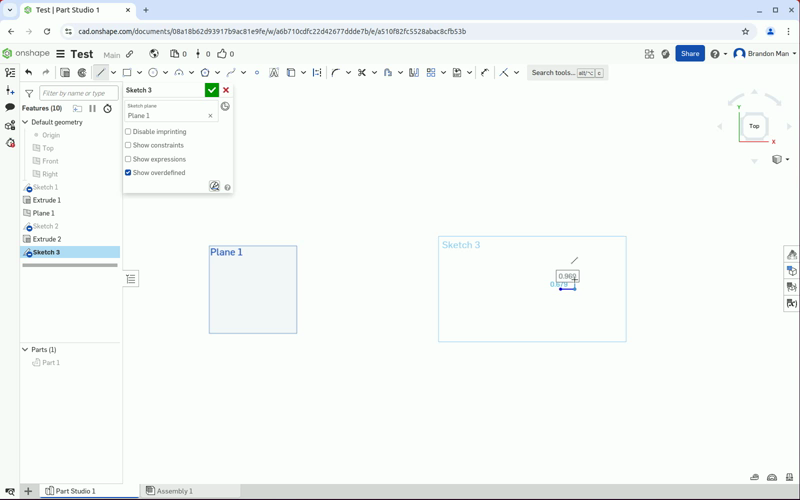
scroll(6)
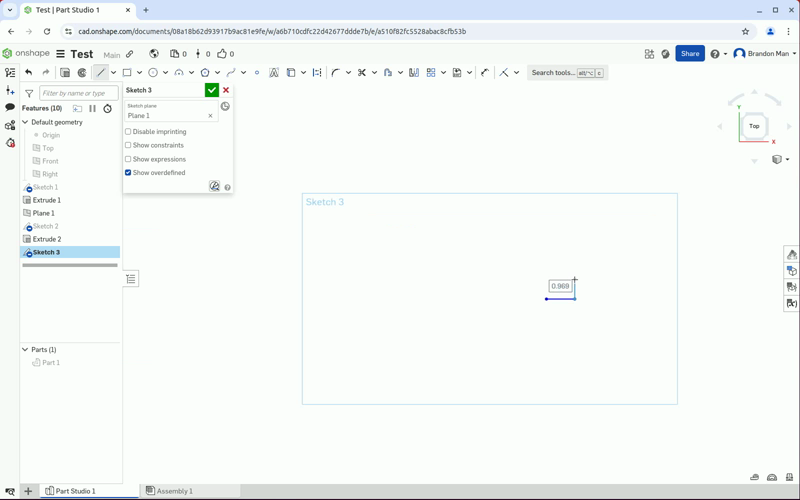
scroll(6)
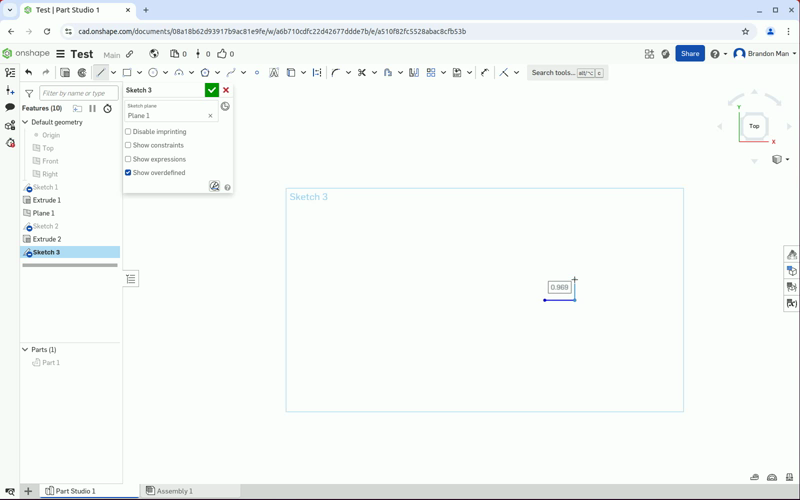
scroll(6)
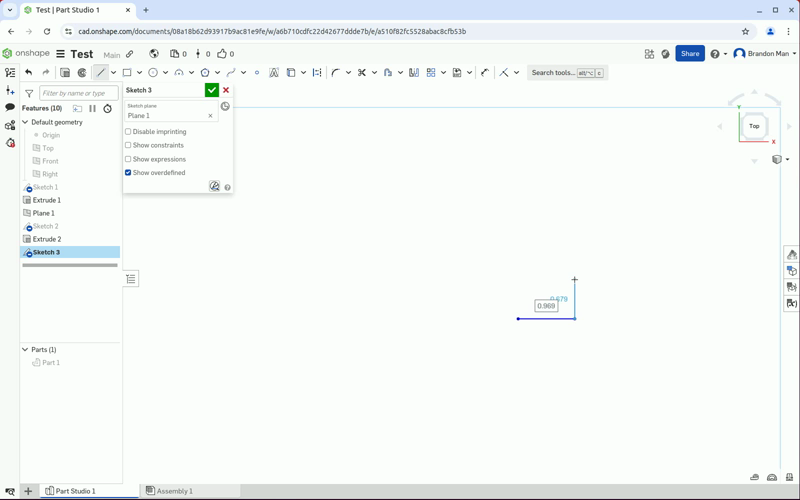
click(574, 279)
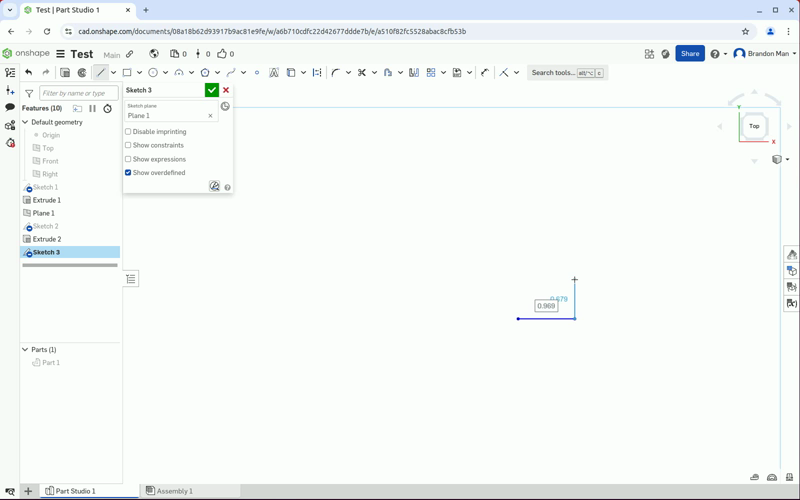
scroll(-6)
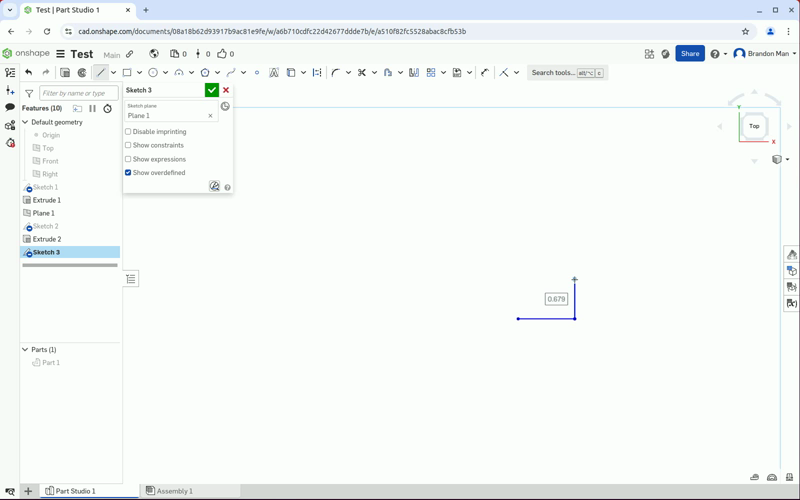
scroll(-6)
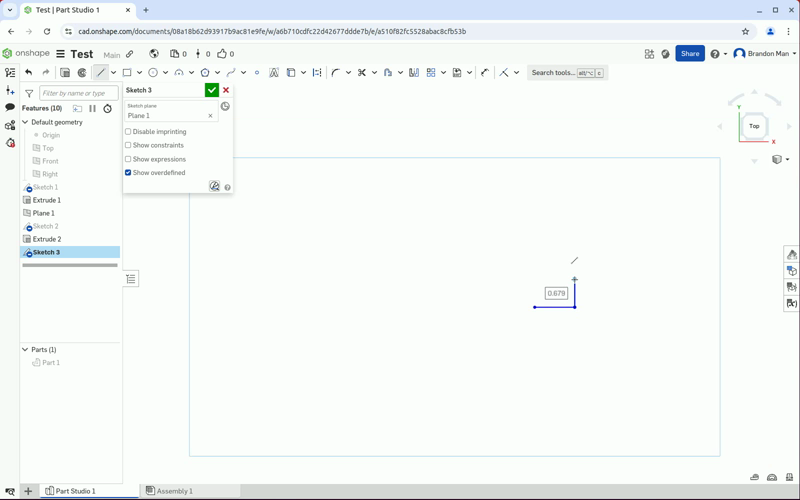
scroll(-6)
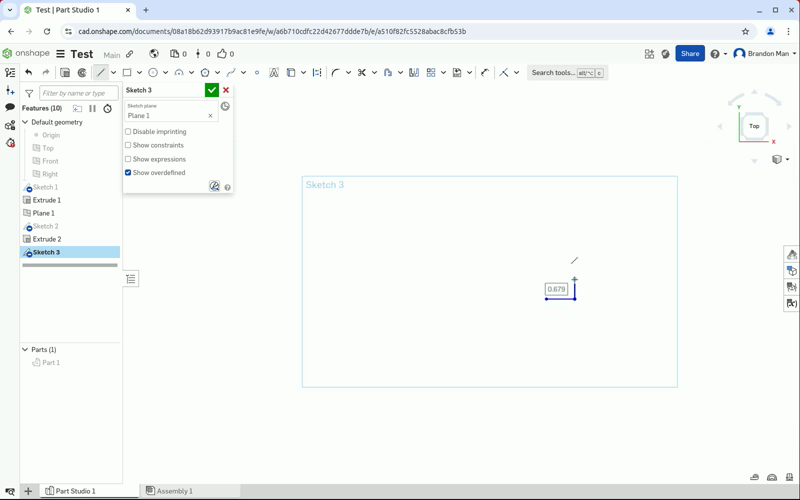
scroll(-6)
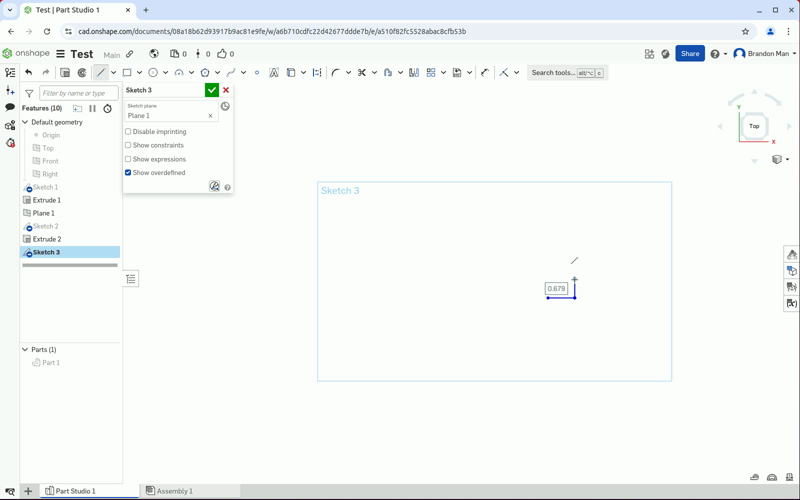
scroll(-6)
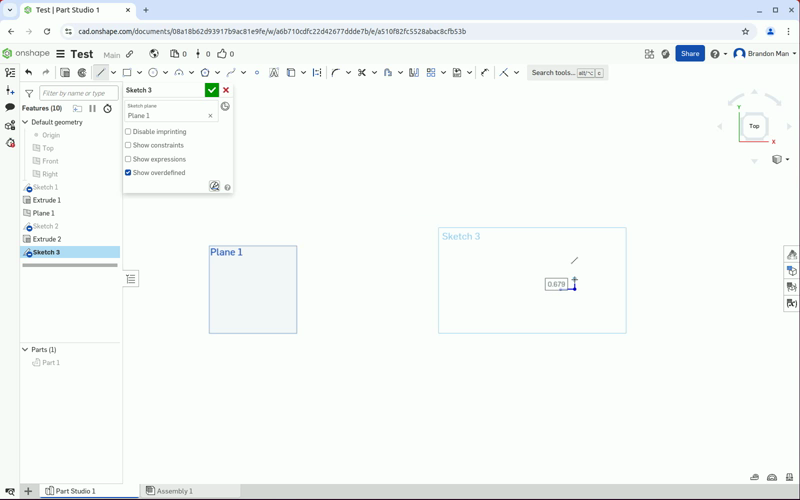
scroll(-6)
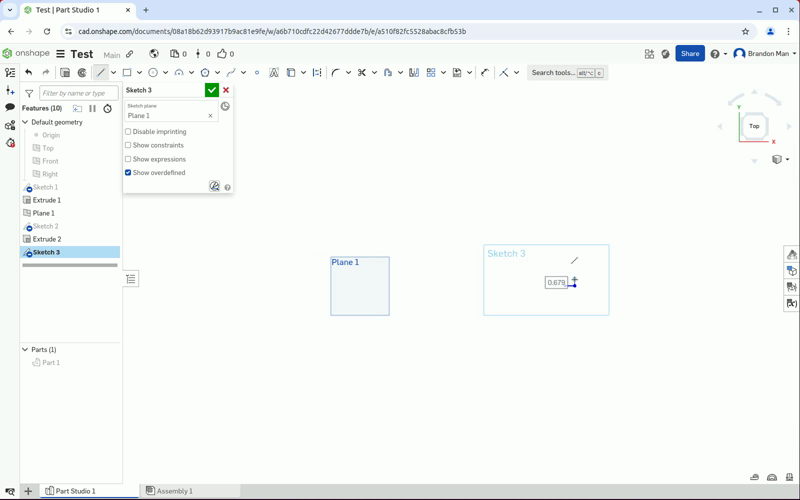
scroll(-6)
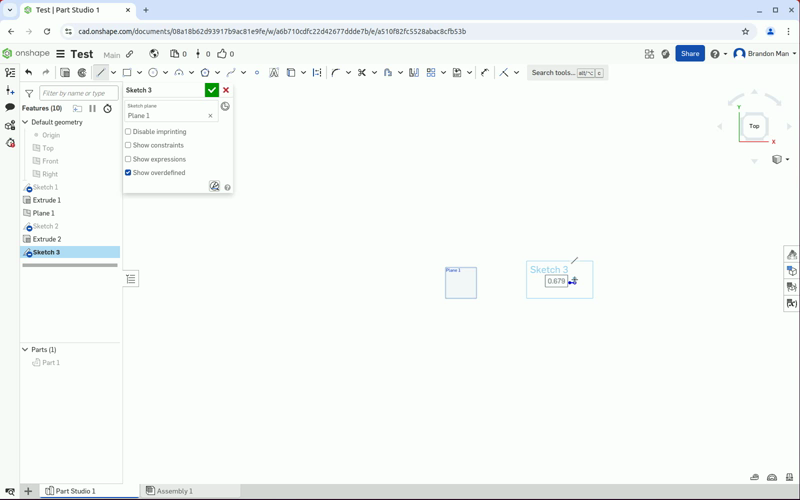
key_up(shift)
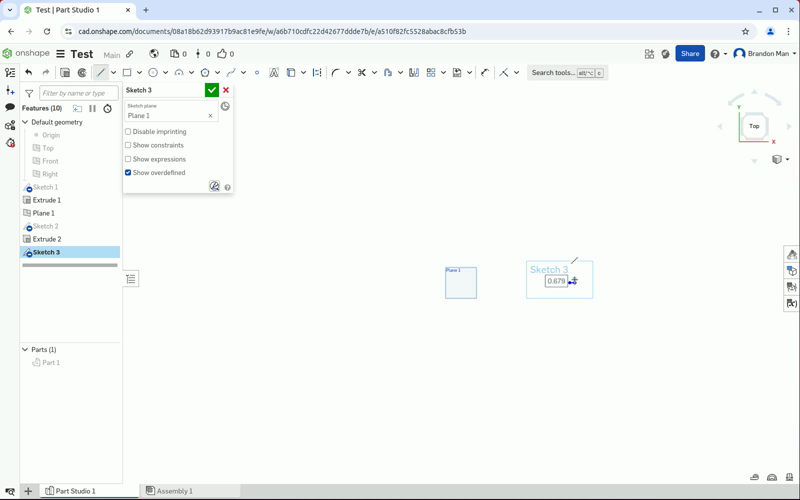
key_down(shift)
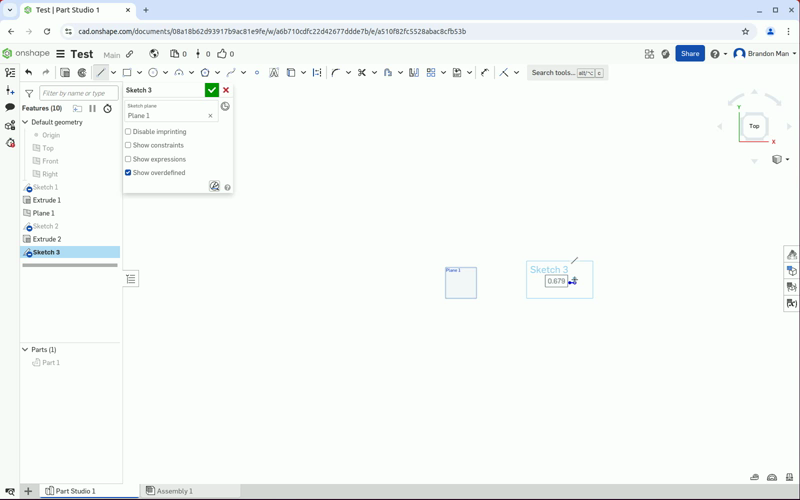
mouse_move(589, 279)
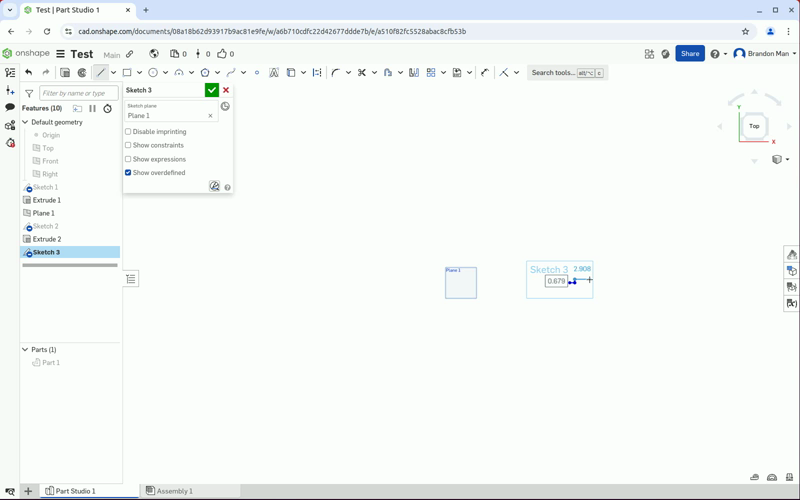
mouse_move(569, 279)
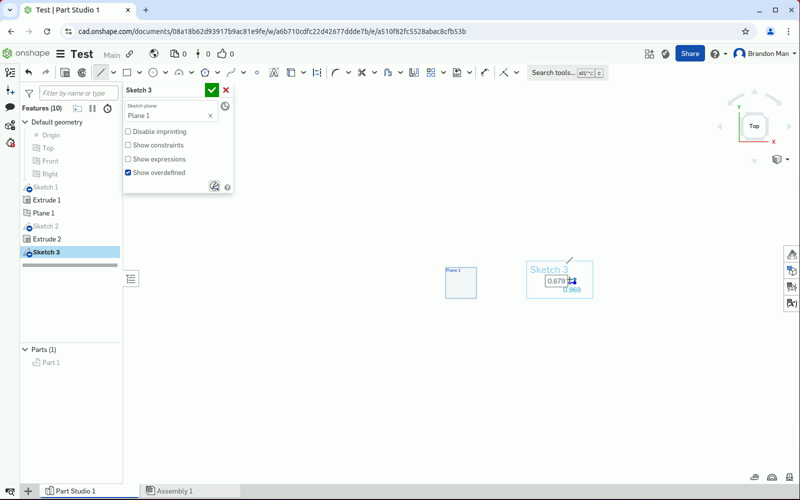
scroll(6)
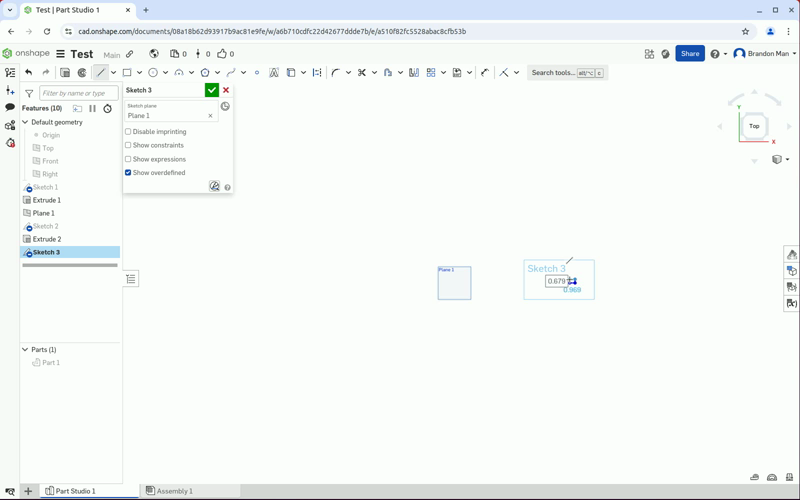
scroll(6)
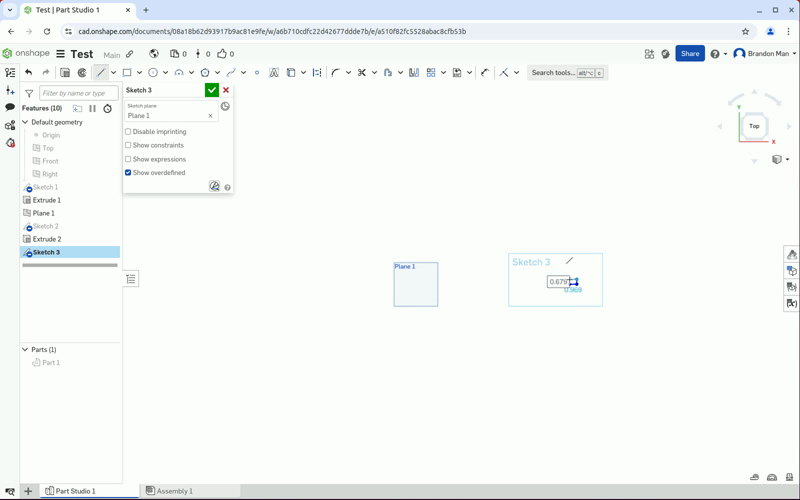
scroll(6)
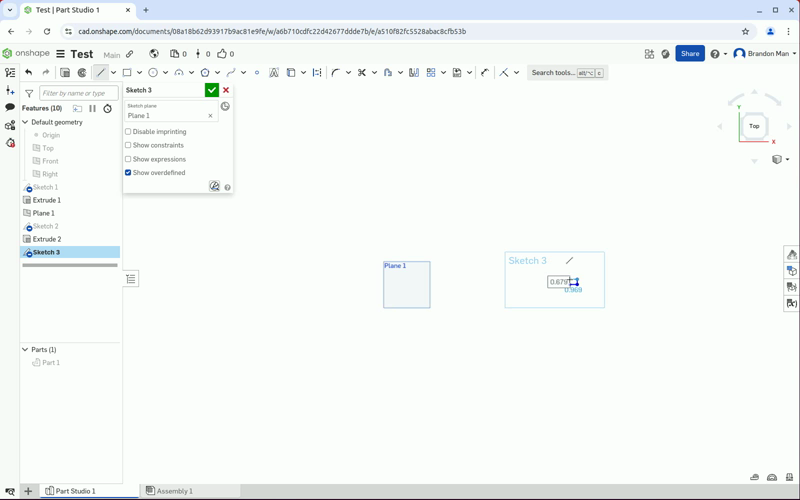
scroll(6)
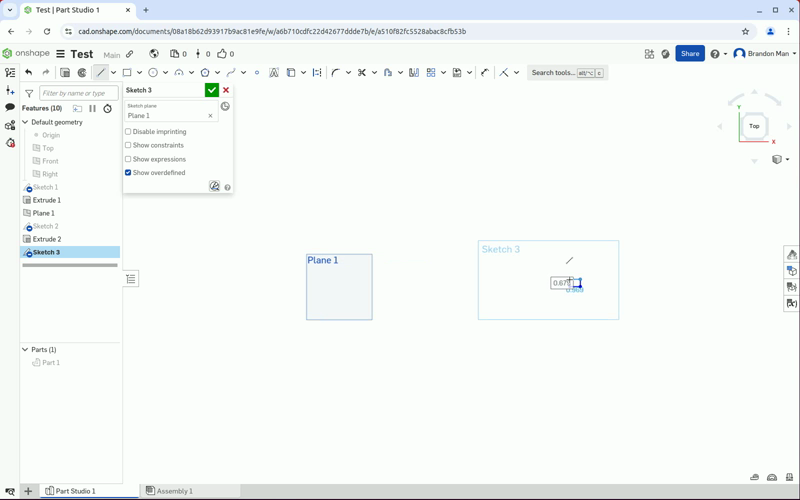
scroll(6)
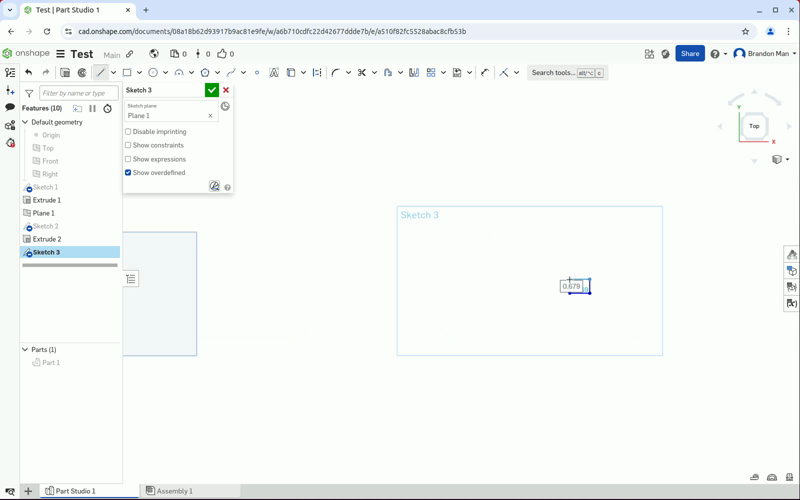
scroll(6)
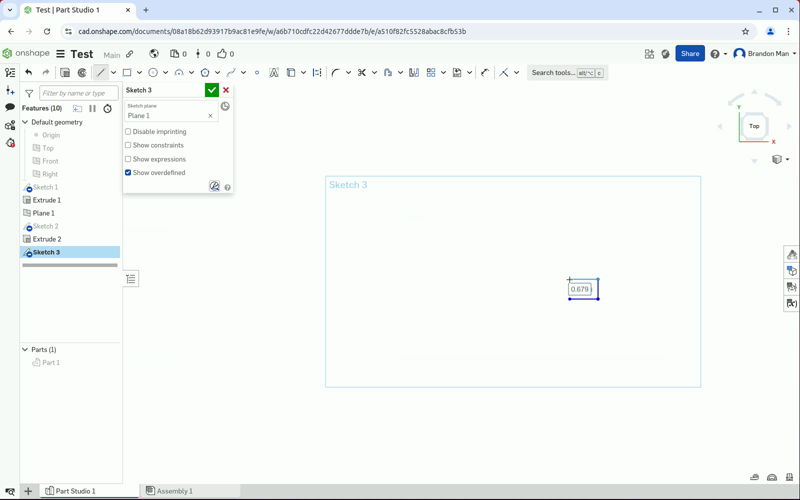
scroll(6)
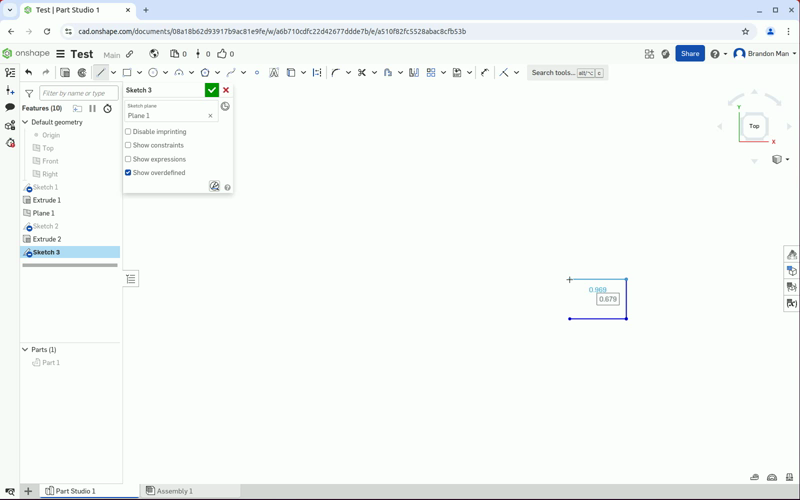
click(569, 279)
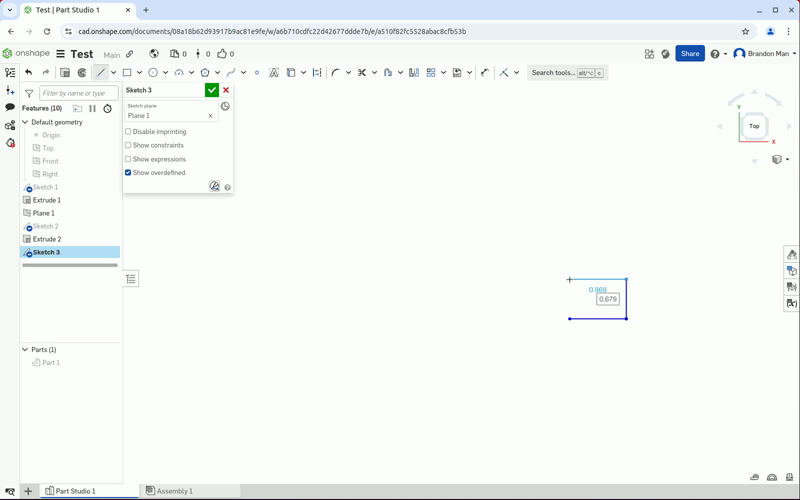
scroll(-6)
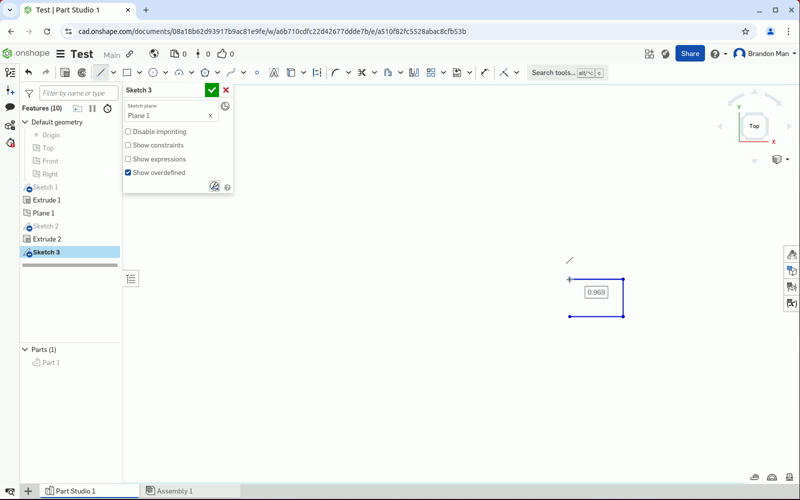
scroll(-6)
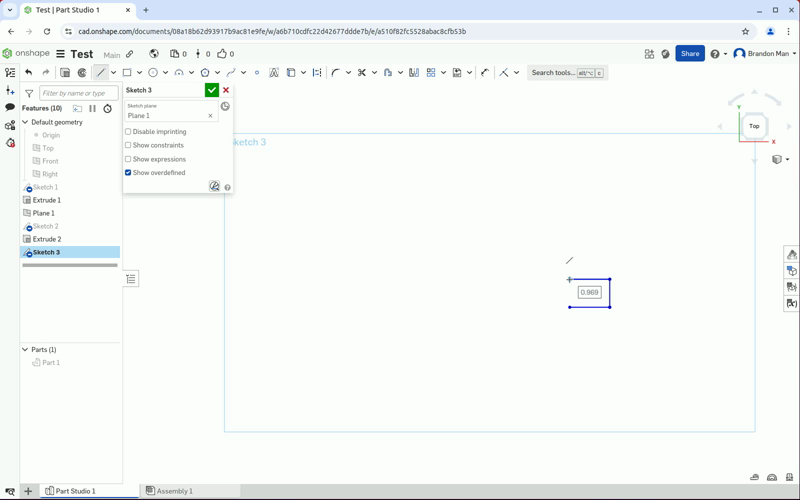
scroll(-6)
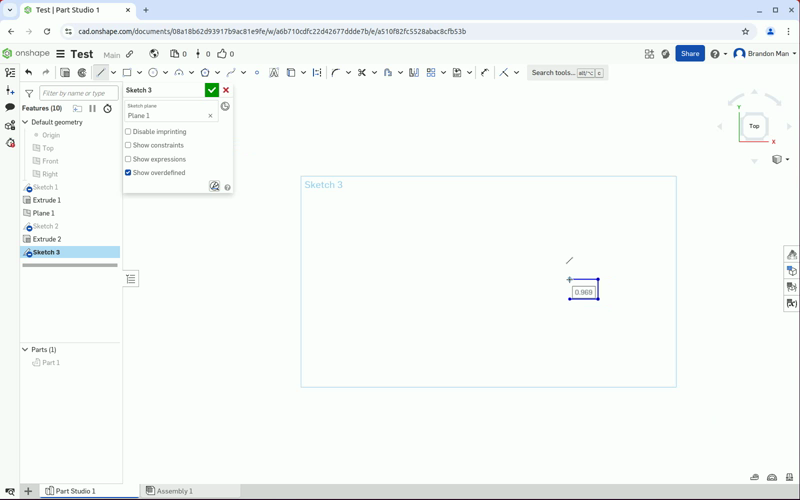
scroll(-6)
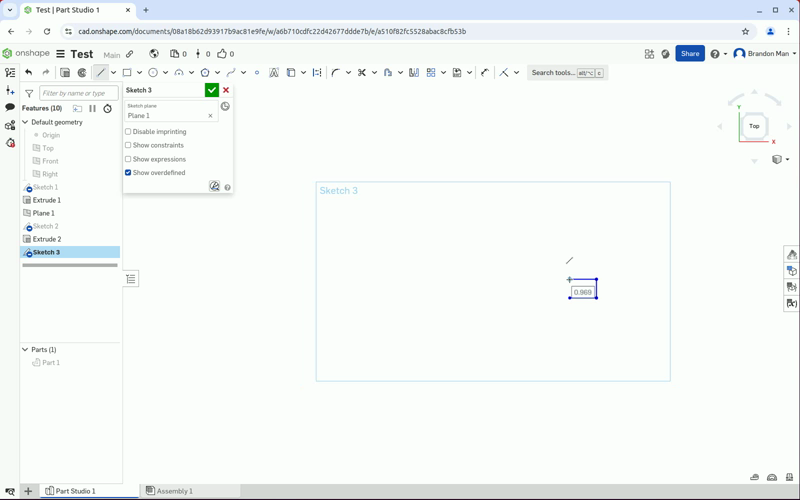
scroll(-6)
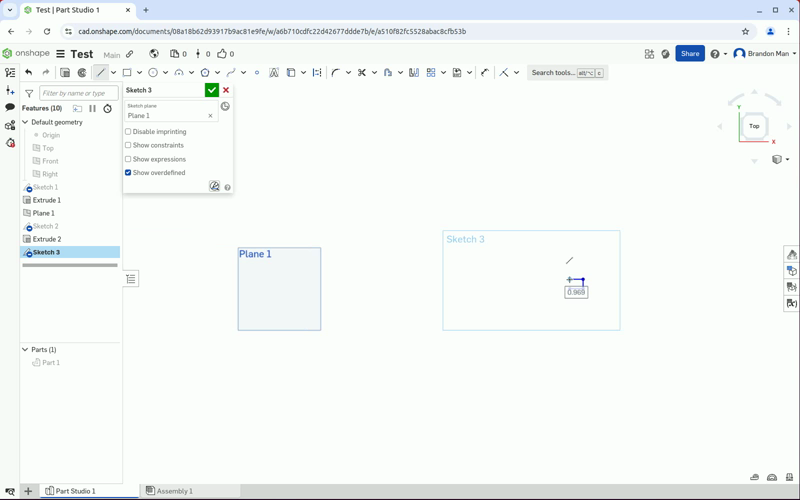
scroll(-6)
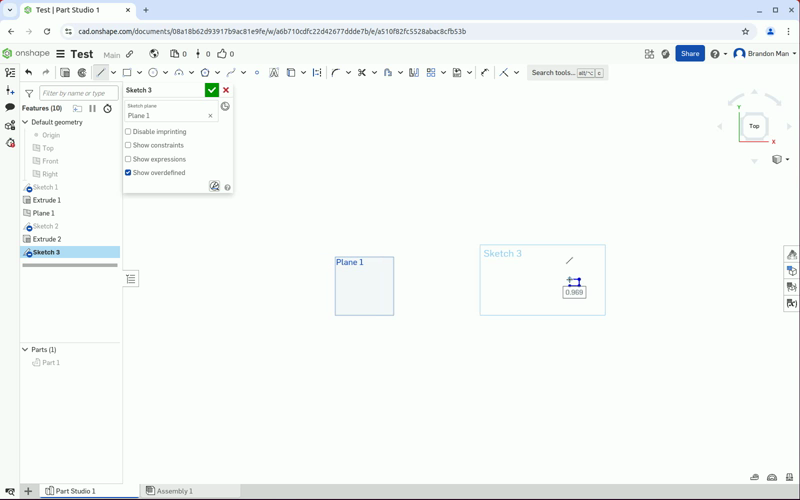
scroll(-6)
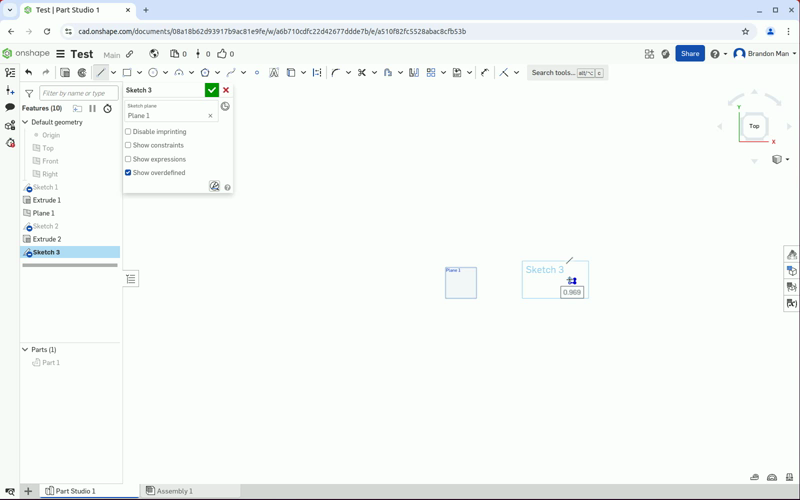
key_up(shift)
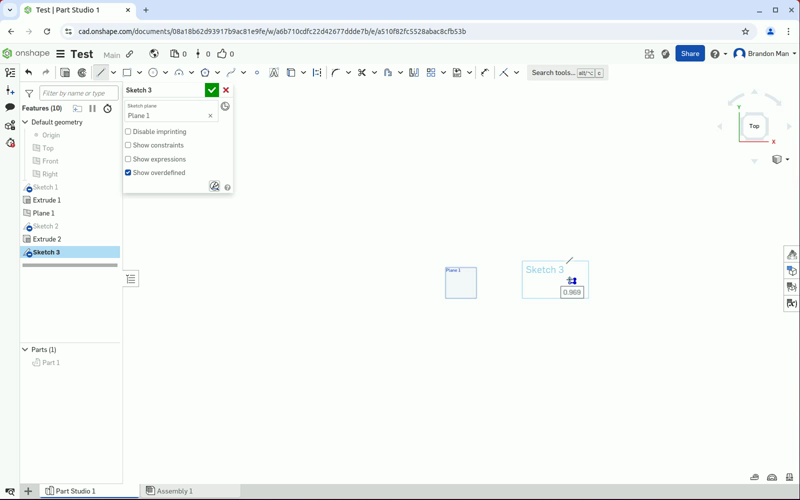
mouse_move(589, 279)
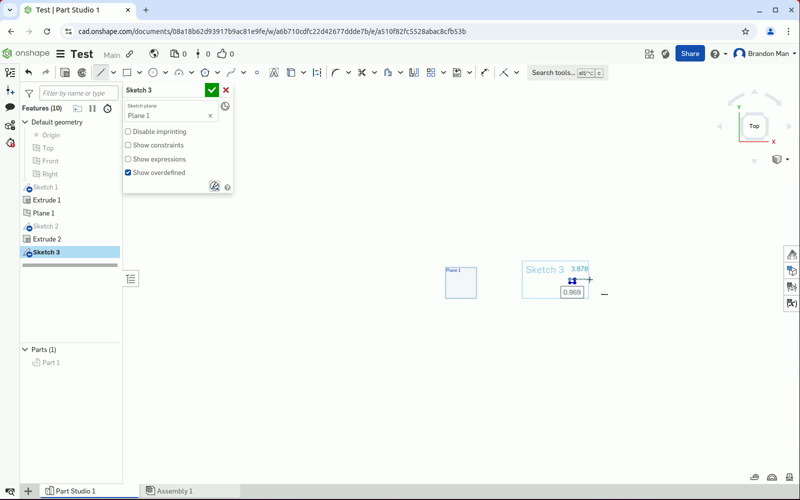
key_down(shift)
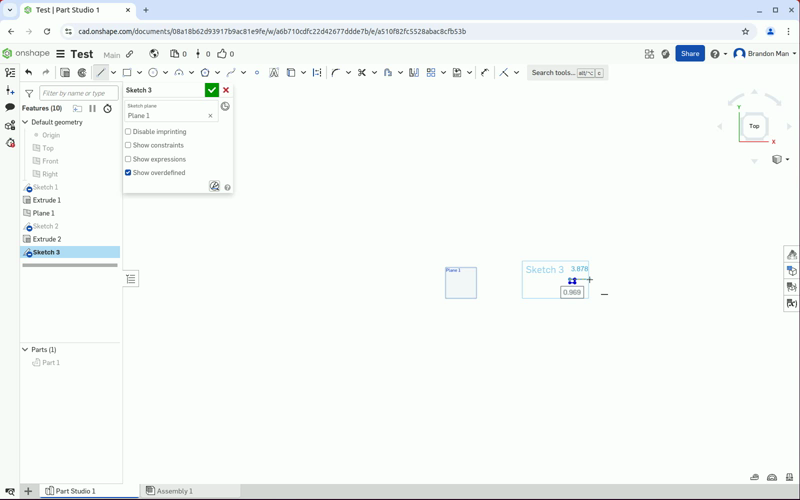
mouse_move(569, 282)
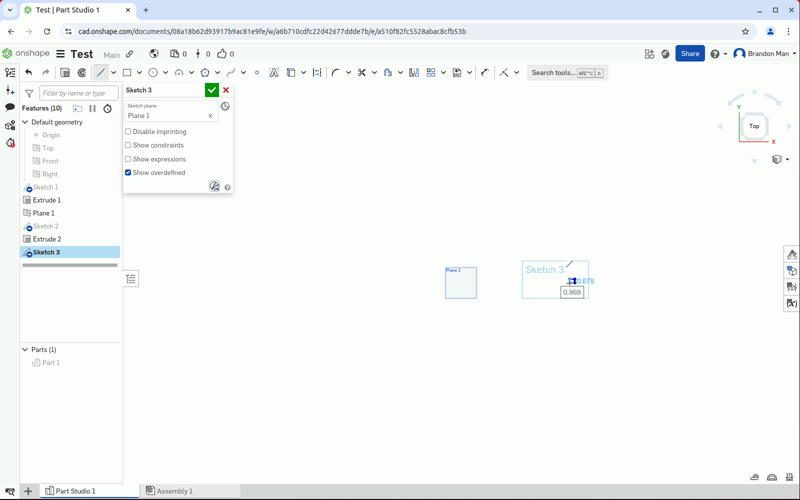
scroll(6)
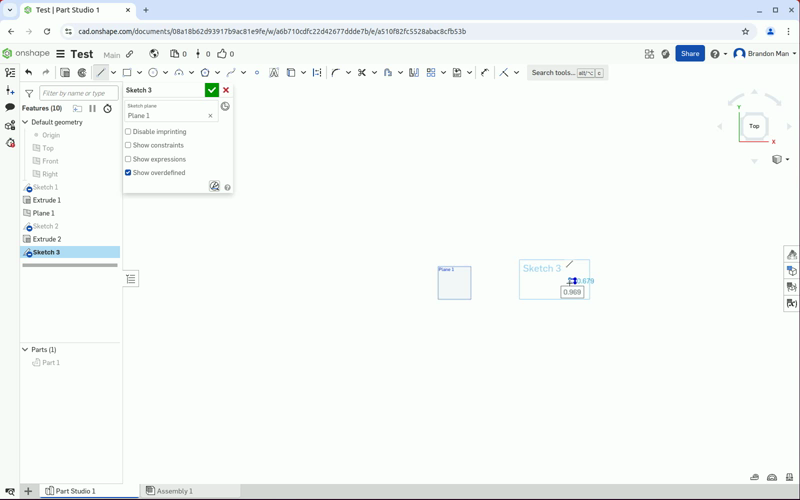
scroll(6)
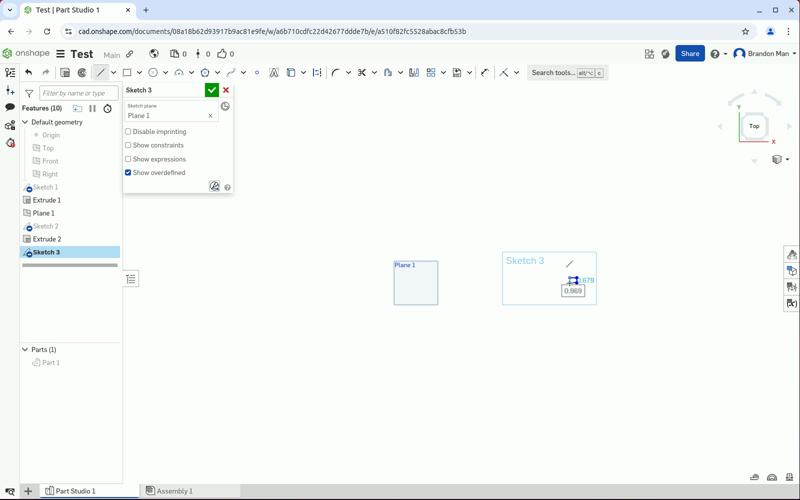
scroll(6)
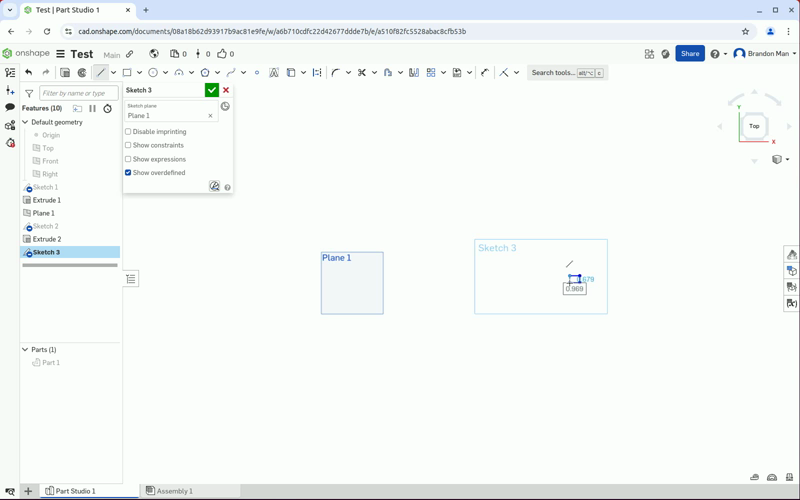
scroll(6)
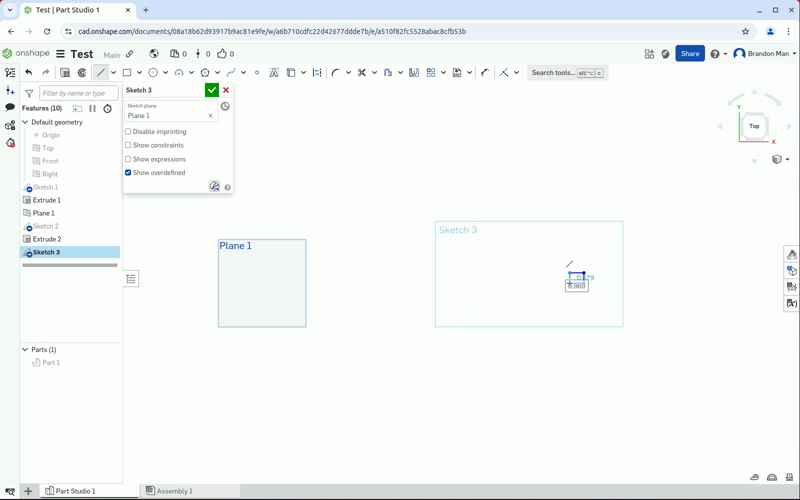
scroll(6)
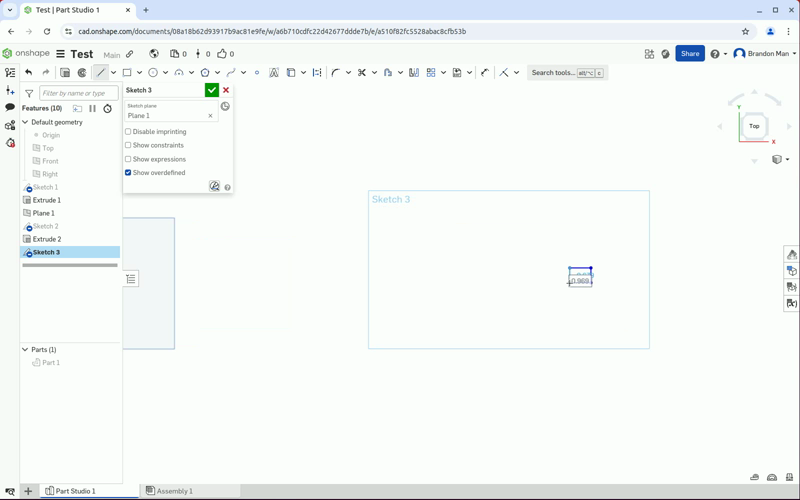
scroll(6)
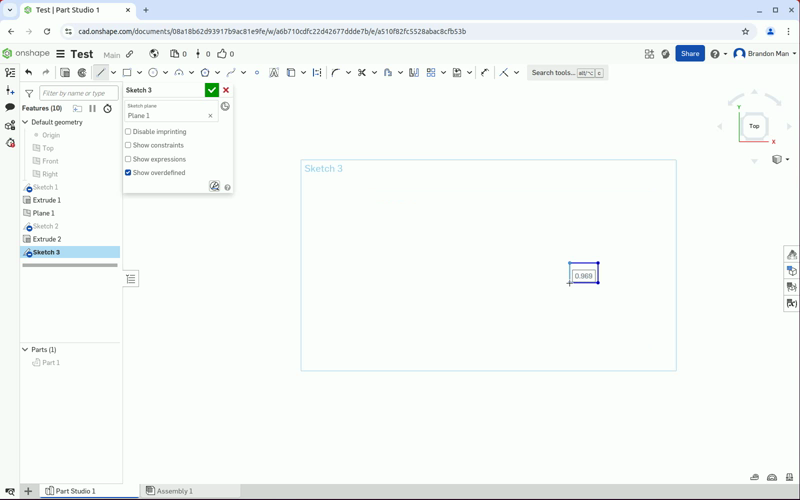
scroll(6)
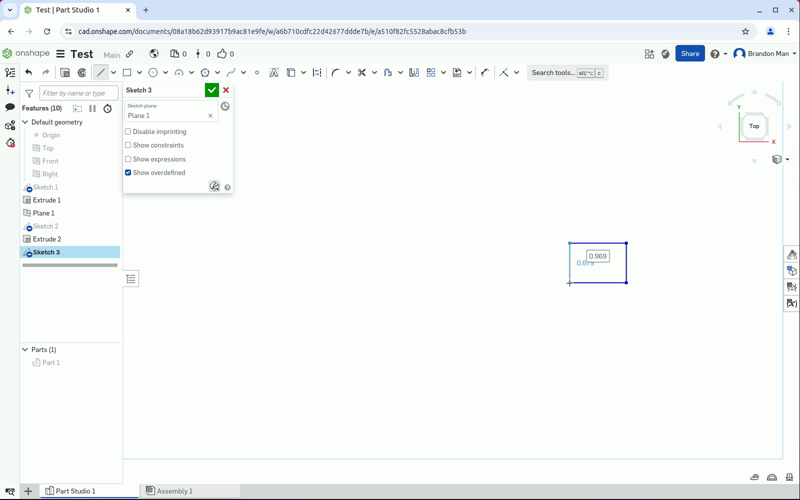
key_up(shift)
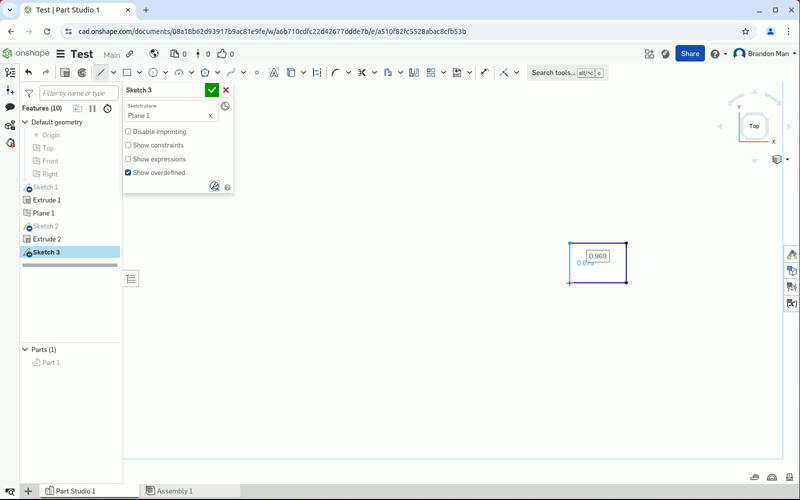
click(569, 282)
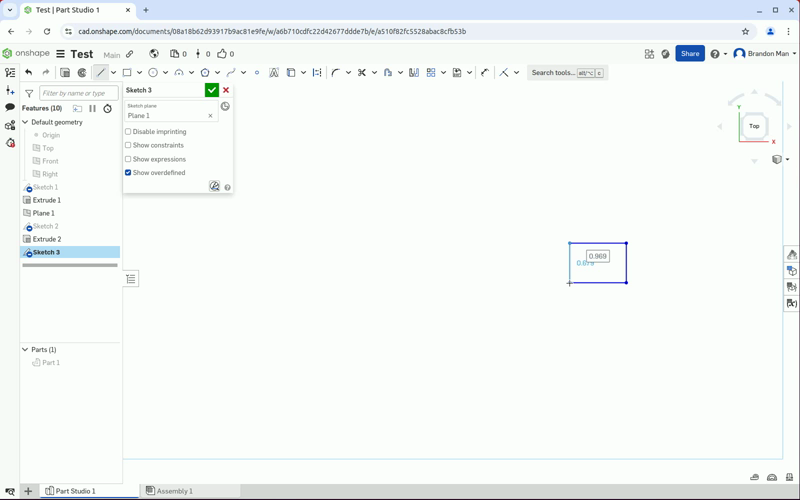
scroll(-6)
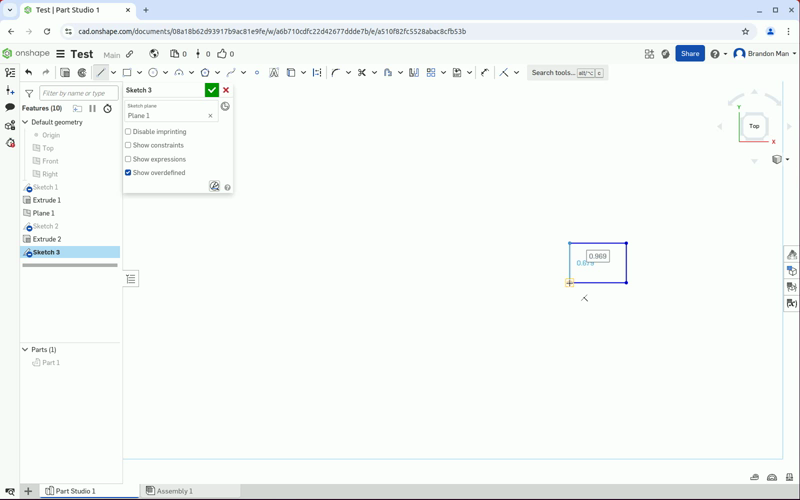
scroll(-6)
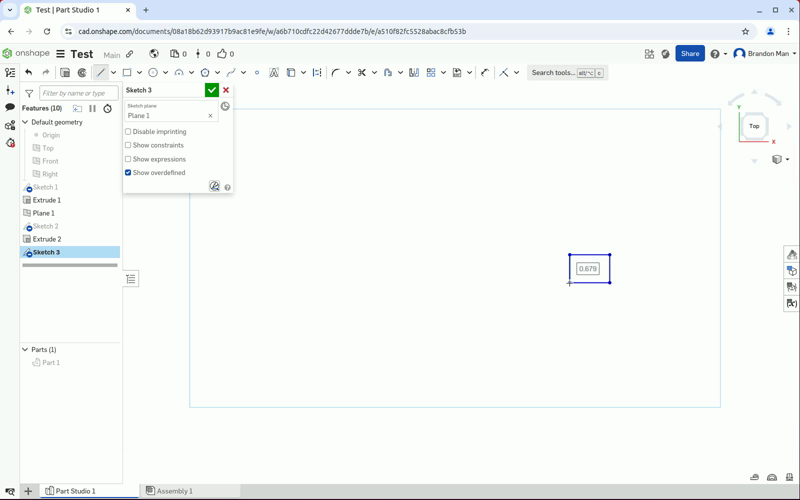
scroll(-6)
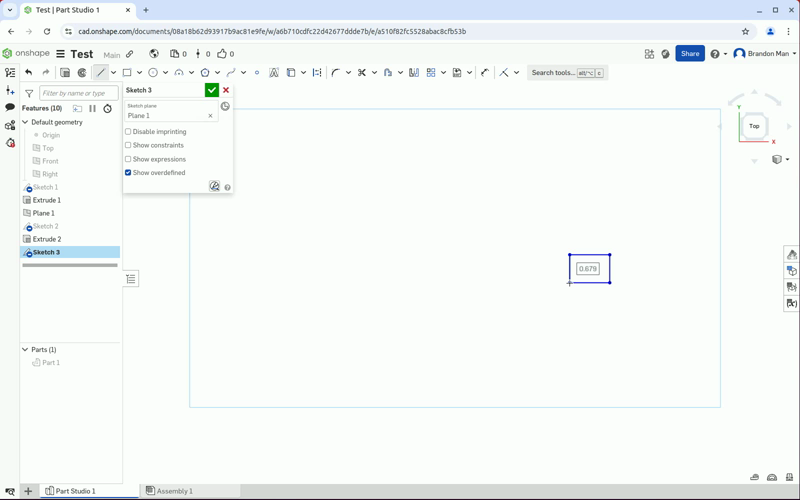
scroll(-6)
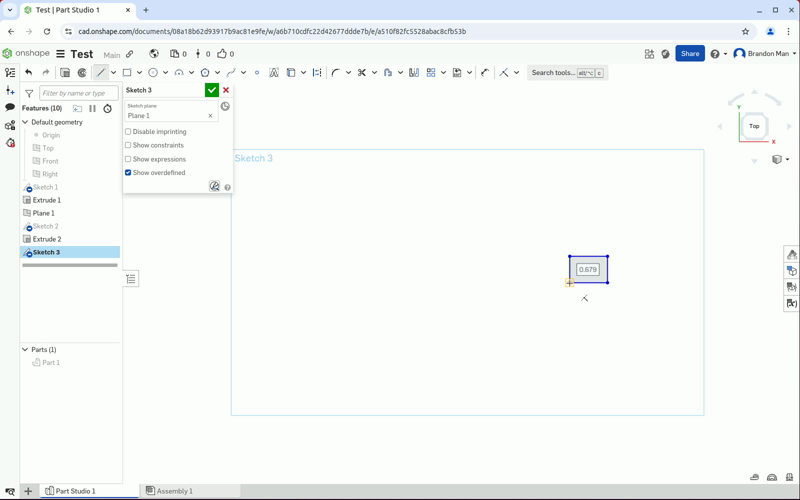
scroll(-6)
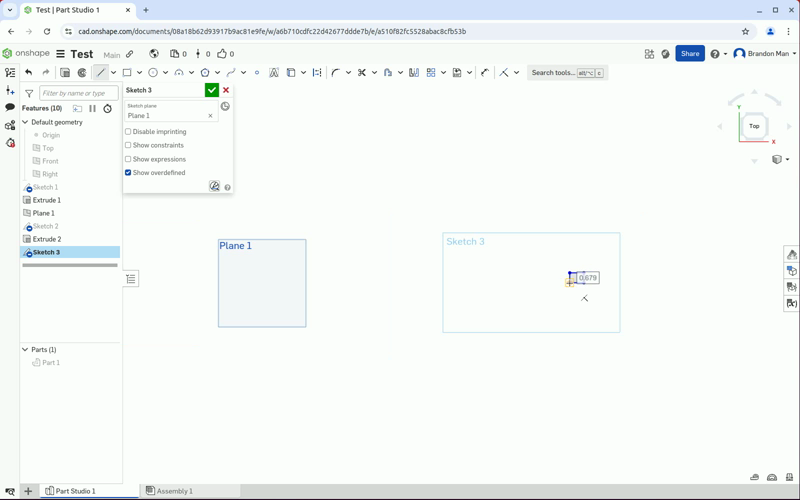
scroll(-6)
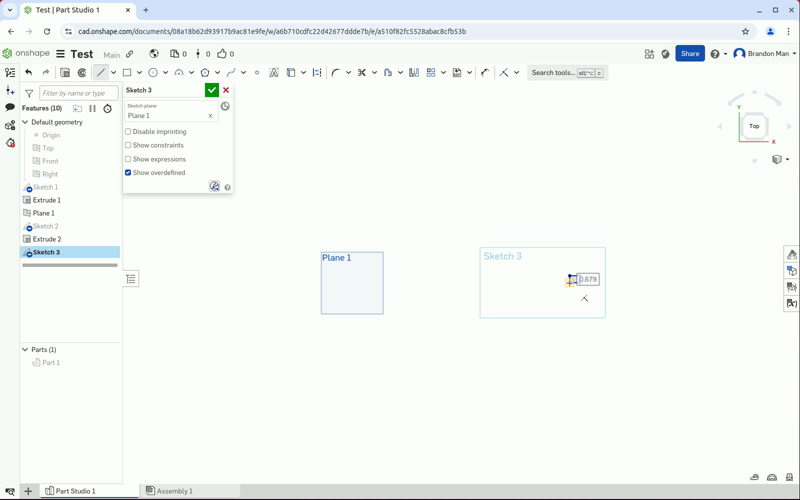
scroll(-6)
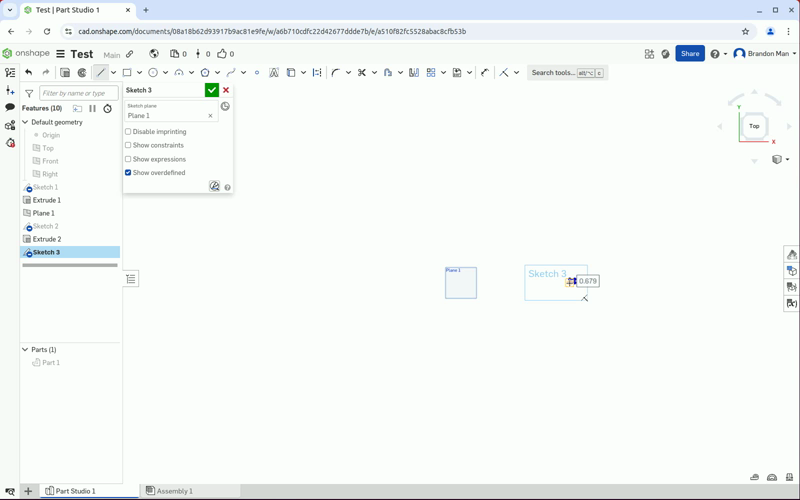
key(esc)
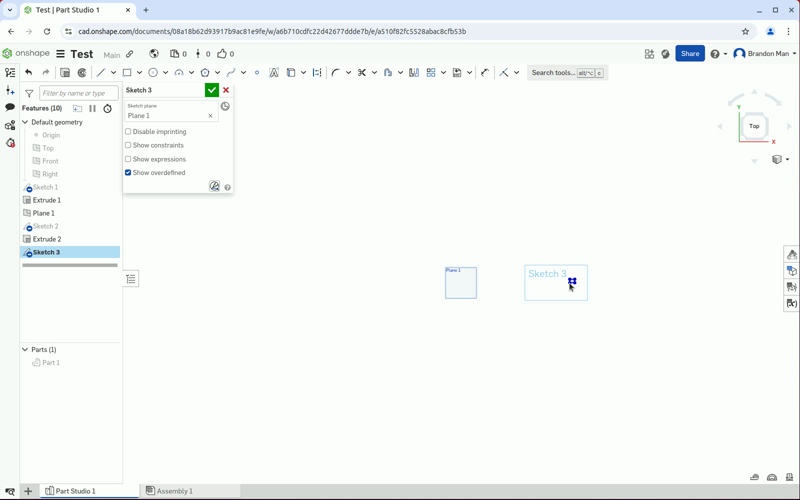
mouse_move(570, 282)
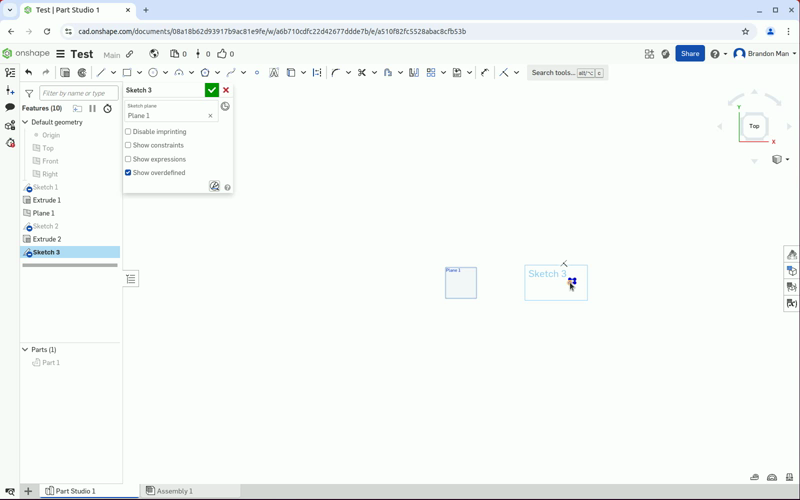
scroll(6)
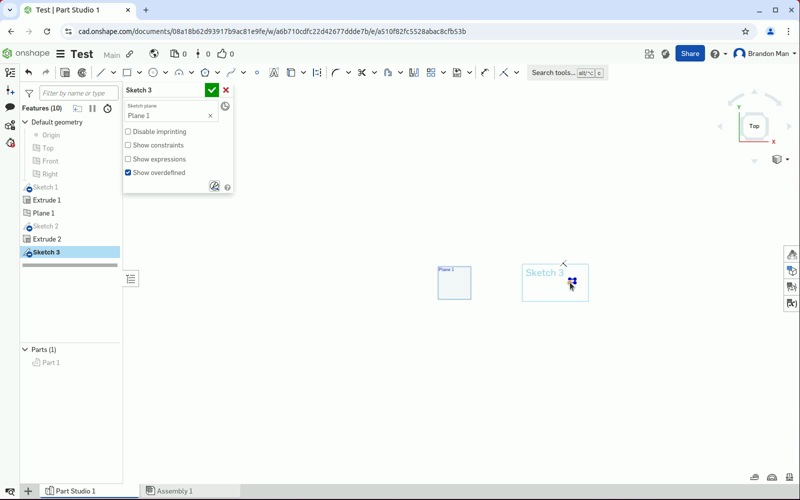
scroll(6)
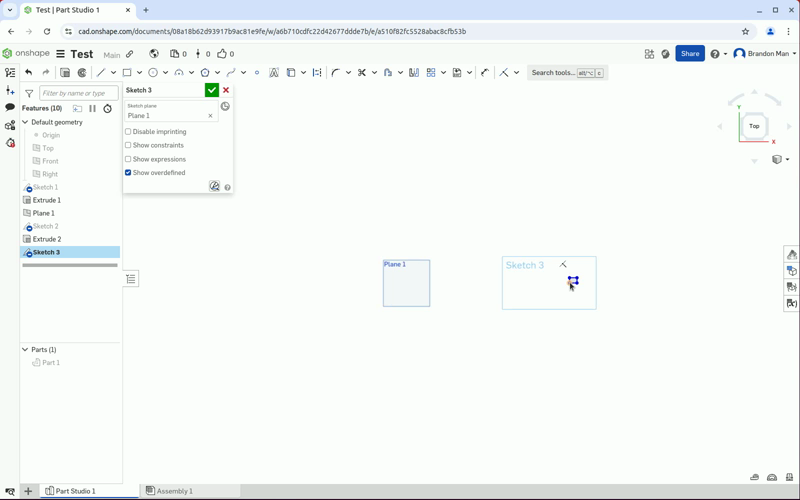
scroll(6)
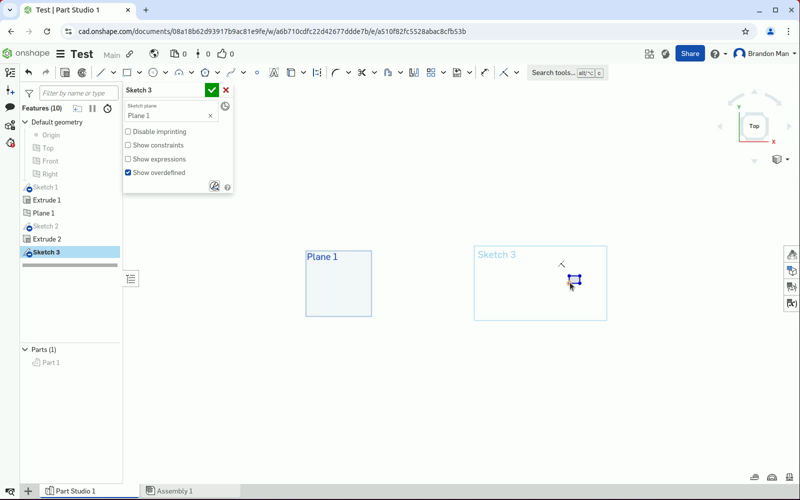
scroll(6)
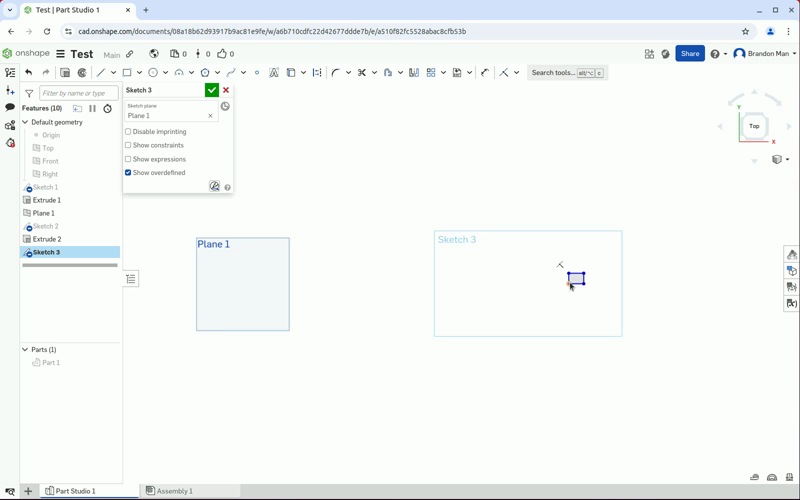
scroll(6)
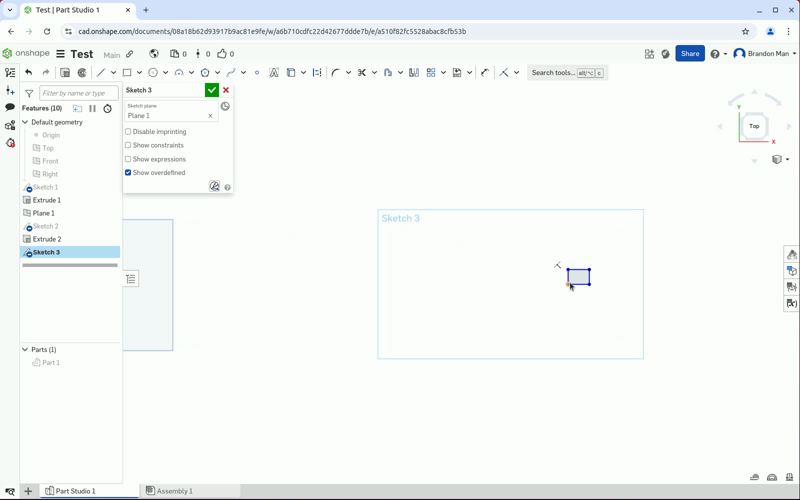
scroll(6)
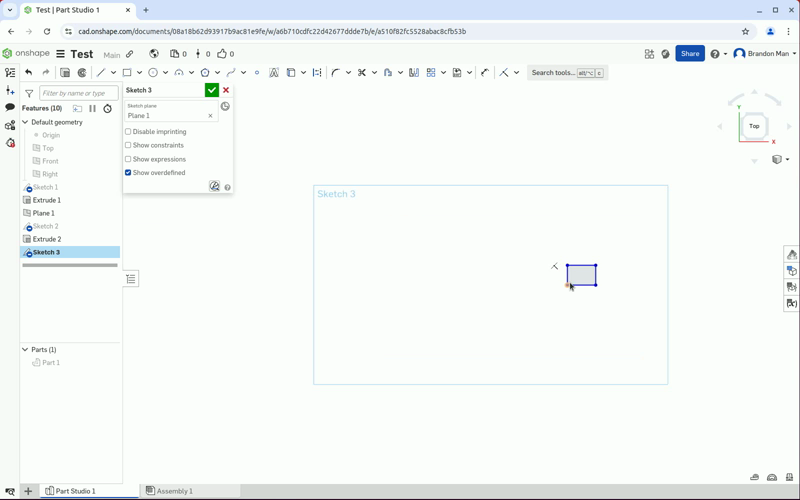
scroll(6)
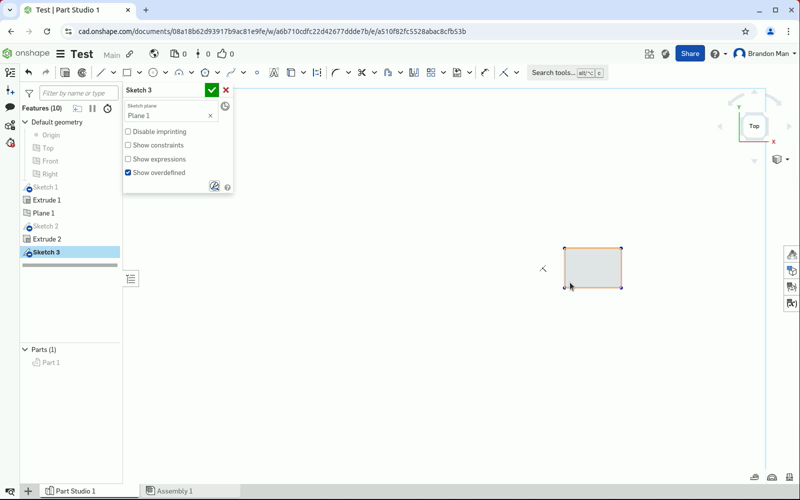
click(570, 282)
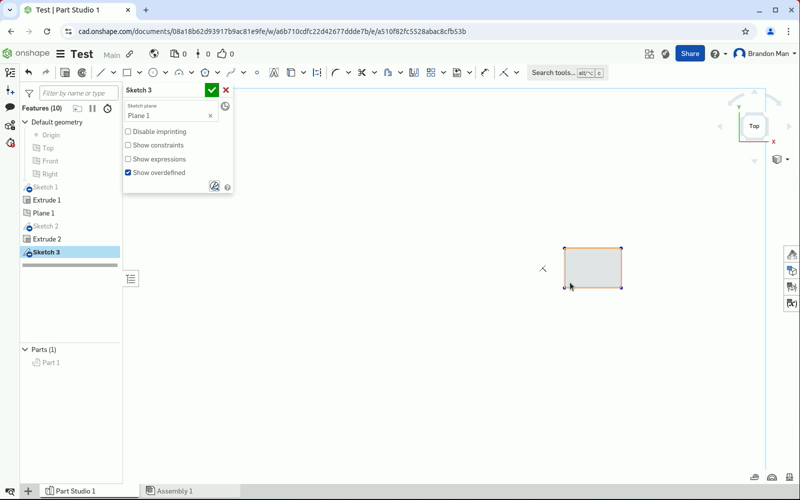
scroll(-6)
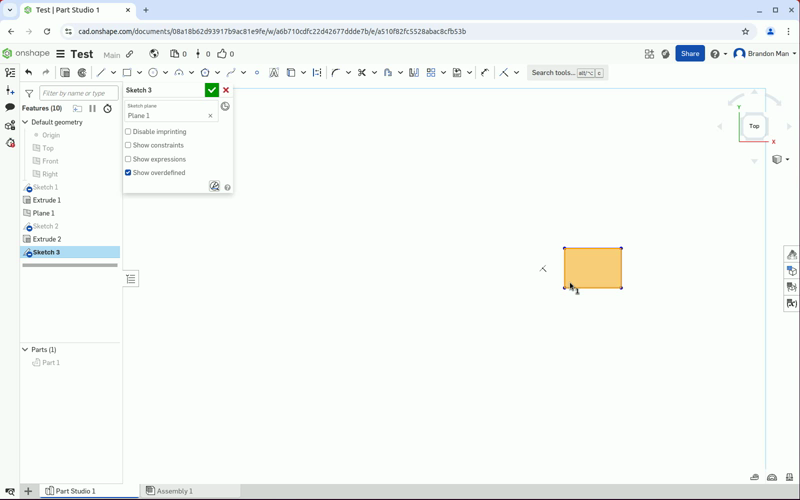
scroll(-6)
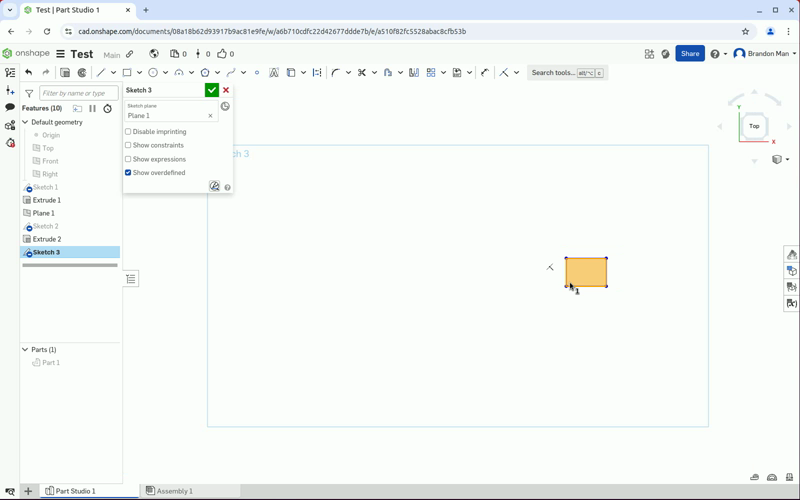
scroll(-6)
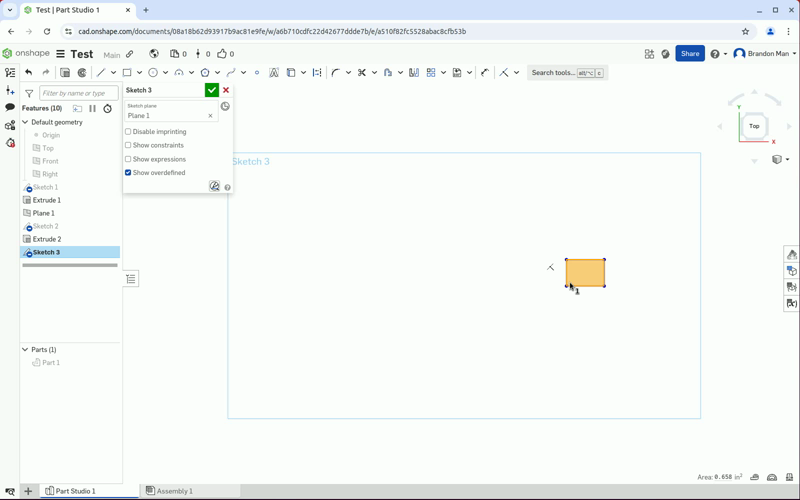
scroll(-6)
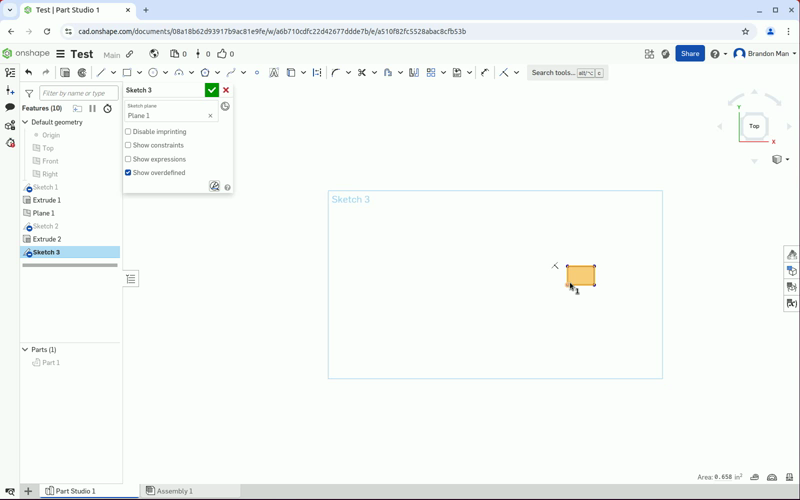
scroll(-6)
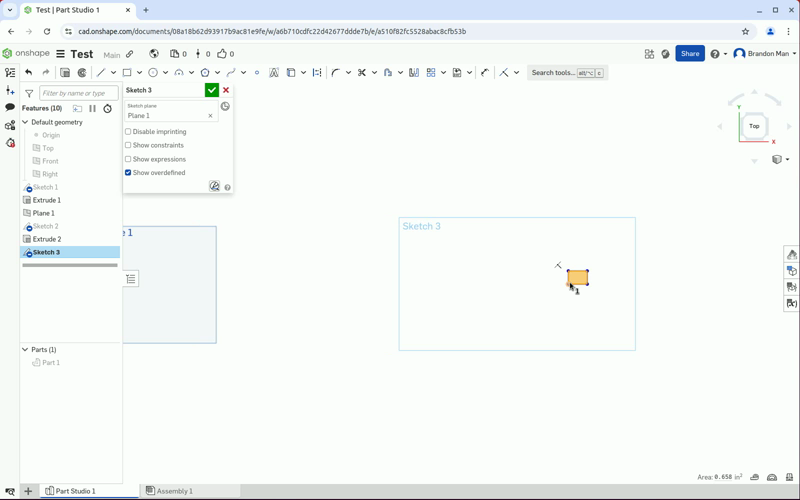
scroll(-6)
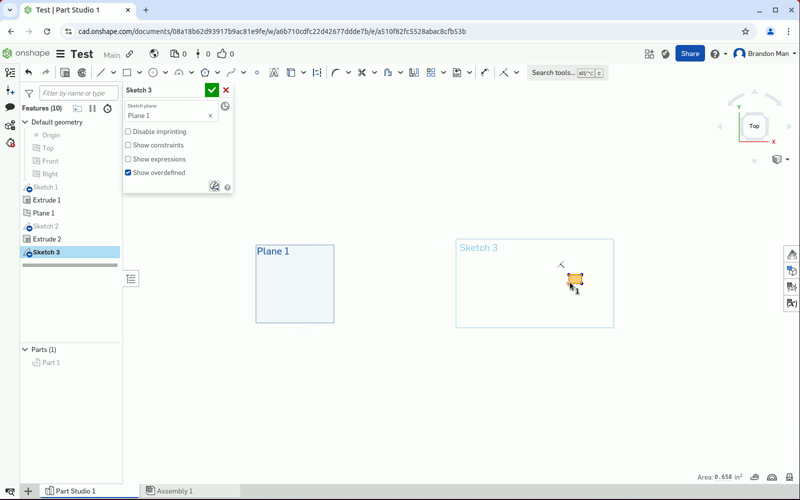
scroll(-6)
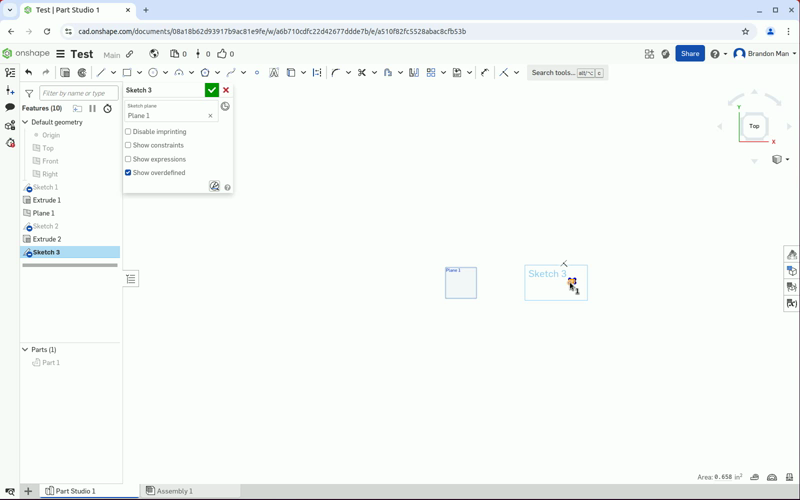
mouse_move(73, 352)
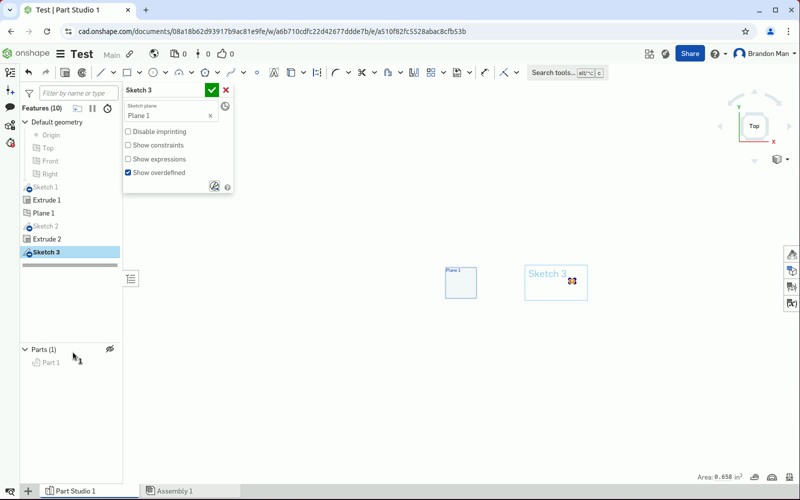
key(shift+y)
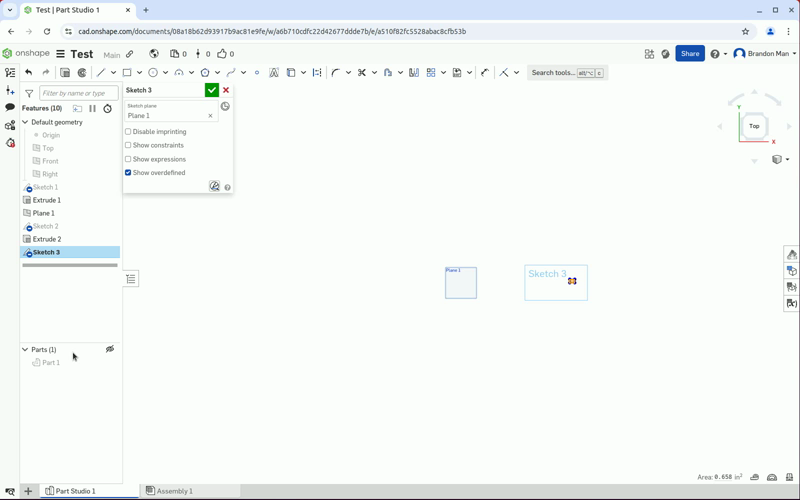
key(shift+e)
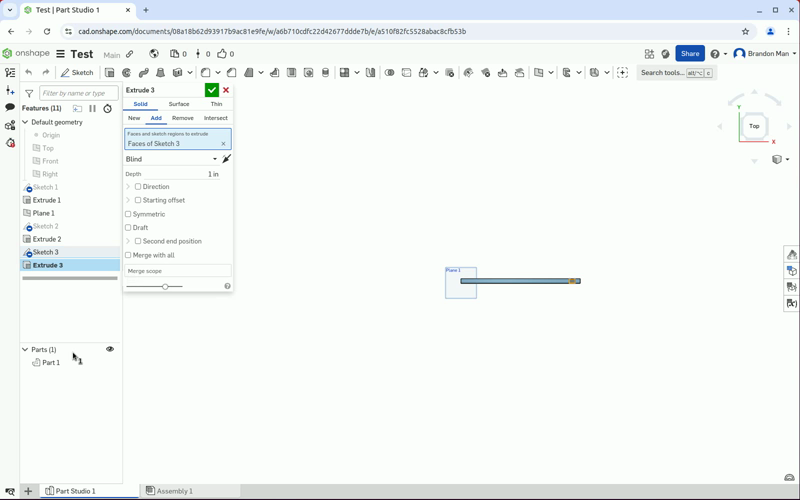
mouse_move(143, 106)
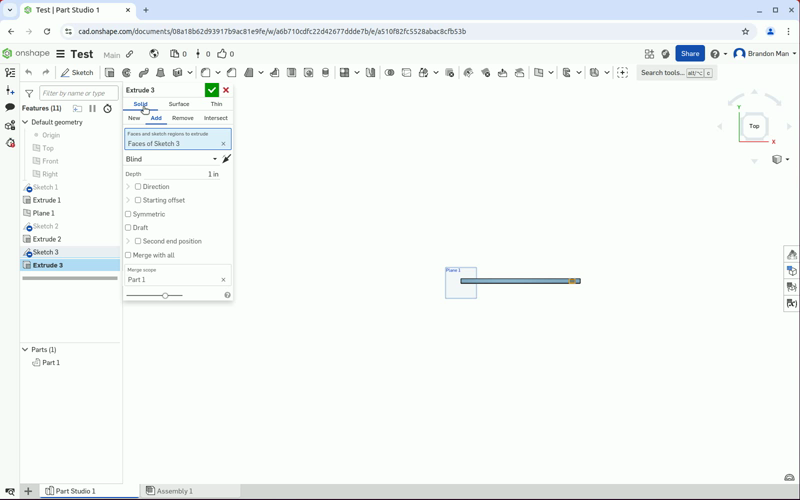
click(143, 106)
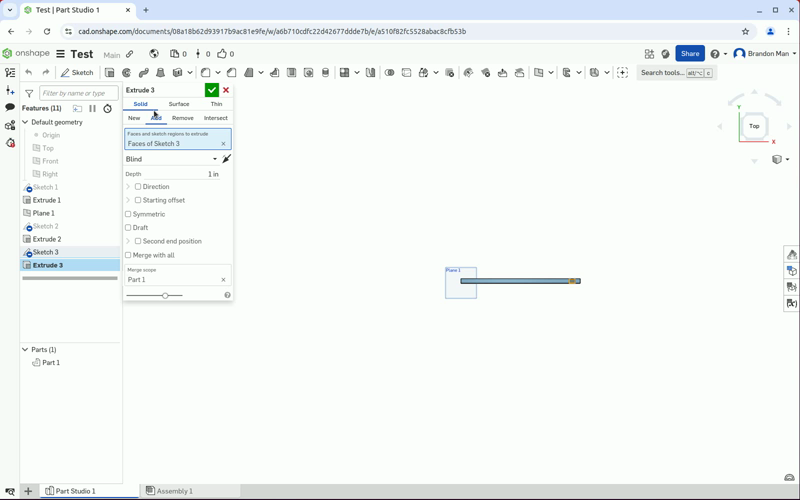
mouse_move(186, 120)
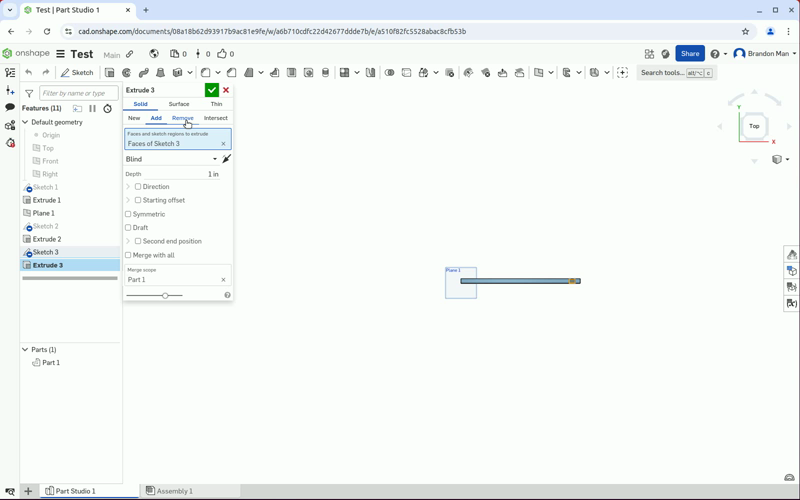
click(186, 120)
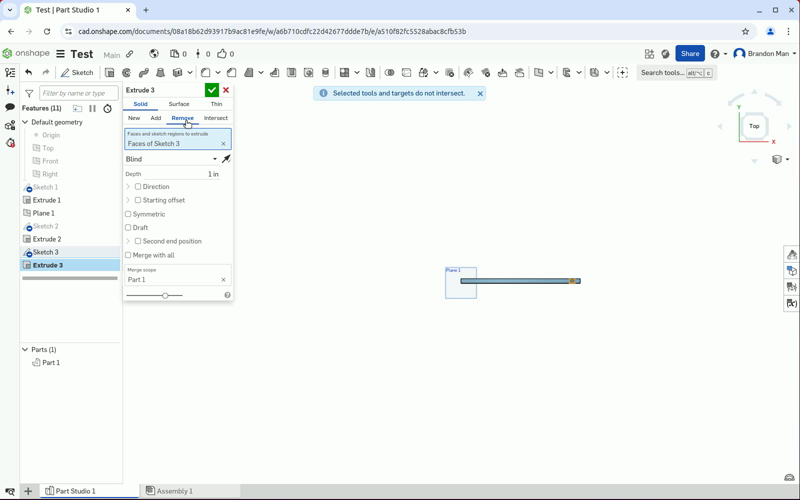
key(tab, 4)
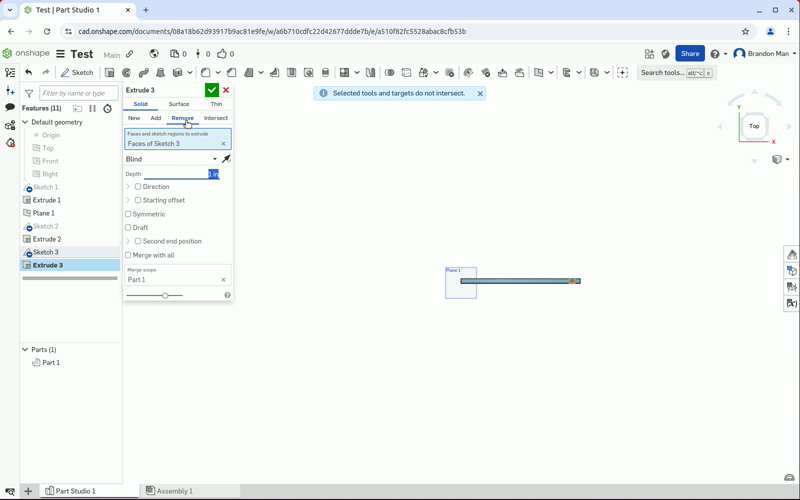
text(0.241)
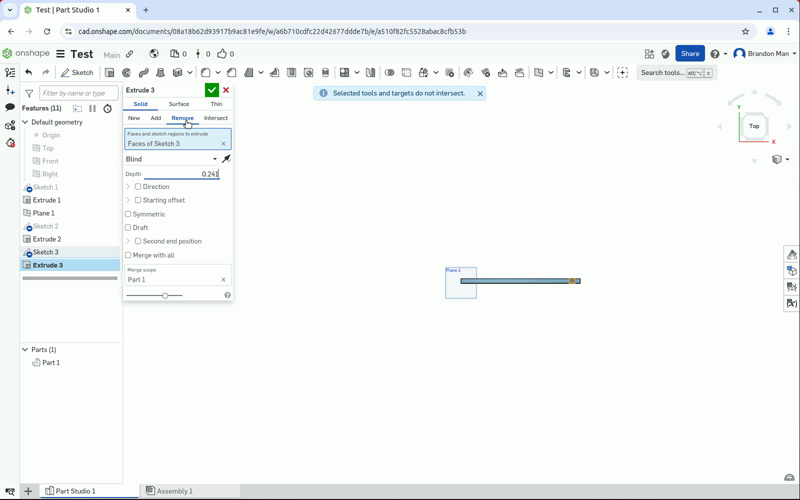
key(tab, 6)
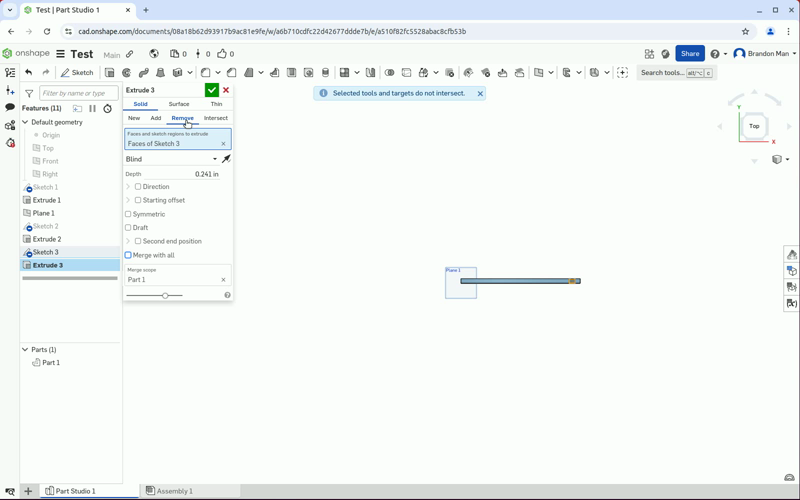
key(space)
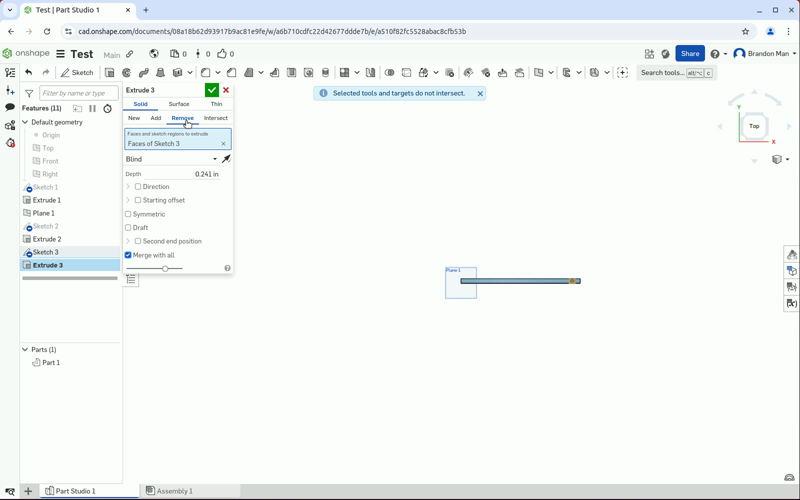
key(enter)
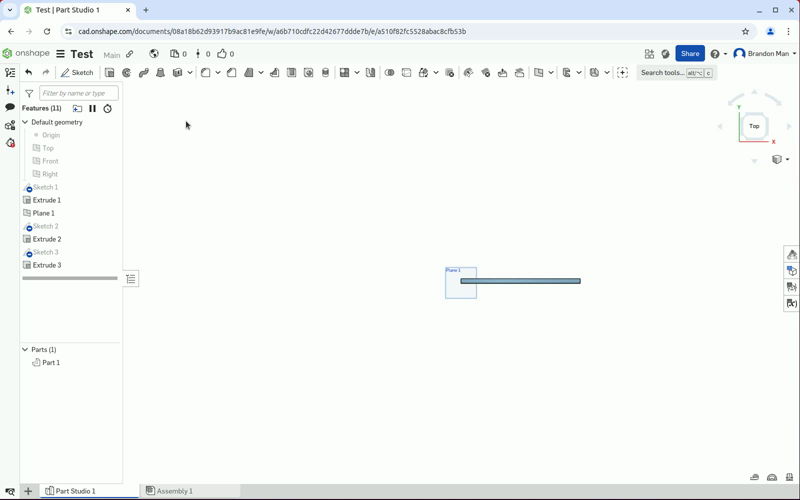
key(shift+h)
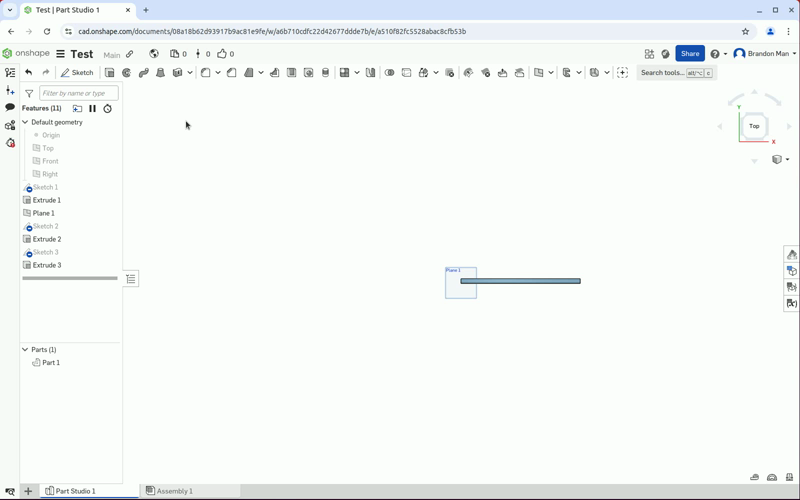
key(shift+h)
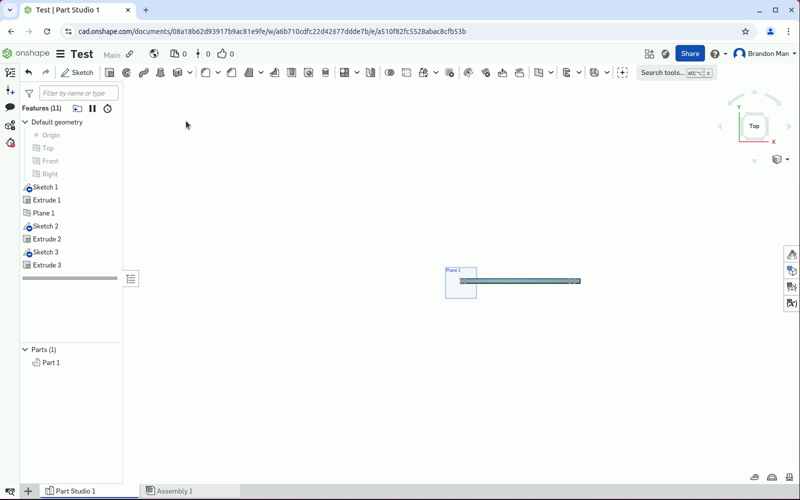
key(shift+7)
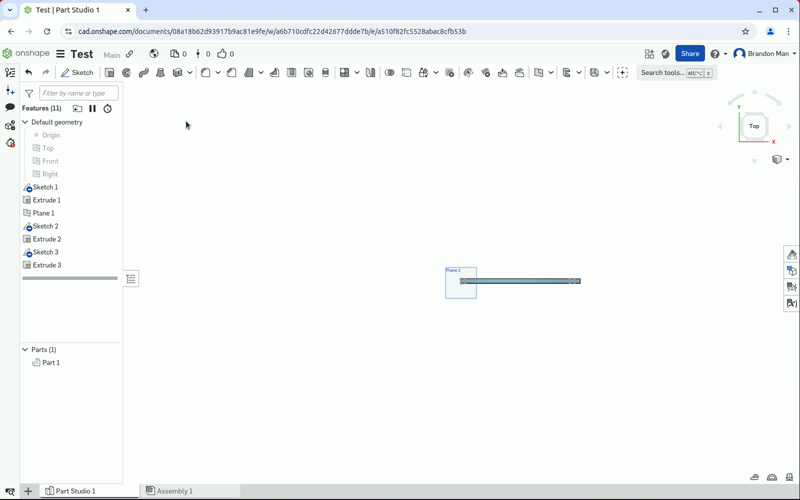
key(up, 3)
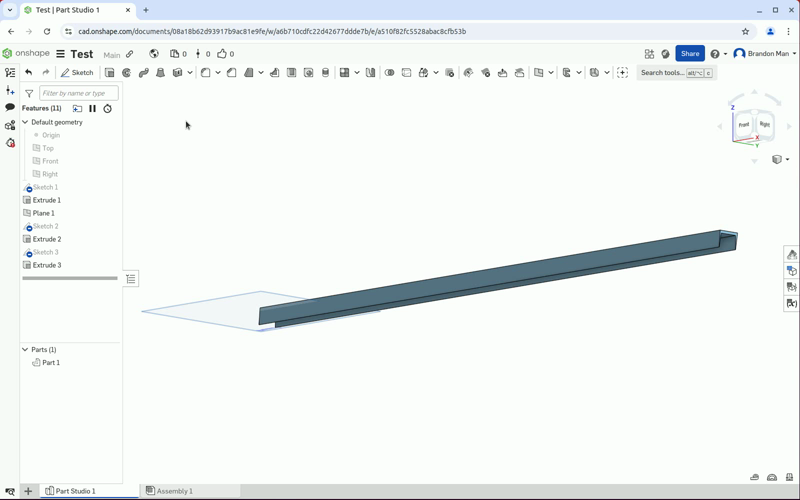
key(left, 3)
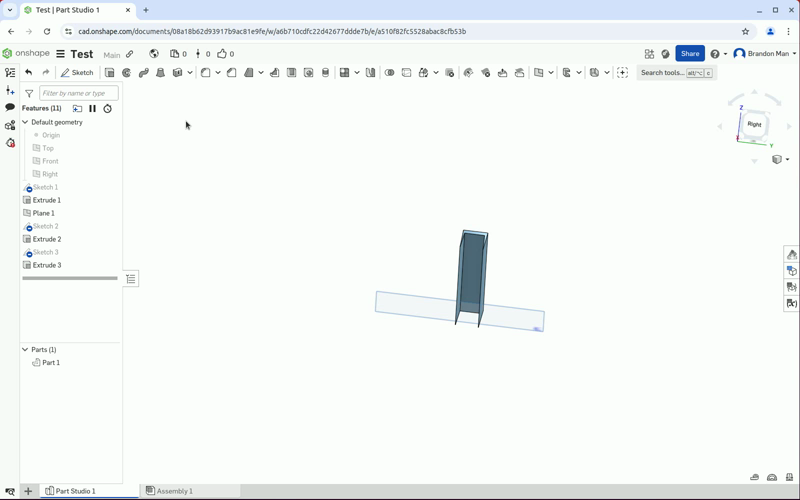
key(right, 3)
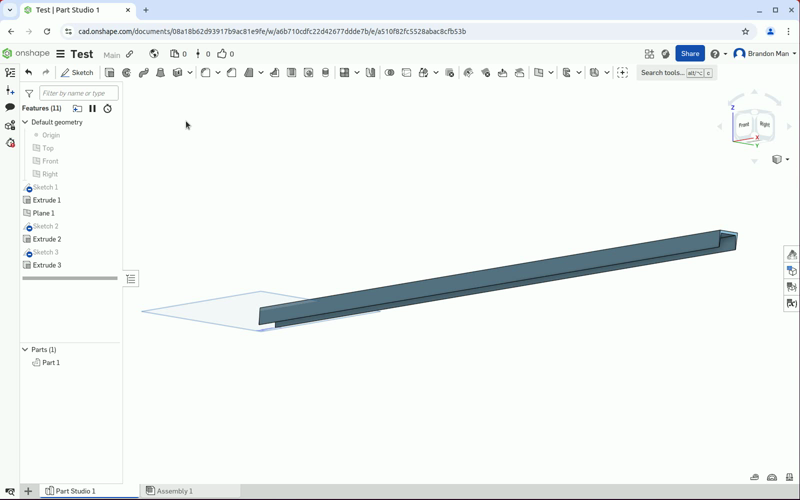
key(down, 3)
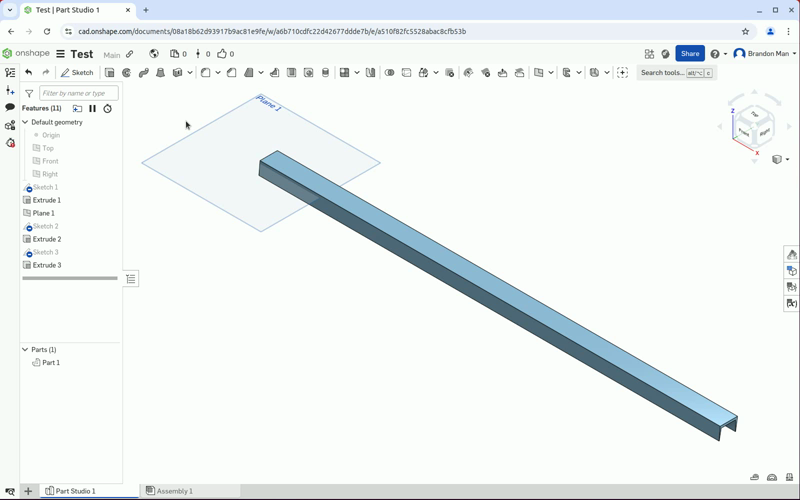
mouse_move(73, 189)
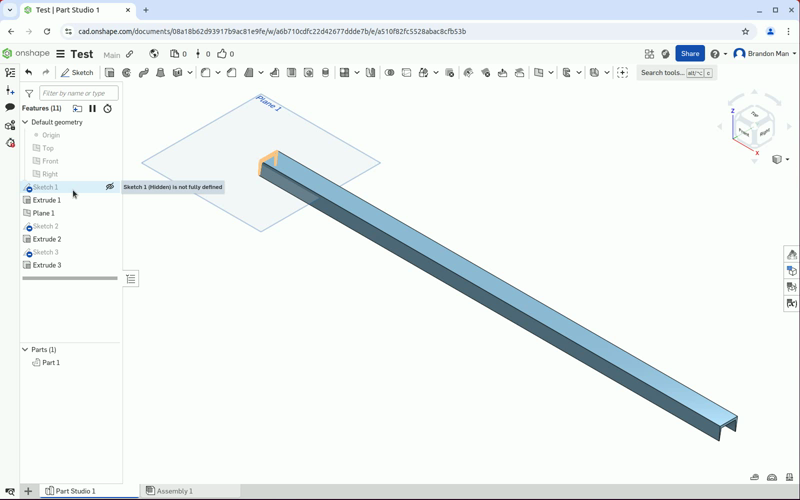
click(73, 189)